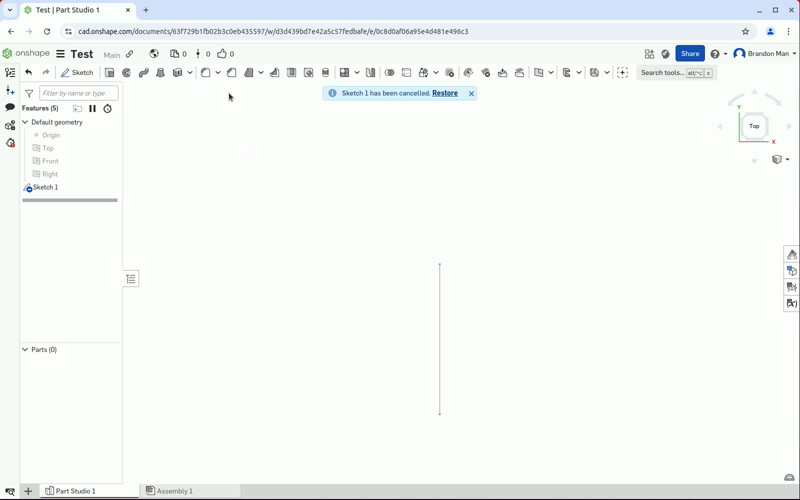
key(shift+h)
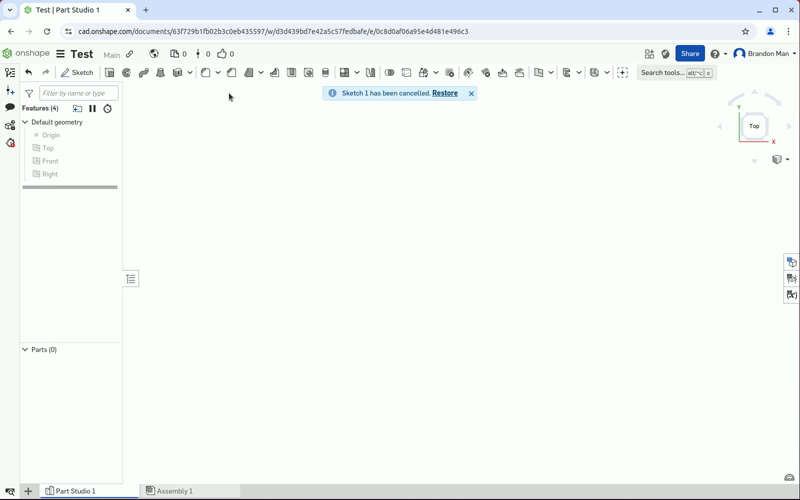
mouse_move(73, 352)
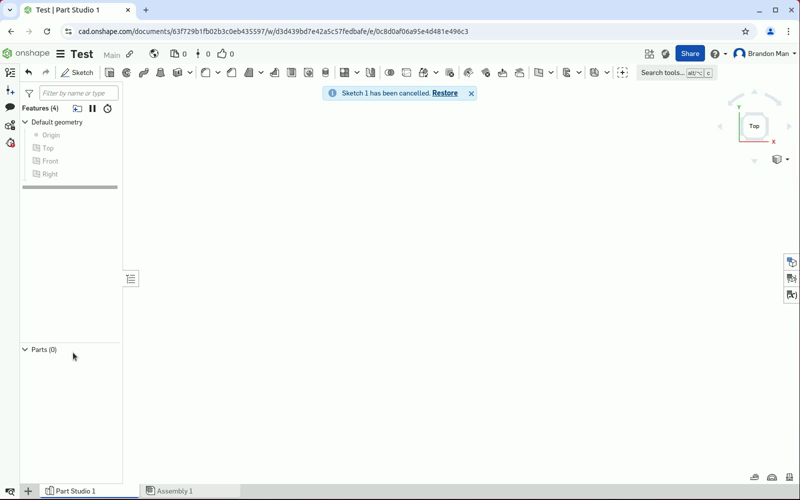
key(y)
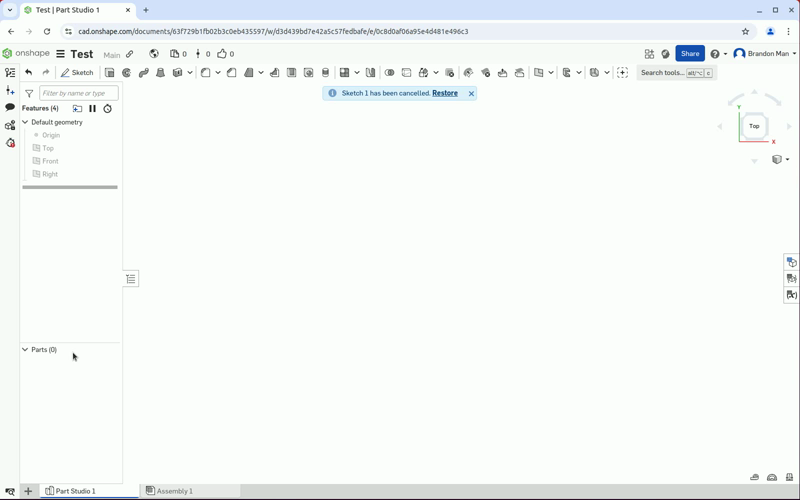
key(shift+p)
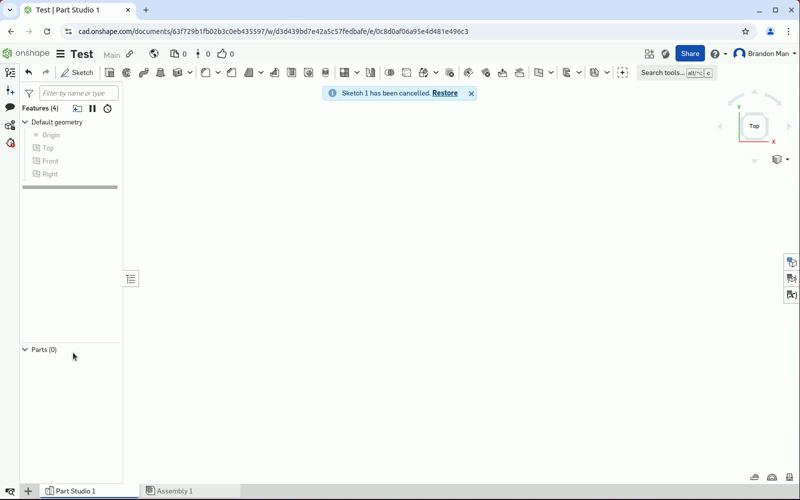
key(space)
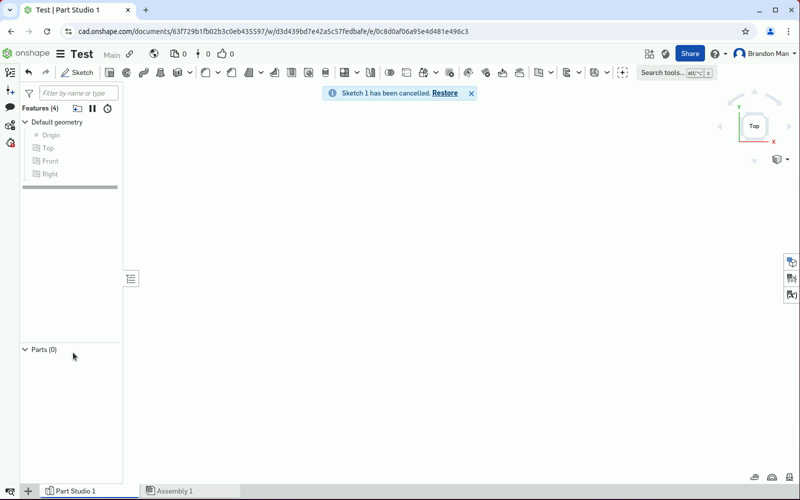
key_down(shift)
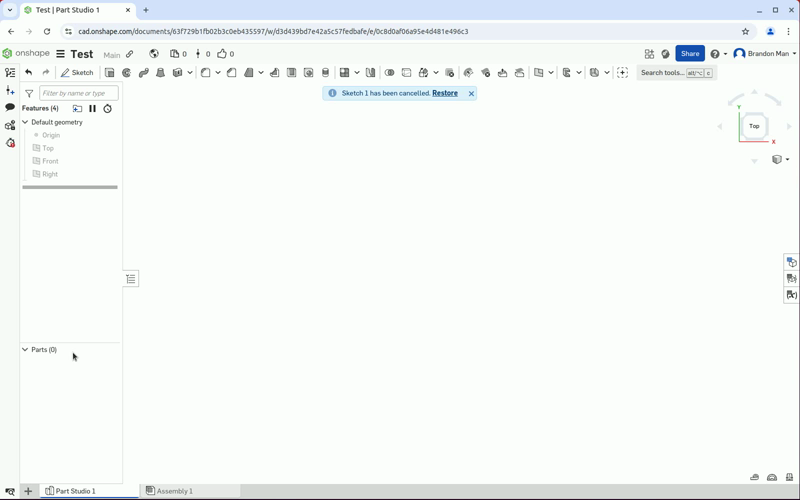
key(up)
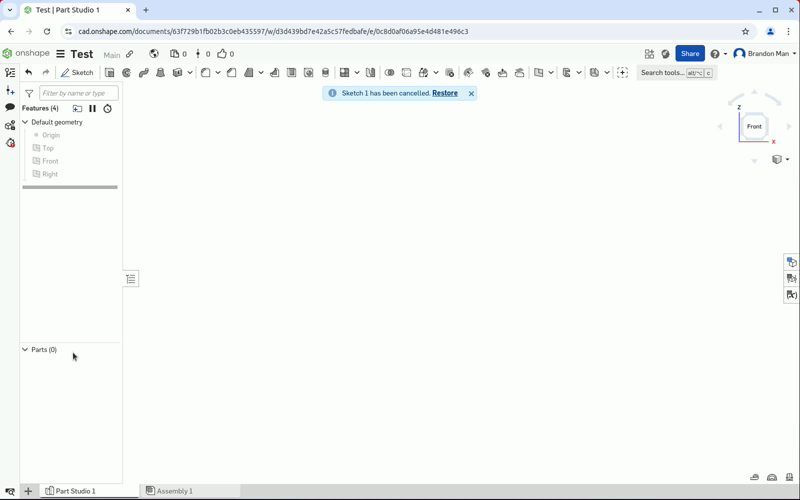
key_up(shift)
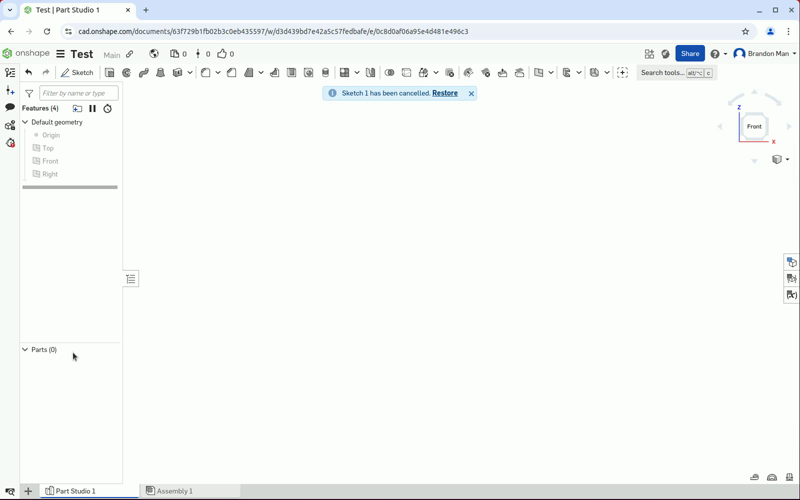
mouse_move(73, 352)
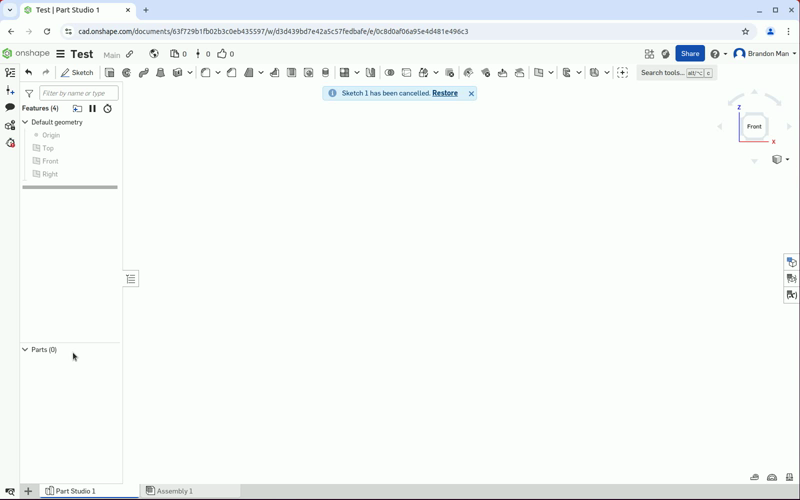
key(shift+y)
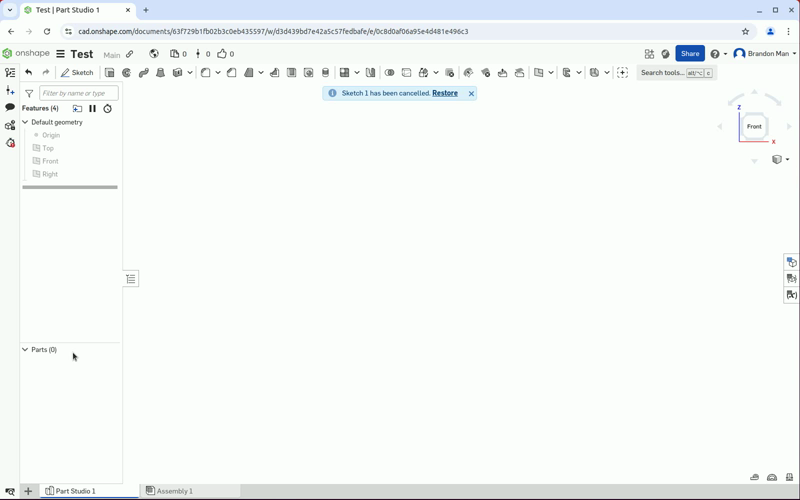
key(shift+s)
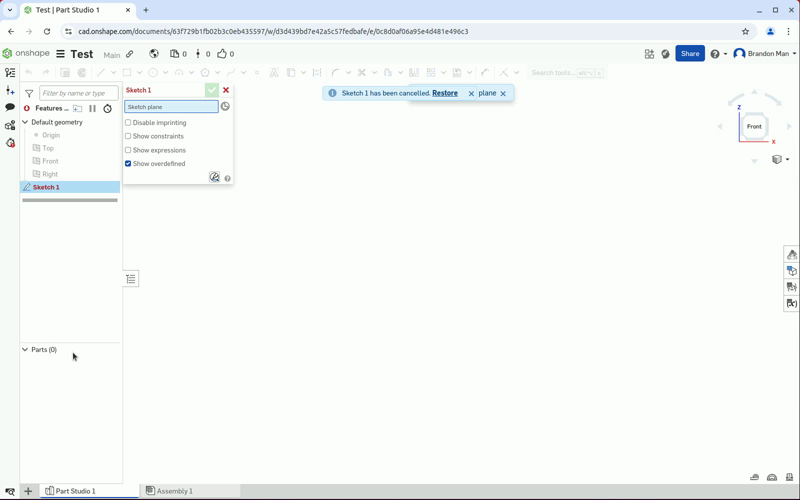
mouse_move(73, 163)
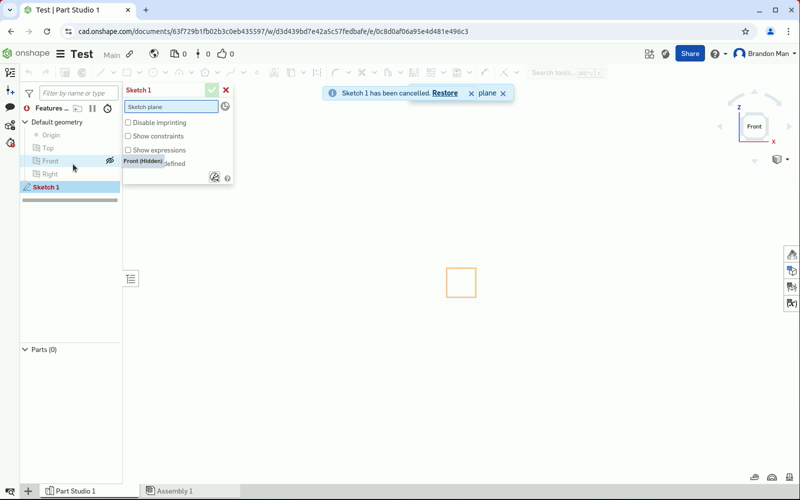
click(73, 163)
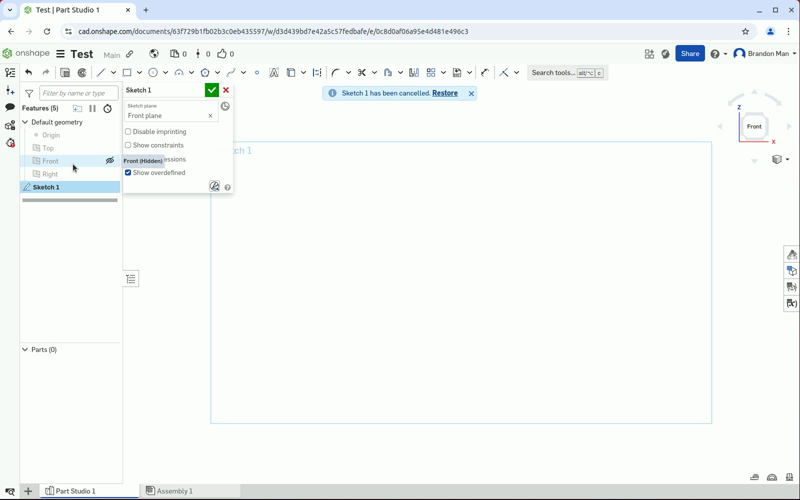
mouse_move(73, 352)
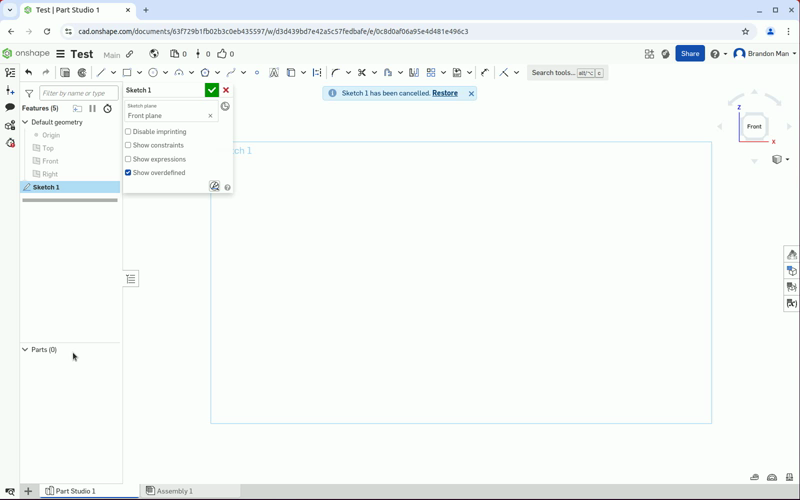
key(y)
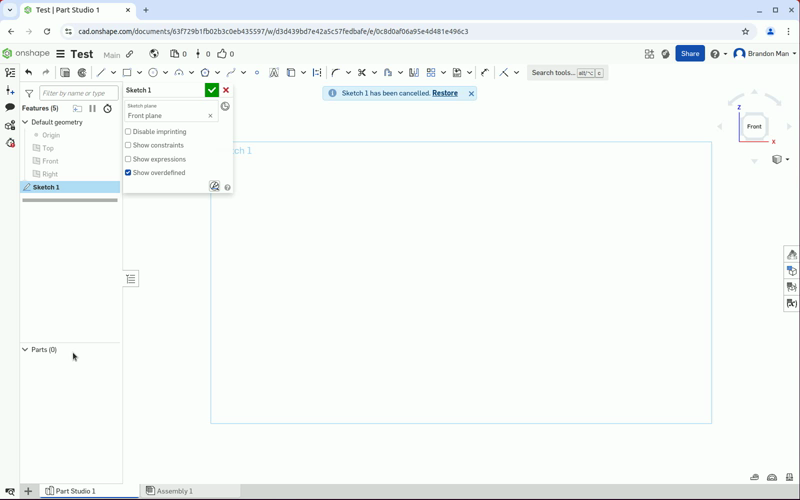
key(l)
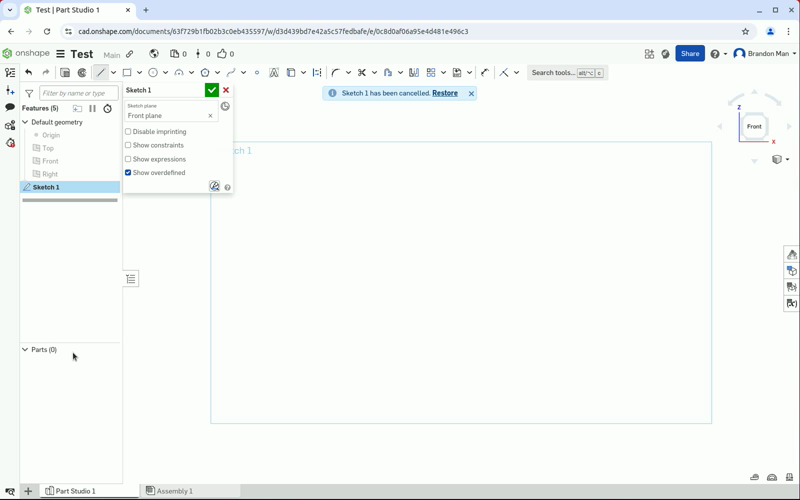
key_down(shift)
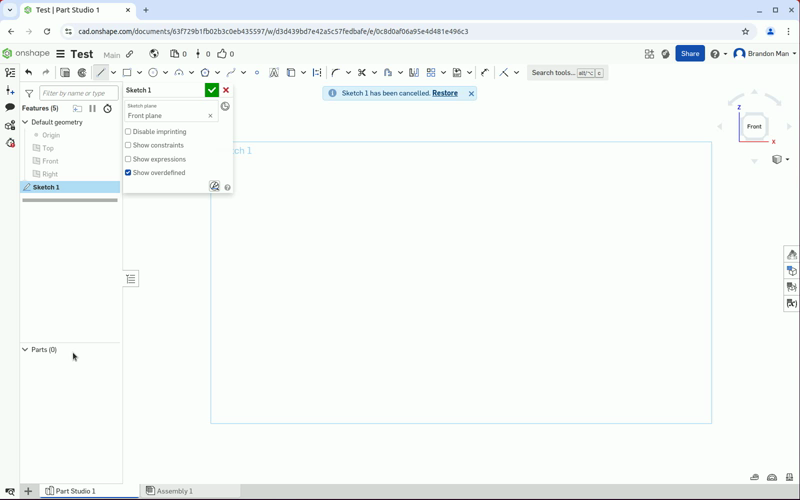
mouse_move(458, 285)
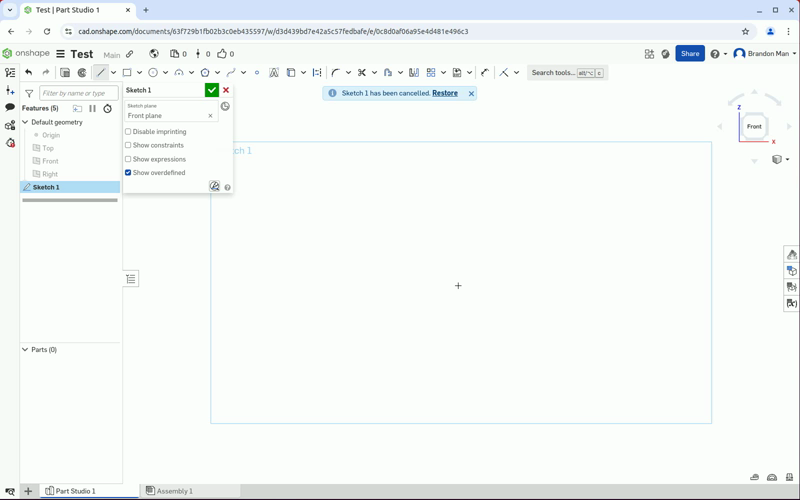
click(458, 285)
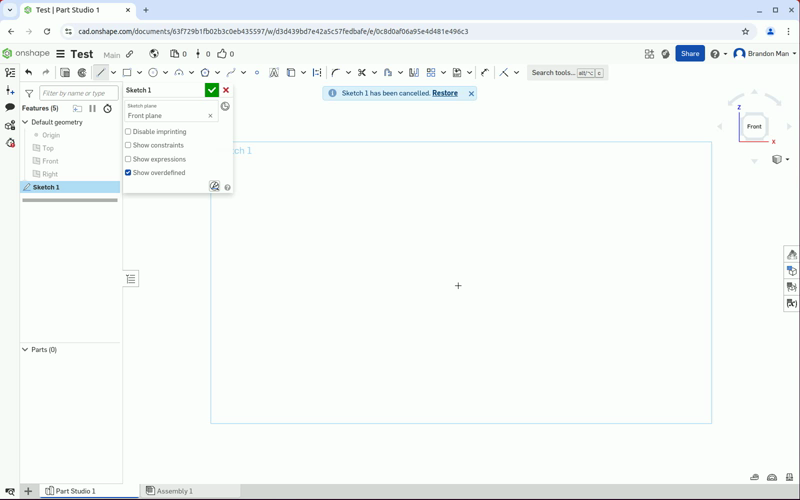
key_up(shift)
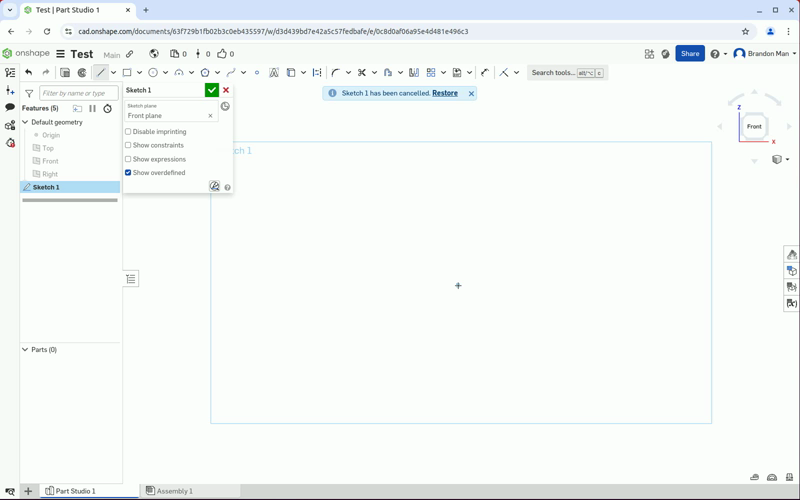
key_down(shift)
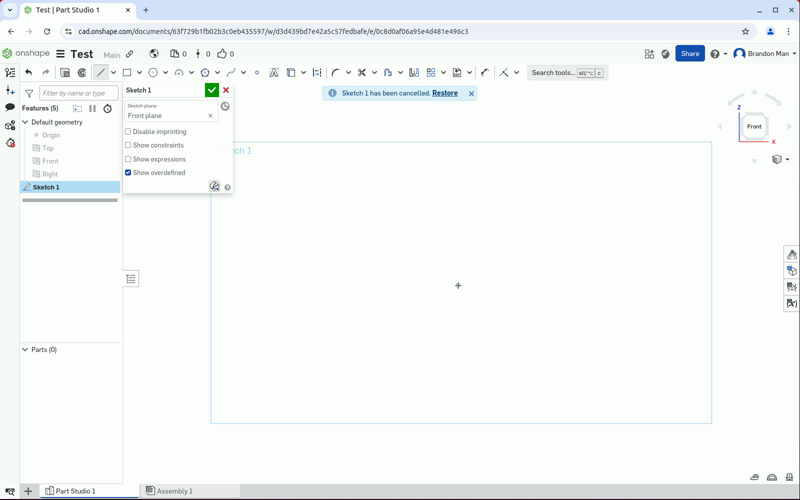
mouse_move(488, 285)
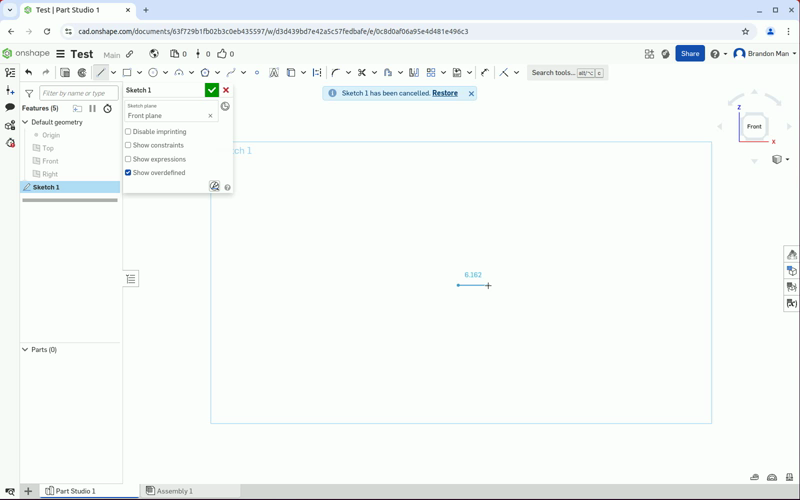
mouse_move(464, 285)
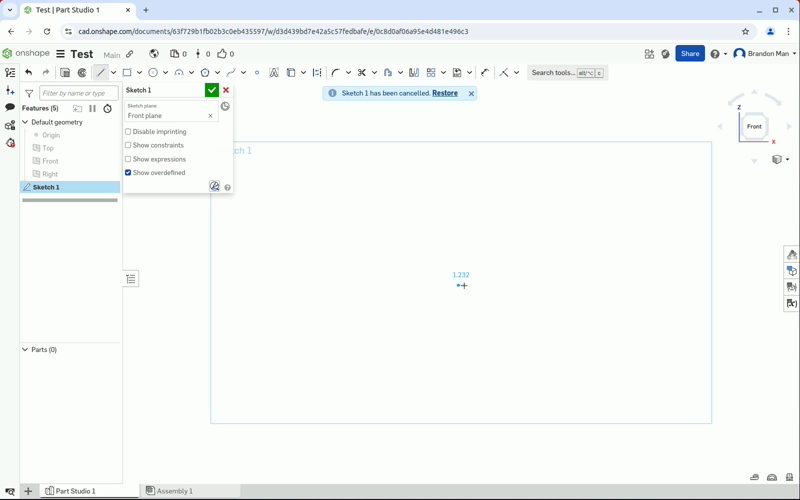
scroll(6)
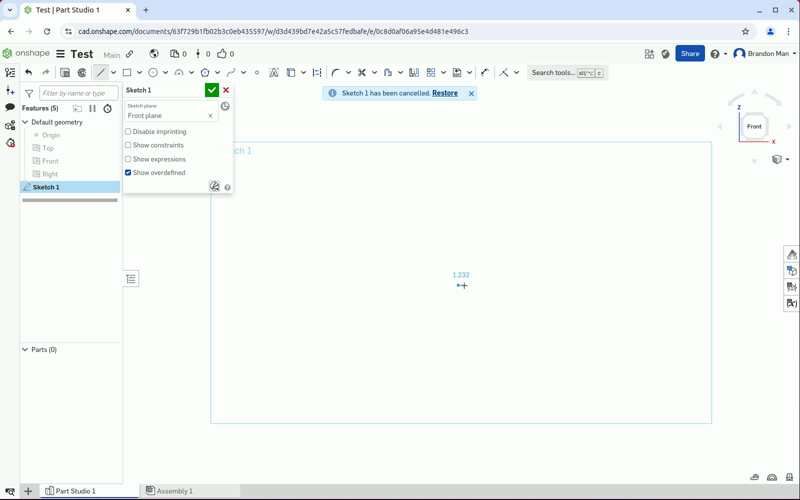
scroll(6)
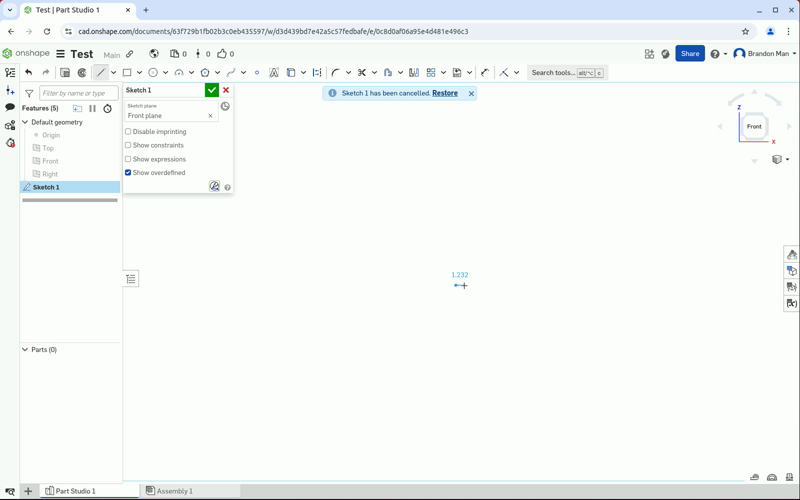
scroll(6)
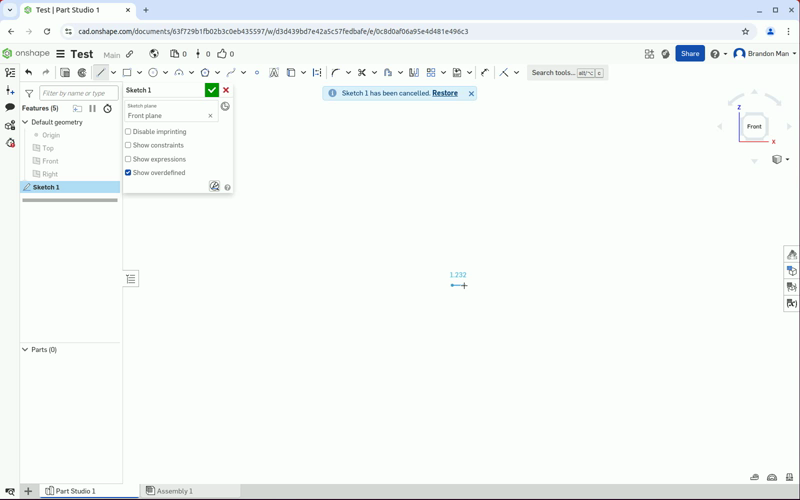
scroll(6)
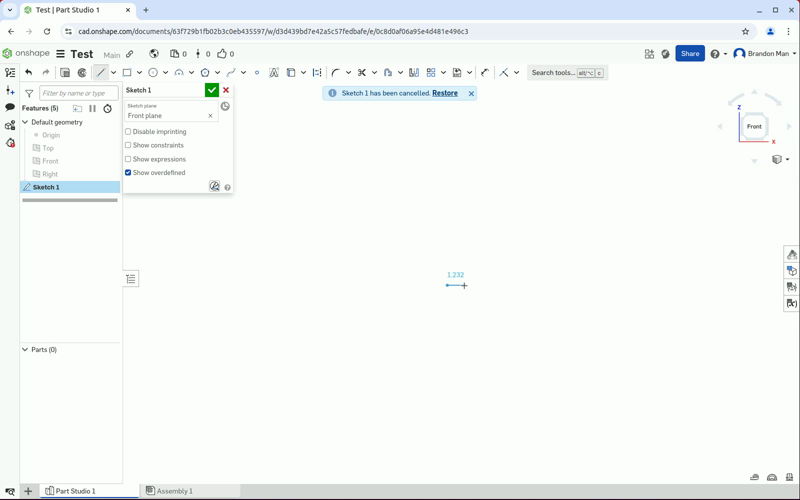
scroll(6)
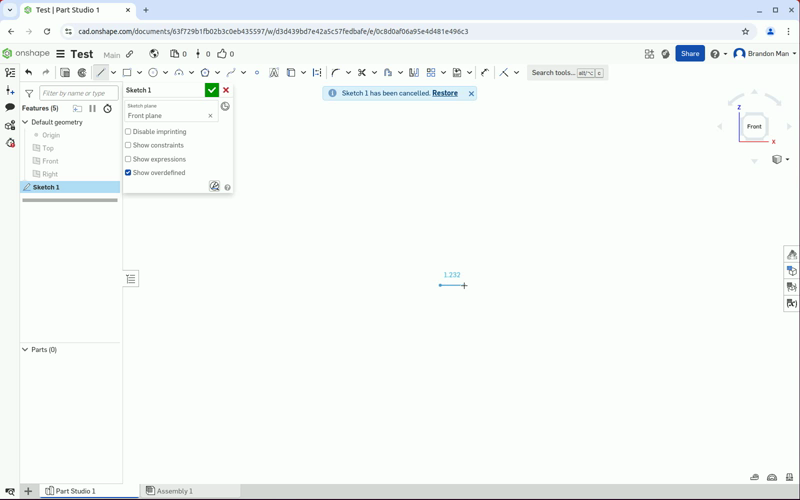
scroll(6)
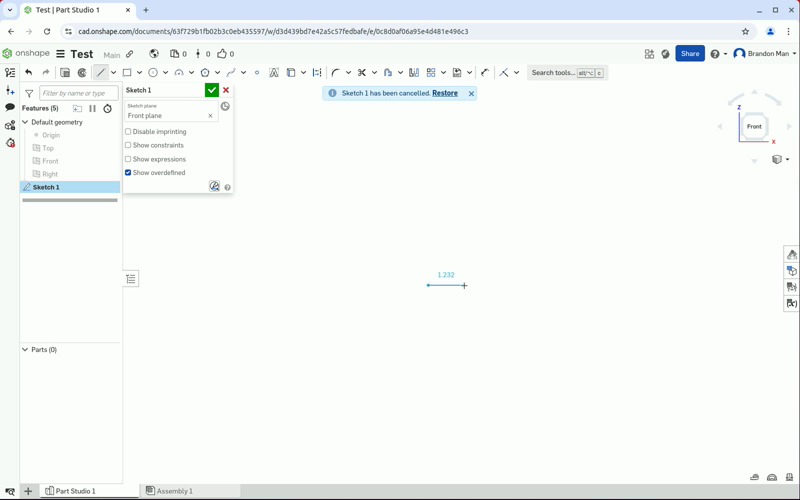
scroll(6)
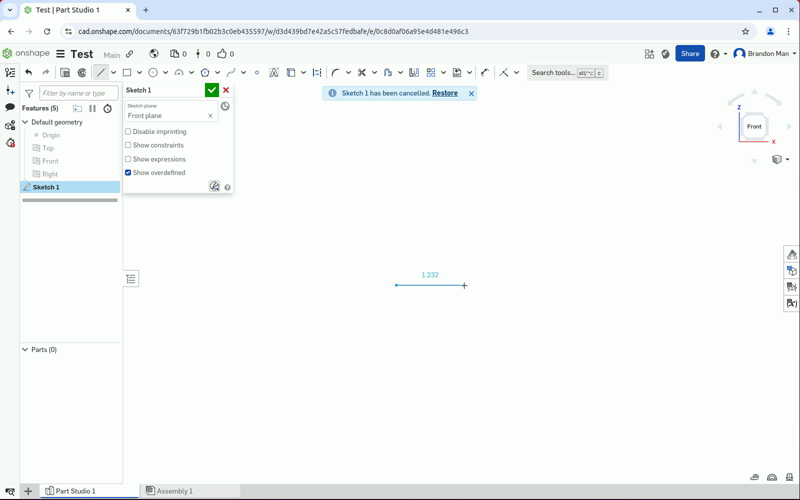
click(464, 285)
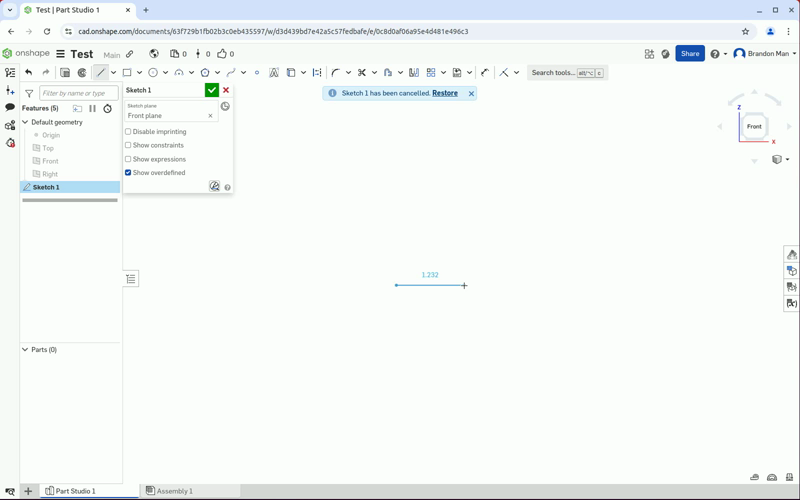
scroll(-6)
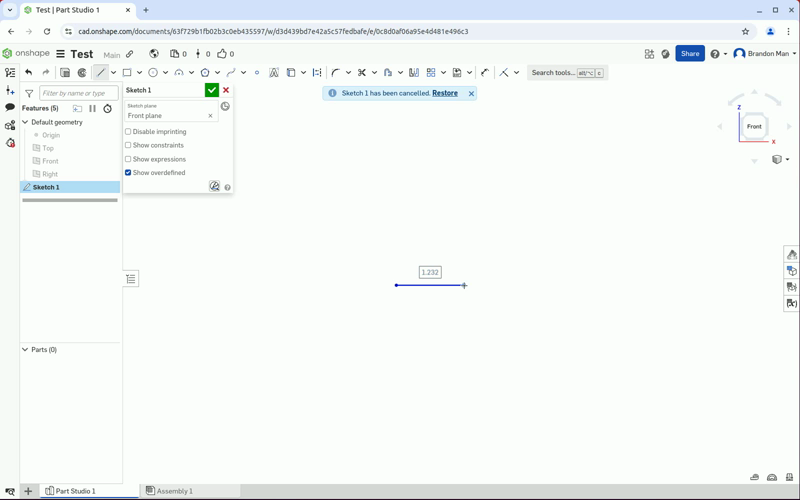
scroll(-6)
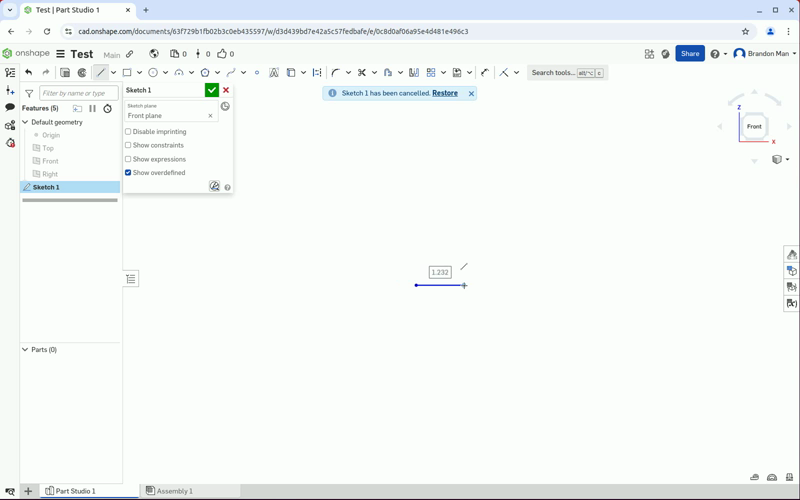
scroll(-6)
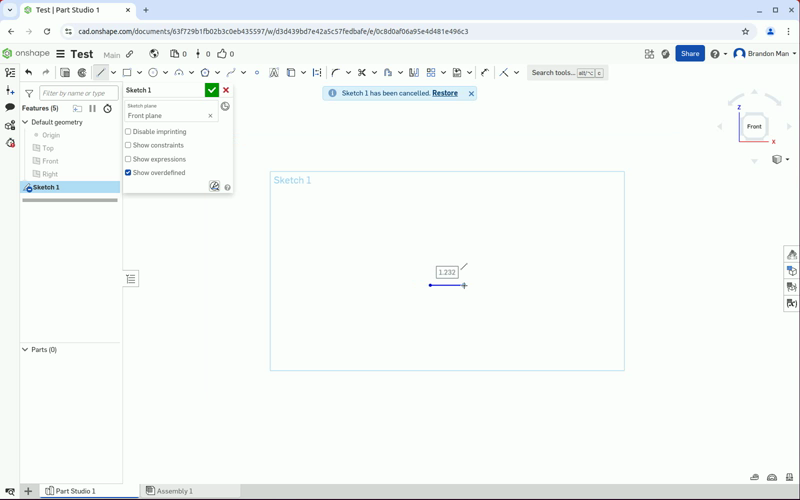
scroll(-6)
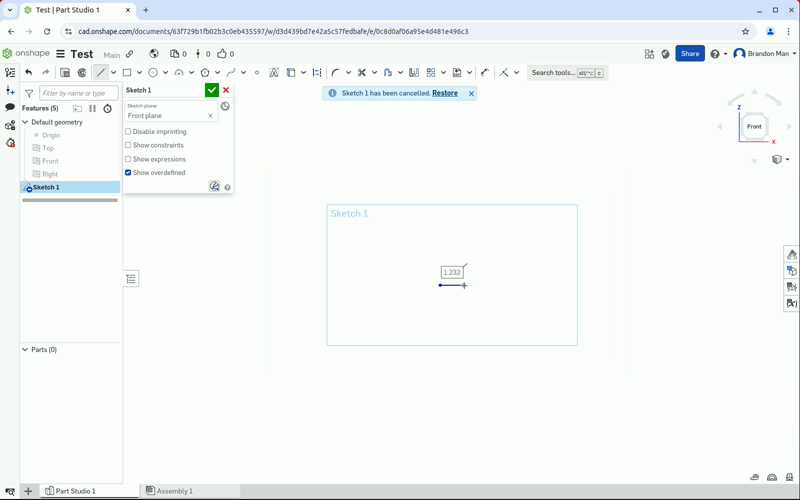
scroll(-6)
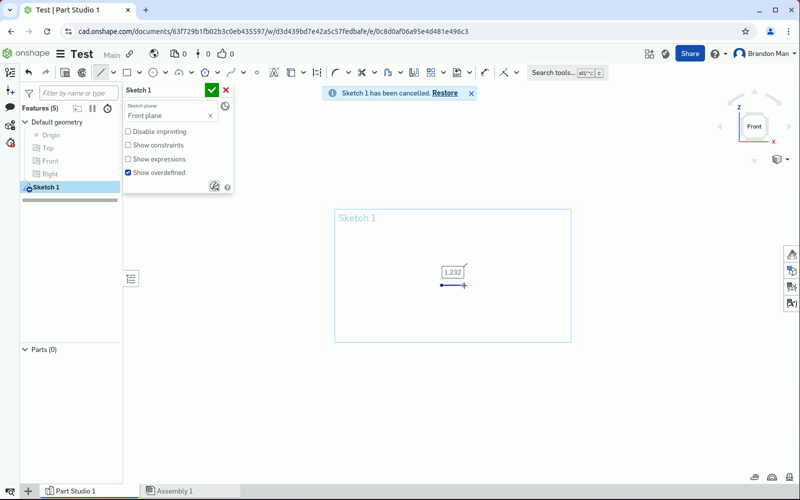
scroll(-6)
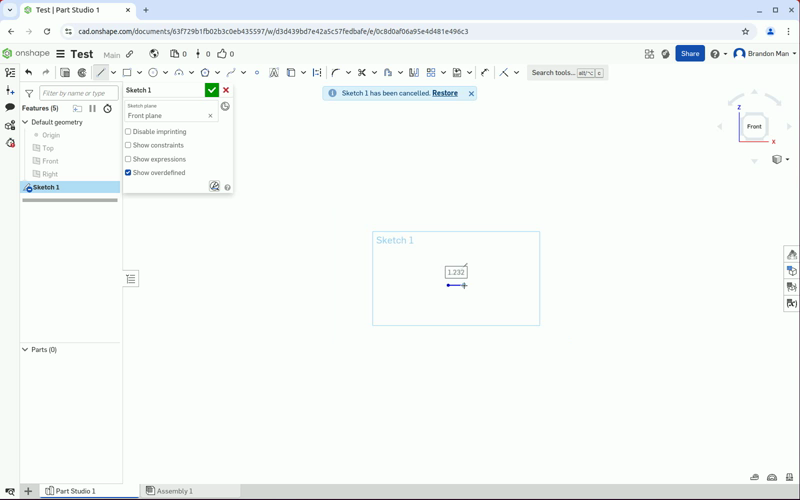
scroll(-6)
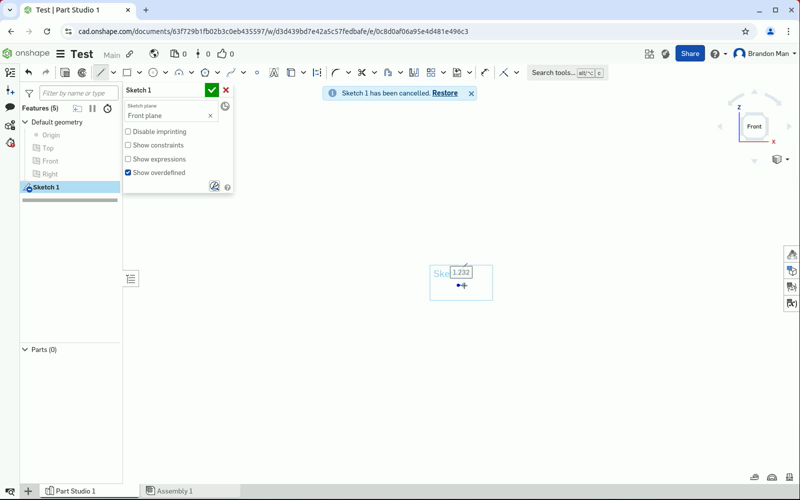
key_up(shift)
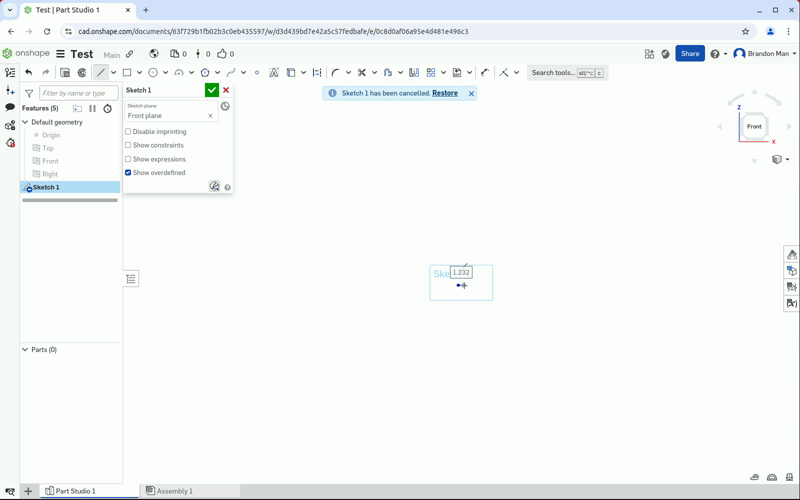
key_down(shift)
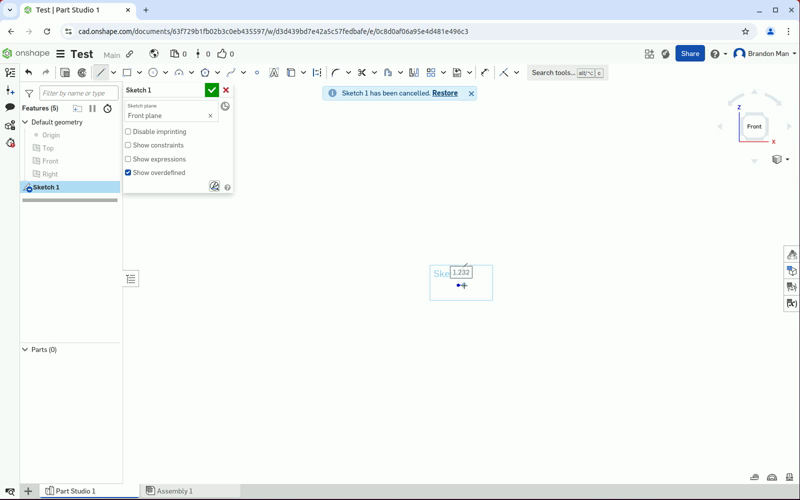
mouse_move(494, 285)
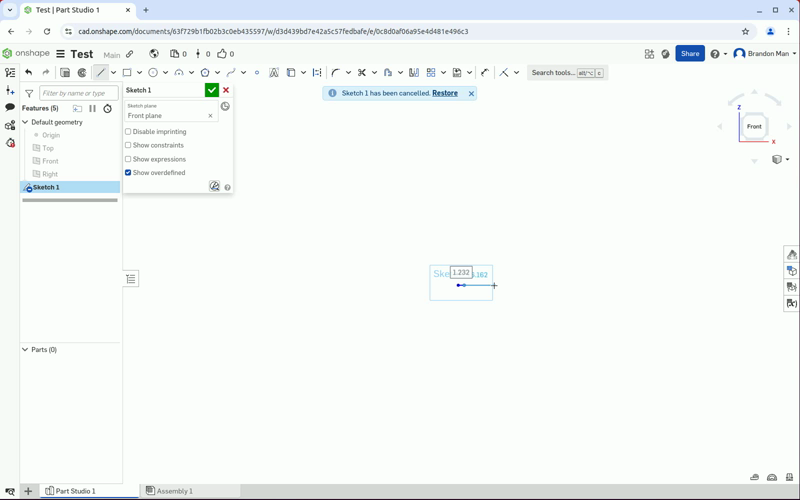
mouse_move(464, 279)
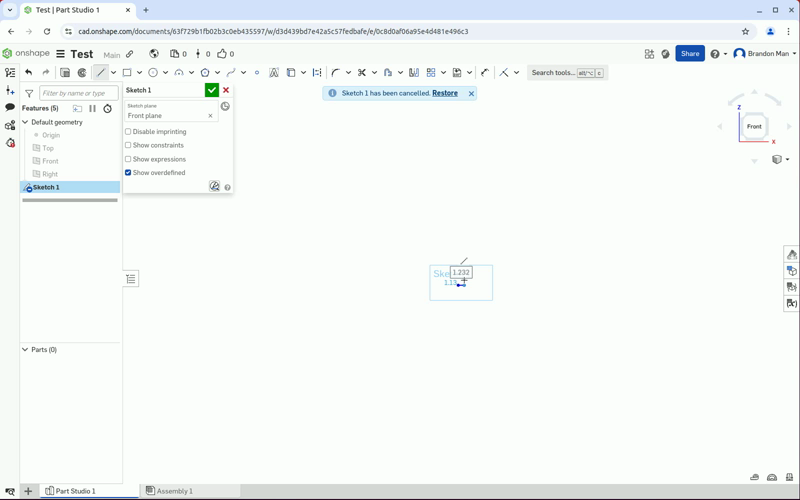
scroll(6)
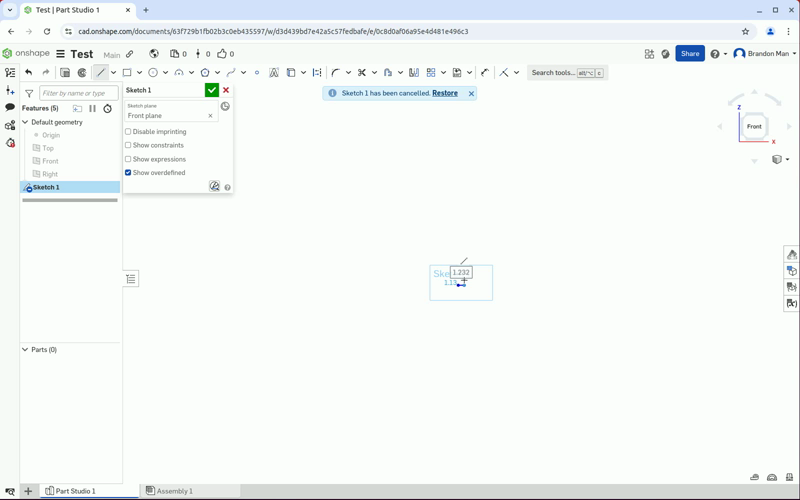
scroll(6)
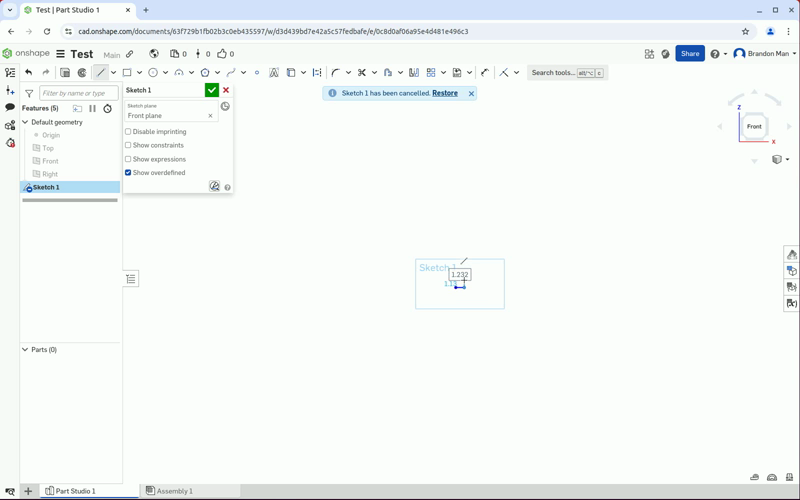
scroll(6)
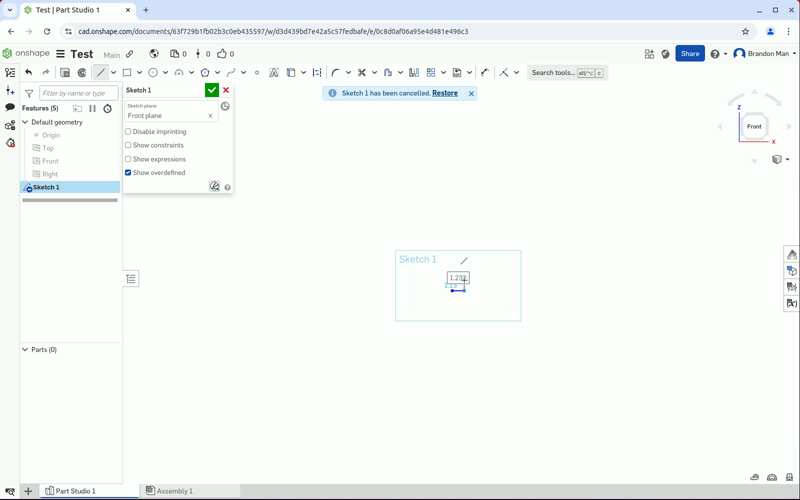
scroll(6)
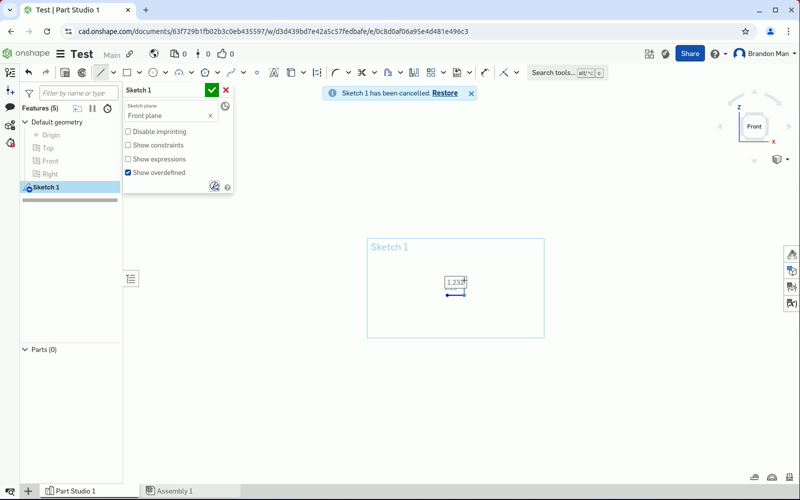
scroll(6)
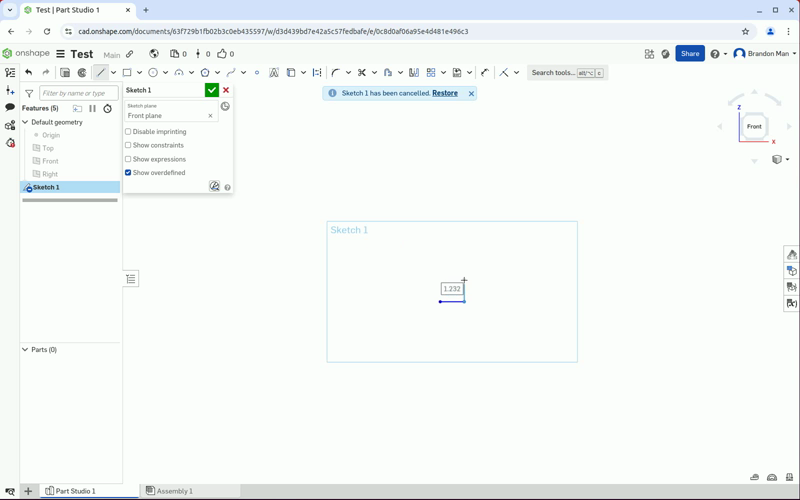
scroll(6)
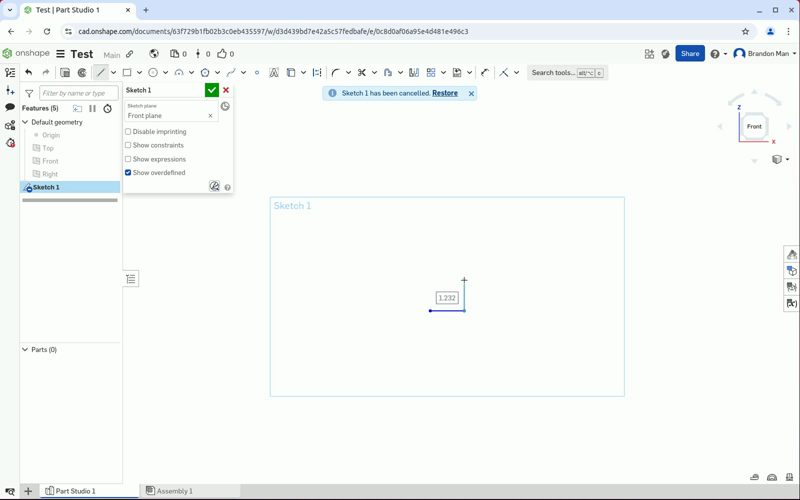
scroll(6)
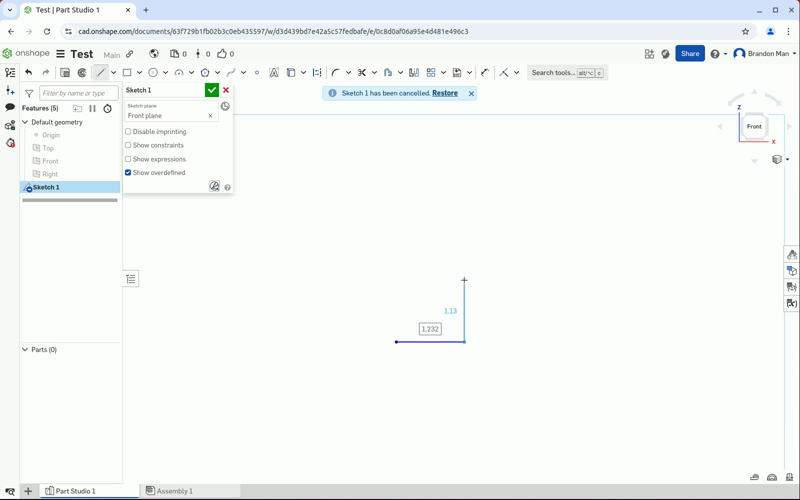
click(464, 279)
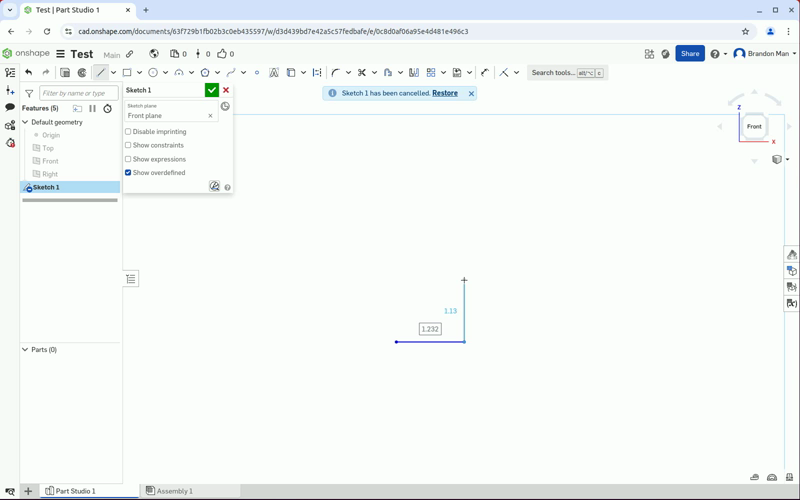
scroll(-6)
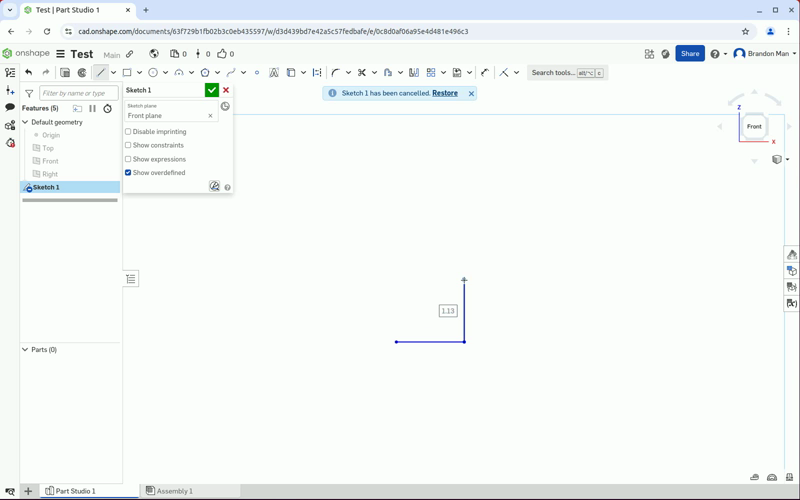
scroll(-6)
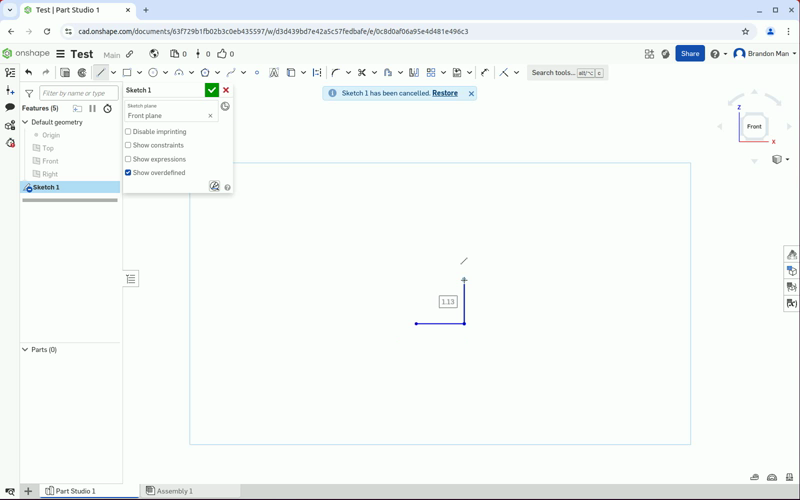
scroll(-6)
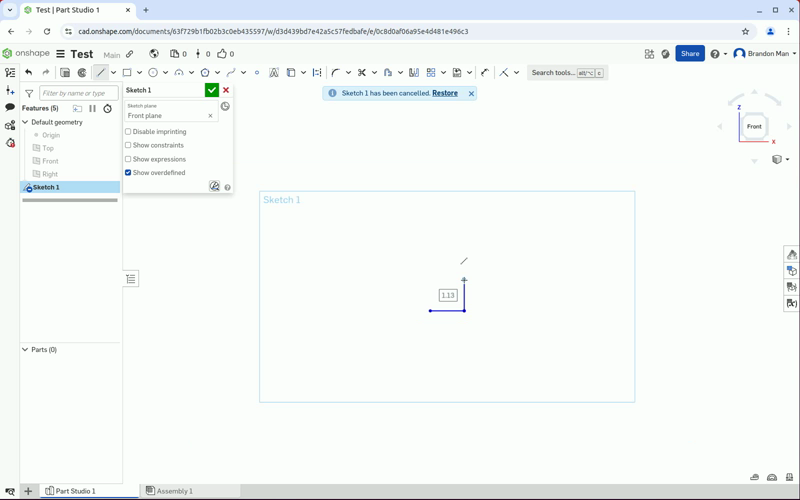
scroll(-6)
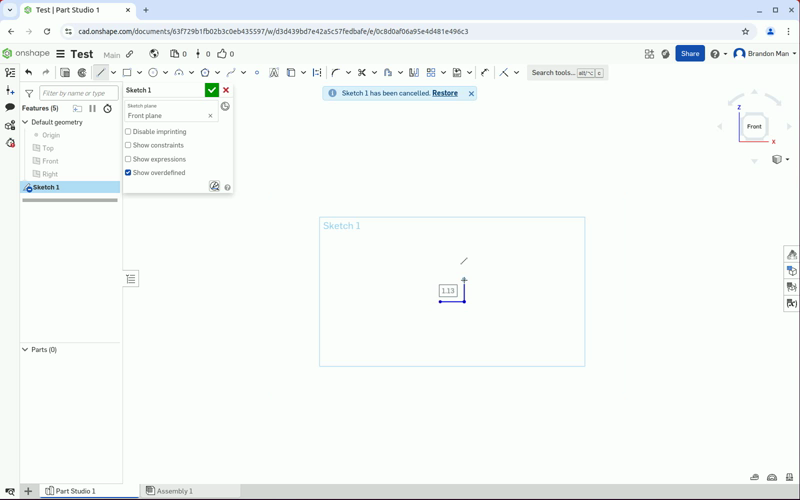
scroll(-6)
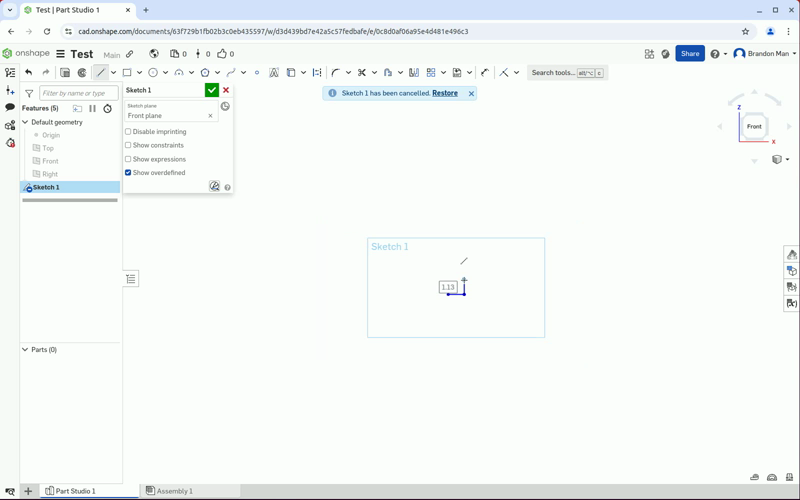
scroll(-6)
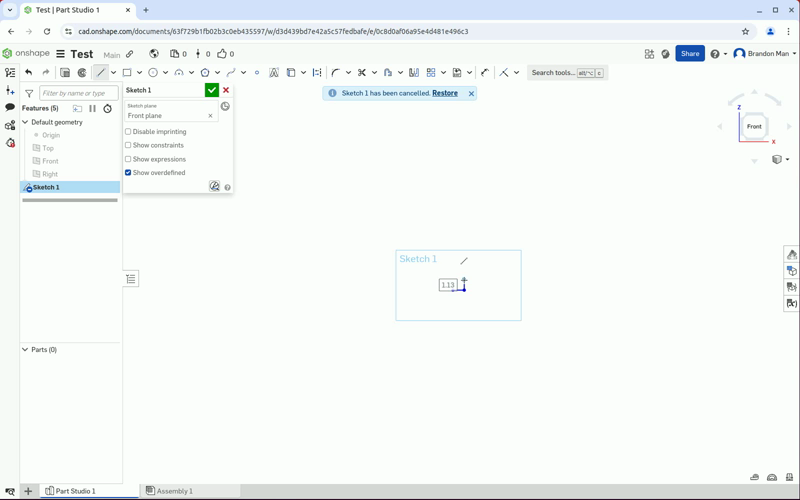
scroll(-6)
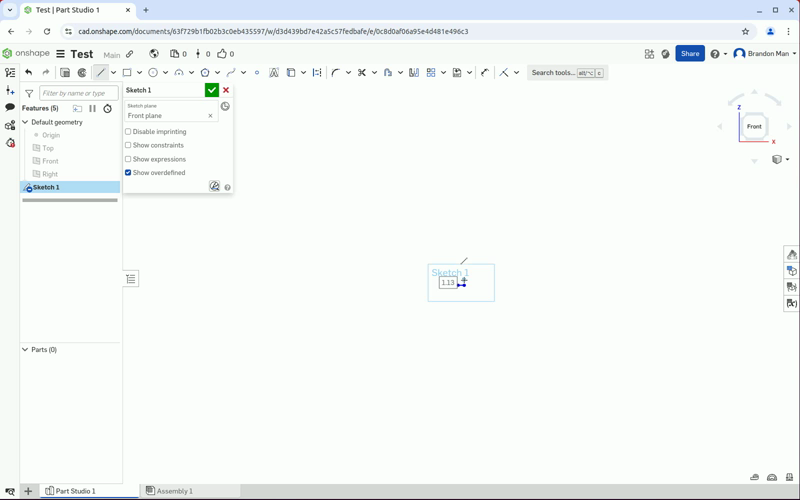
key_up(shift)
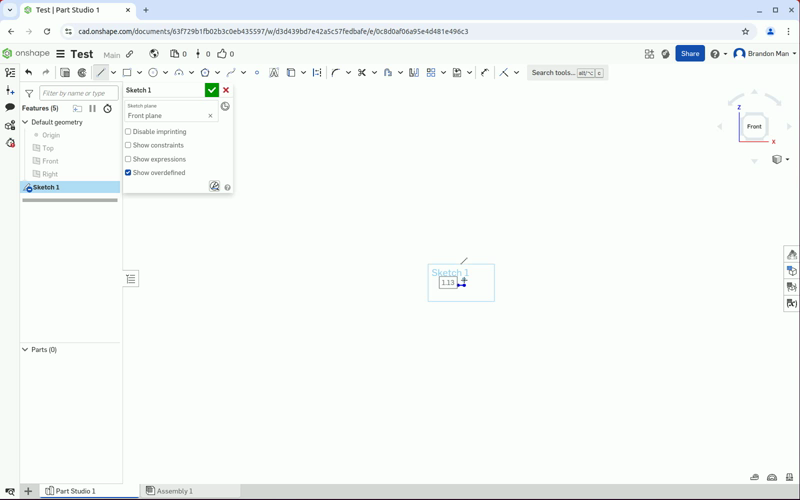
key_down(shift)
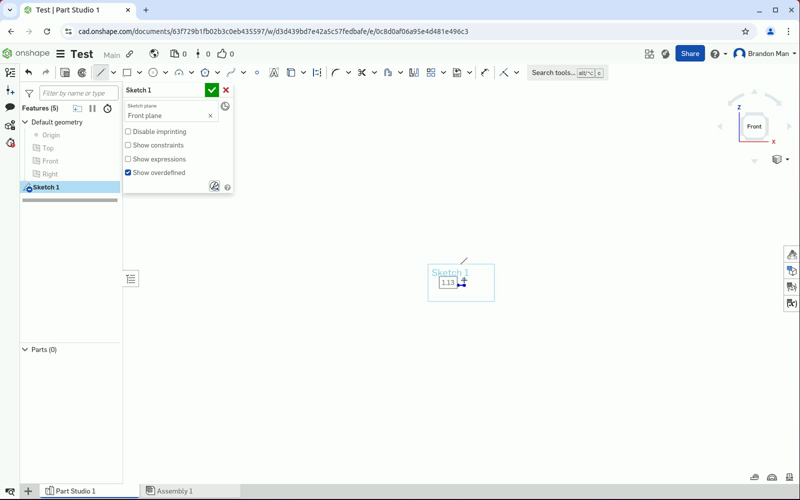
mouse_move(494, 279)
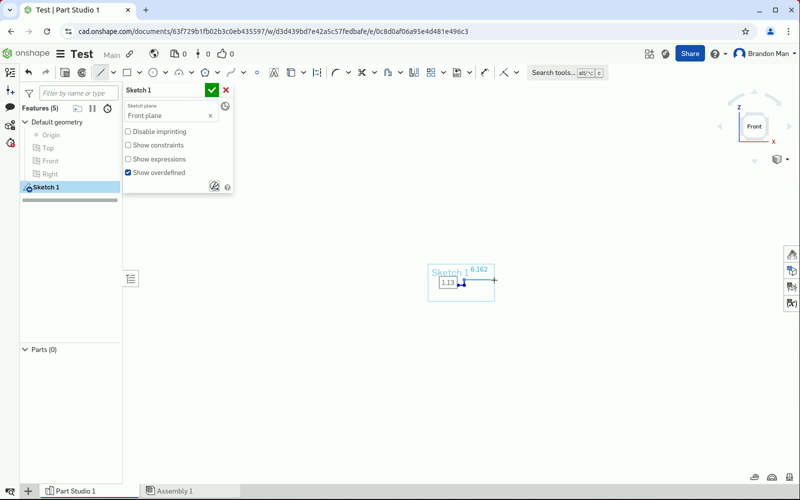
mouse_move(458, 279)
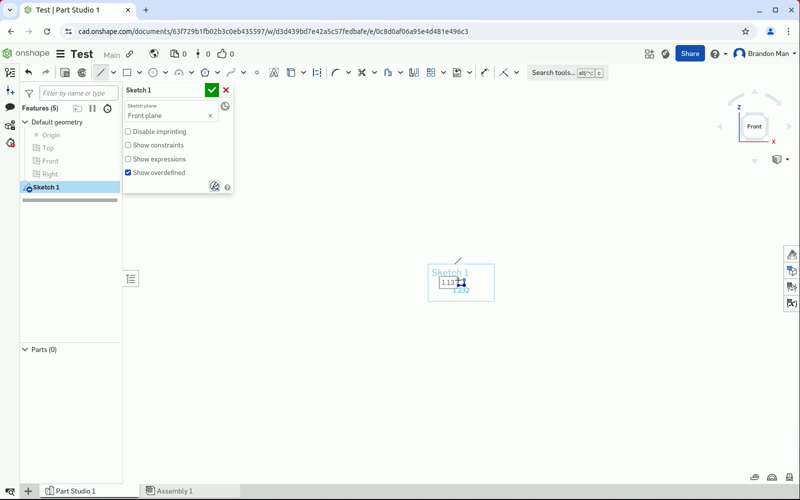
scroll(6)
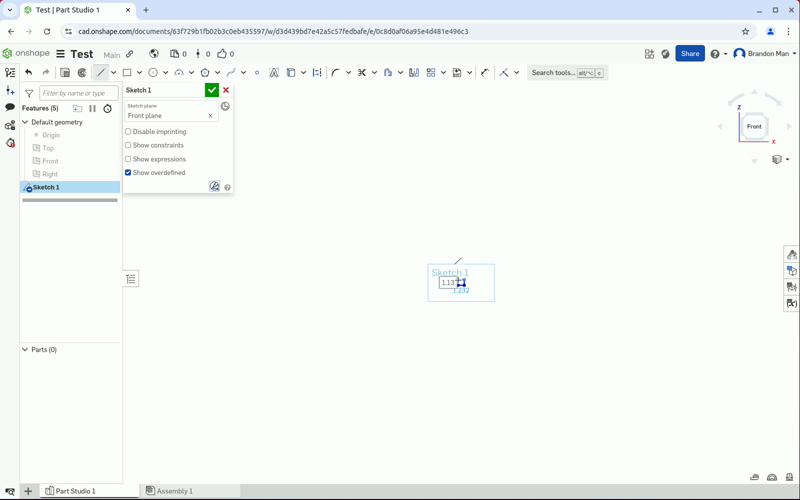
scroll(6)
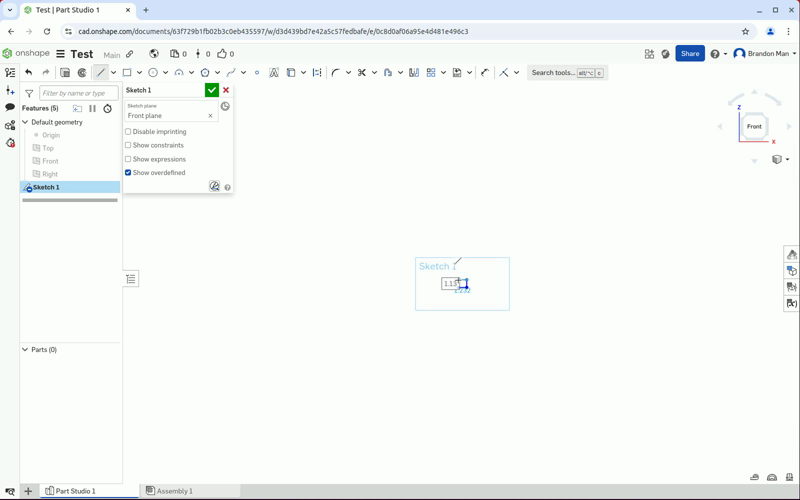
scroll(6)
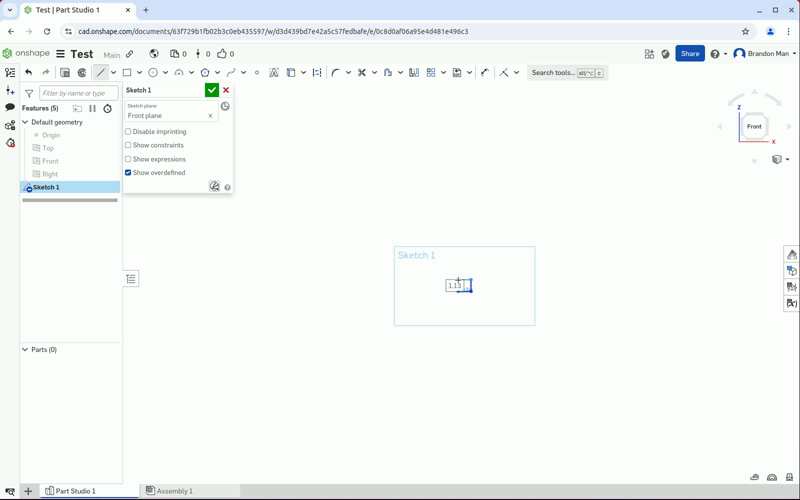
scroll(6)
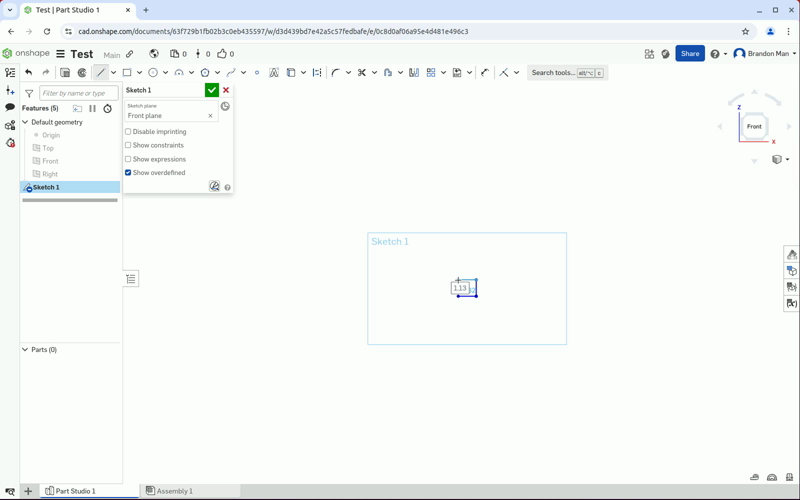
scroll(6)
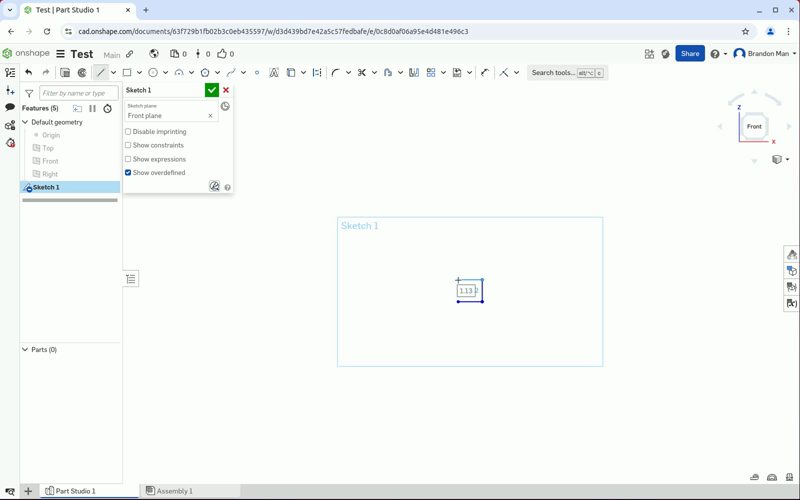
scroll(6)
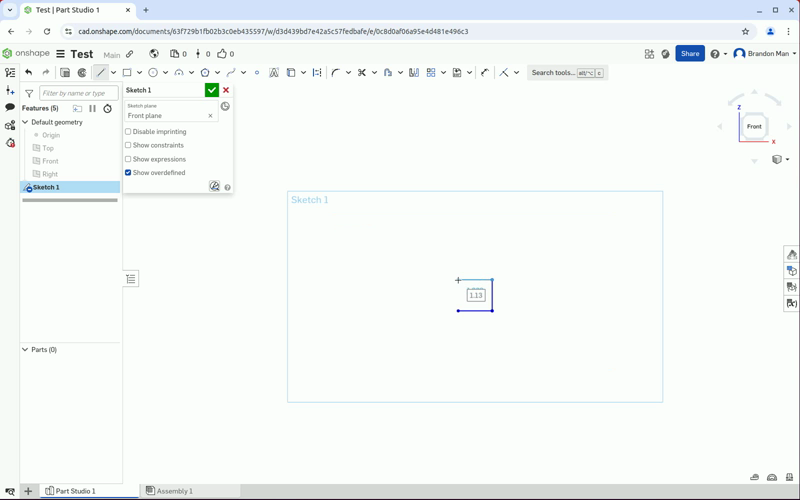
scroll(6)
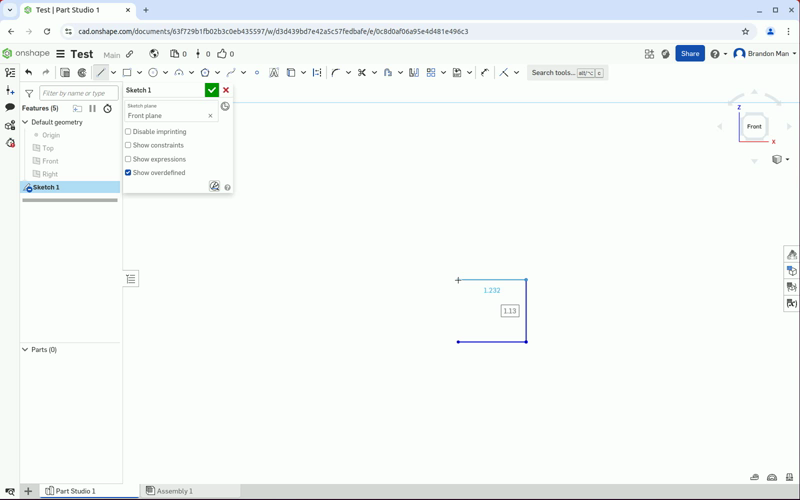
click(458, 279)
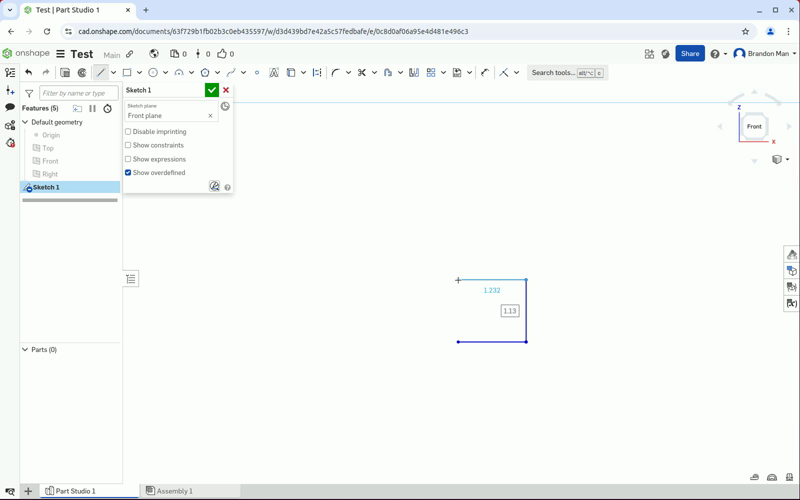
scroll(-6)
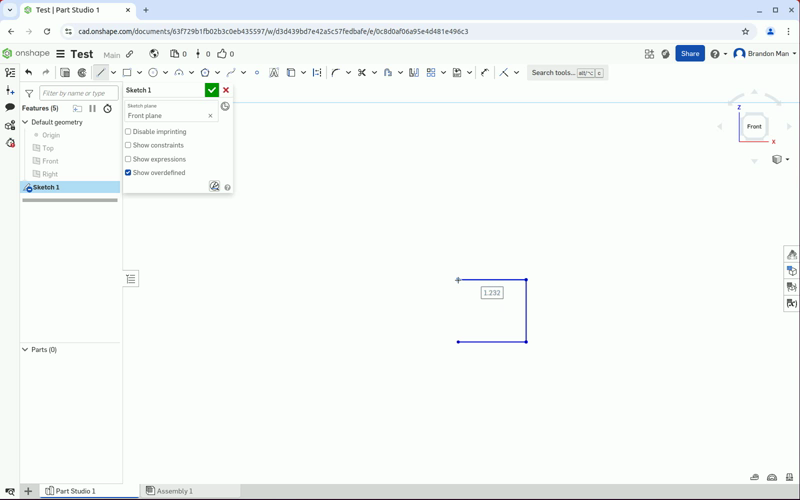
scroll(-6)
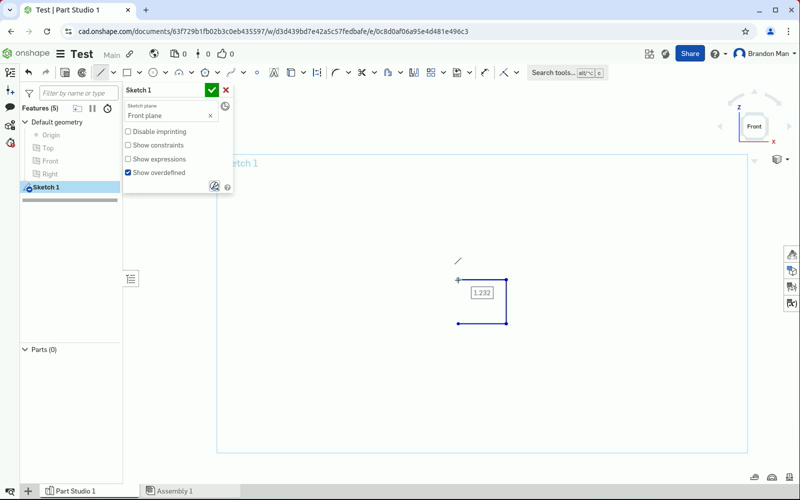
scroll(-6)
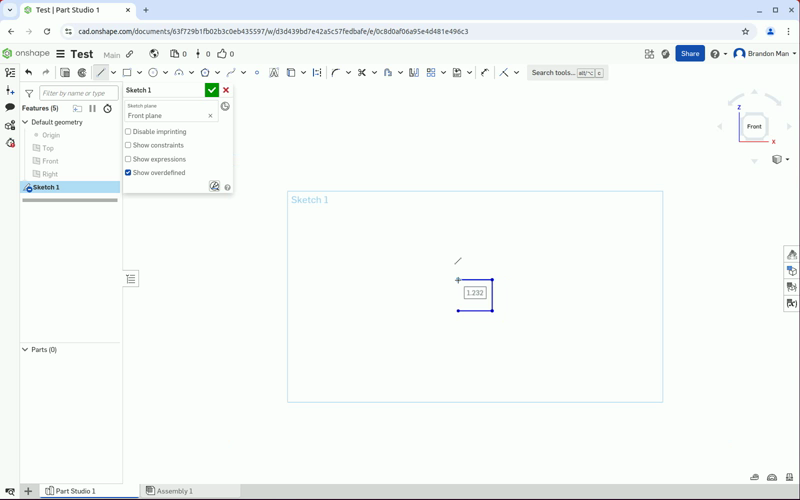
scroll(-6)
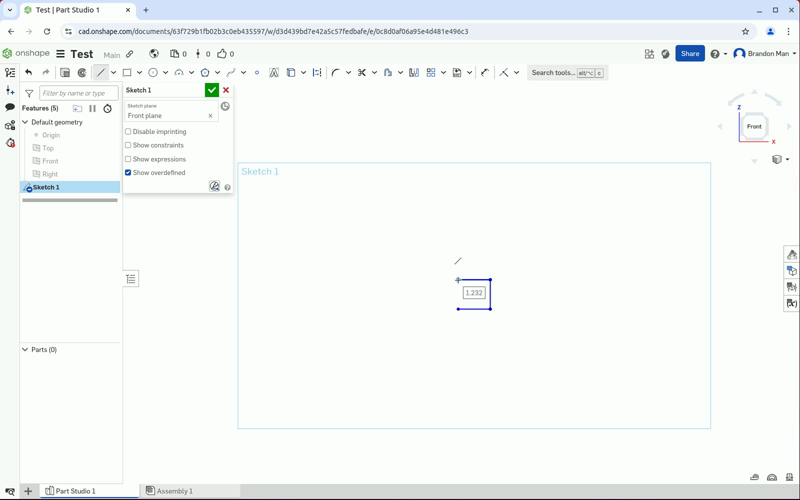
scroll(-6)
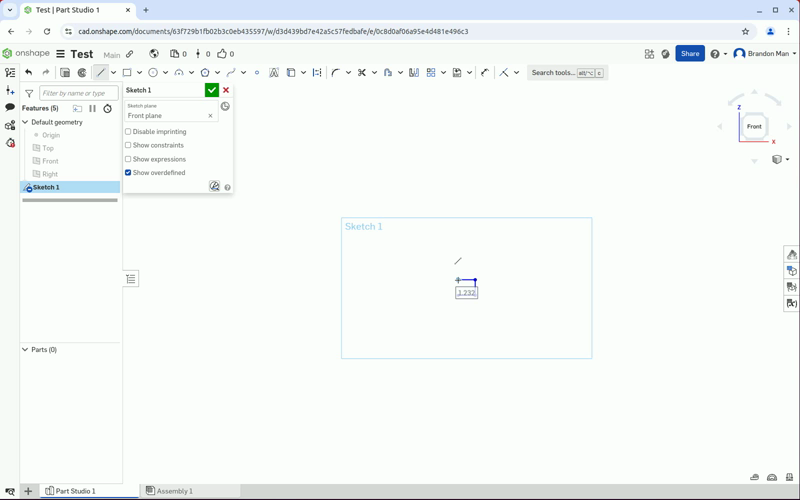
scroll(-6)
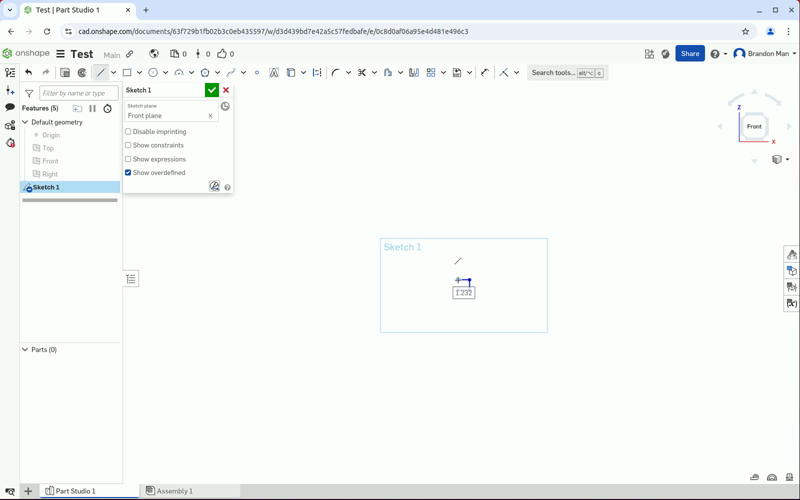
scroll(-6)
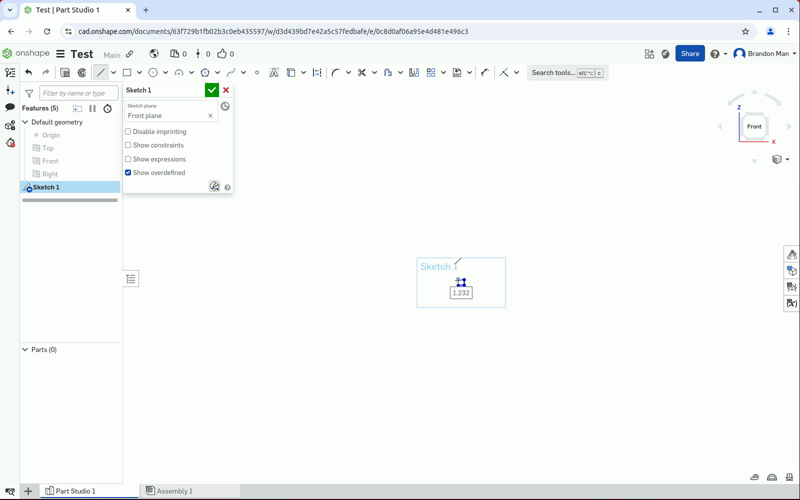
key_up(shift)
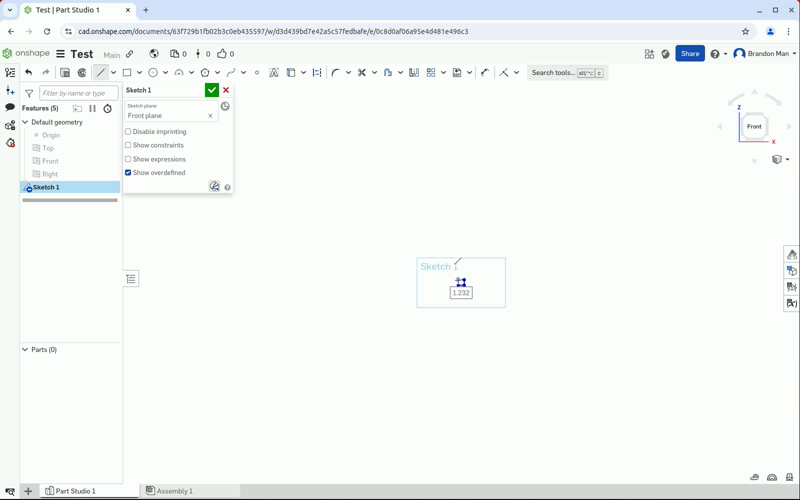
mouse_move(488, 279)
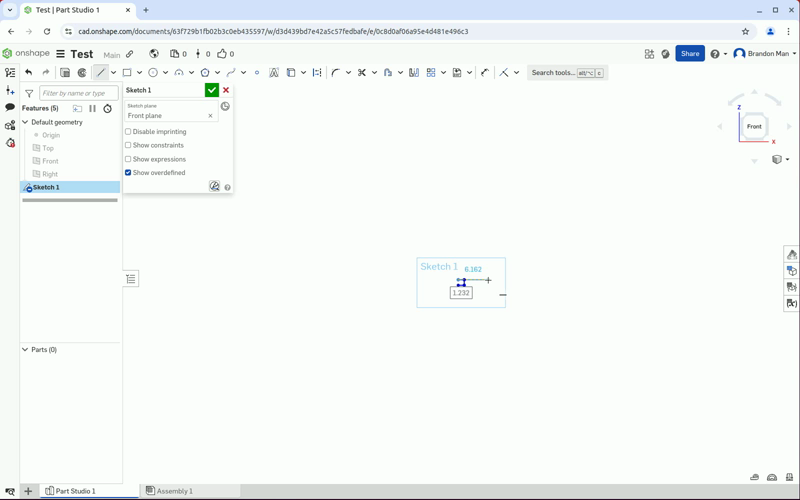
key_down(shift)
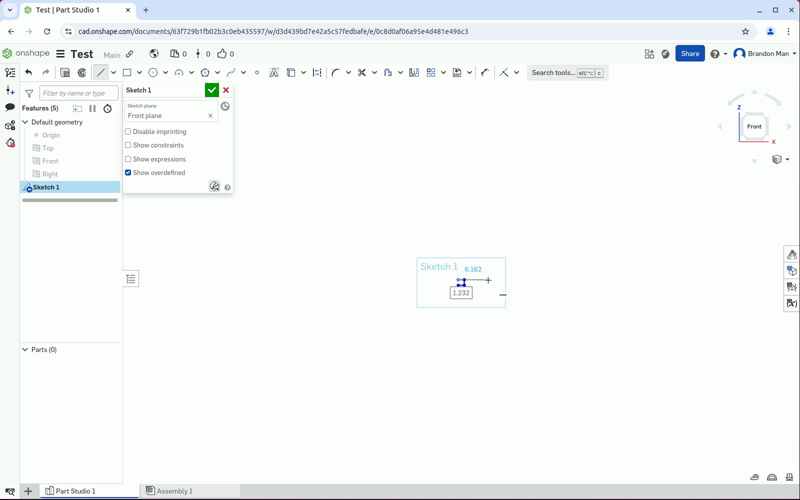
mouse_move(458, 285)
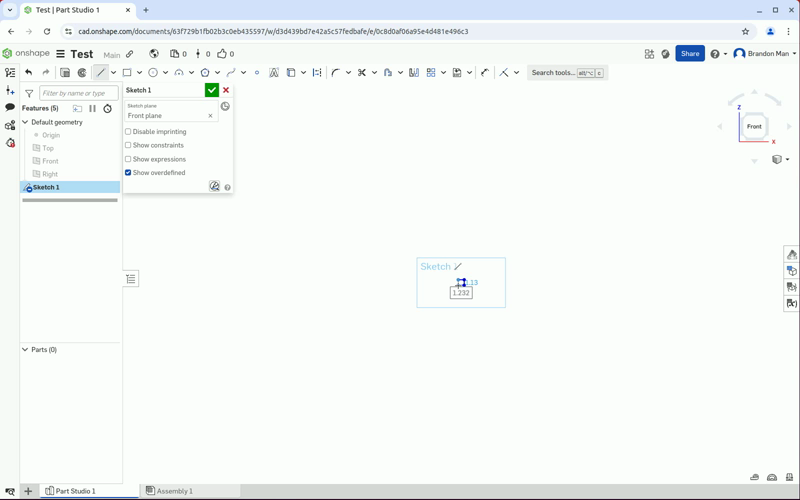
scroll(6)
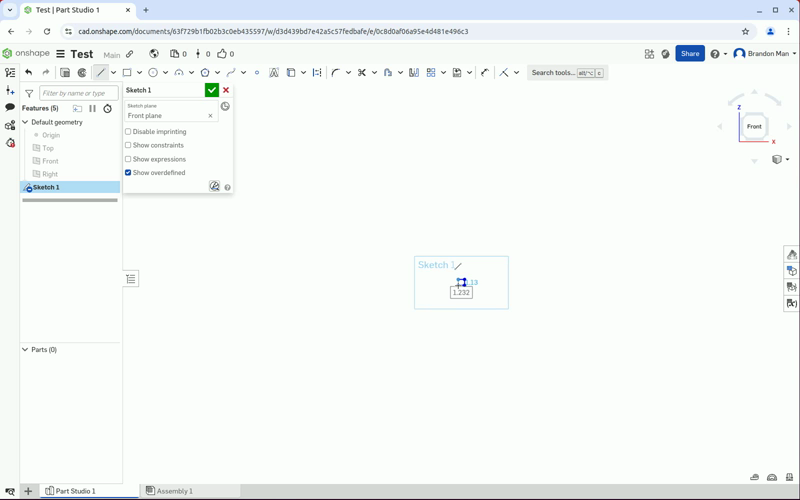
scroll(6)
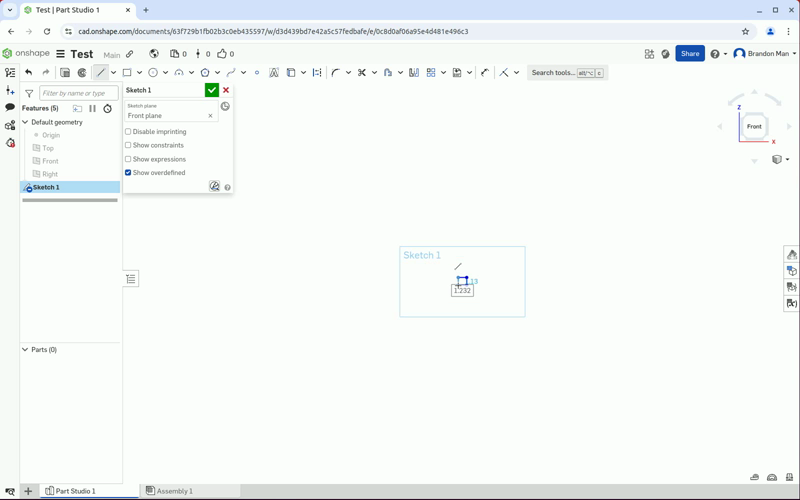
scroll(6)
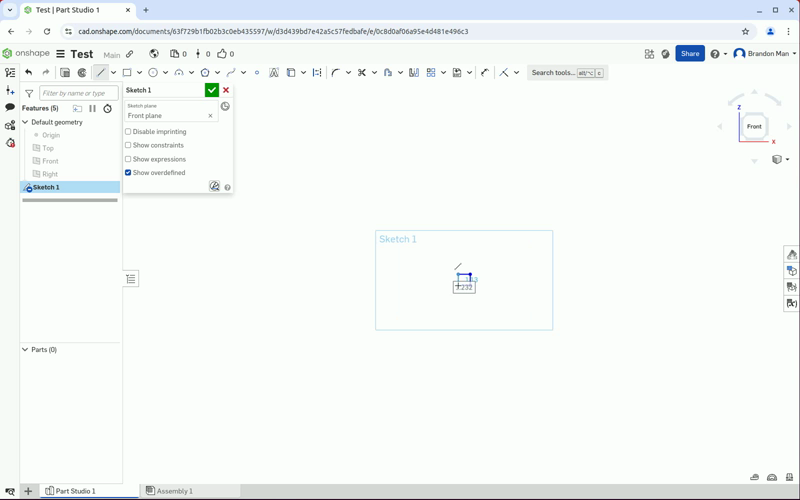
scroll(6)
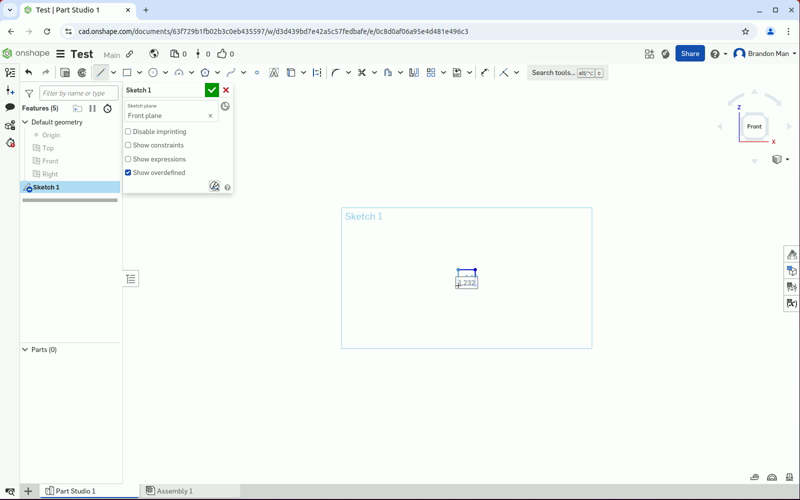
scroll(6)
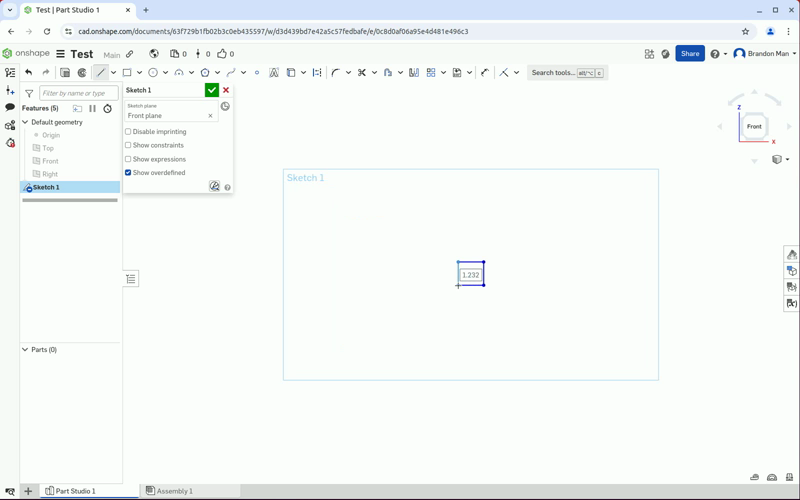
scroll(6)
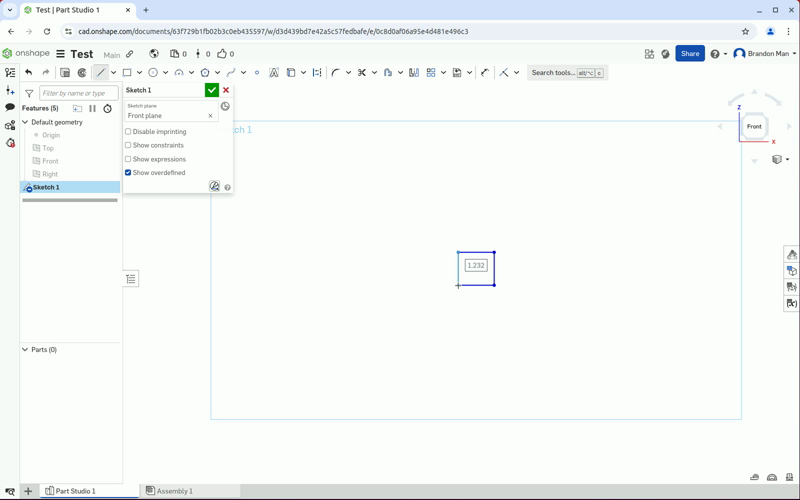
scroll(6)
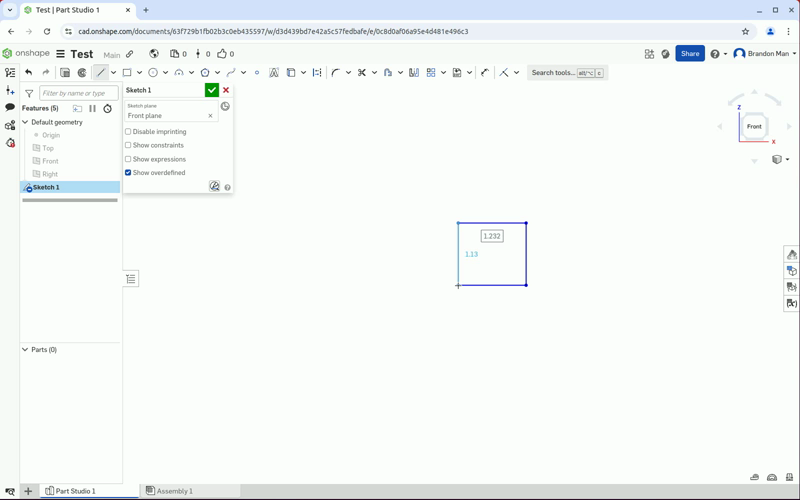
key_up(shift)
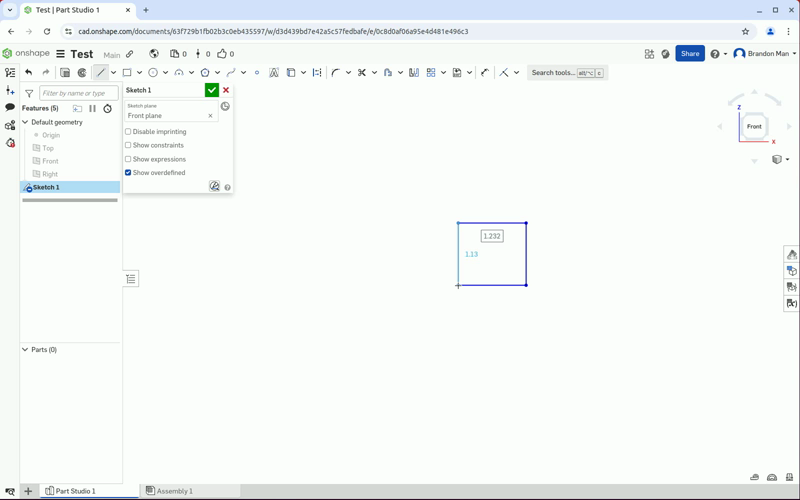
click(458, 285)
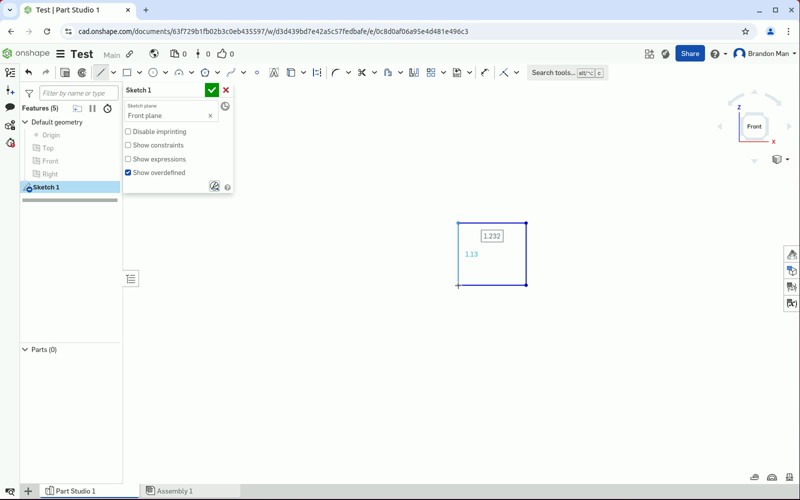
scroll(-6)
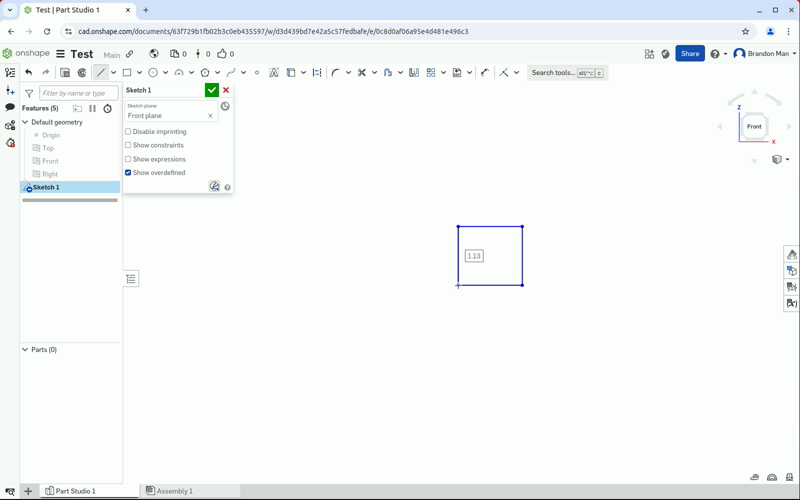
scroll(-6)
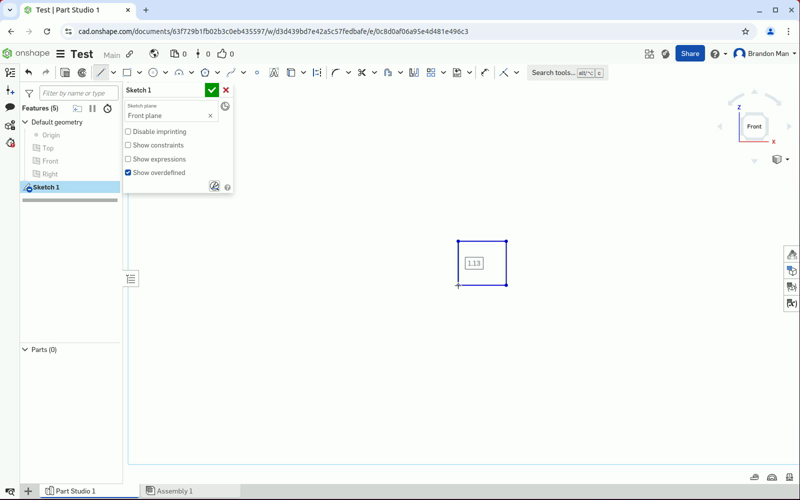
scroll(-6)
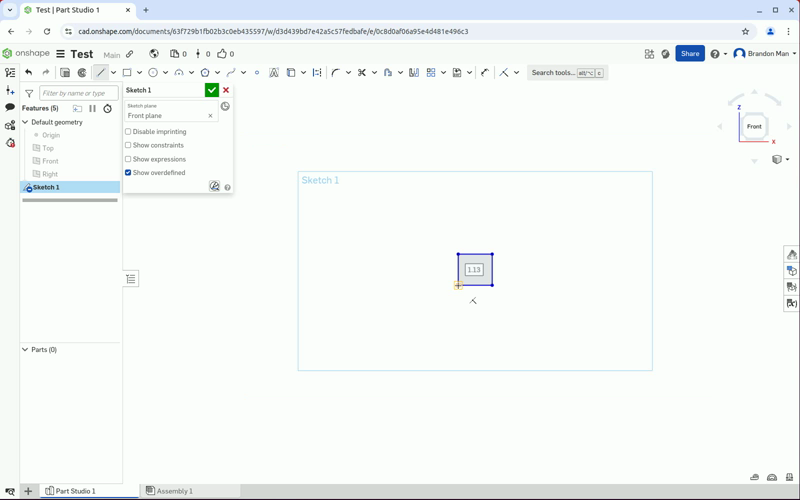
scroll(-6)
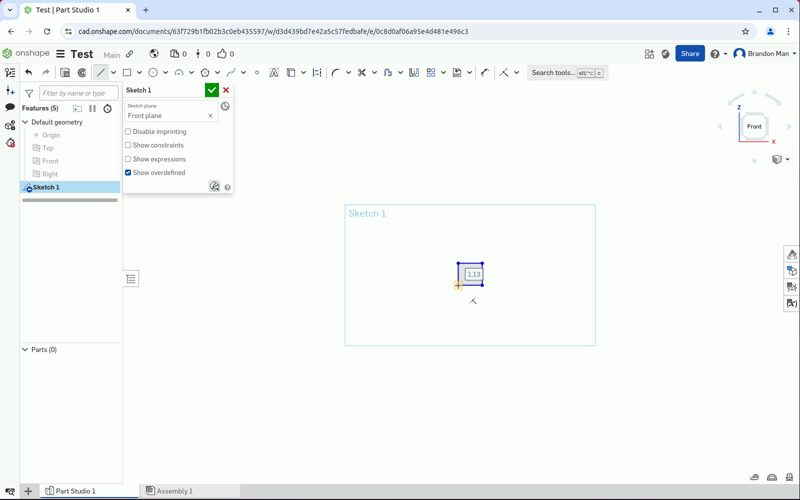
scroll(-6)
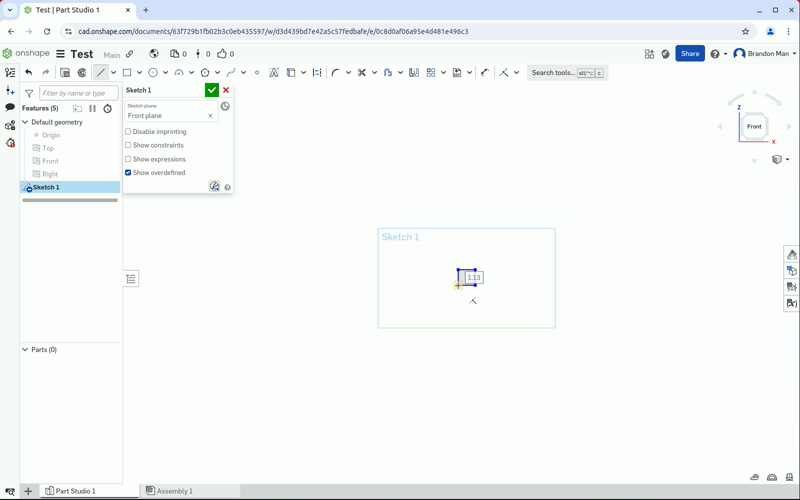
scroll(-6)
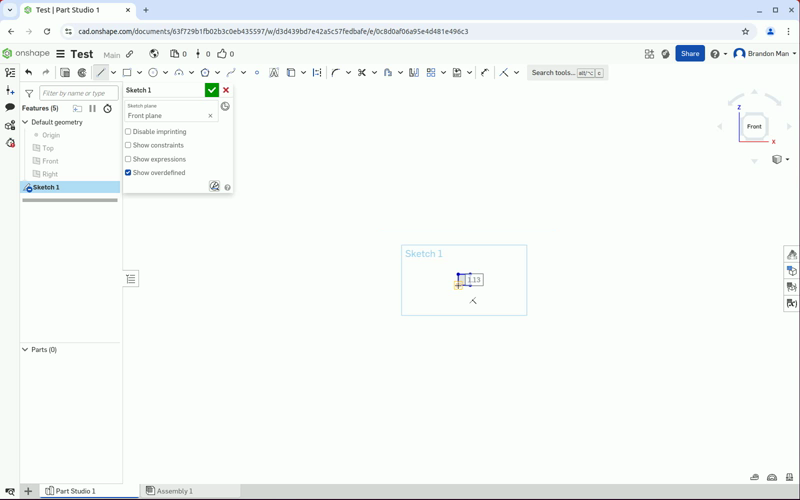
scroll(-6)
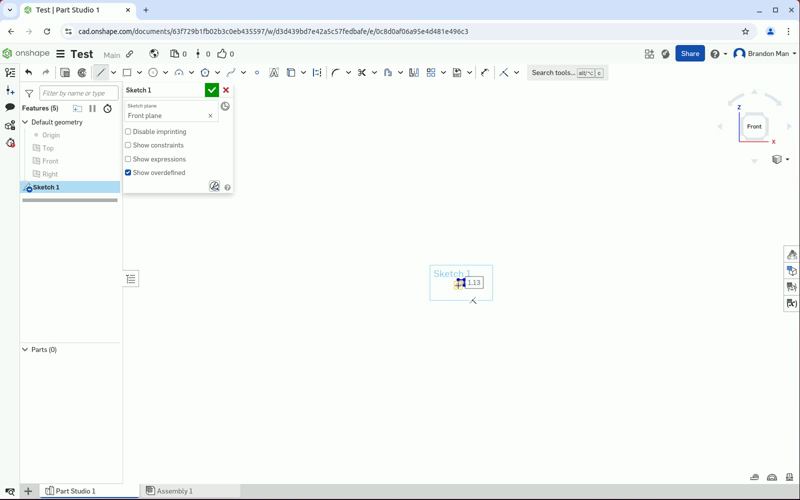
key(esc)
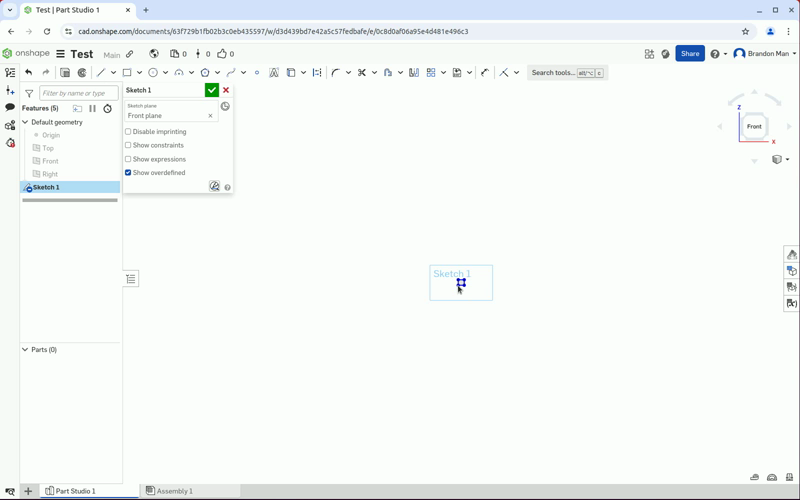
key(l)
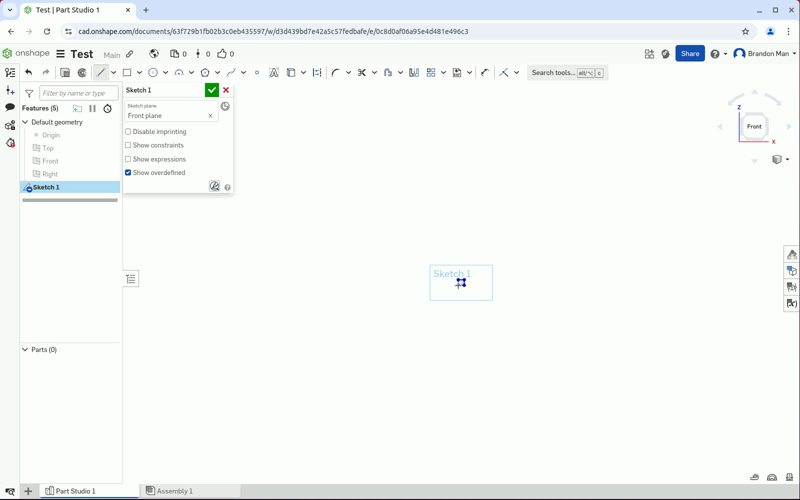
key_down(shift)
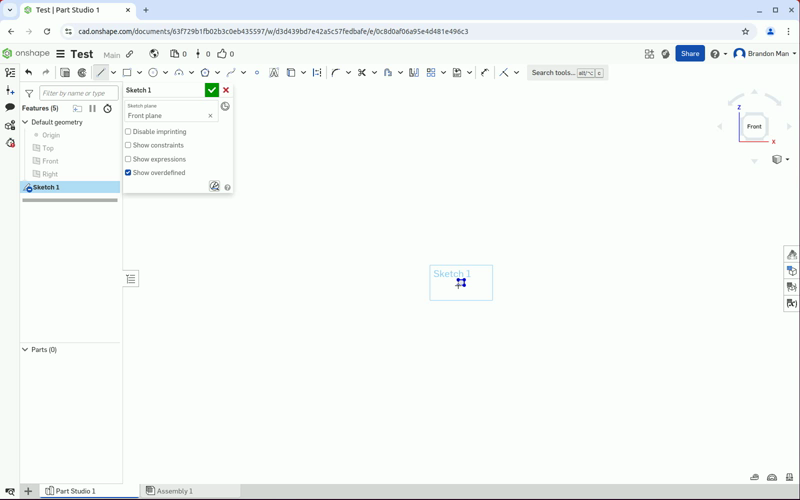
mouse_move(459, 284)
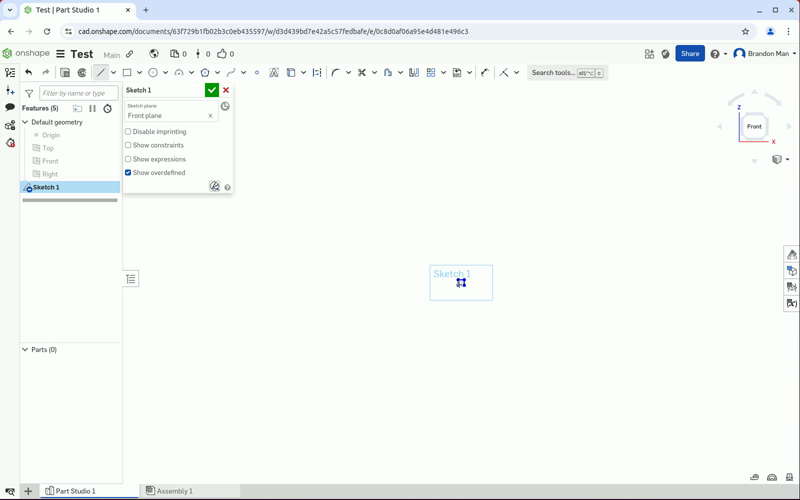
scroll(6)
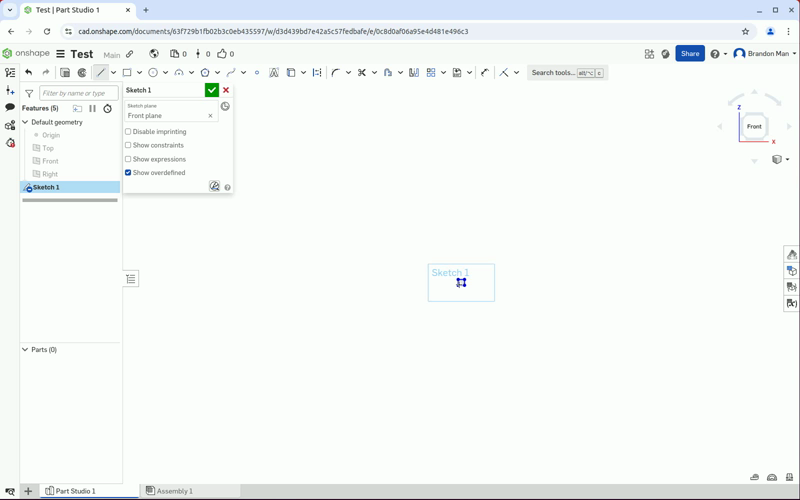
scroll(6)
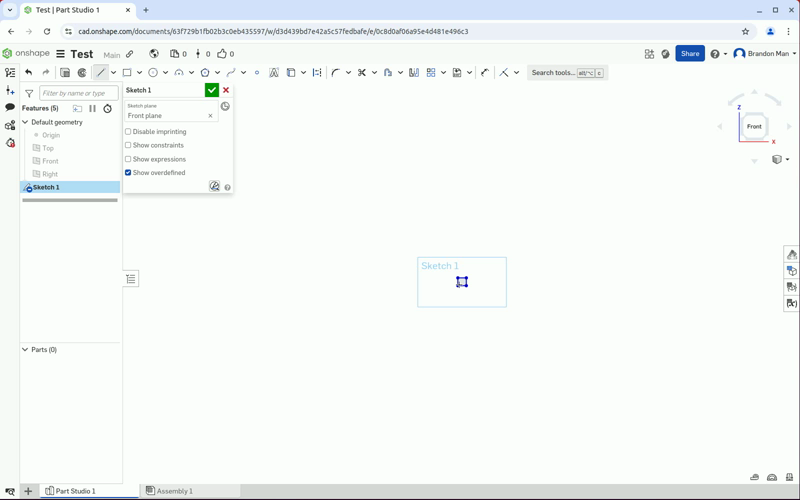
scroll(6)
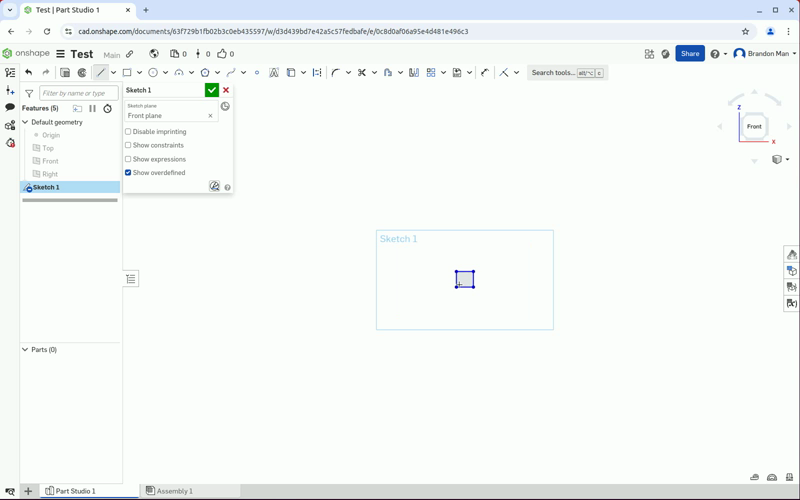
scroll(6)
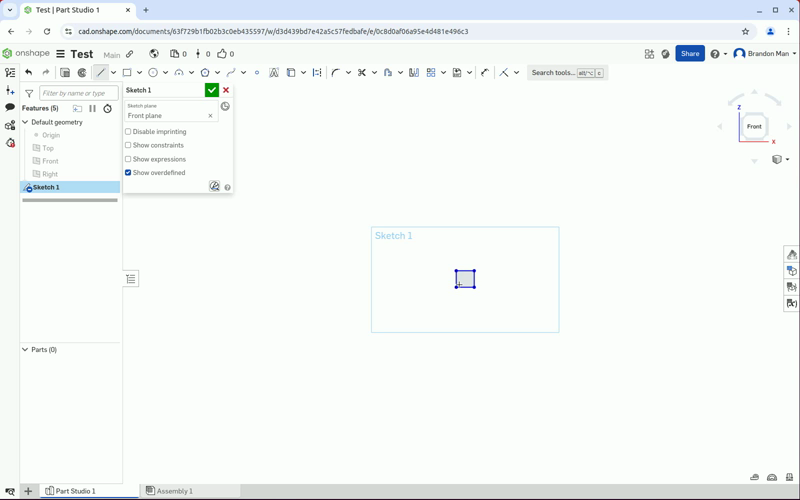
scroll(6)
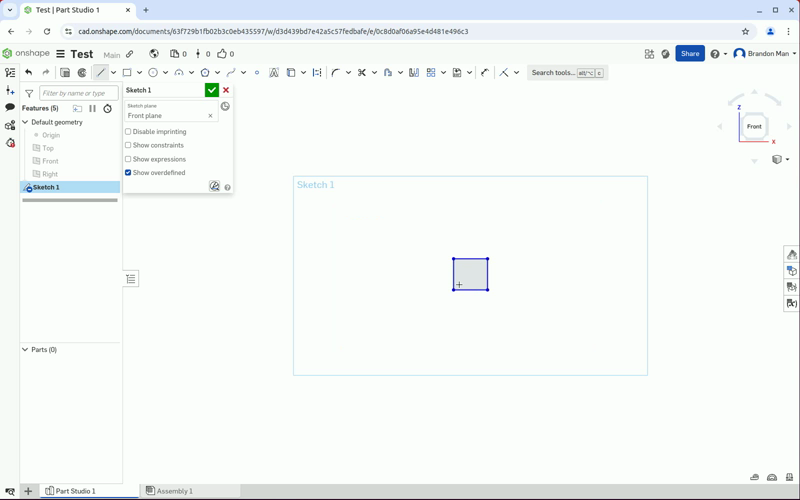
scroll(6)
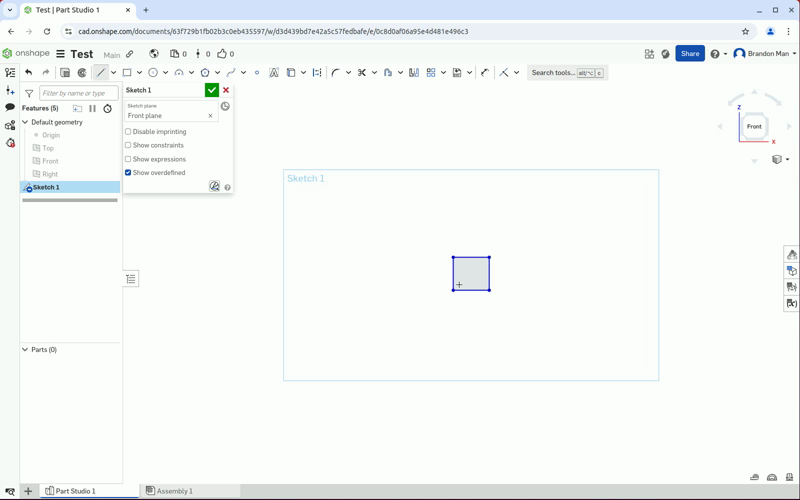
scroll(6)
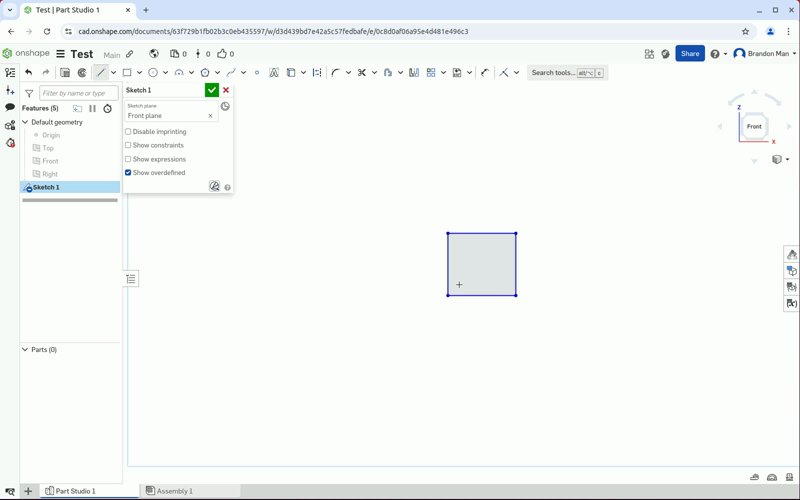
click(459, 284)
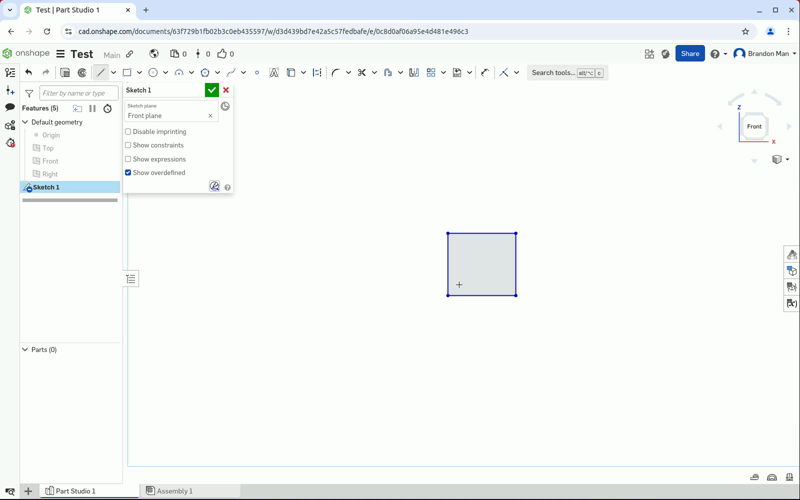
scroll(-6)
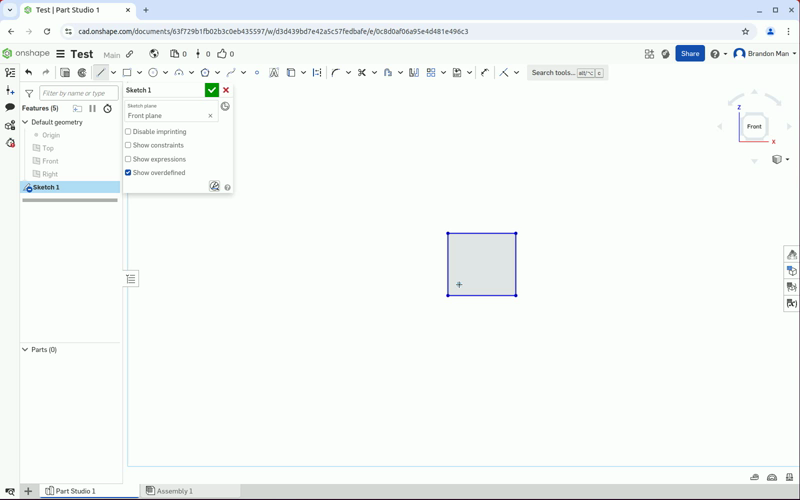
scroll(-6)
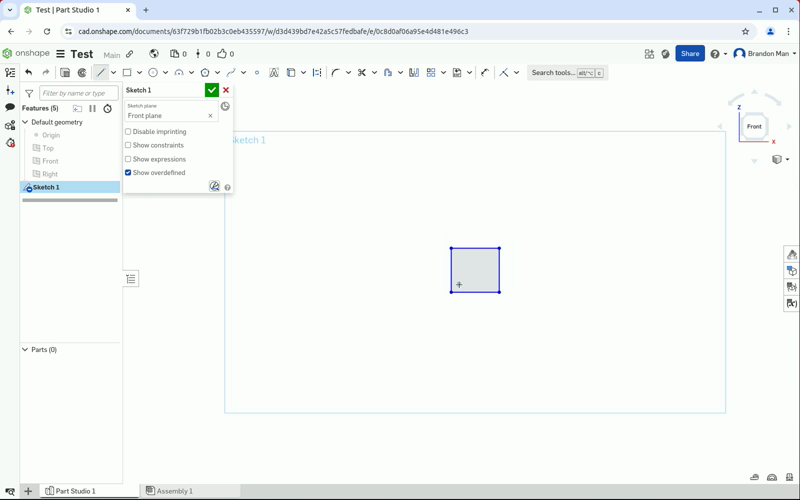
scroll(-6)
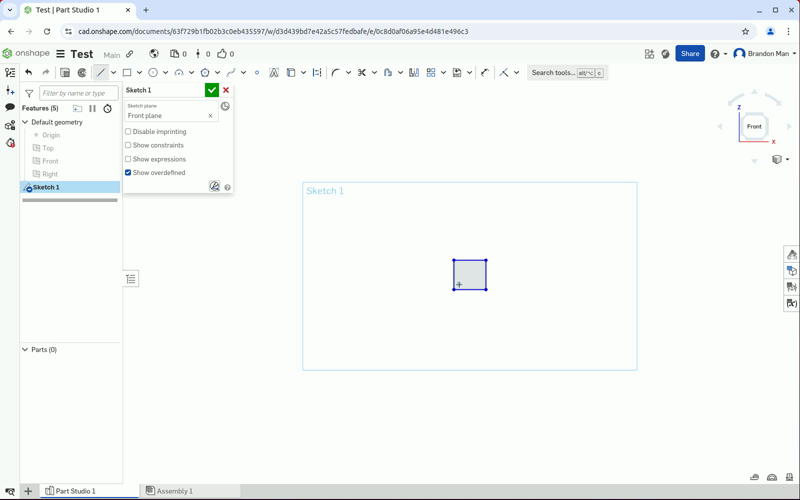
scroll(-6)
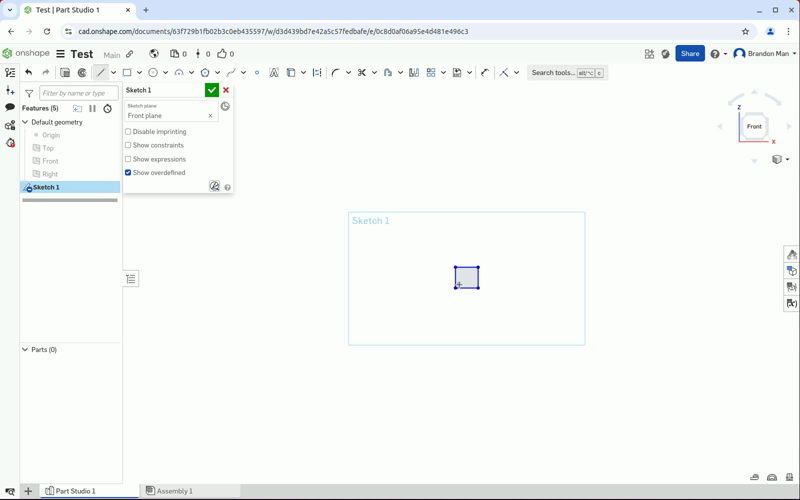
scroll(-6)
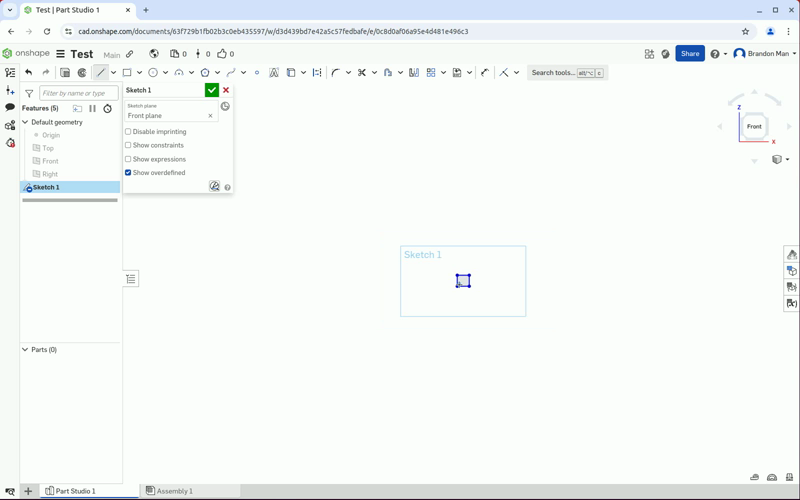
scroll(-6)
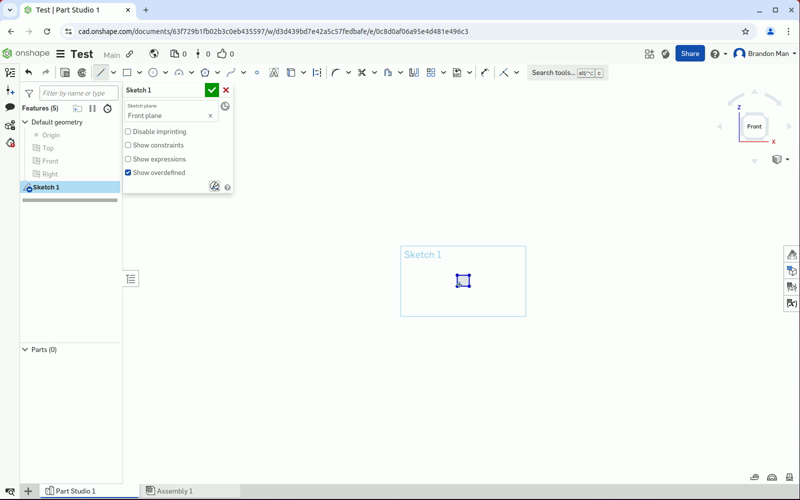
scroll(-6)
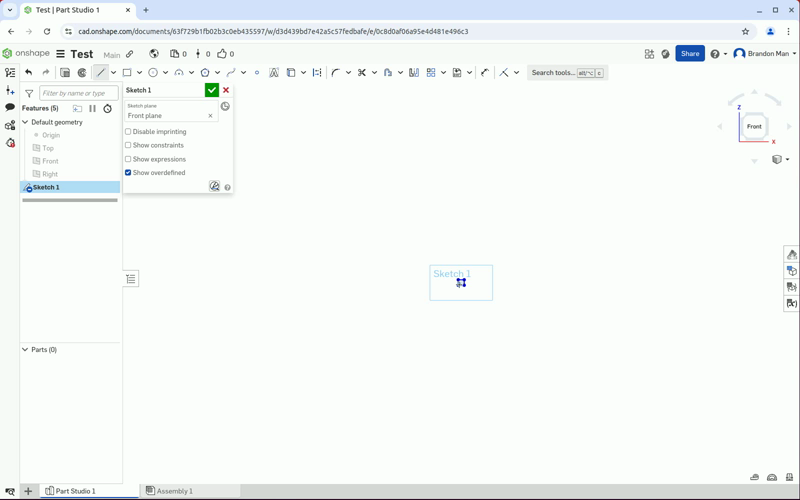
key_up(shift)
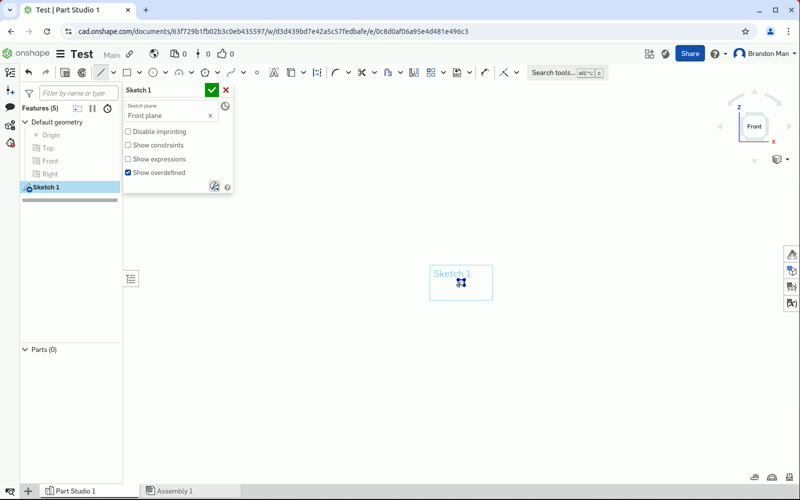
key_down(shift)
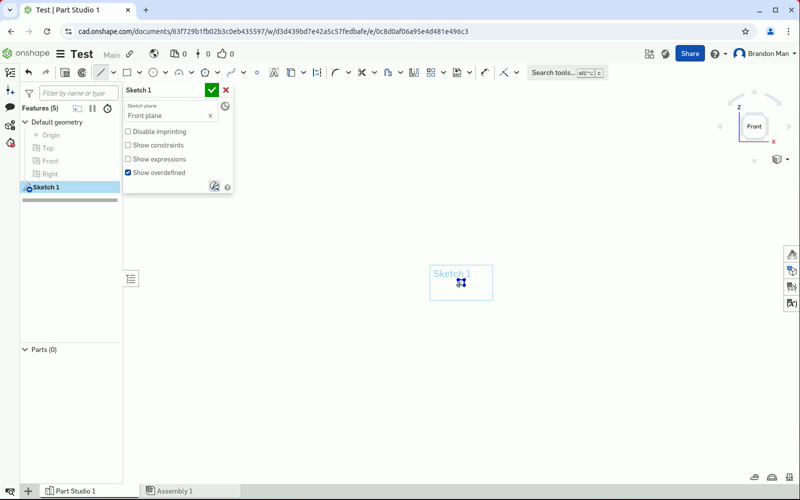
mouse_move(489, 284)
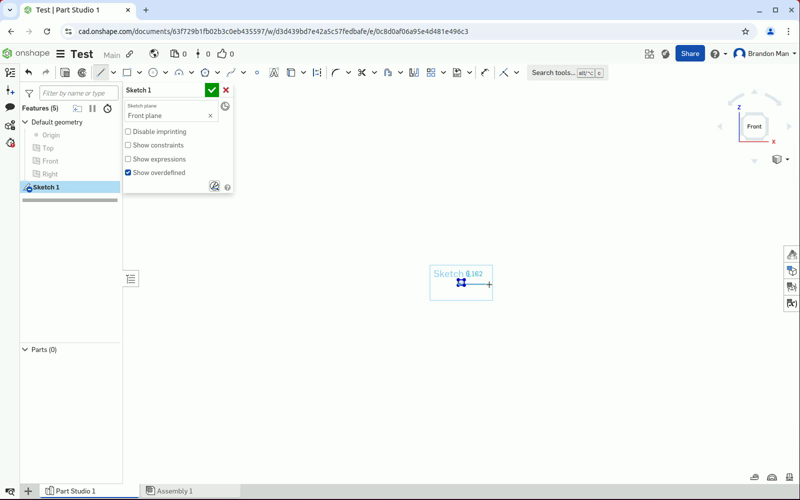
mouse_move(463, 284)
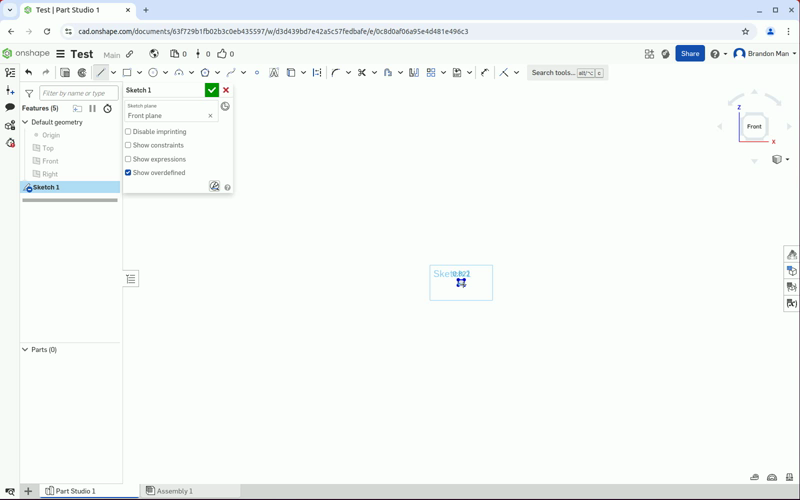
scroll(6)
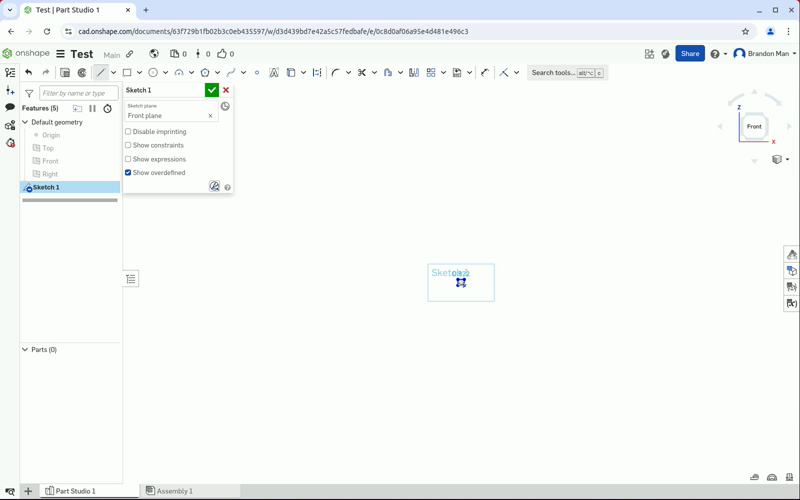
scroll(6)
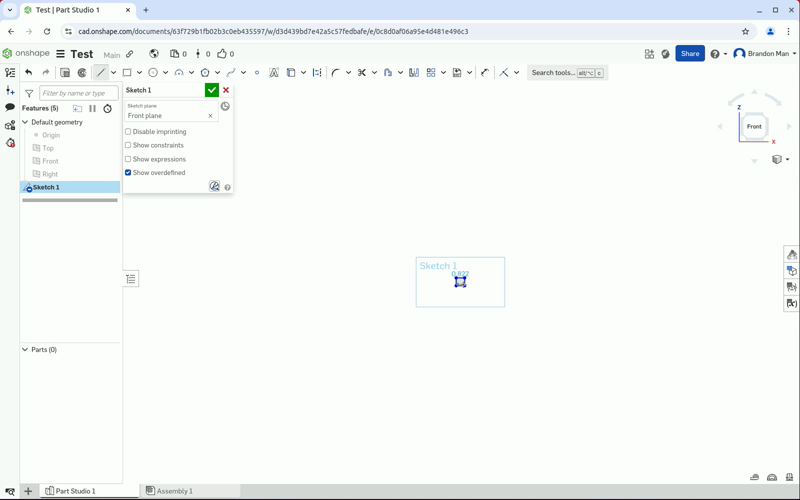
scroll(6)
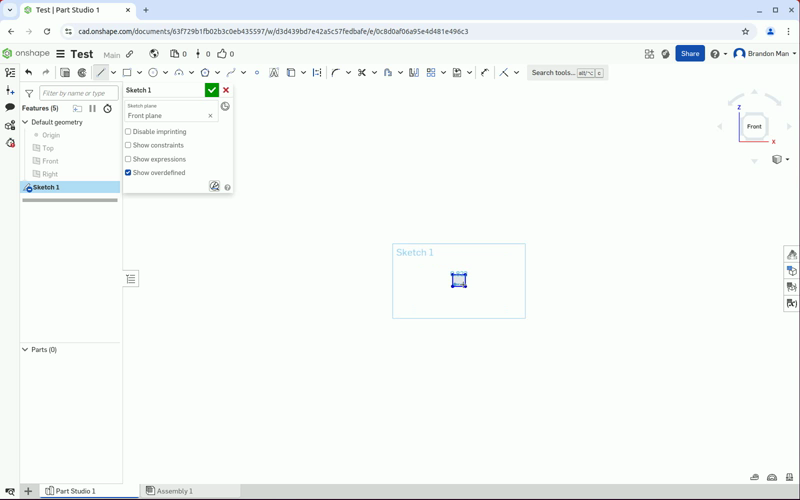
scroll(6)
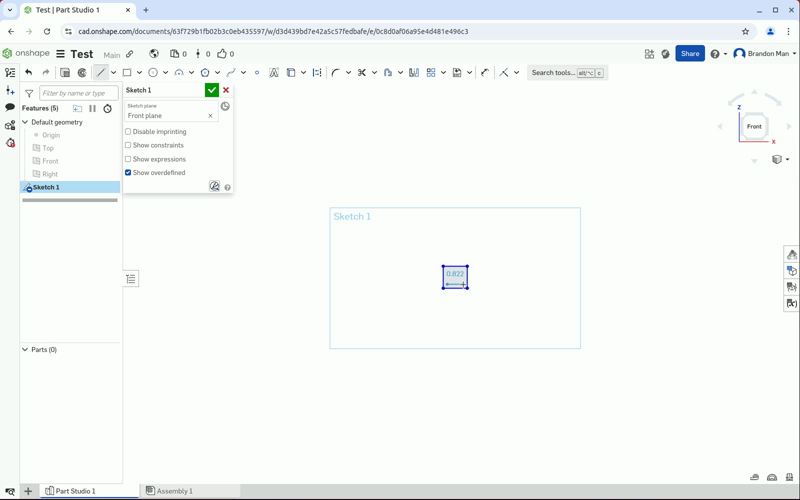
scroll(6)
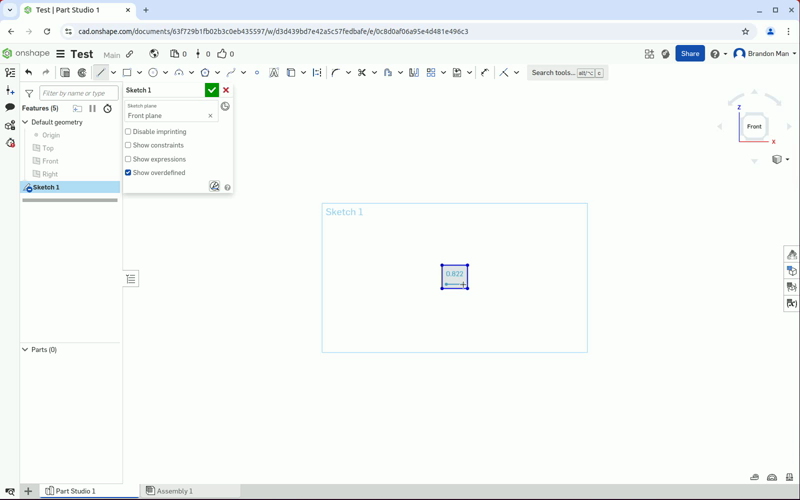
scroll(6)
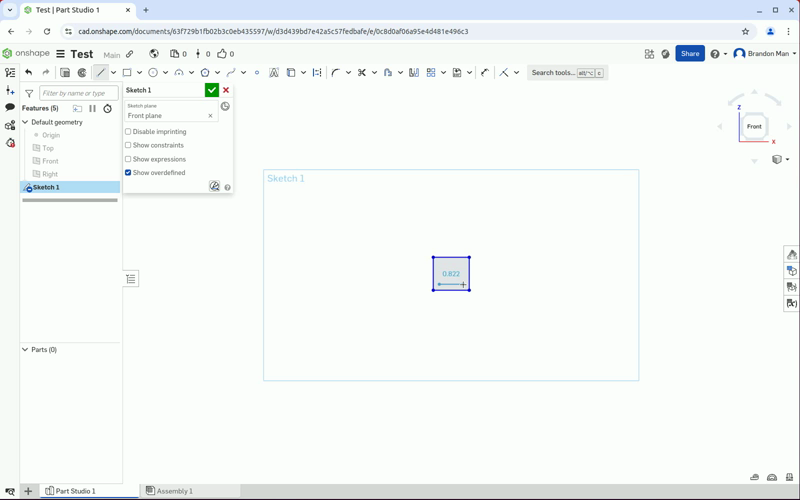
scroll(6)
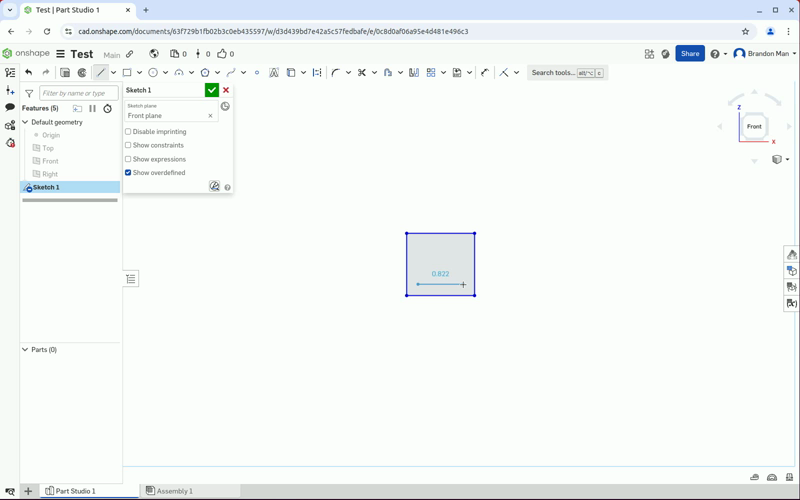
click(463, 284)
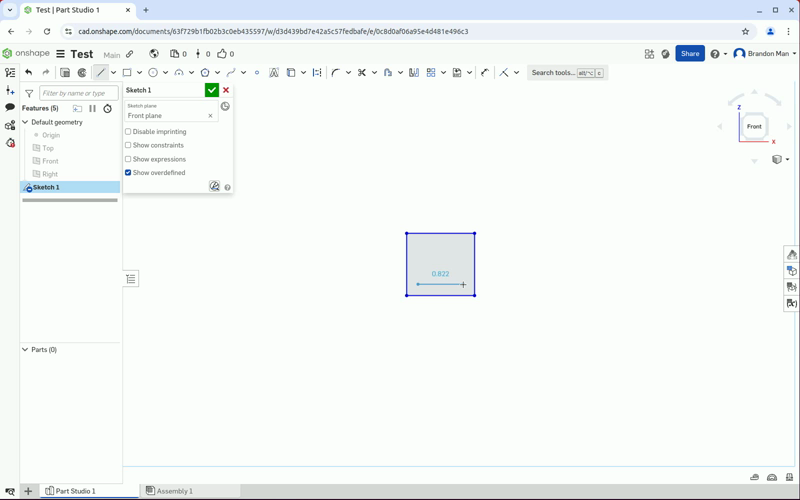
scroll(-6)
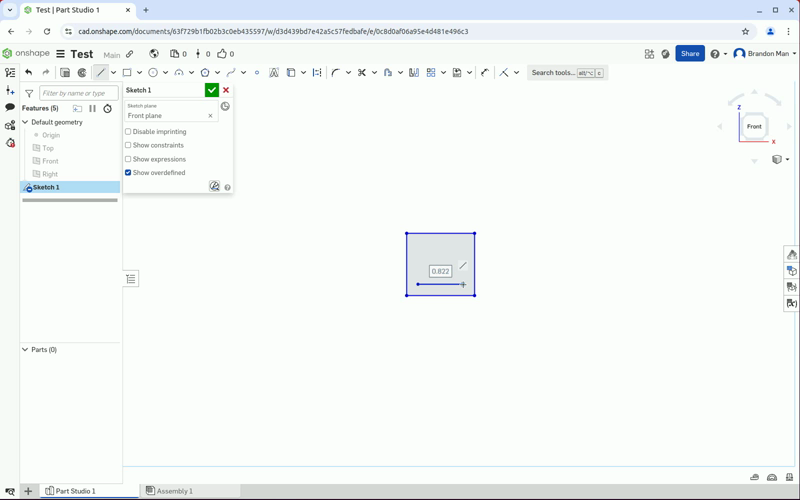
scroll(-6)
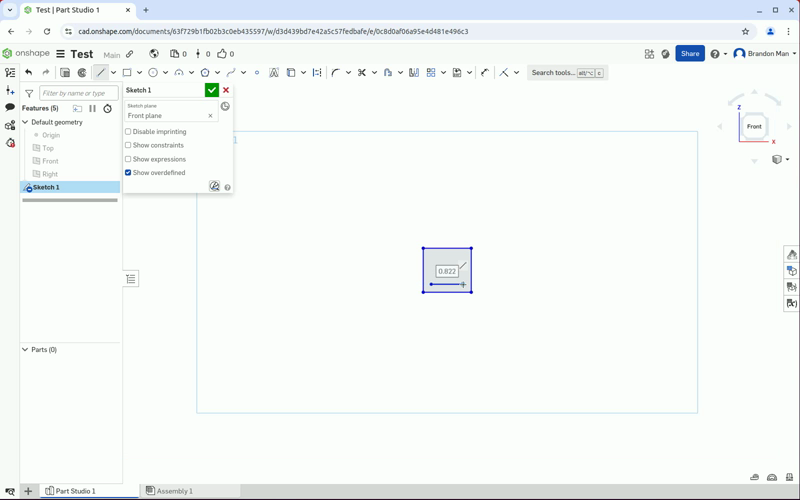
scroll(-6)
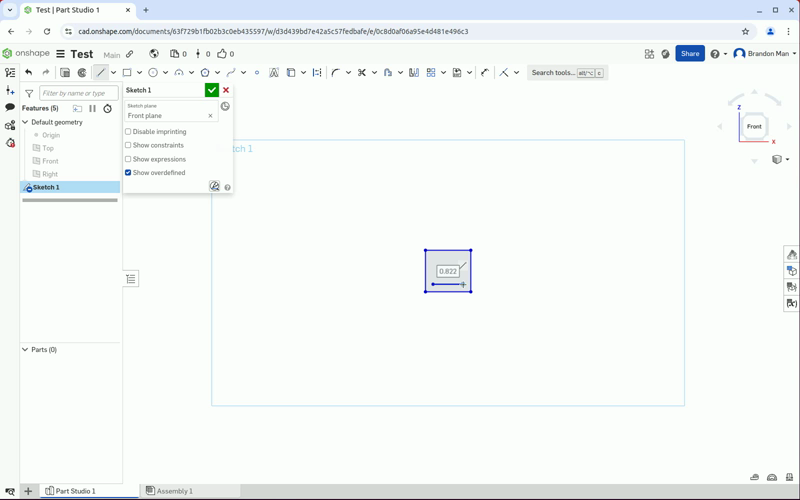
scroll(-6)
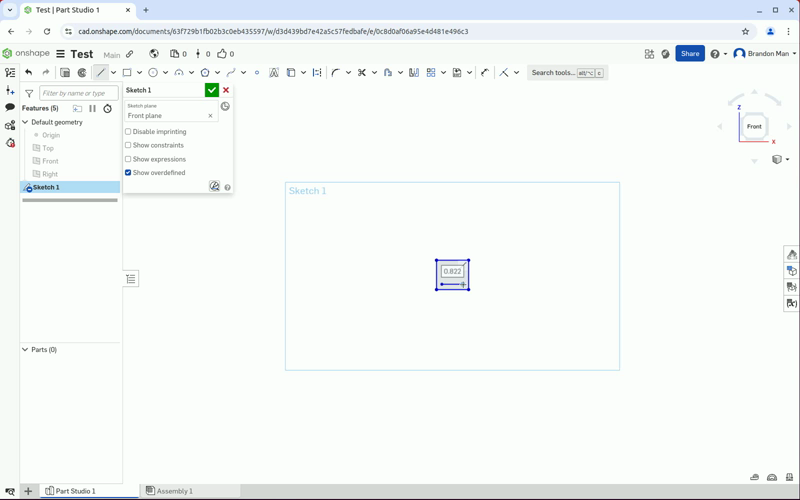
scroll(-6)
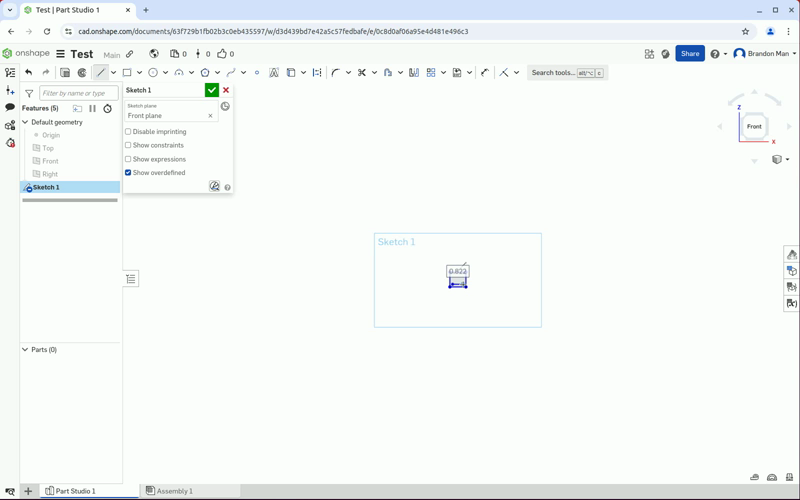
scroll(-6)
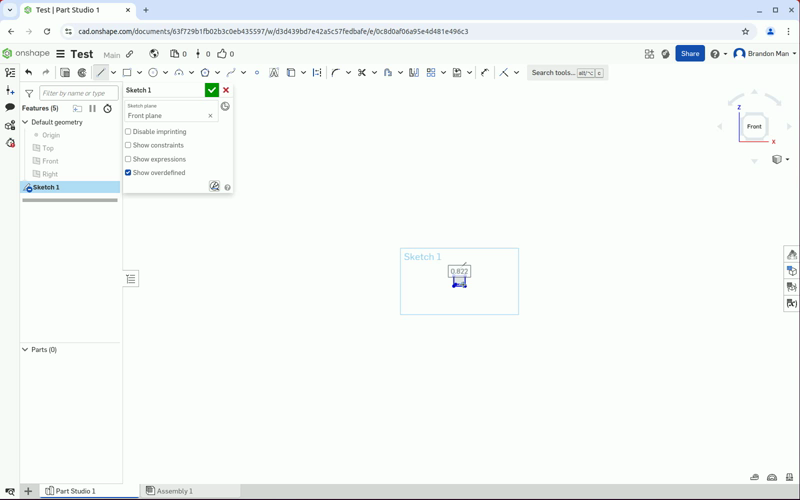
scroll(-6)
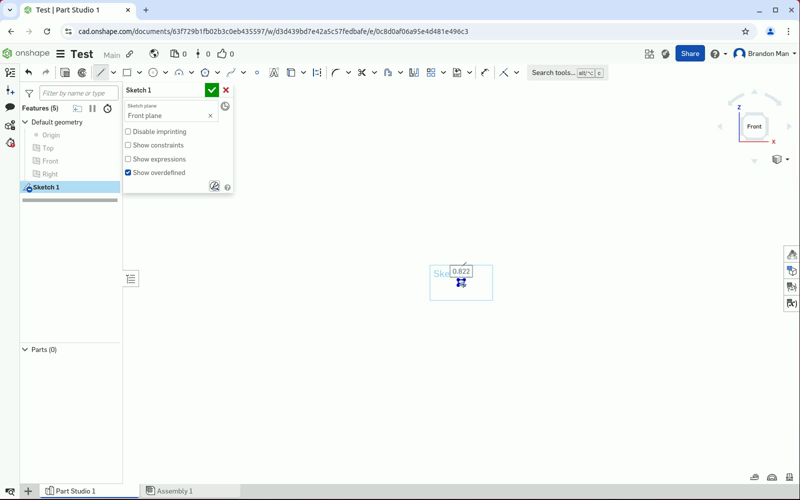
key_up(shift)
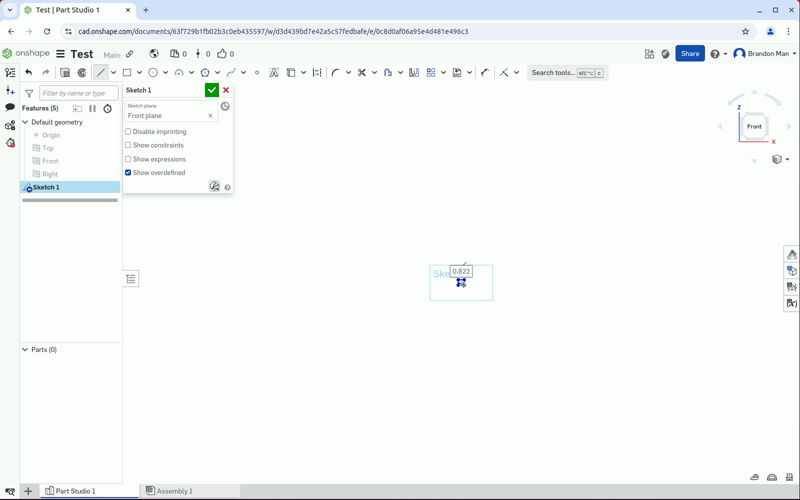
key_down(shift)
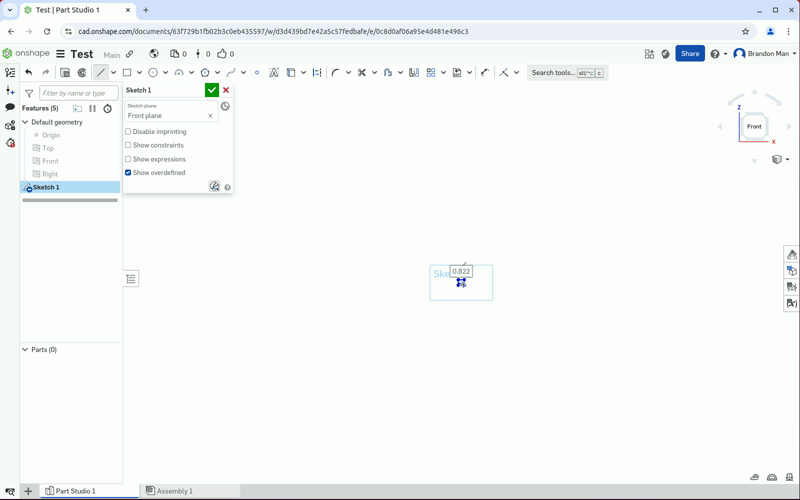
mouse_move(493, 284)
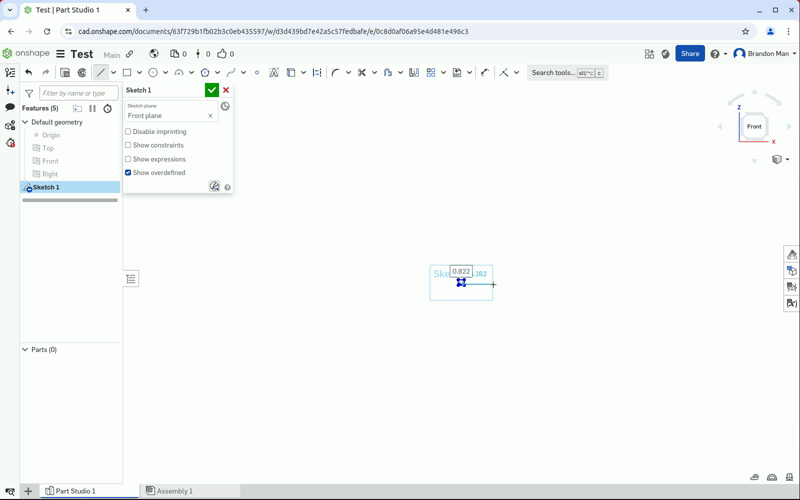
mouse_move(463, 280)
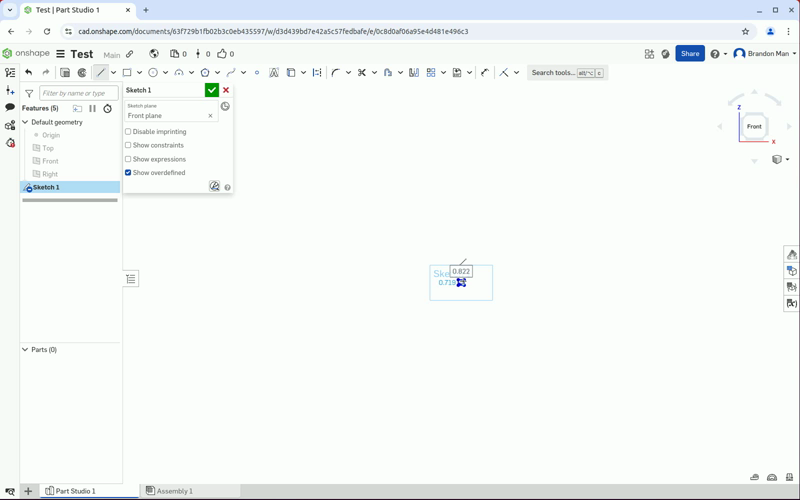
scroll(6)
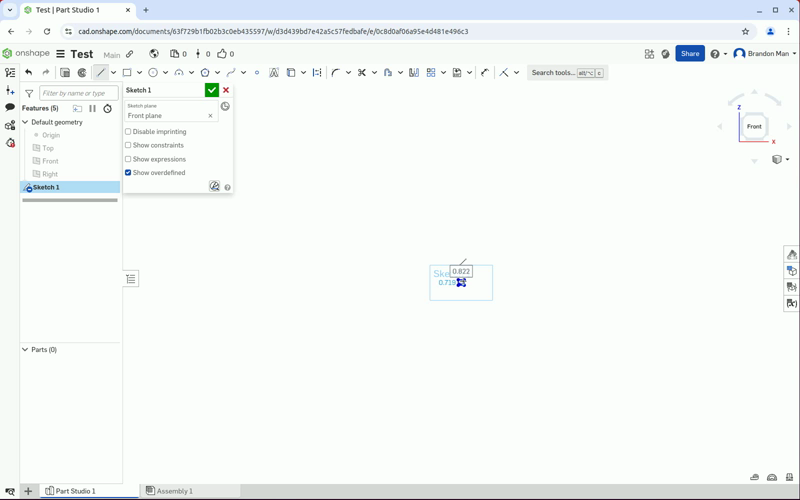
scroll(6)
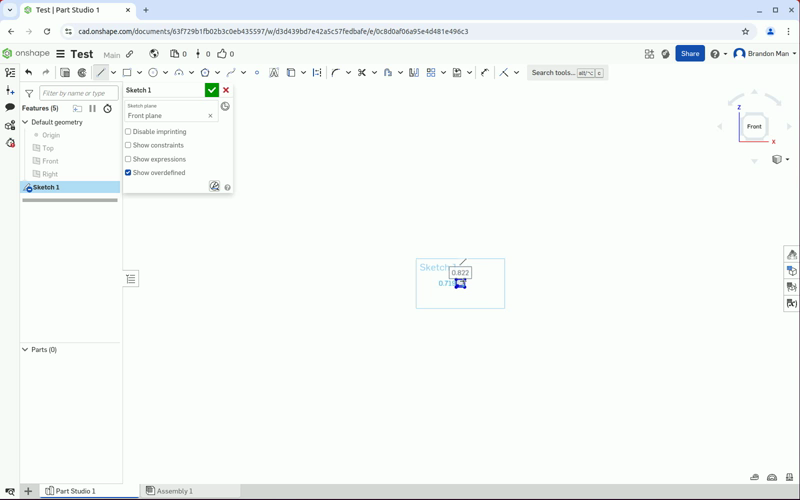
scroll(6)
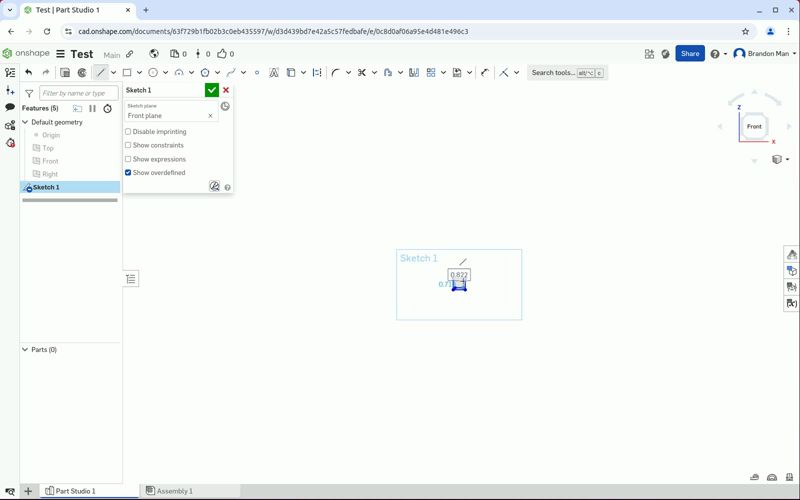
scroll(6)
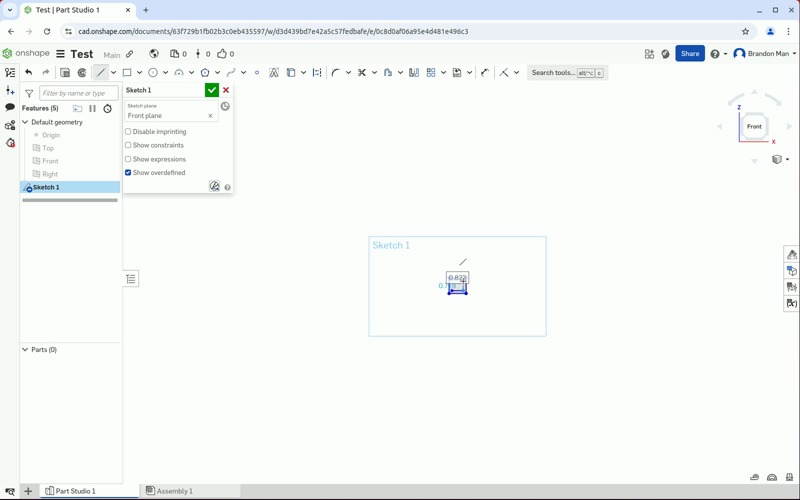
scroll(6)
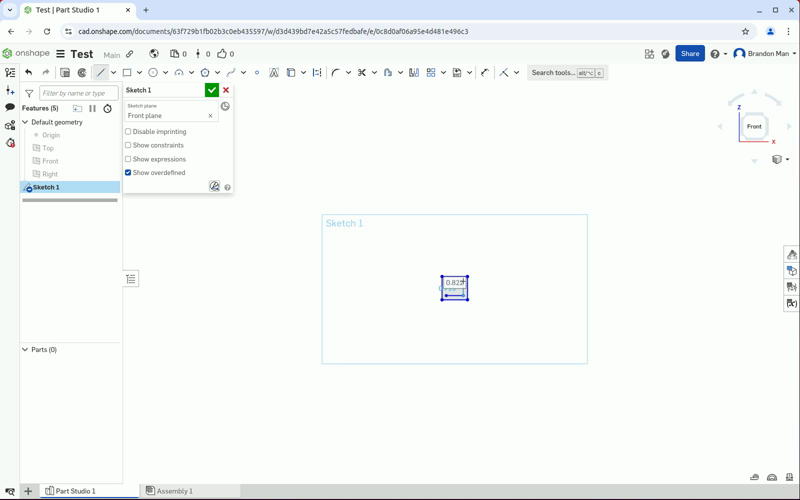
scroll(6)
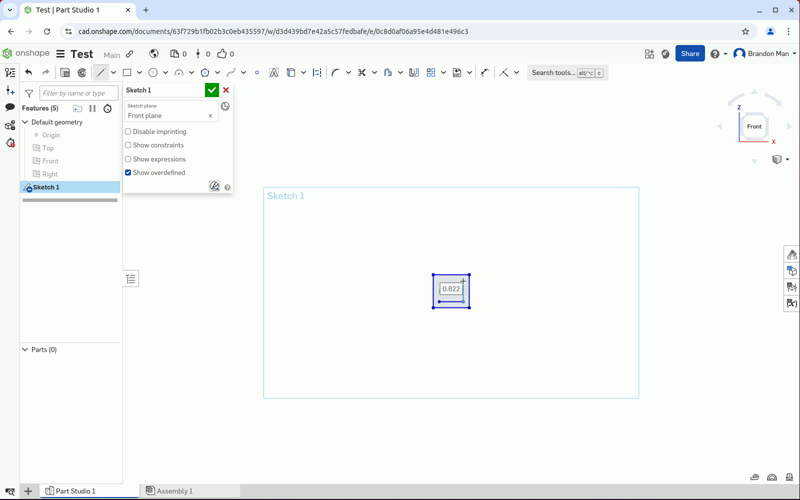
scroll(6)
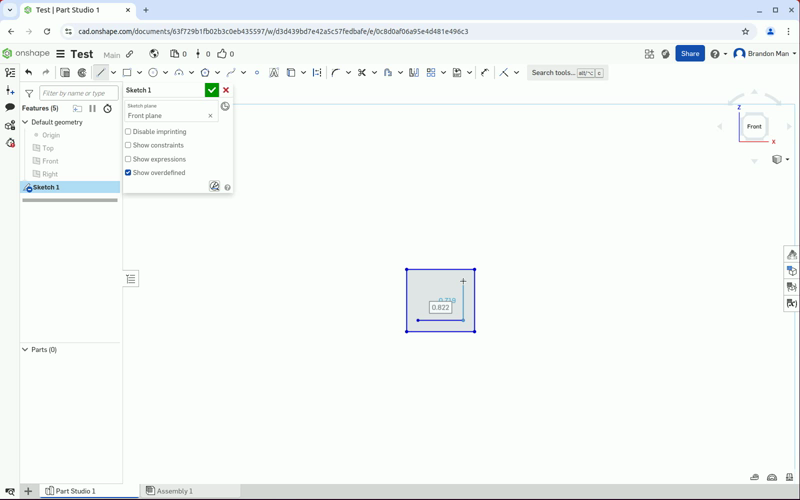
click(463, 280)
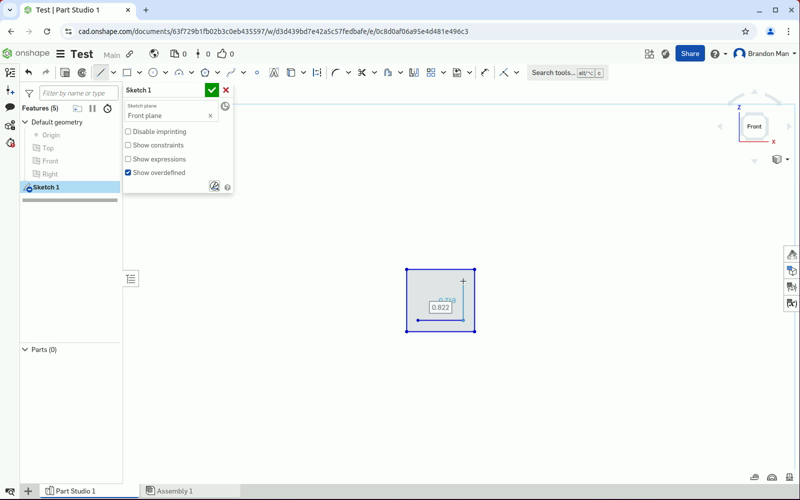
scroll(-6)
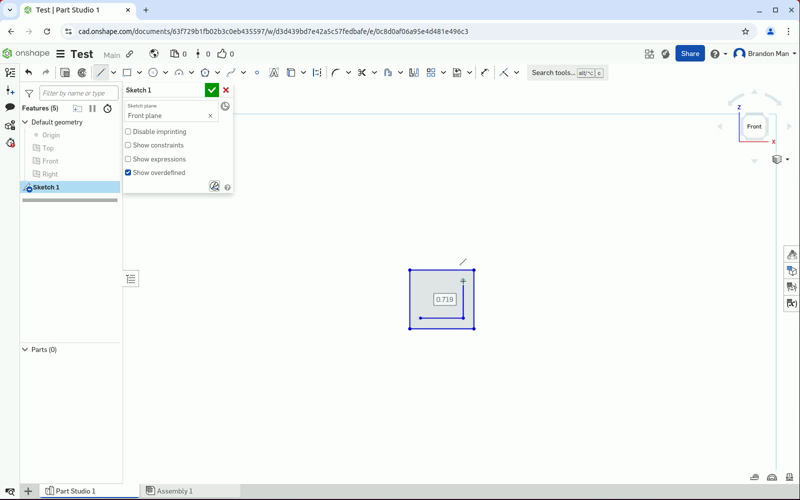
scroll(-6)
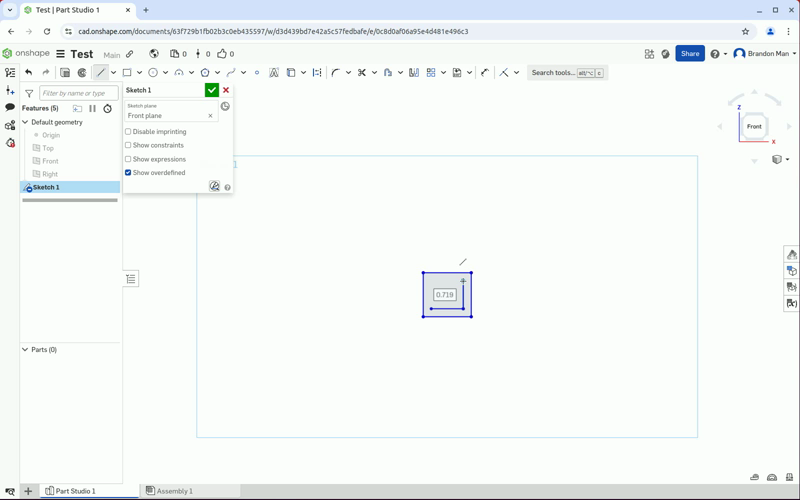
scroll(-6)
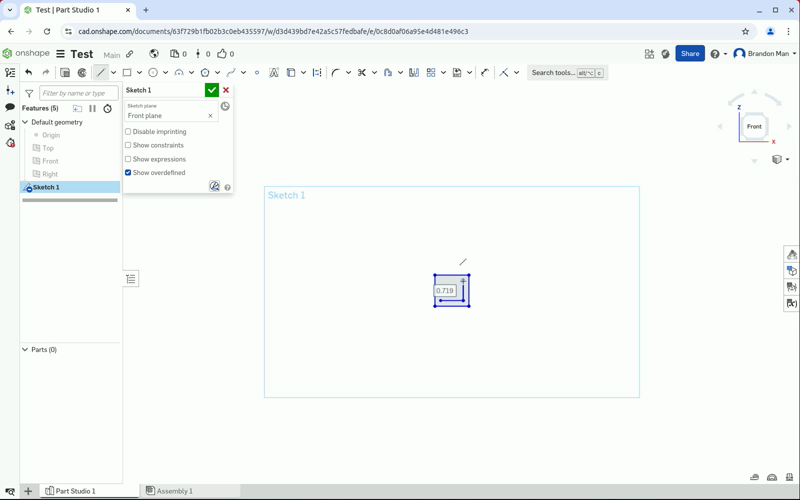
scroll(-6)
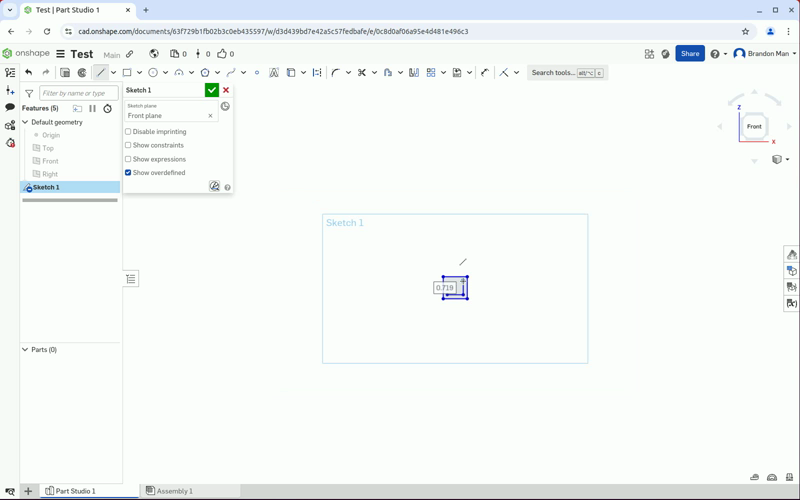
scroll(-6)
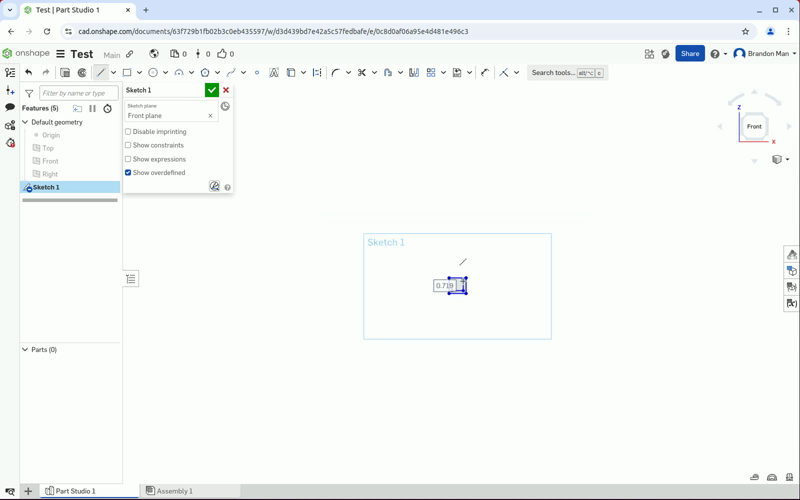
scroll(-6)
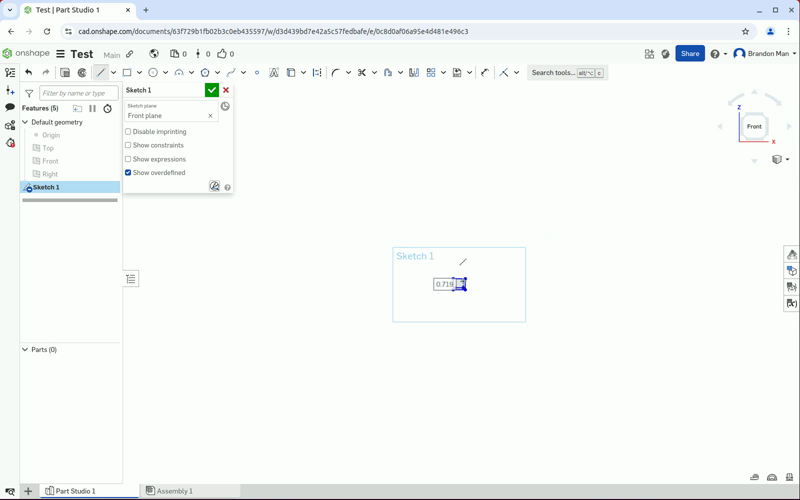
scroll(-6)
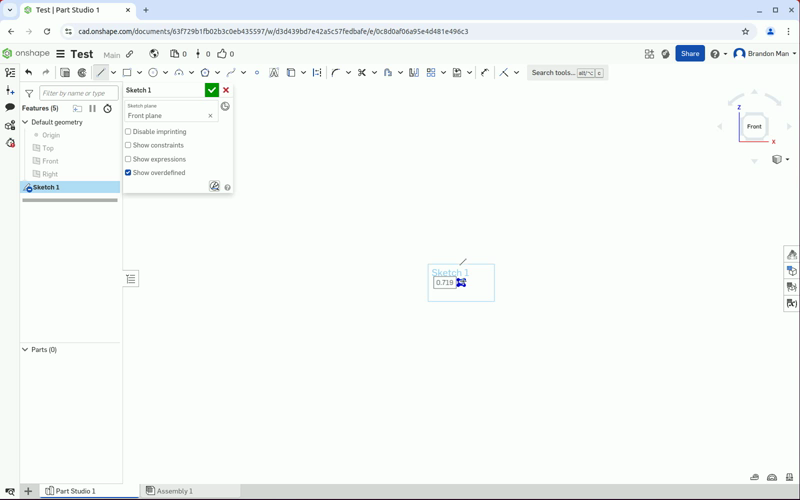
key_up(shift)
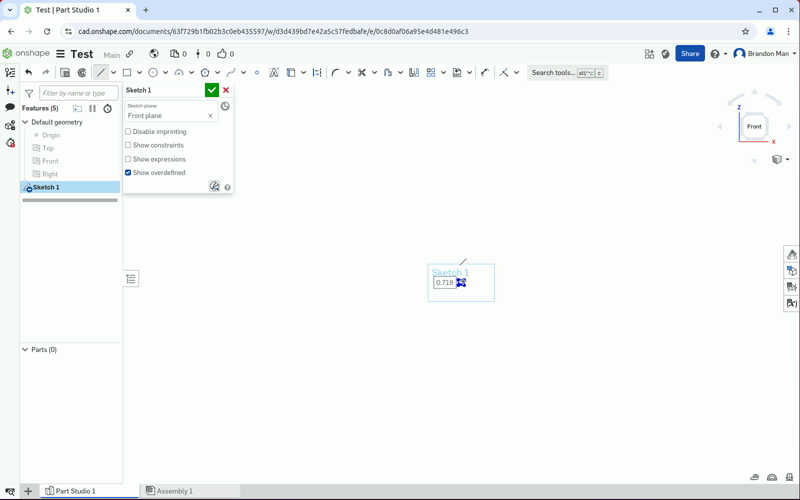
key_down(shift)
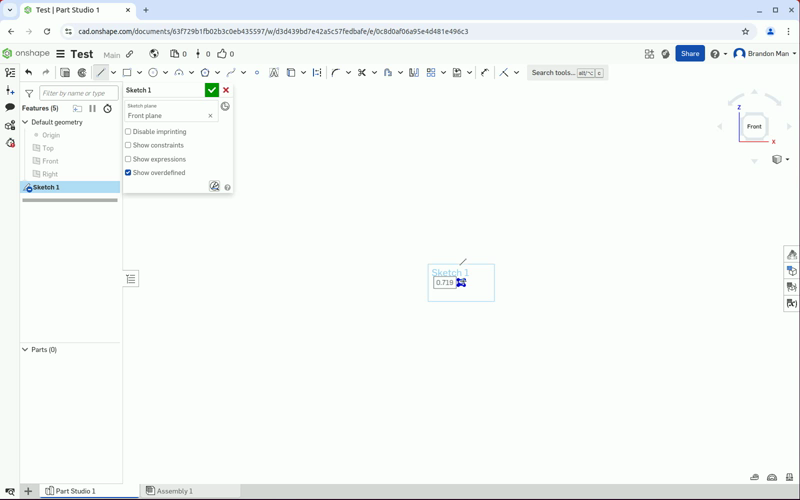
mouse_move(493, 280)
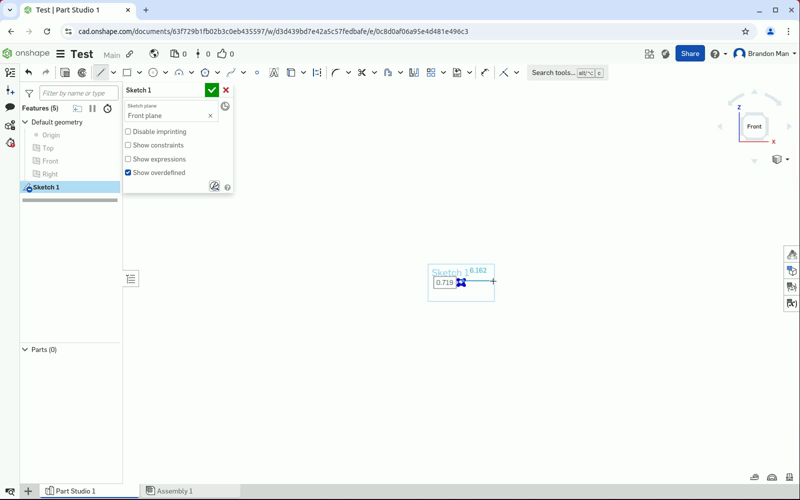
mouse_move(459, 280)
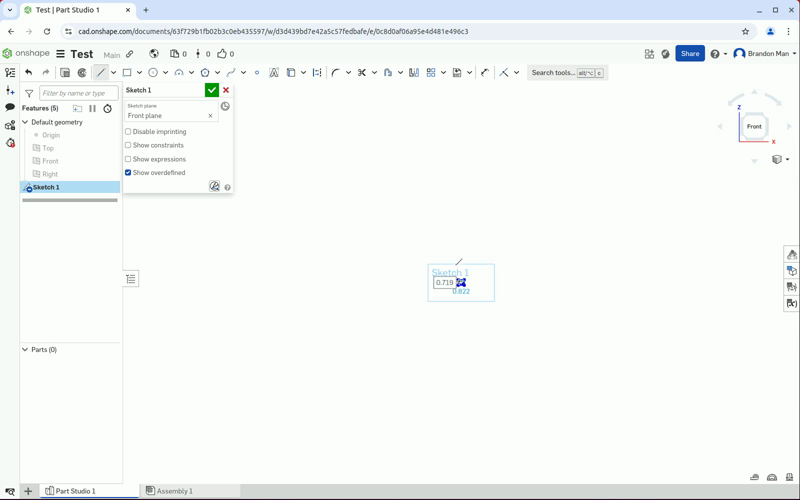
scroll(6)
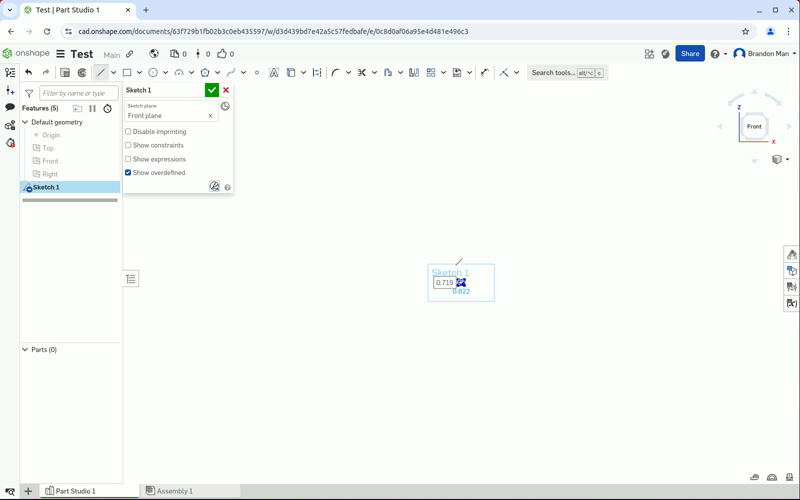
scroll(6)
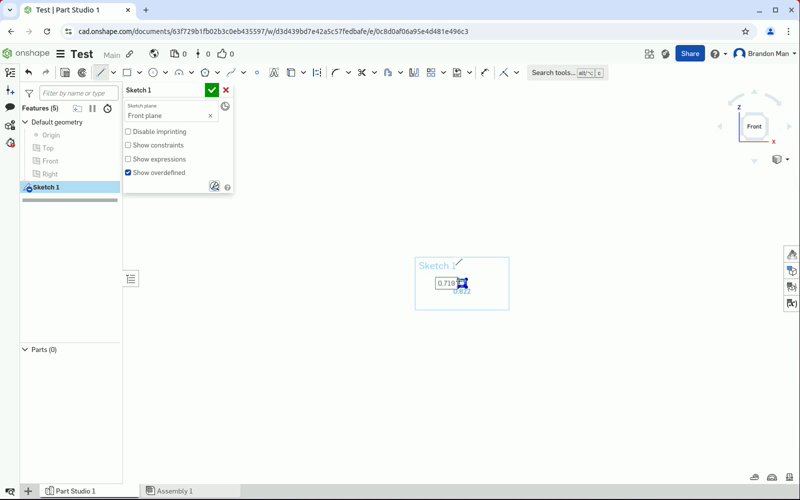
scroll(6)
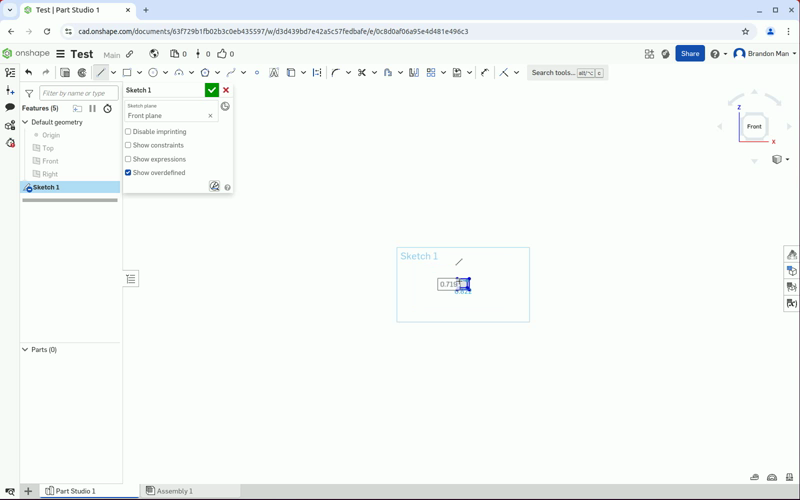
scroll(6)
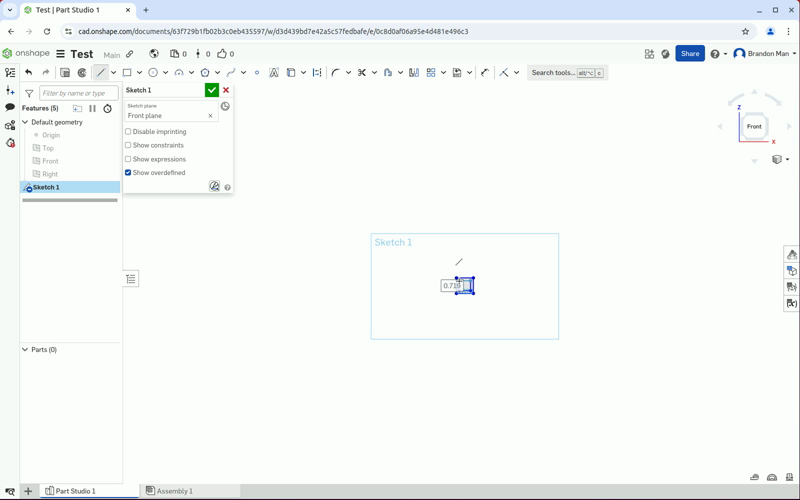
scroll(6)
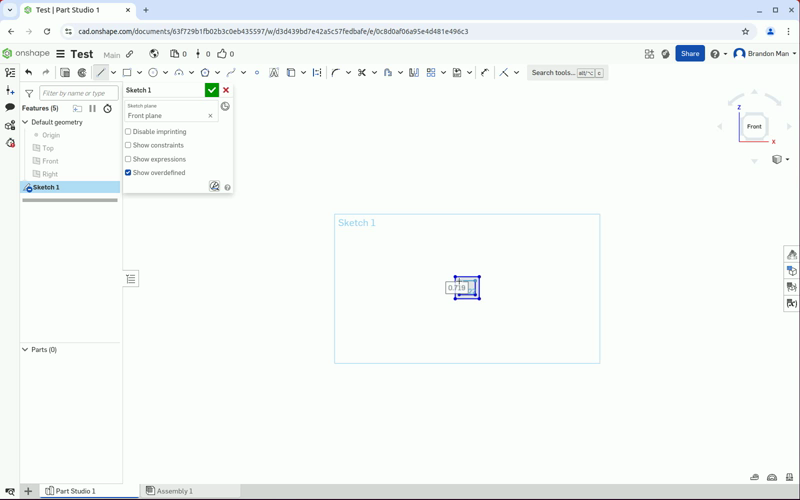
scroll(6)
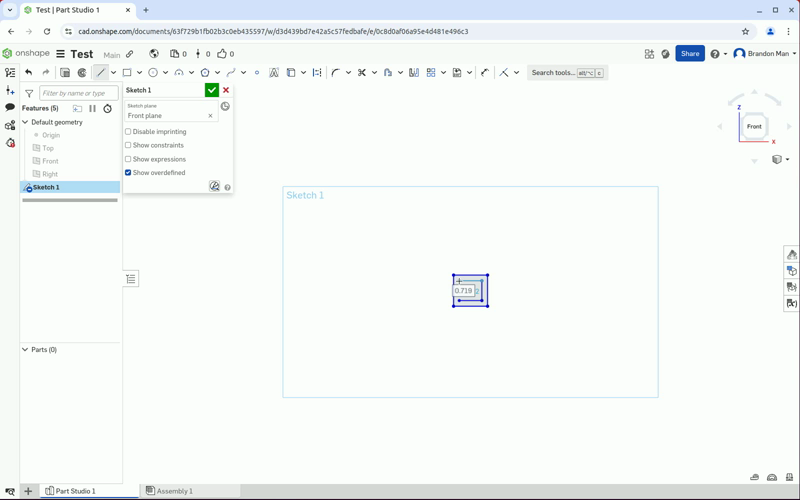
scroll(6)
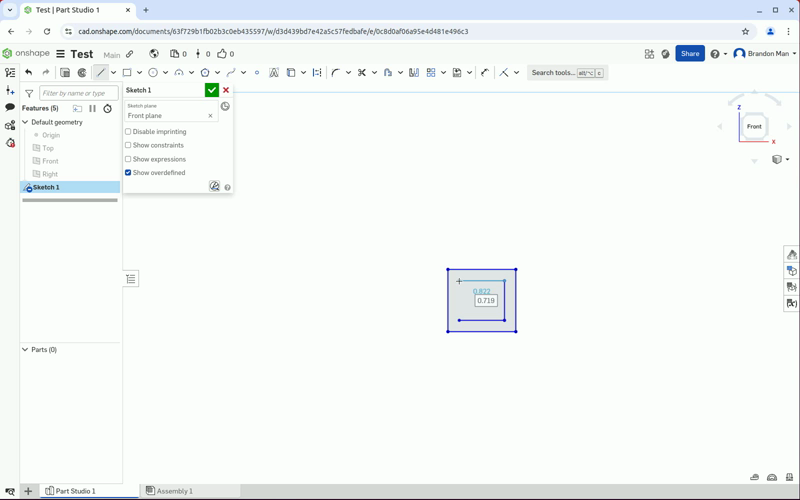
click(459, 280)
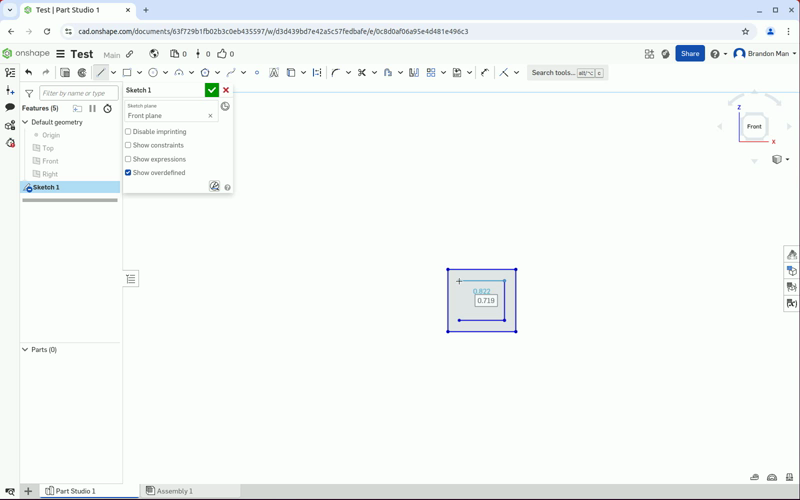
scroll(-6)
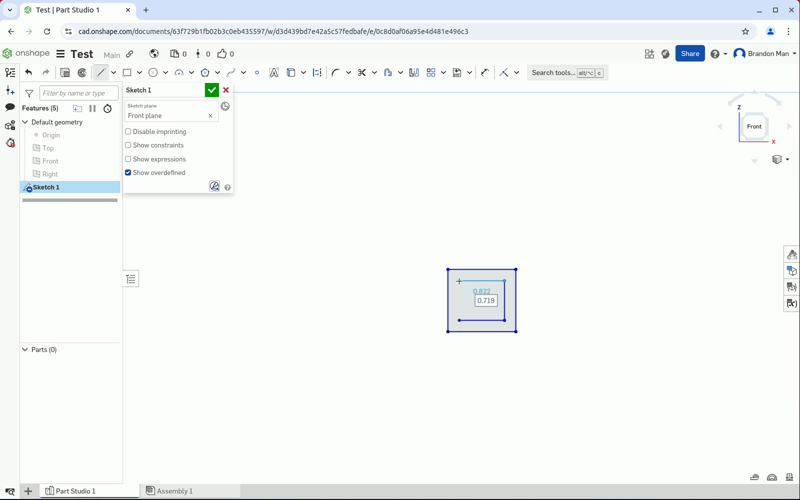
scroll(-6)
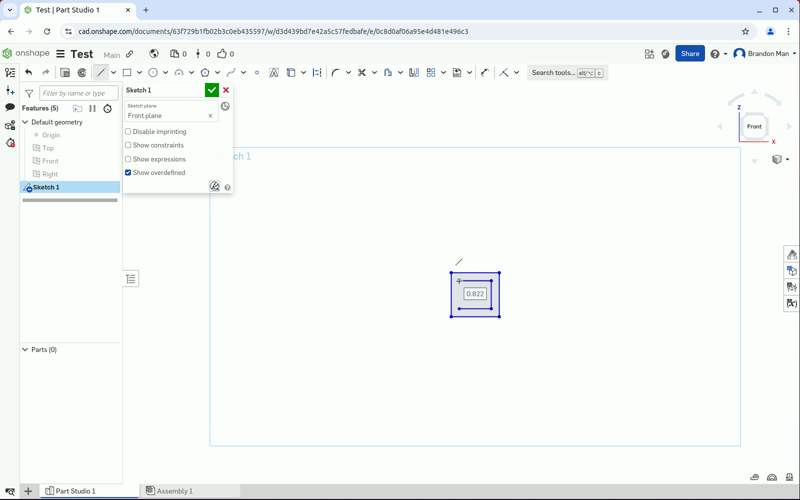
scroll(-6)
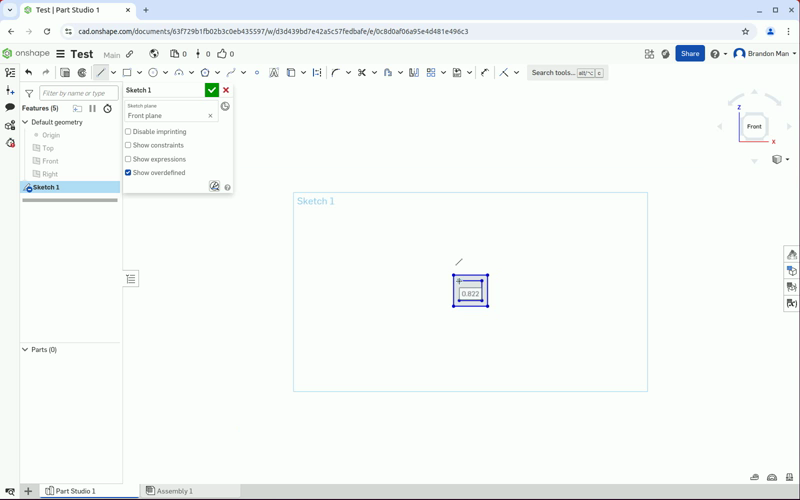
scroll(-6)
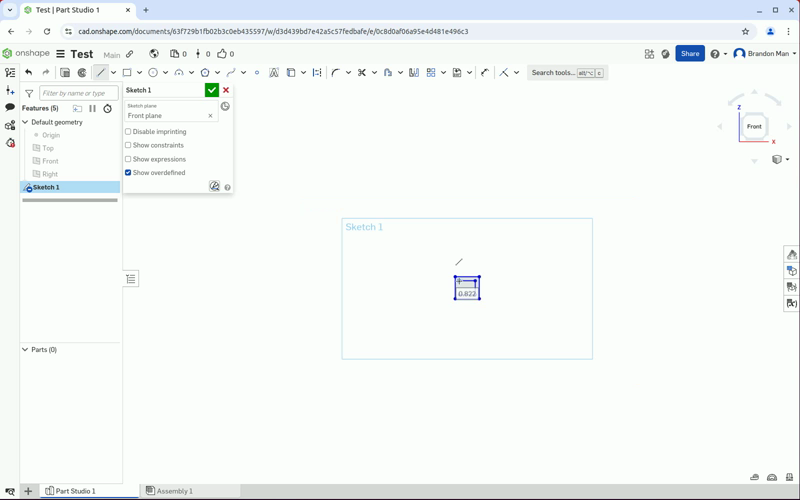
scroll(-6)
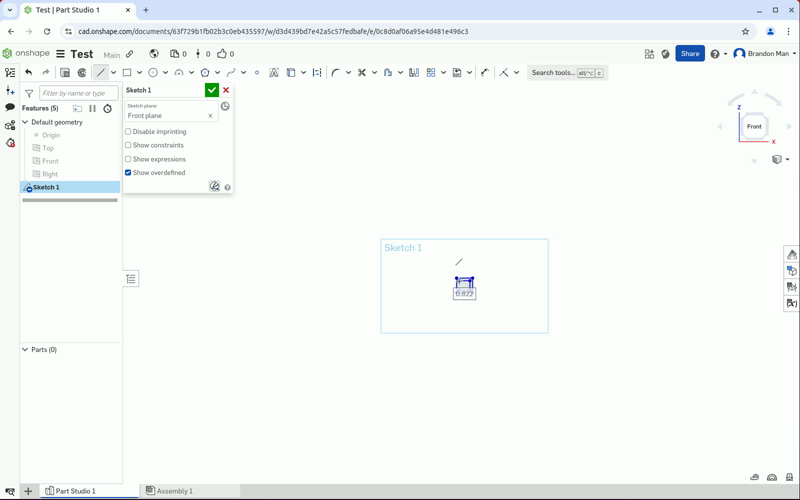
scroll(-6)
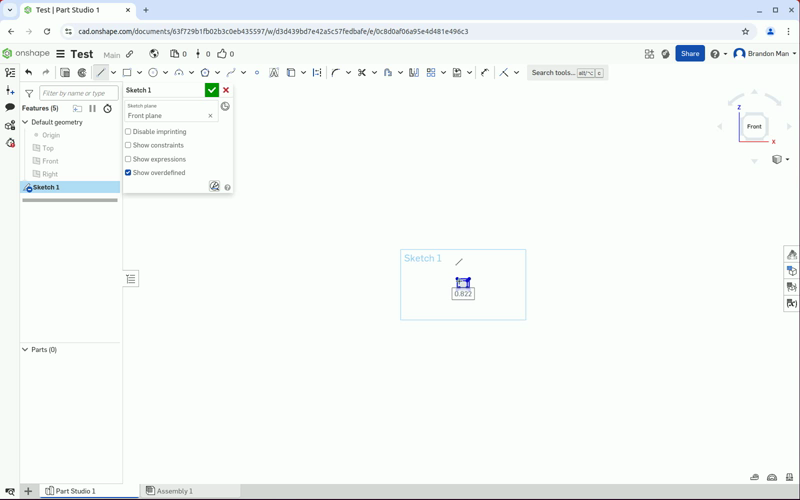
scroll(-6)
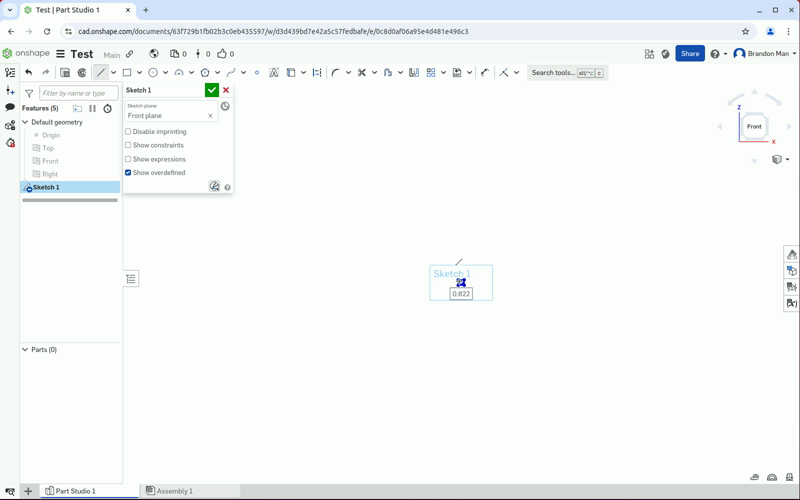
key_up(shift)
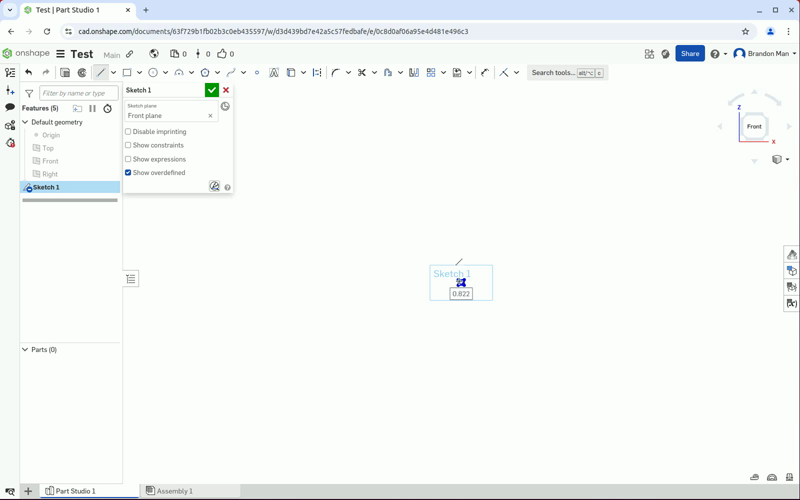
mouse_move(489, 280)
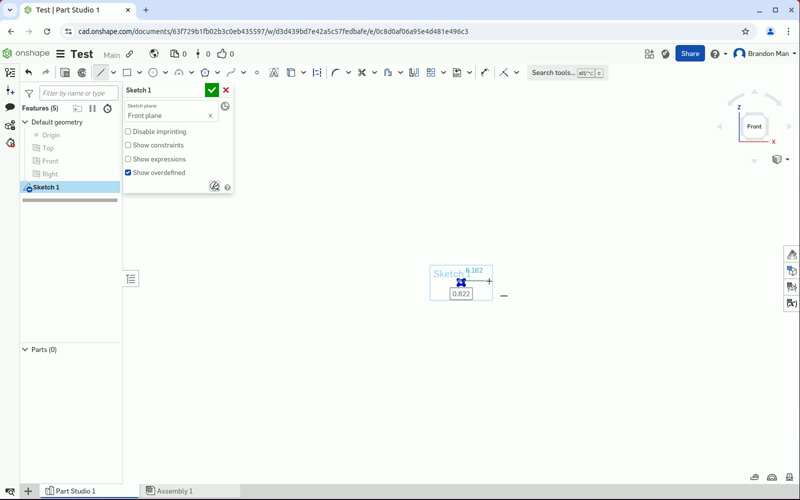
key_down(shift)
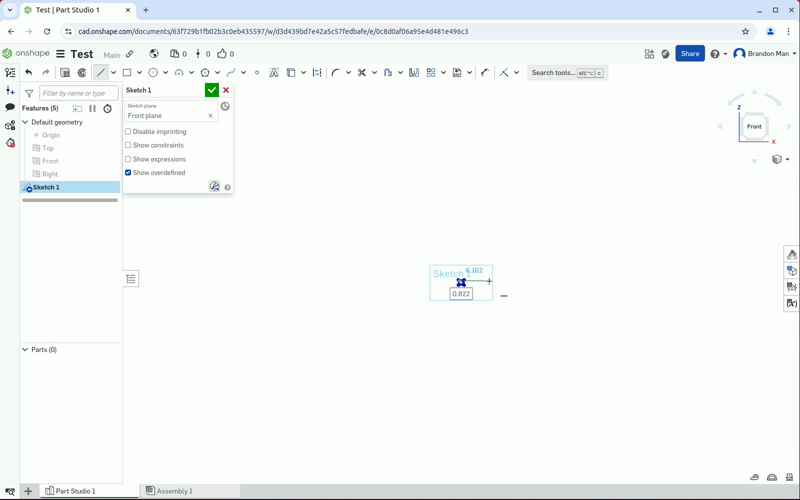
mouse_move(459, 284)
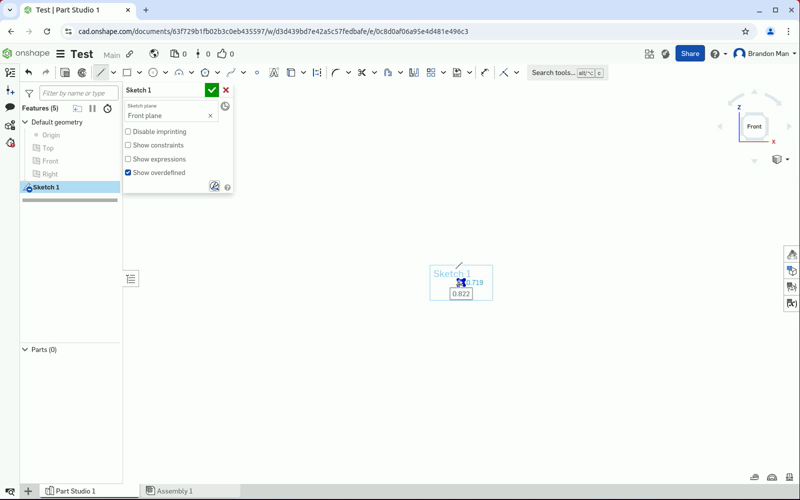
scroll(6)
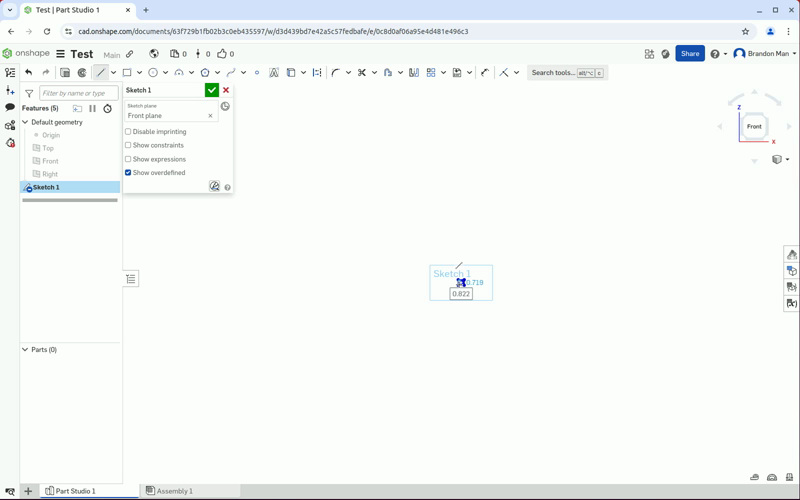
scroll(6)
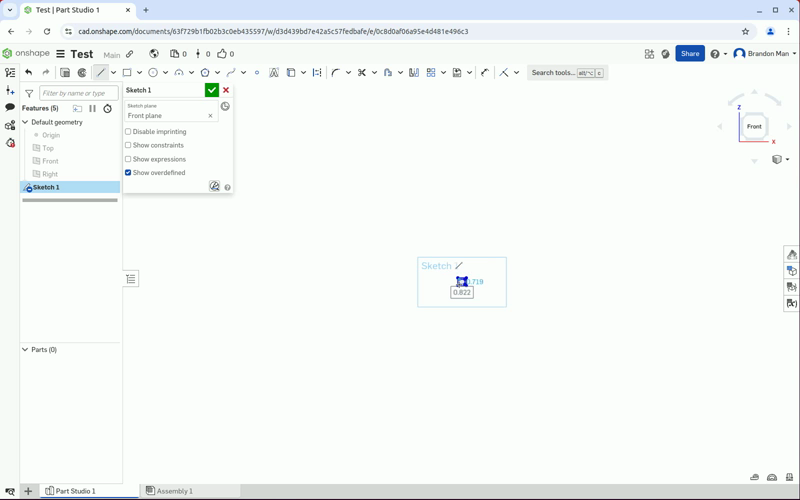
scroll(6)
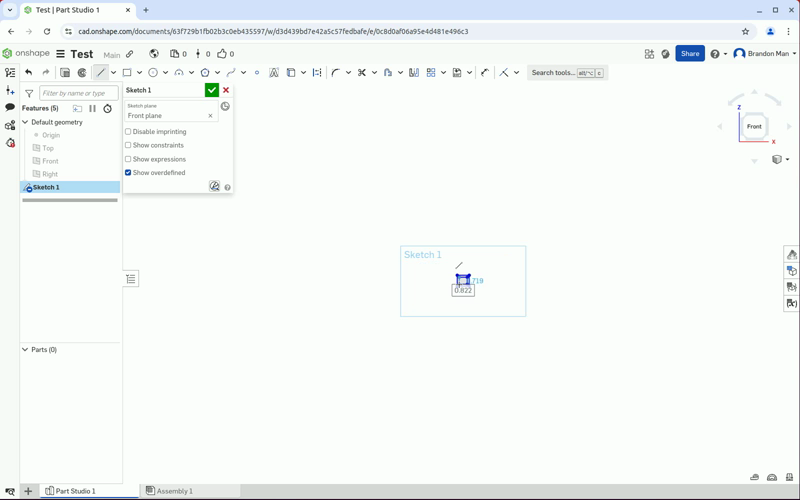
scroll(6)
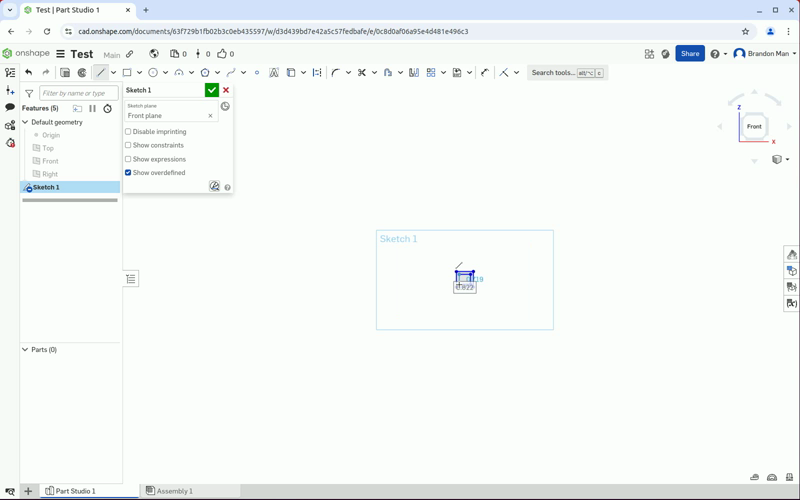
scroll(6)
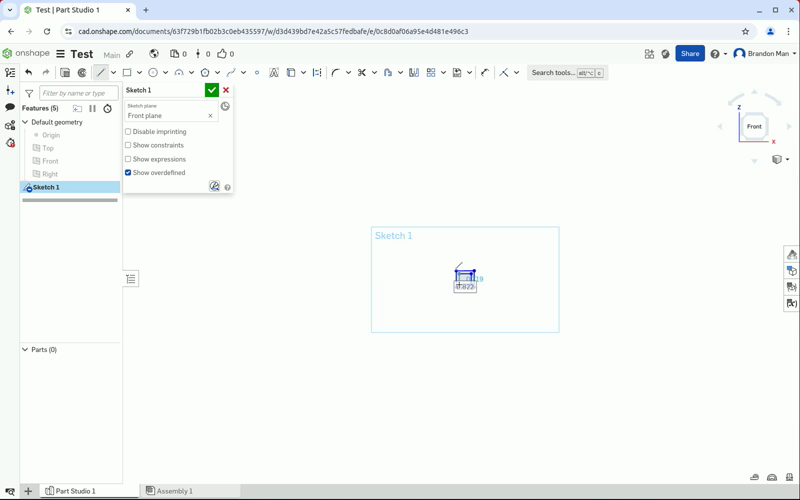
scroll(6)
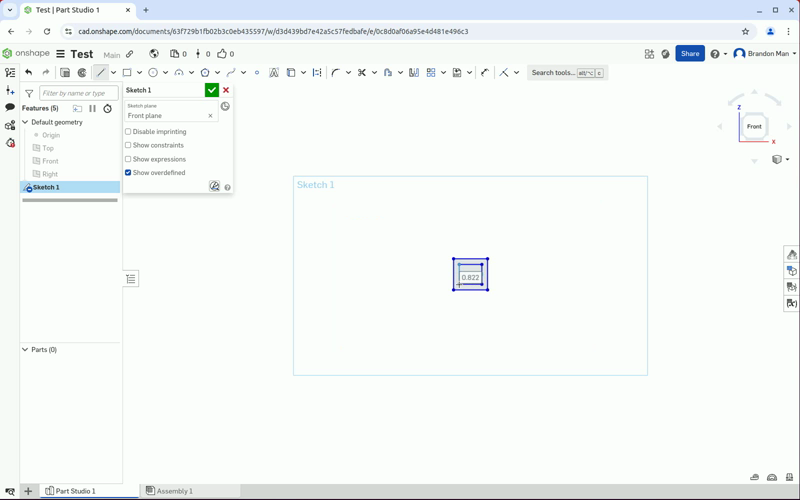
scroll(6)
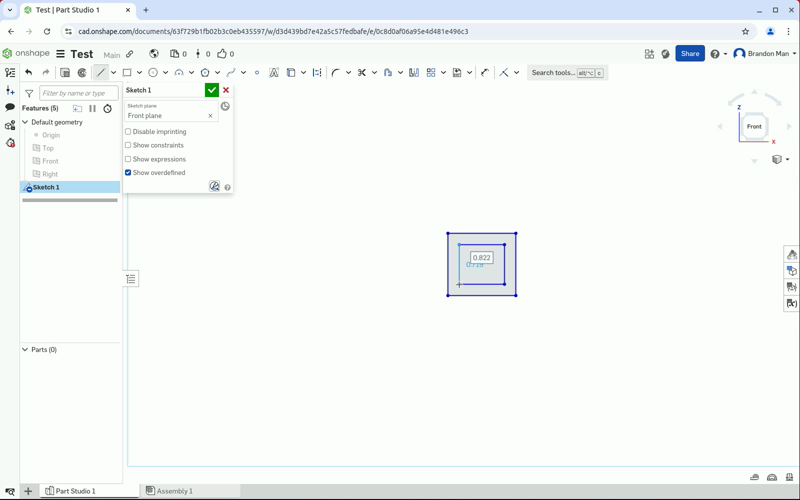
key_up(shift)
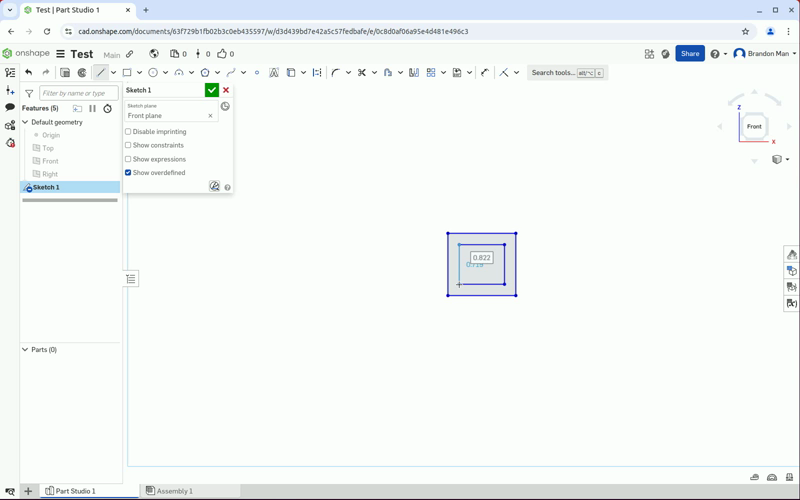
click(459, 284)
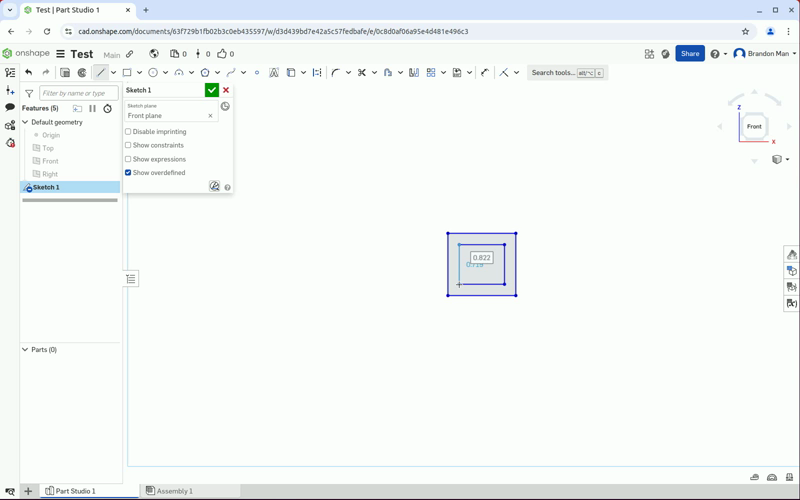
scroll(-6)
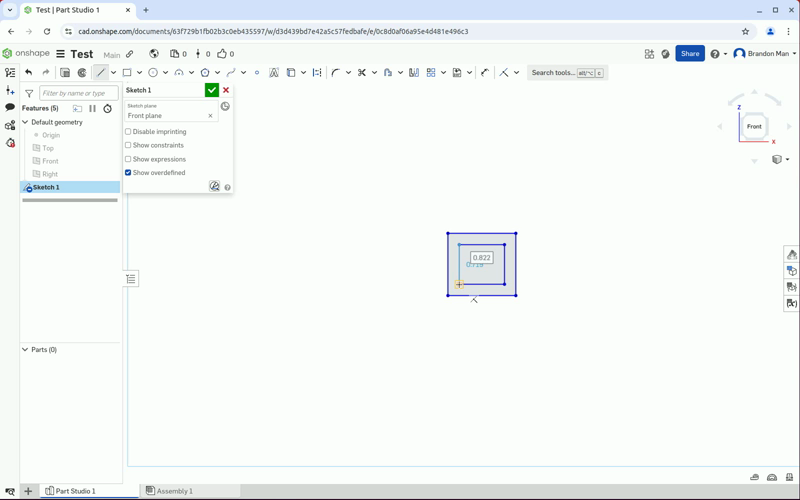
scroll(-6)
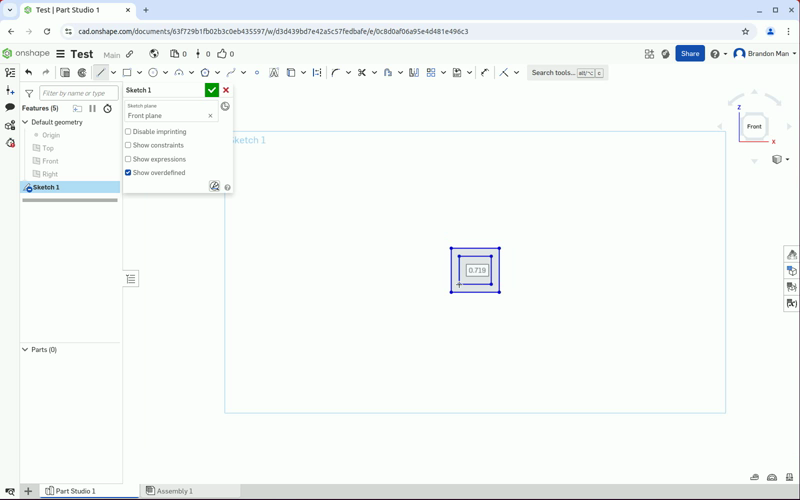
scroll(-6)
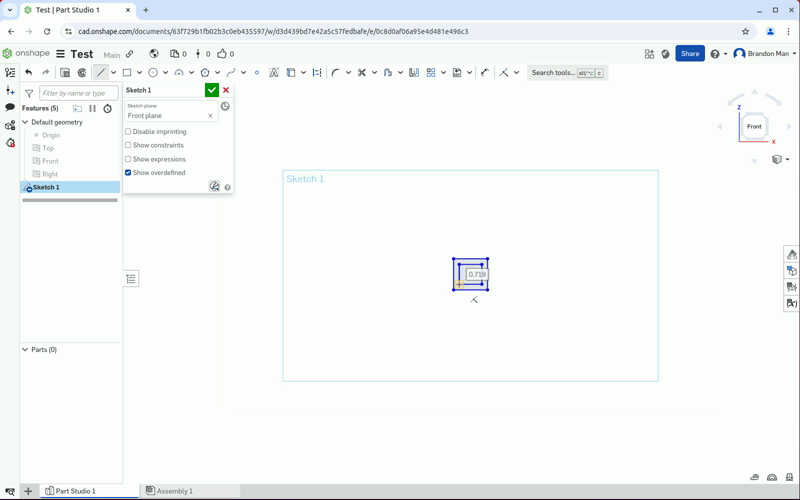
scroll(-6)
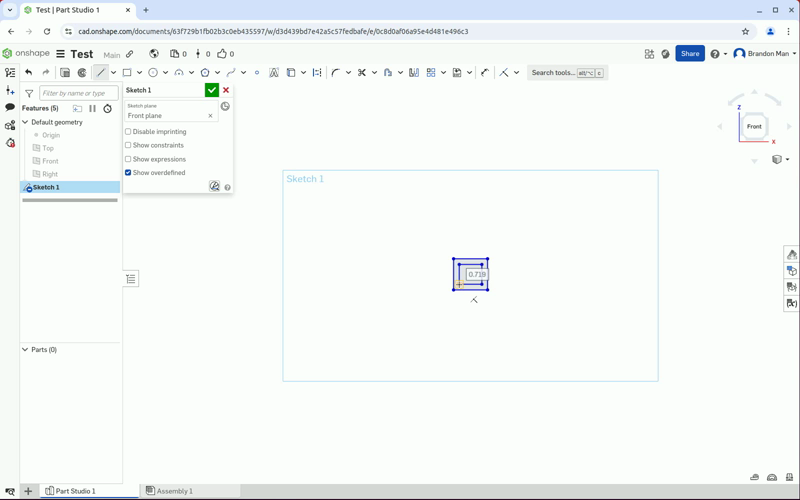
scroll(-6)
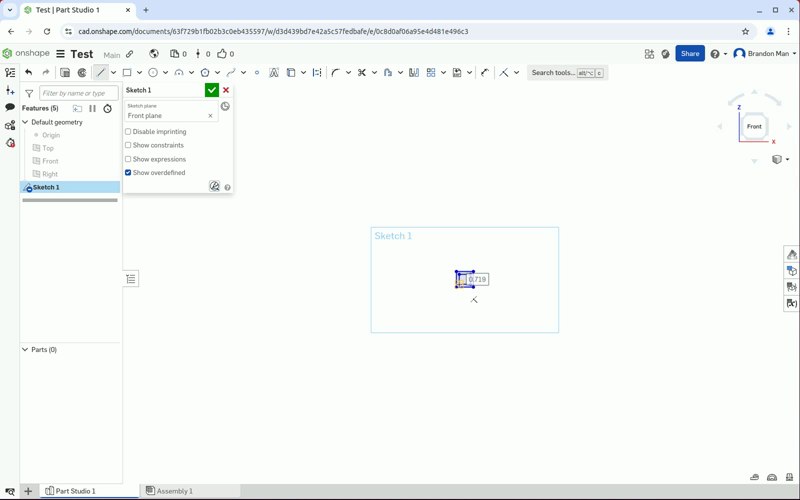
scroll(-6)
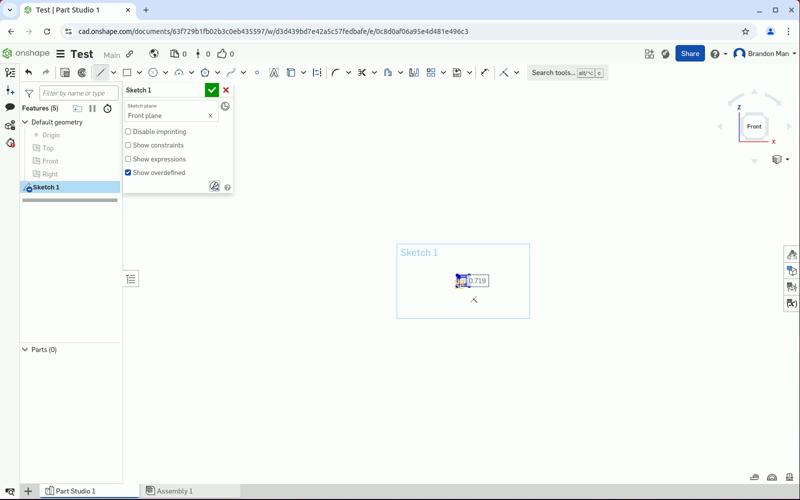
scroll(-6)
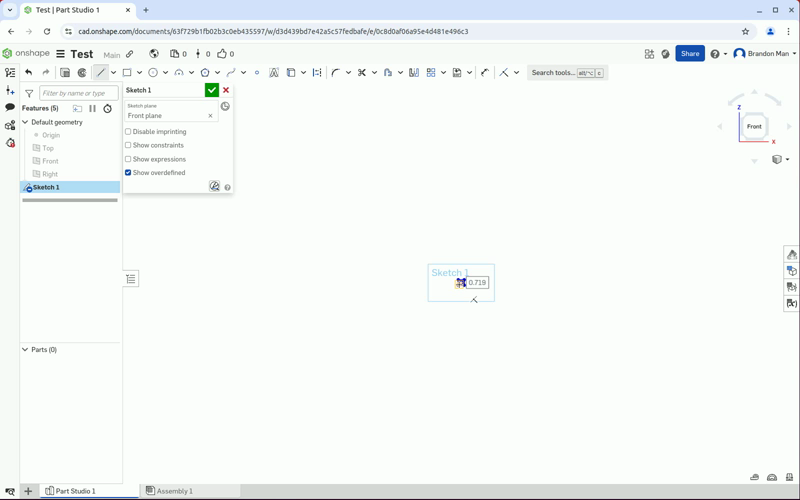
key(esc)
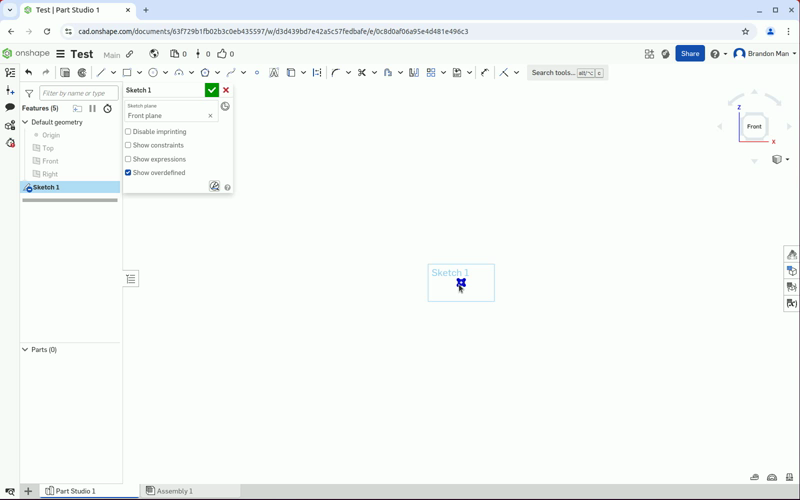
mouse_move(463, 282)
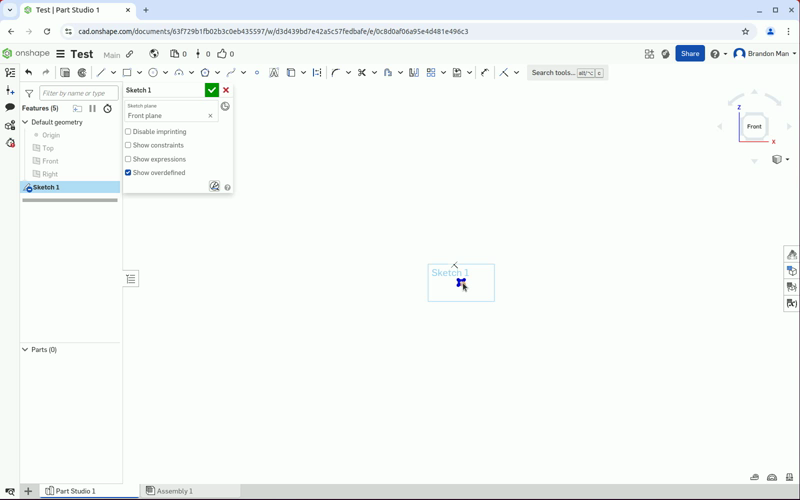
scroll(6)
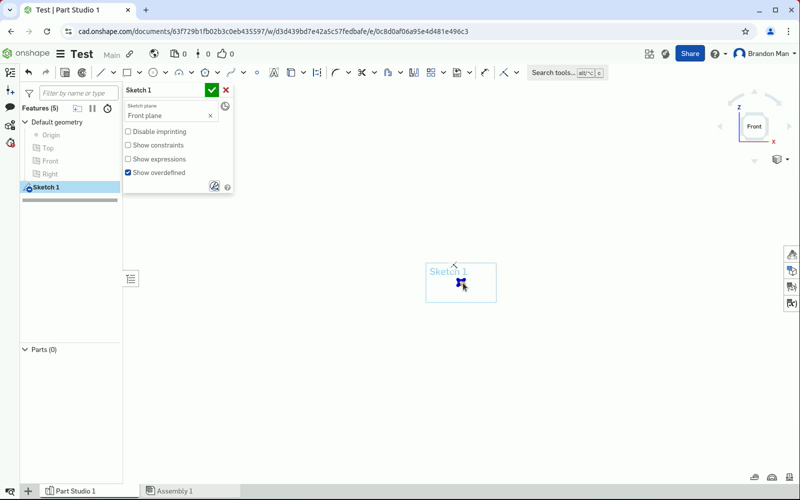
scroll(6)
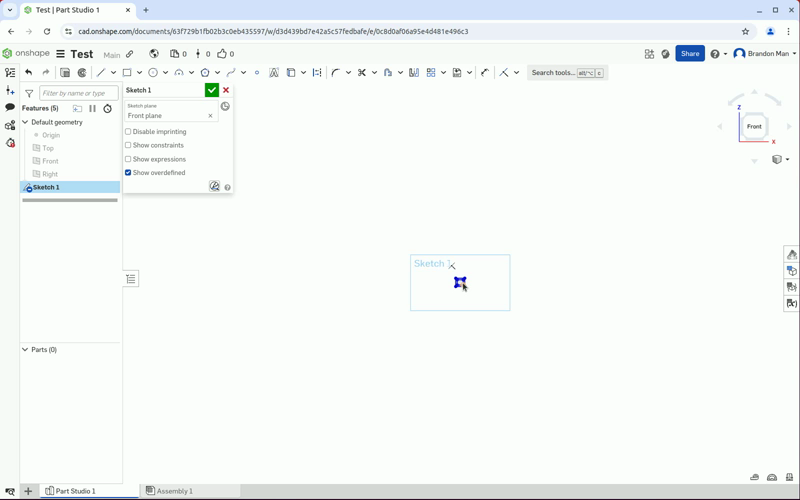
scroll(6)
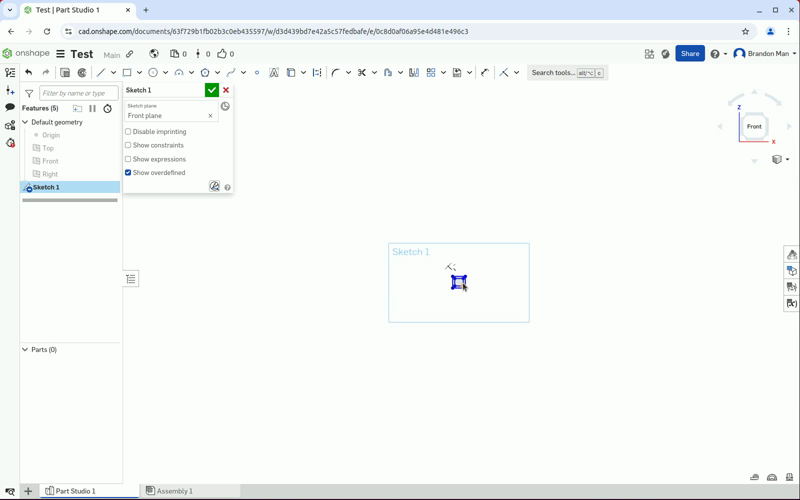
scroll(6)
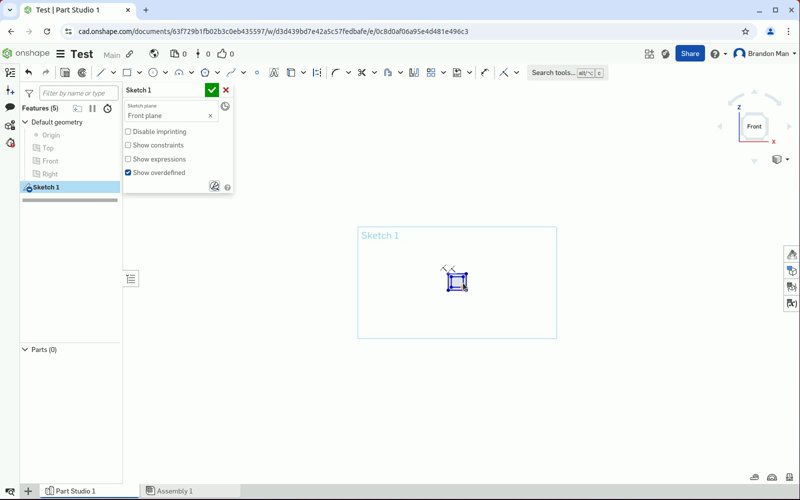
scroll(6)
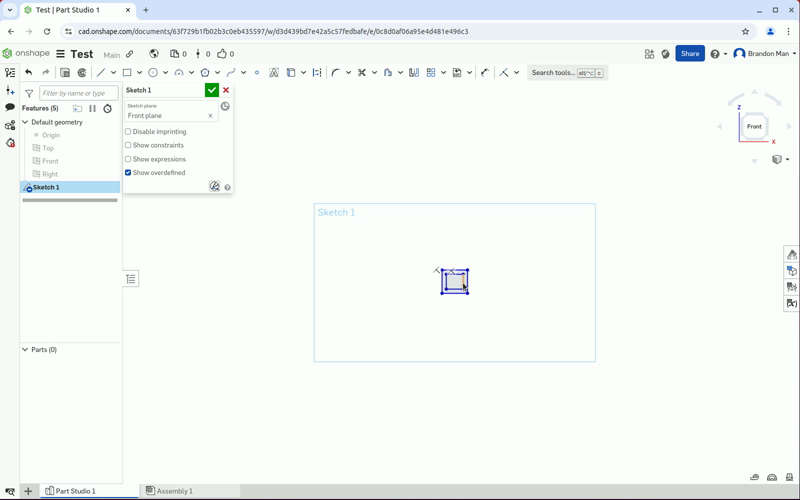
scroll(6)
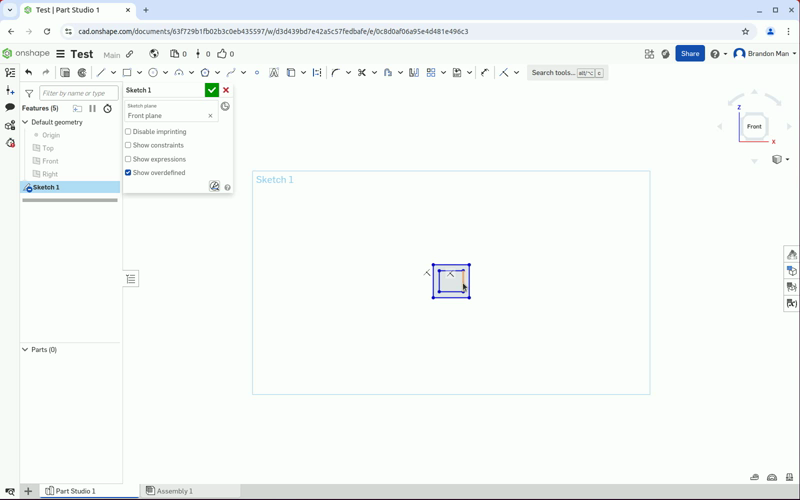
scroll(6)
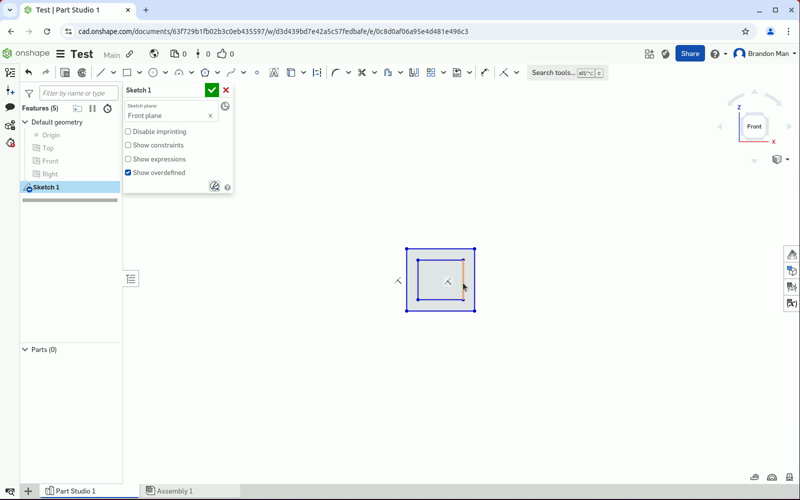
click(463, 282)
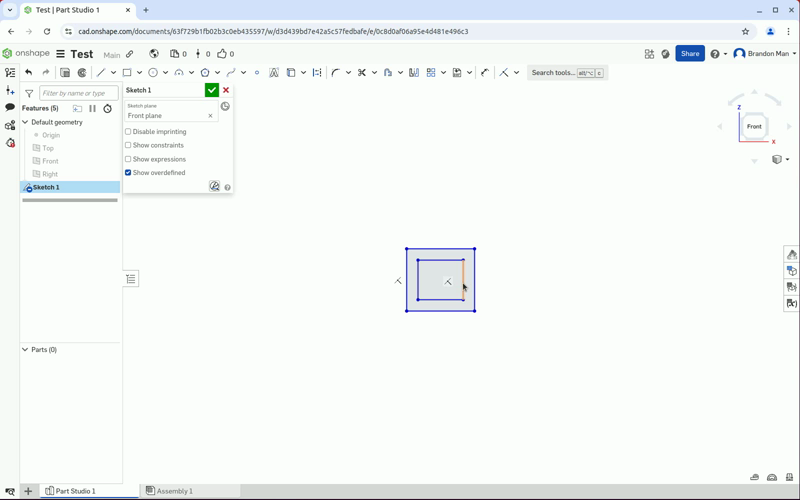
scroll(-6)
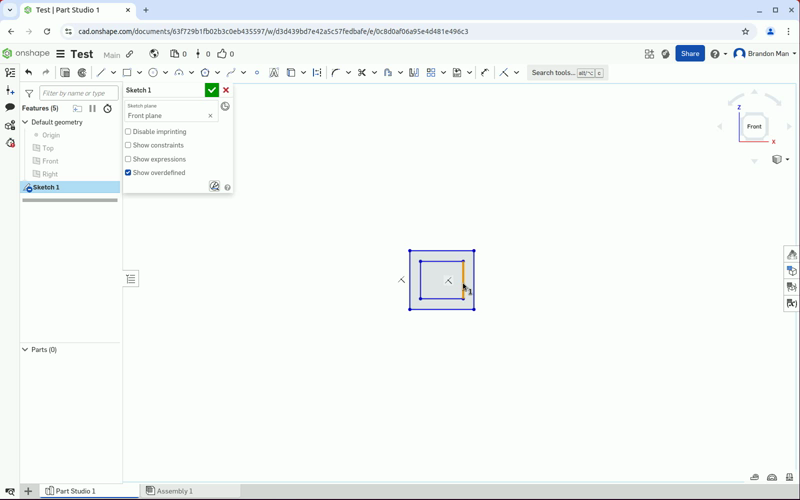
scroll(-6)
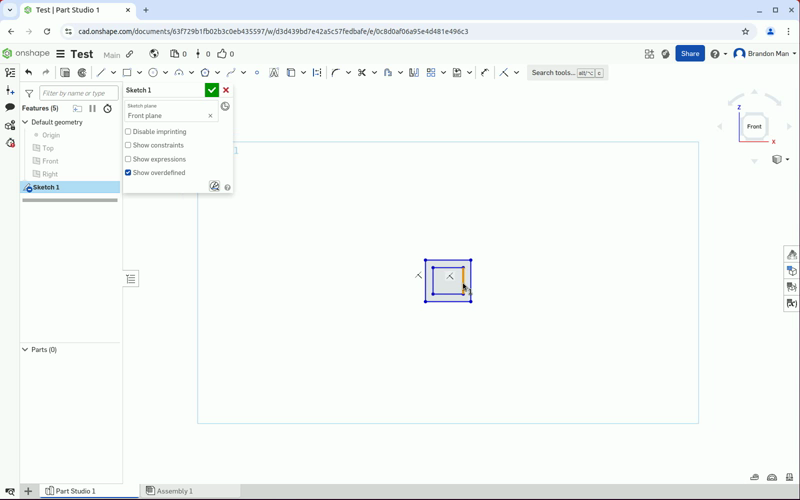
scroll(-6)
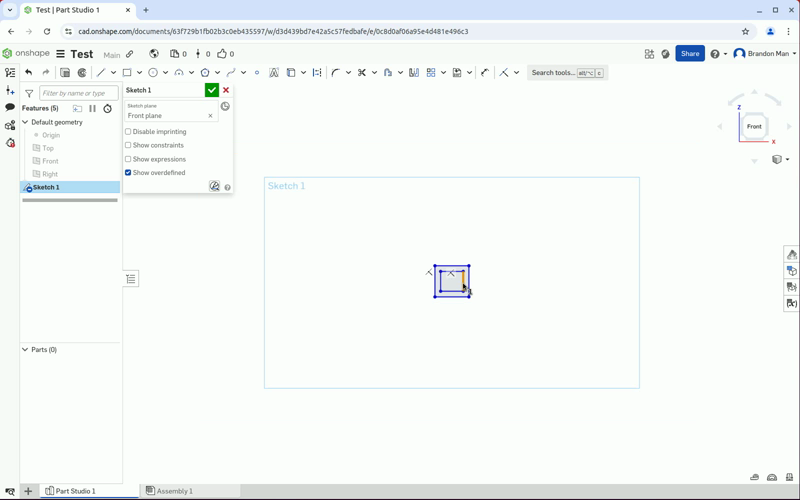
scroll(-6)
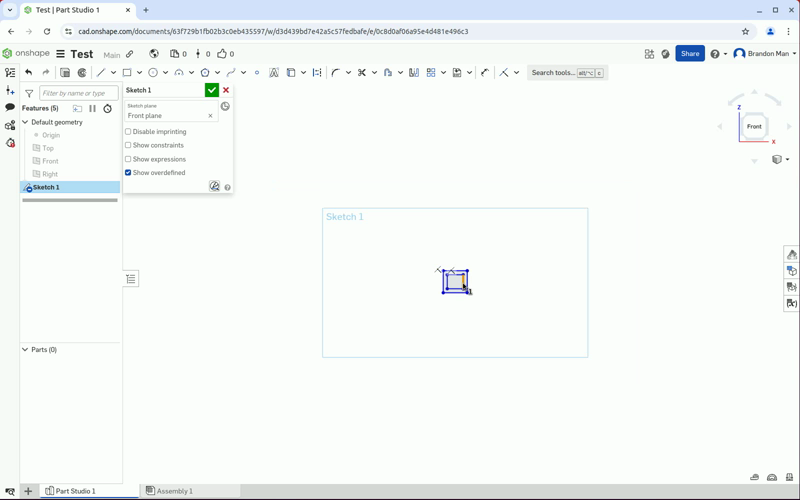
scroll(-6)
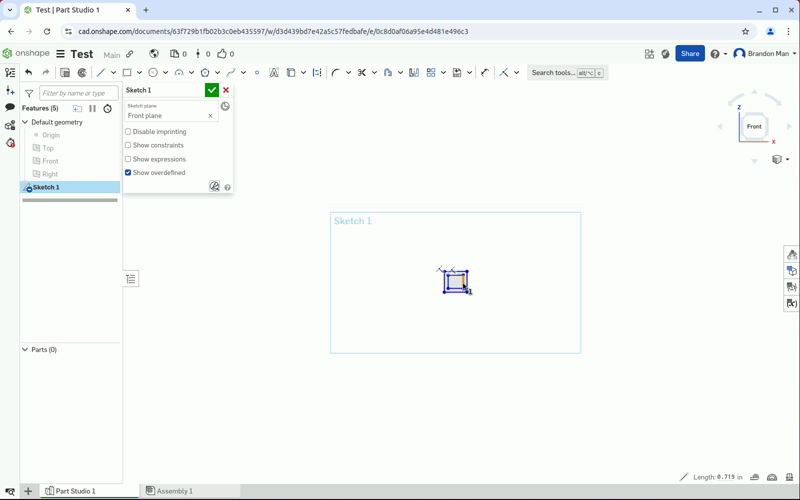
scroll(-6)
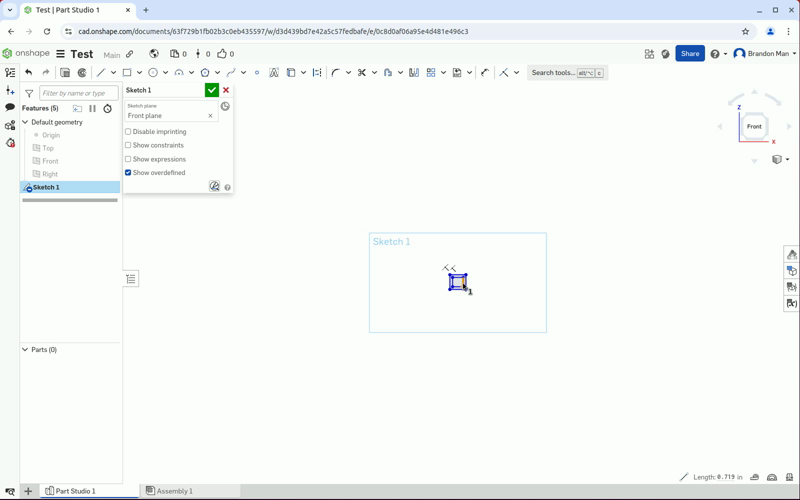
scroll(-6)
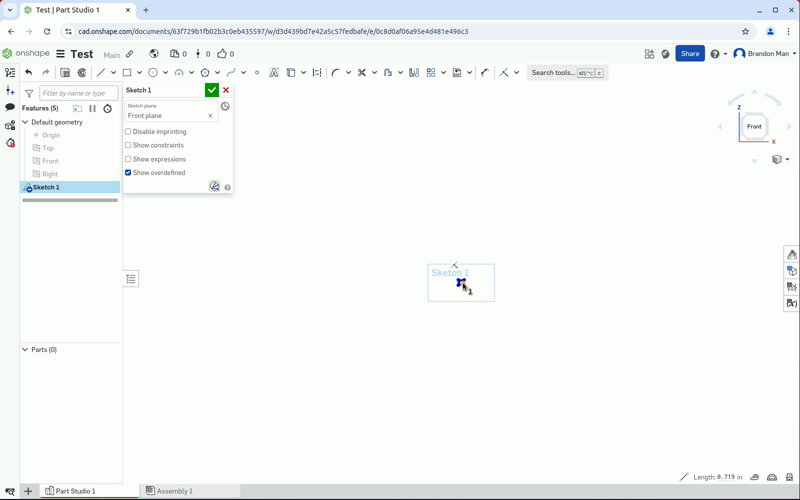
mouse_move(73, 352)
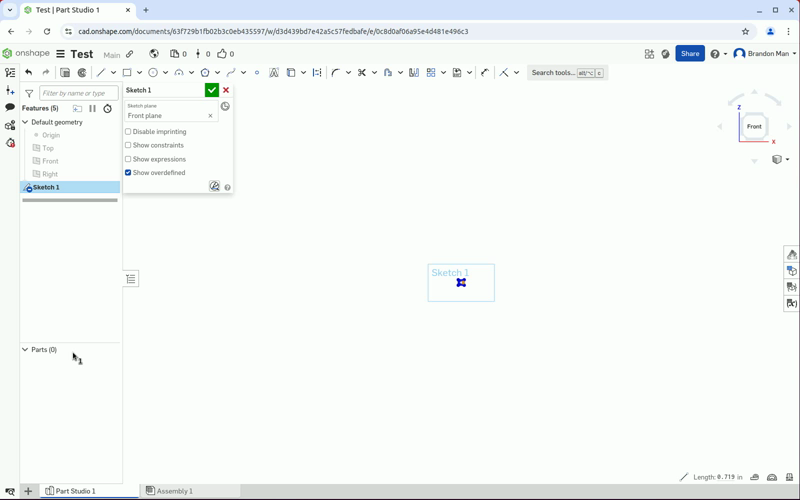
key(shift+y)
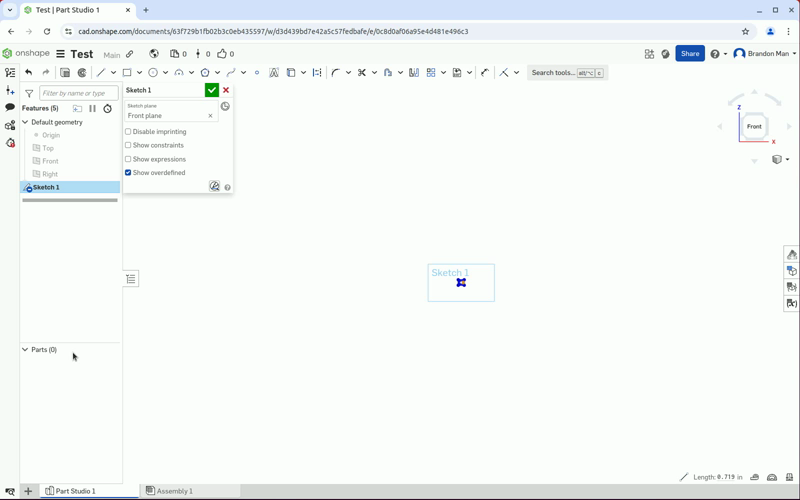
key(shift+e)
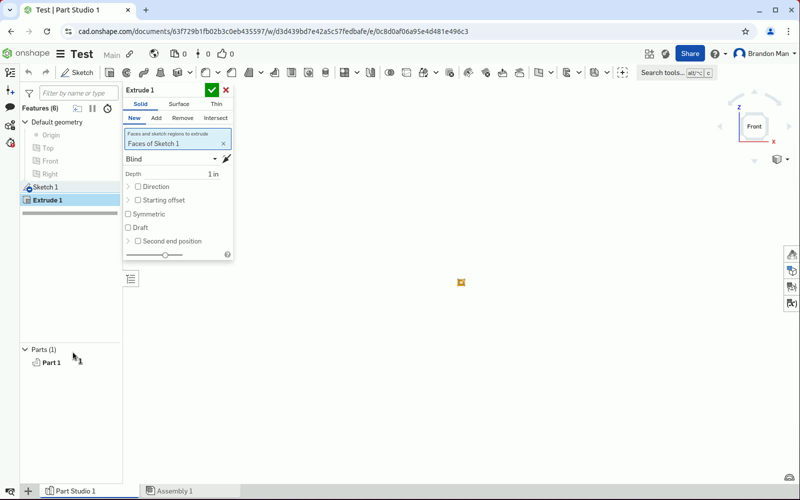
mouse_move(143, 106)
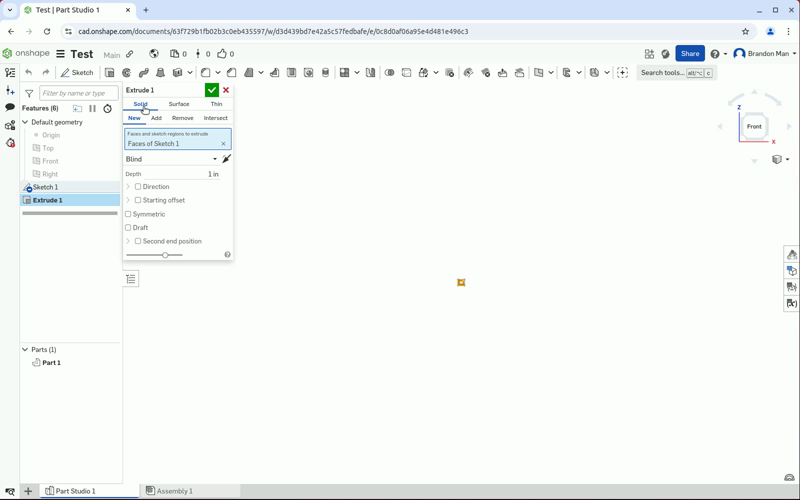
click(143, 106)
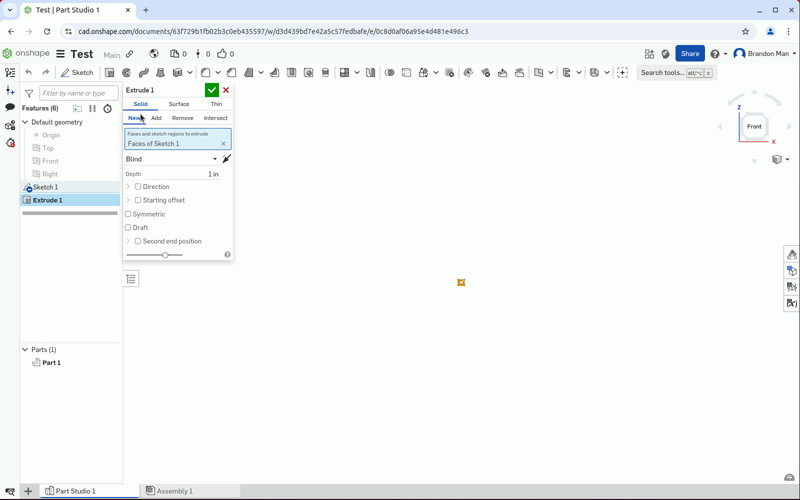
mouse_move(137, 120)
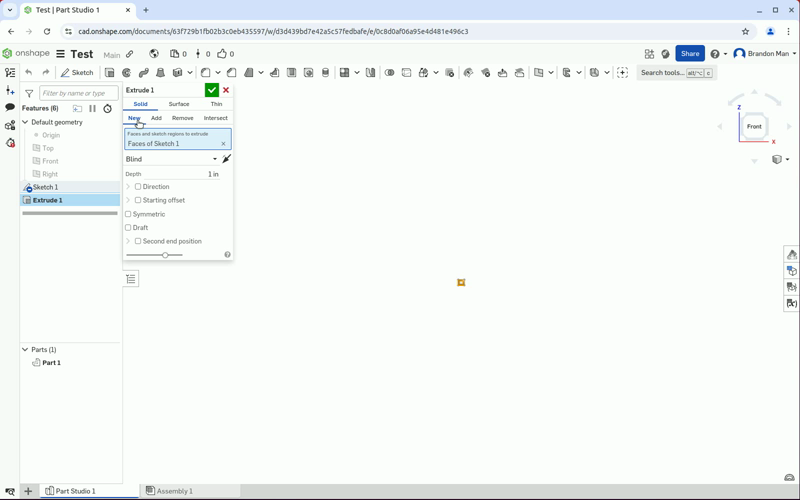
click(137, 120)
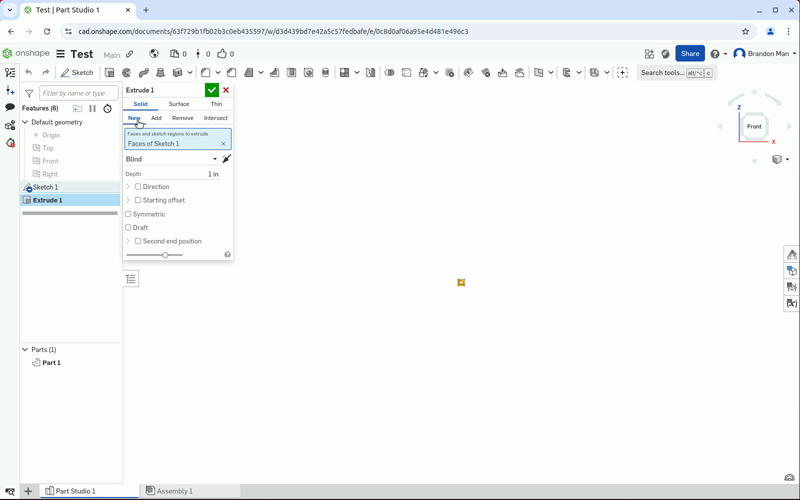
key(tab, 4)
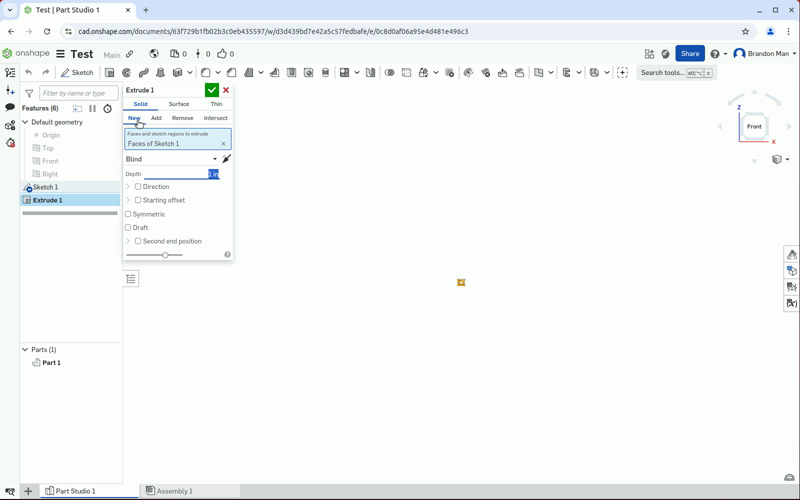
text(46.216)
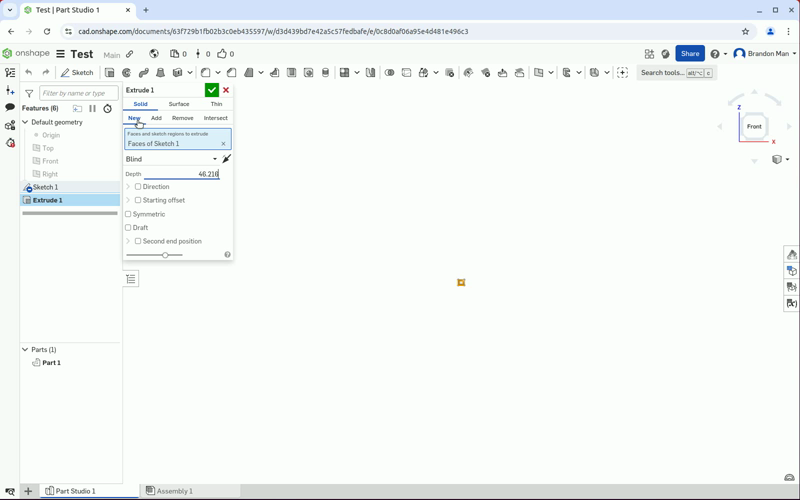
key(tab, 3)
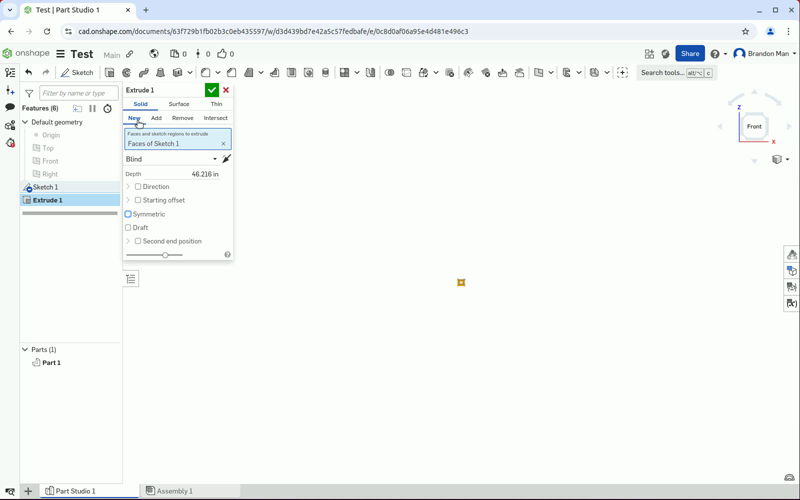
key(space)
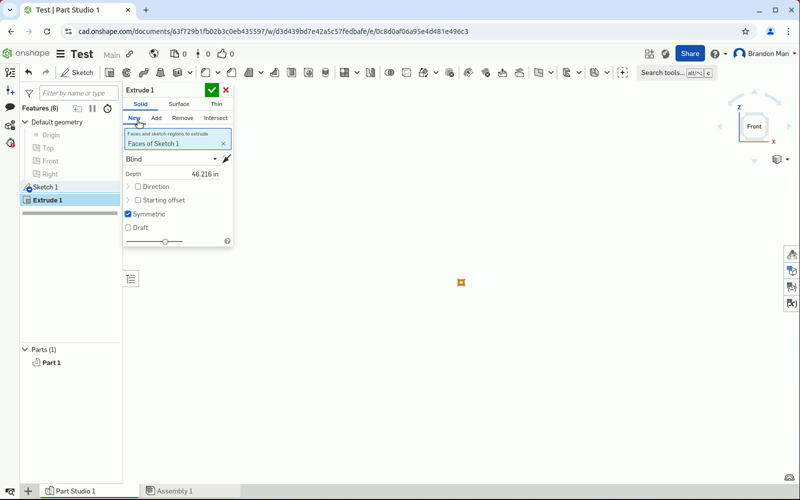
key(enter)
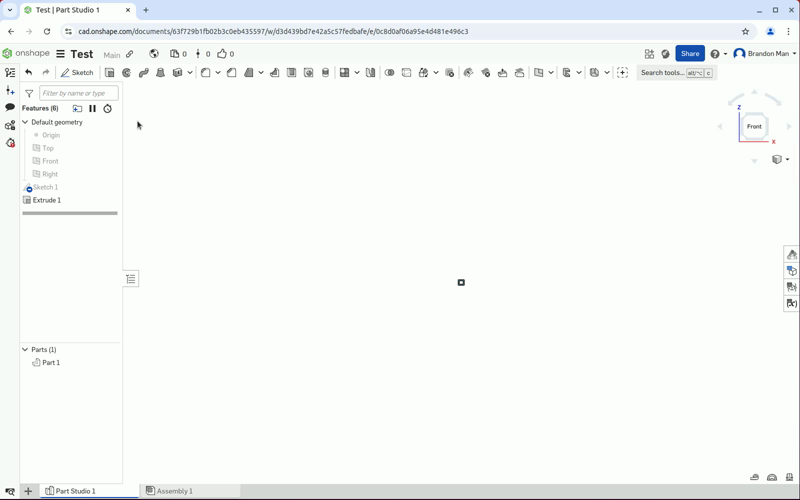
key(shift+h)
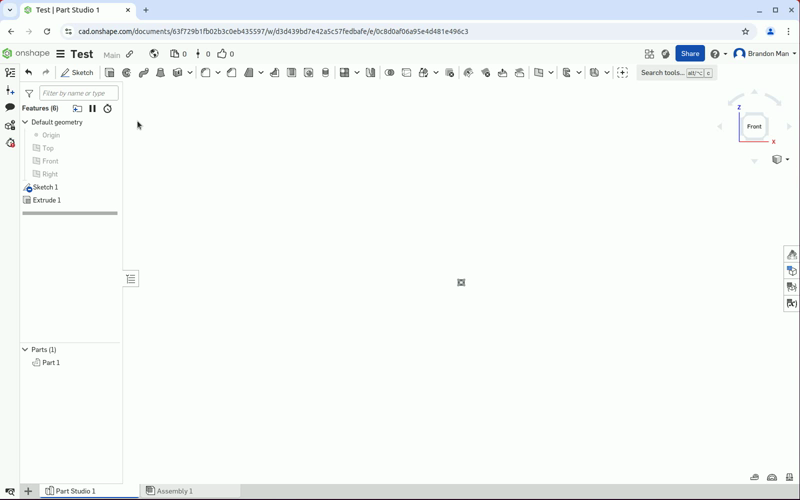
key(shift+h)
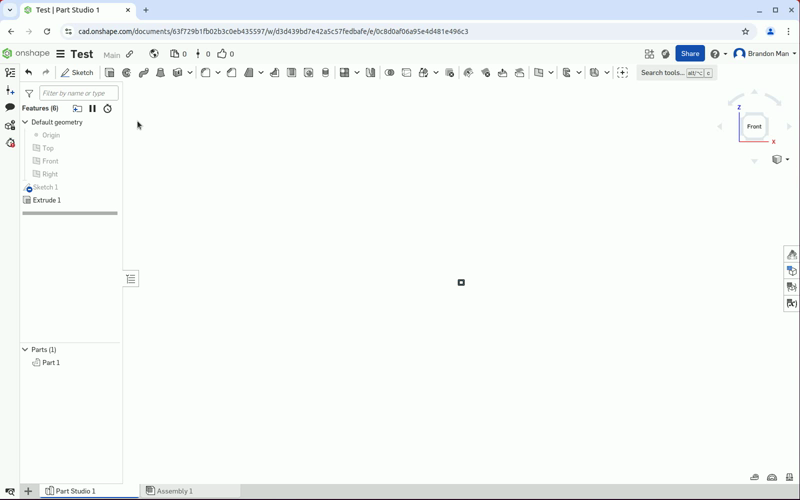
mouse_move(73, 189)
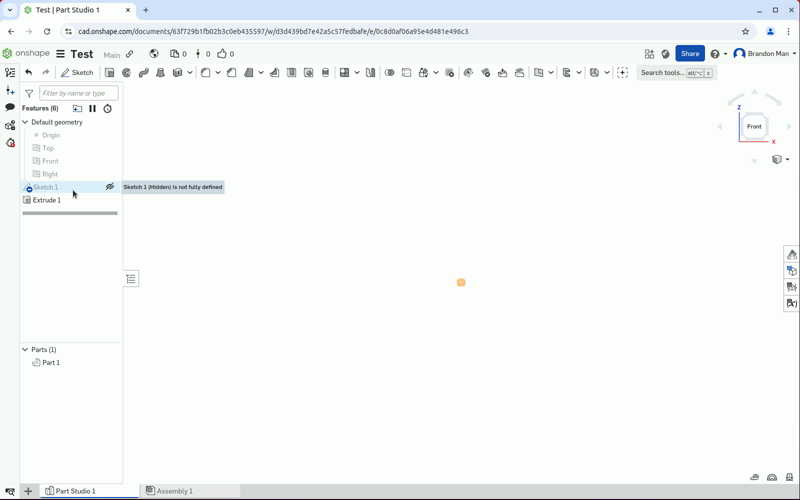
click(73, 189)
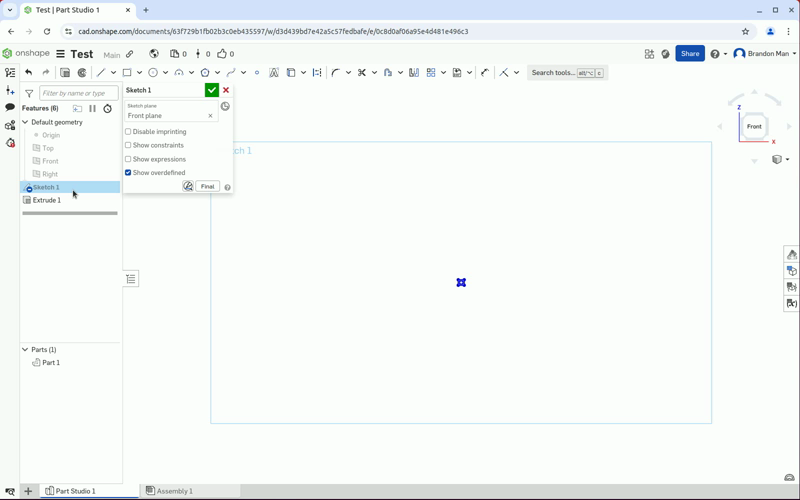
mouse_move(229, 92)
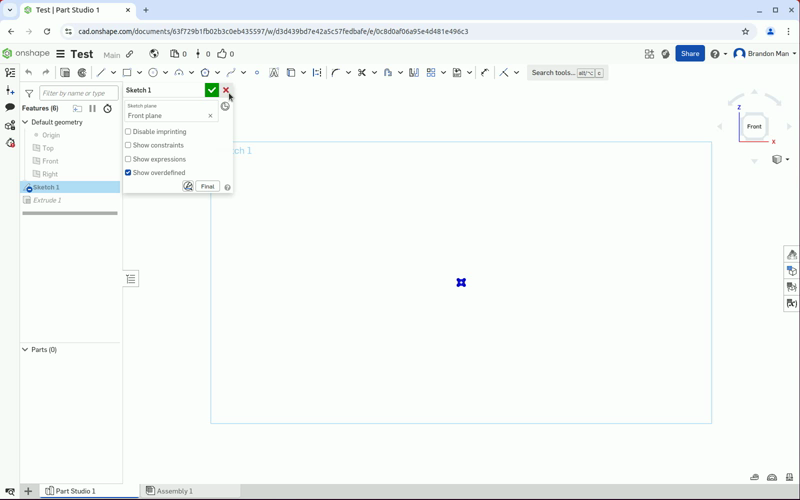
click(229, 92)
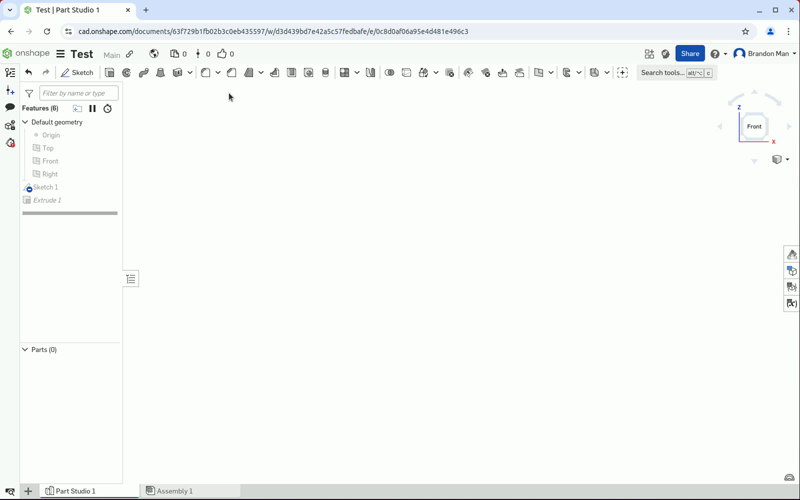
mouse_move(73, 352)
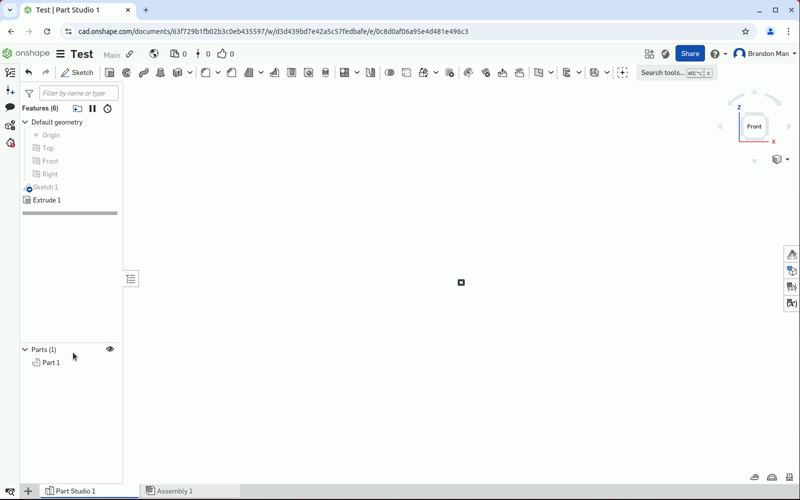
key(y)
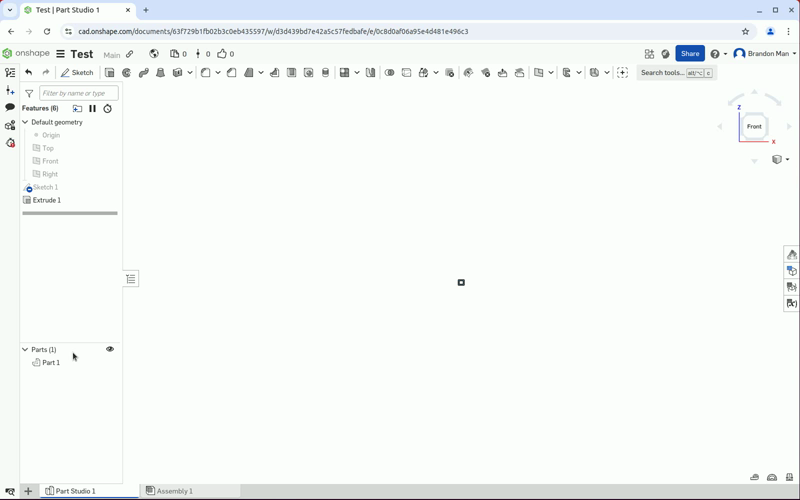
key(shift+p)
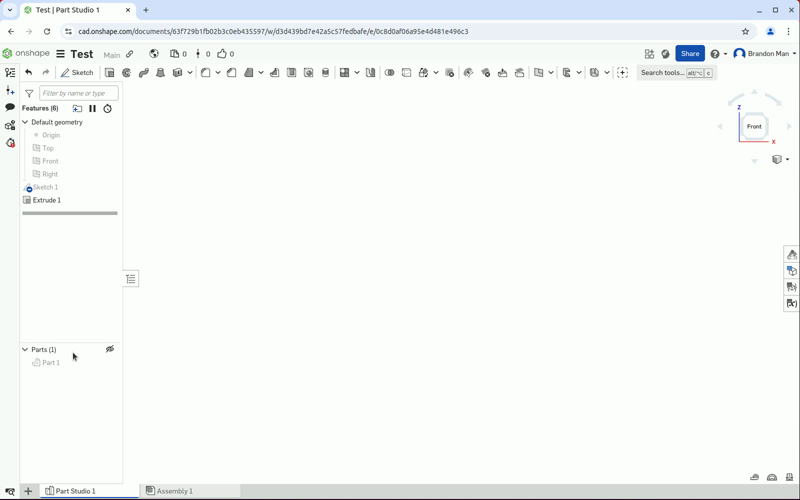
key(space)
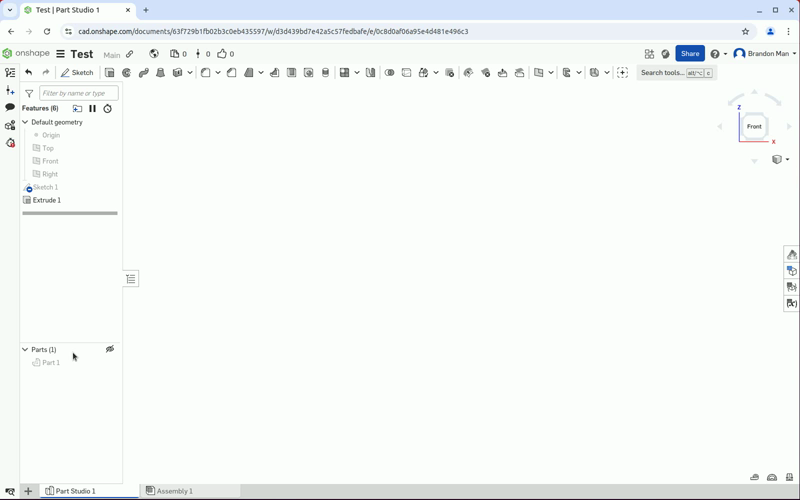
key_down(shift)
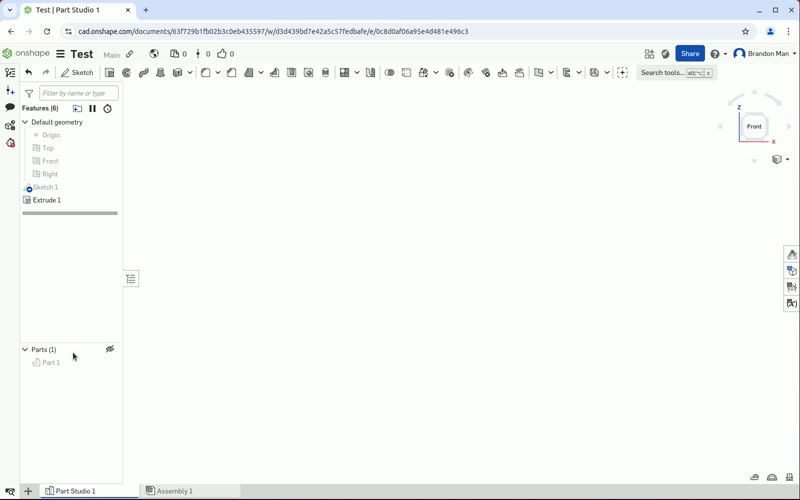
key(down)
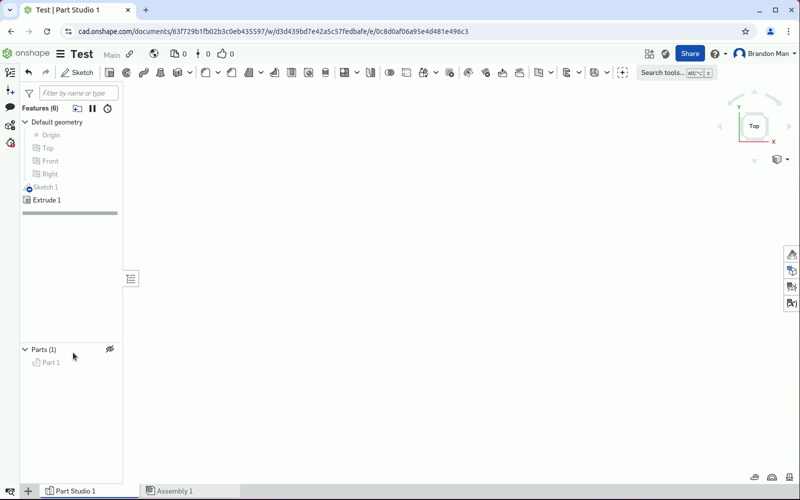
key_up(shift)
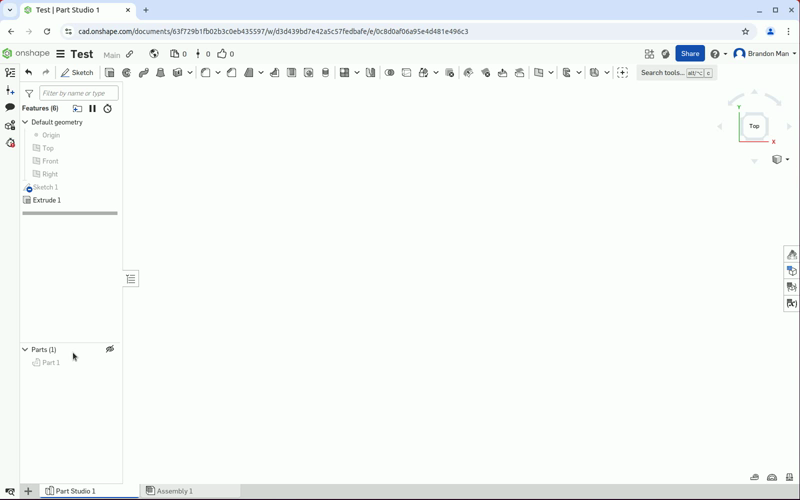
mouse_move(73, 352)
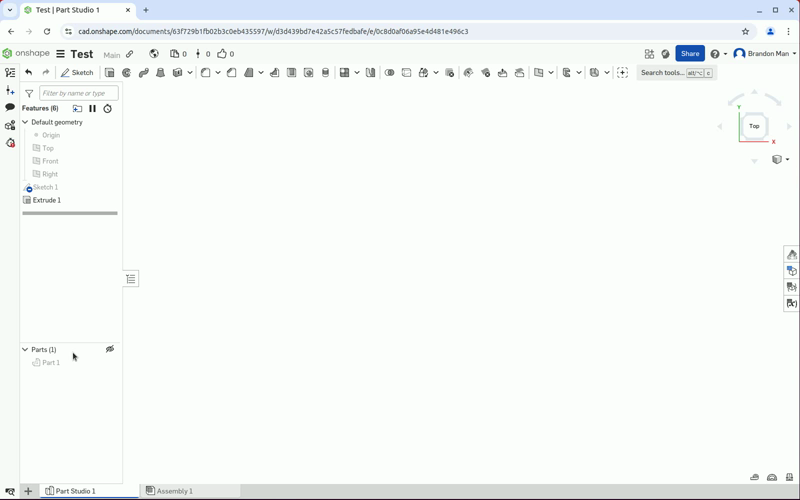
key(shift+y)
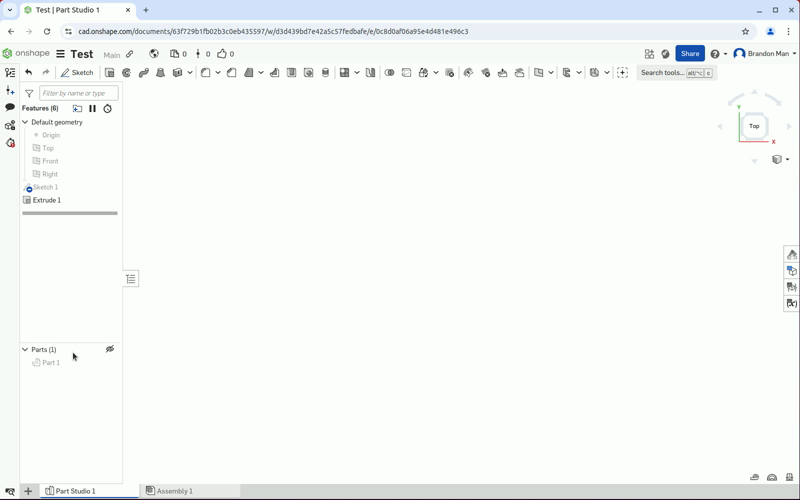
key(shift+s)
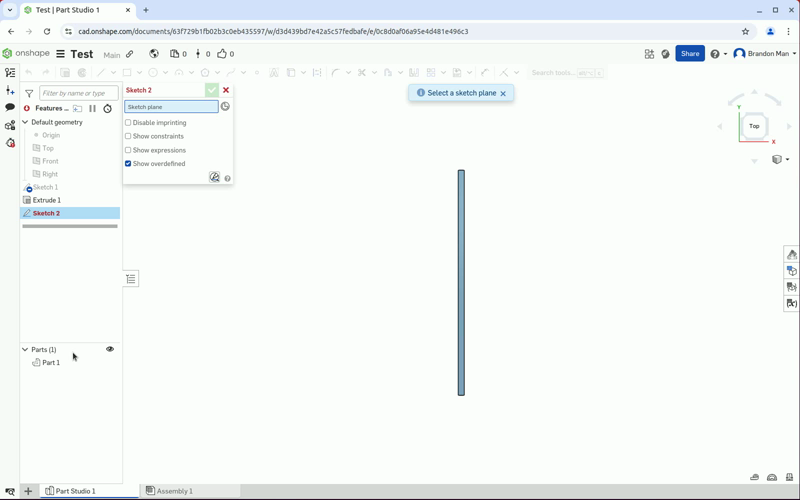
mouse_move(73, 150)
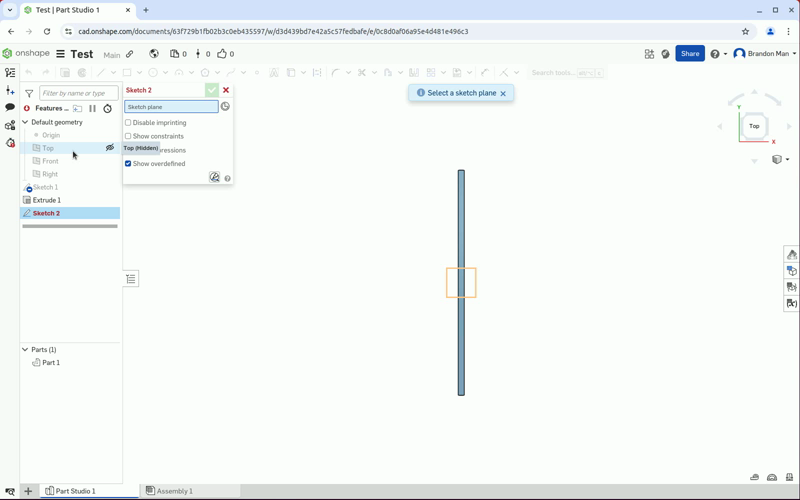
click(73, 150)
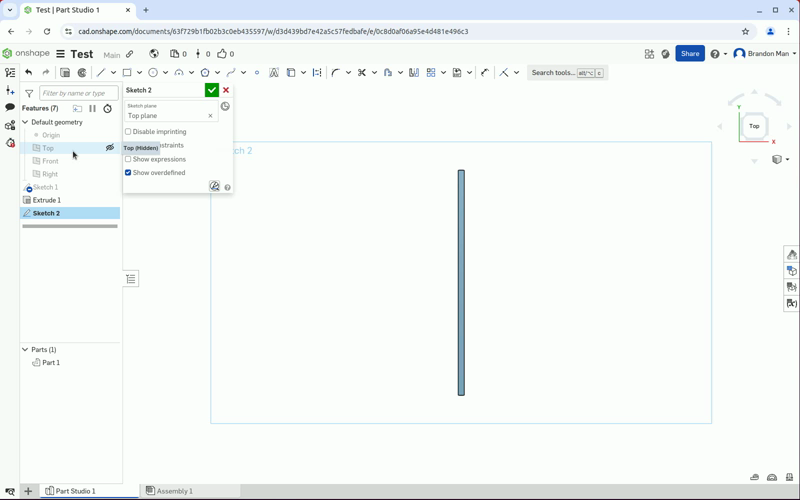
mouse_move(73, 352)
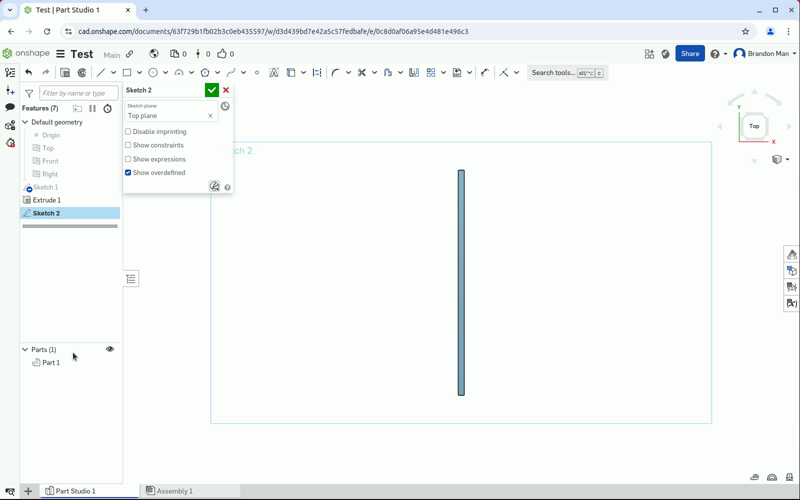
key(y)
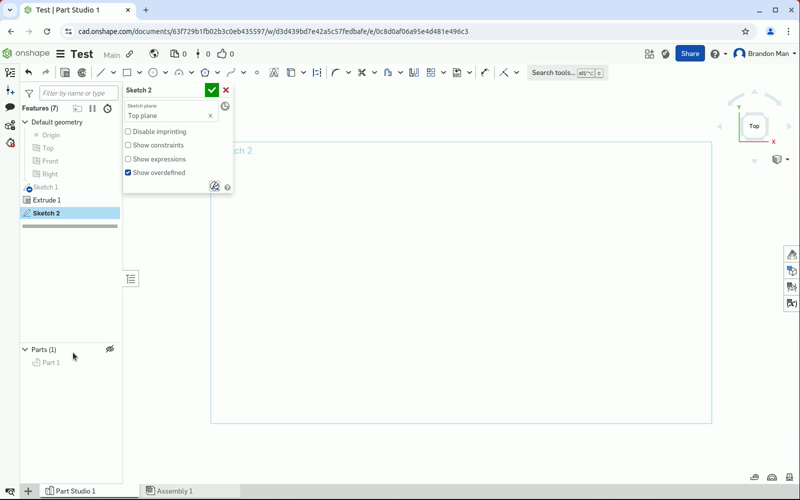
key(c)
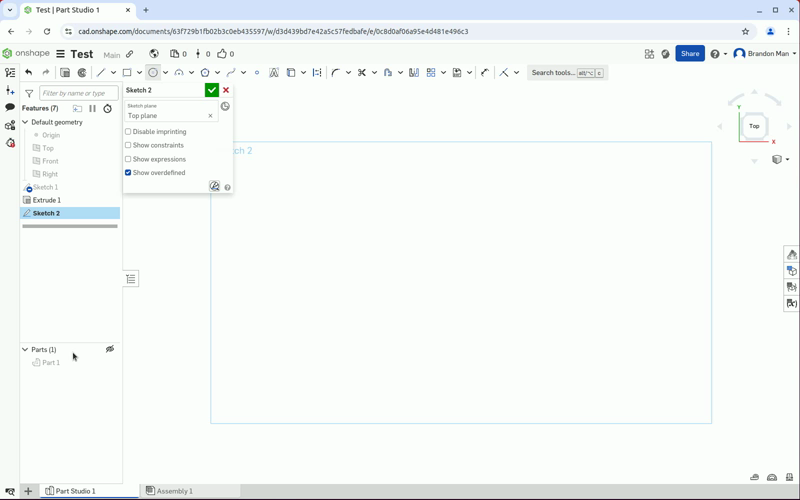
key_down(shift)
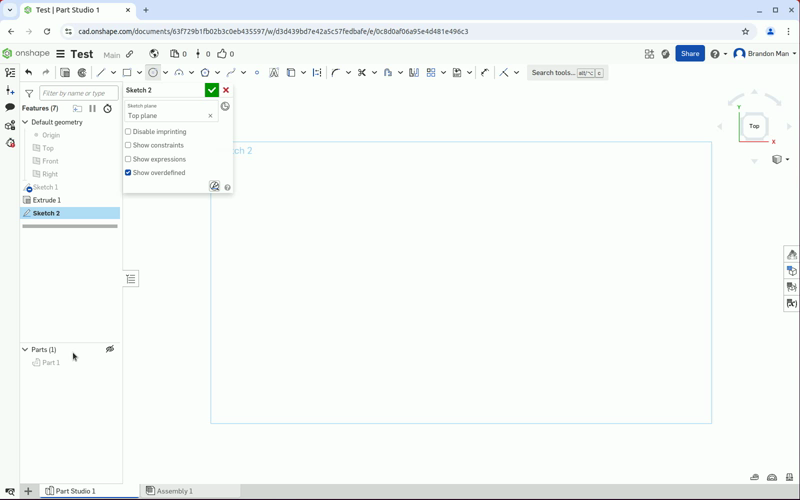
mouse_move(461, 393)
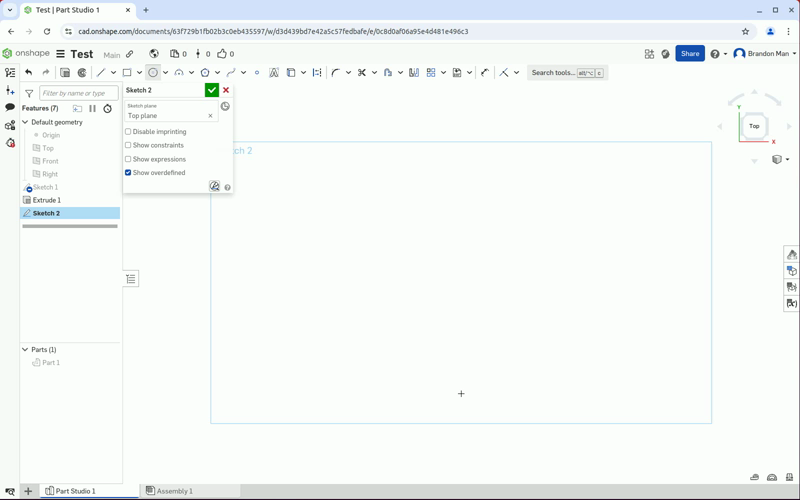
click(461, 393)
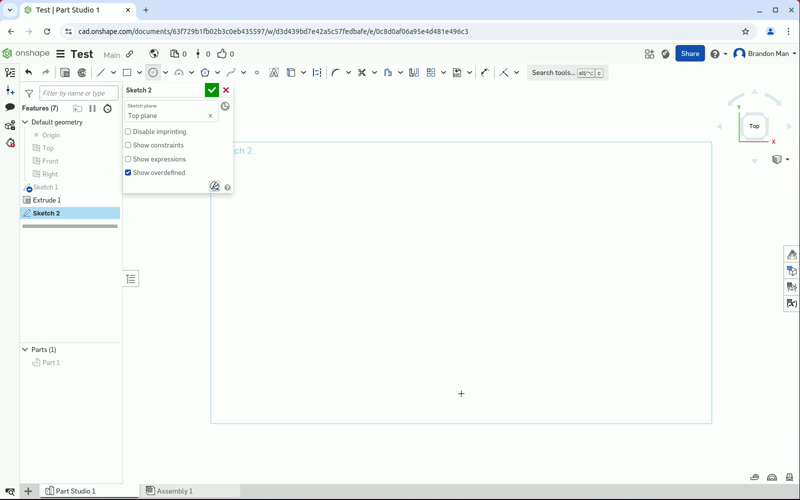
key_up(shift)
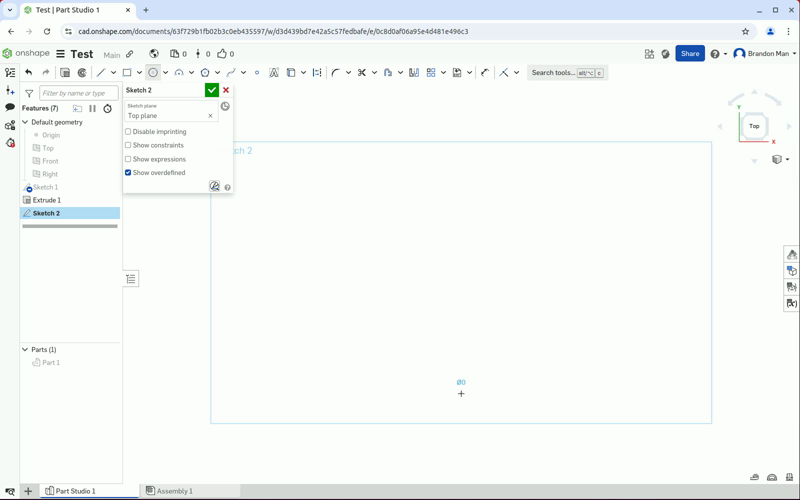
mouse_move(463, 393)
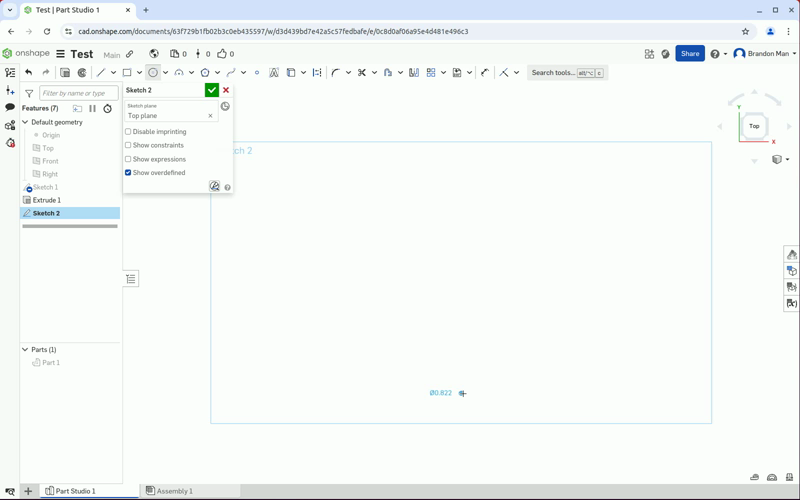
scroll(6)
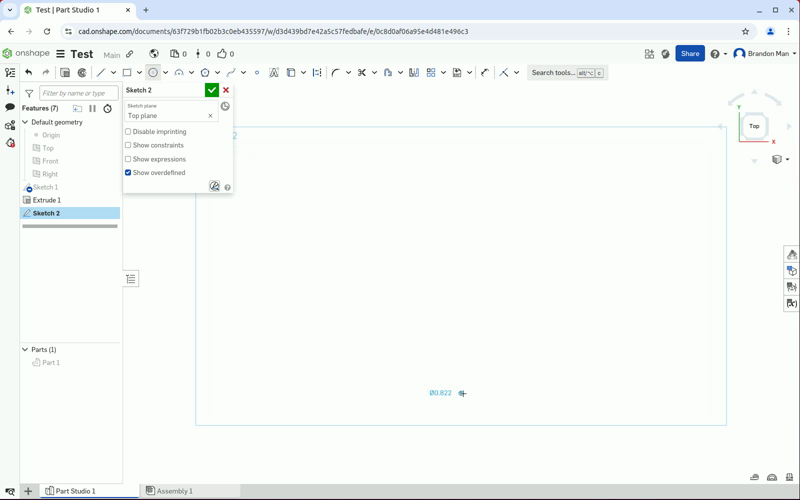
scroll(6)
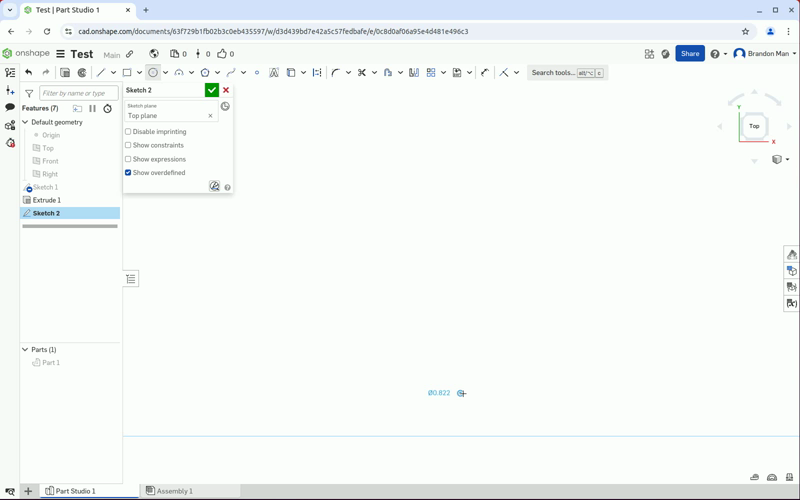
scroll(6)
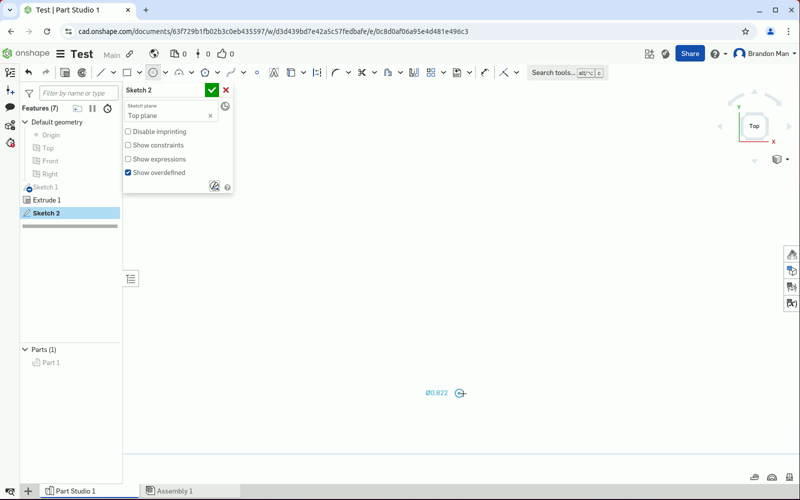
scroll(6)
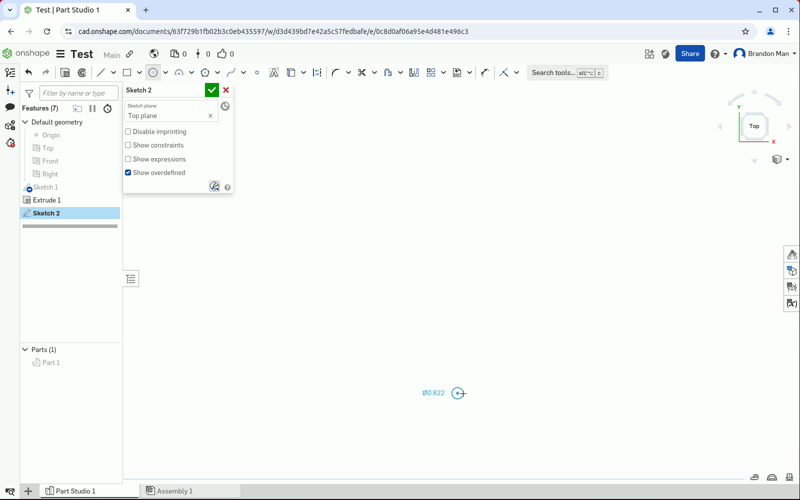
scroll(6)
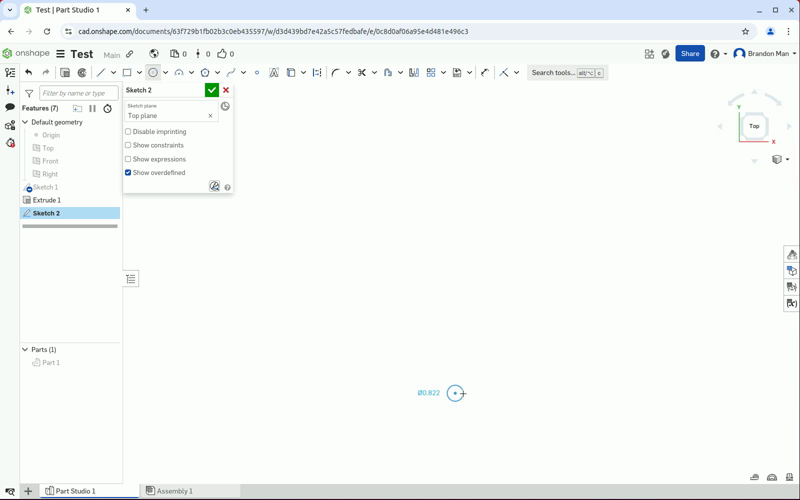
scroll(6)
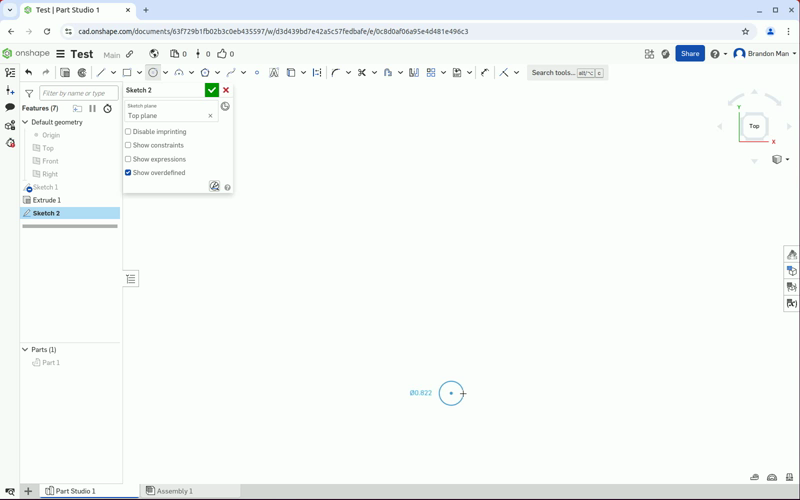
scroll(6)
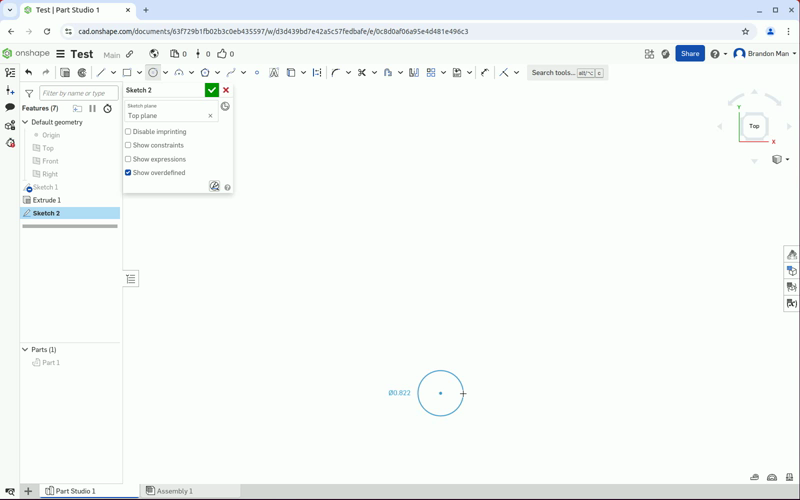
click(463, 393)
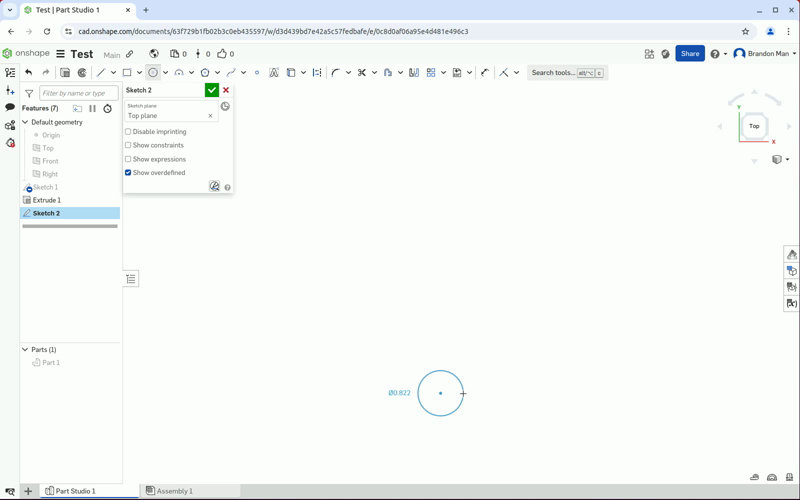
scroll(-6)
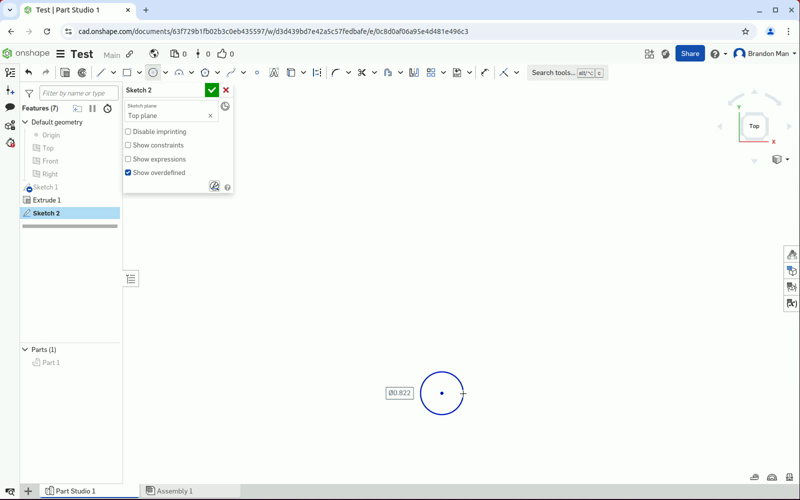
scroll(-6)
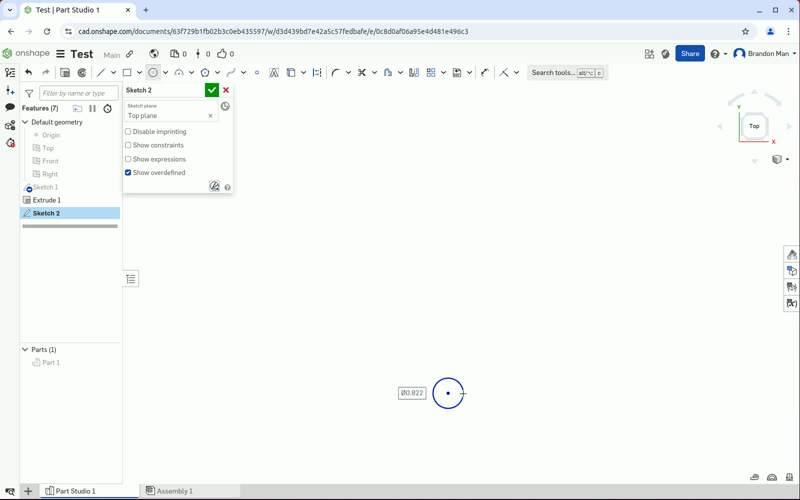
scroll(-6)
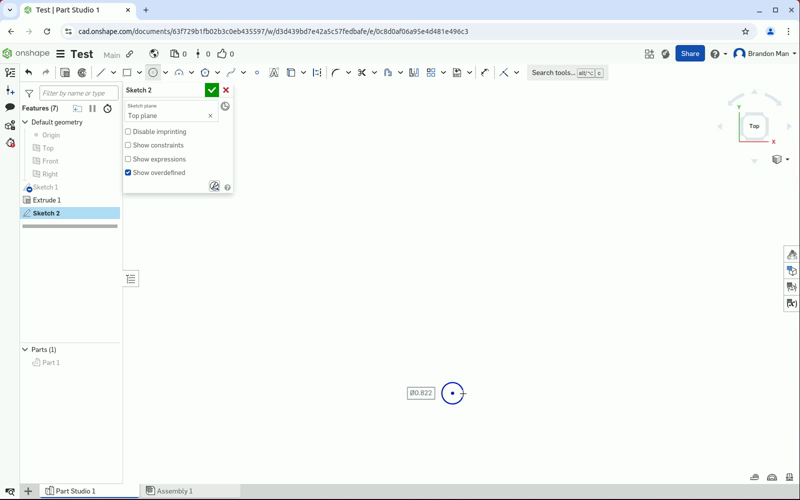
scroll(-6)
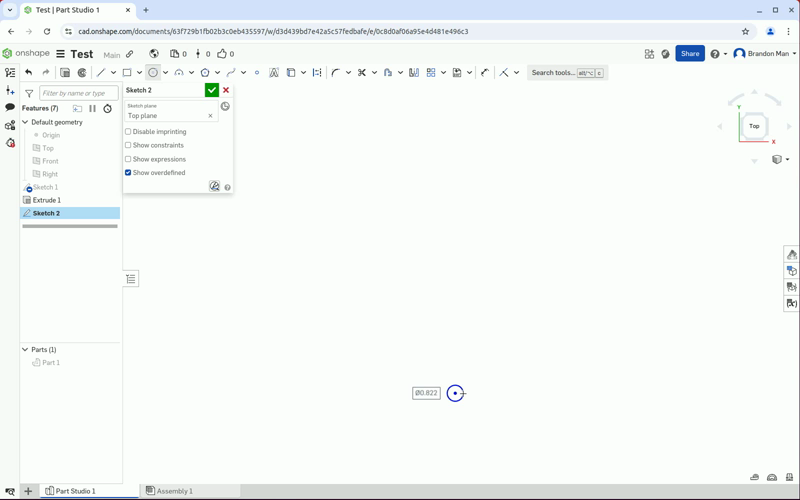
scroll(-6)
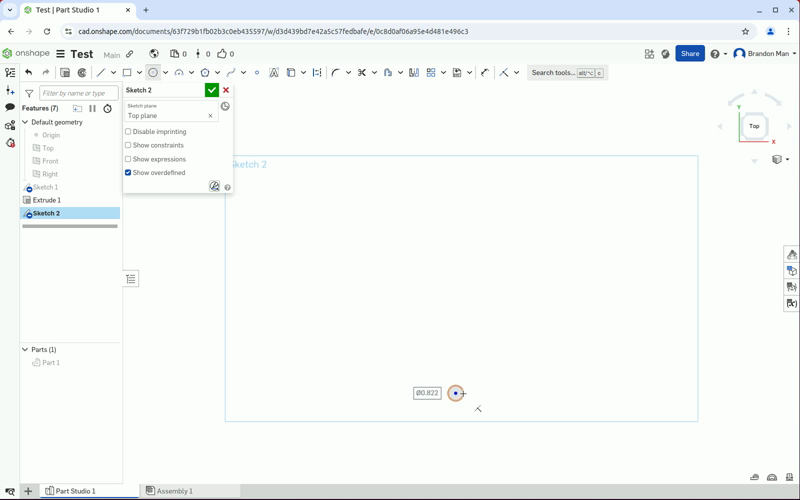
scroll(-6)
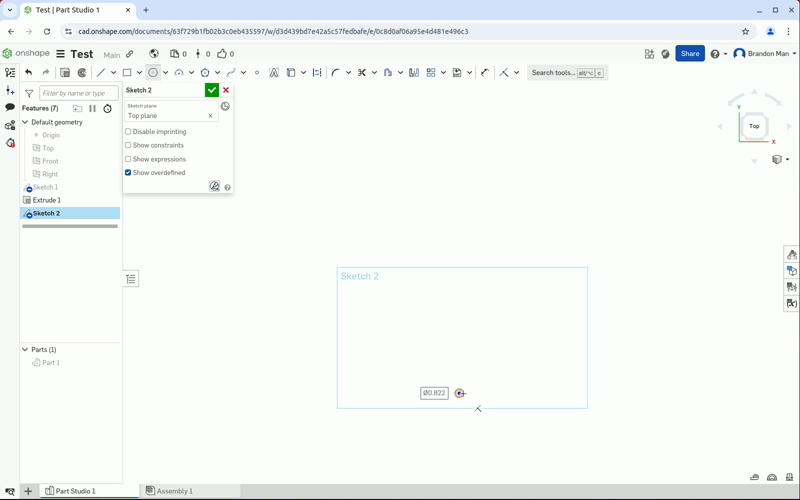
scroll(-6)
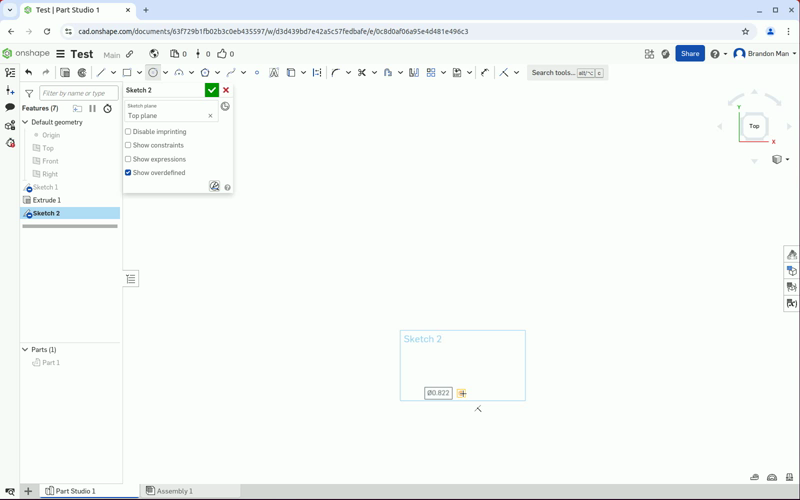
key(esc)
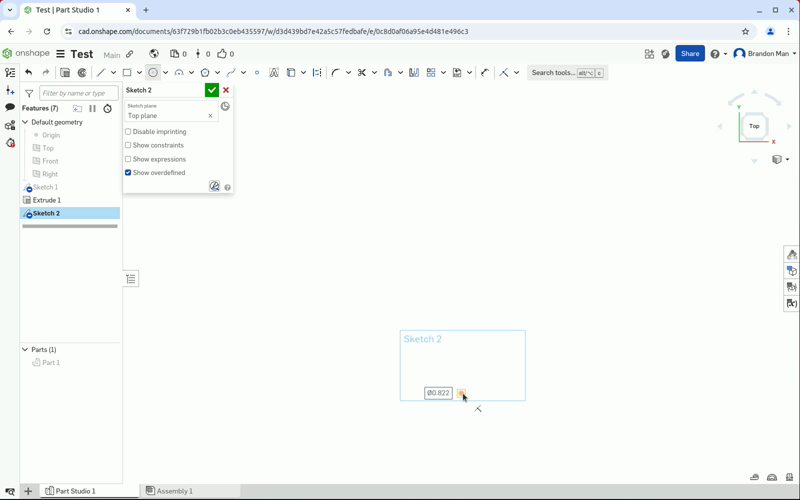
mouse_move(463, 392)
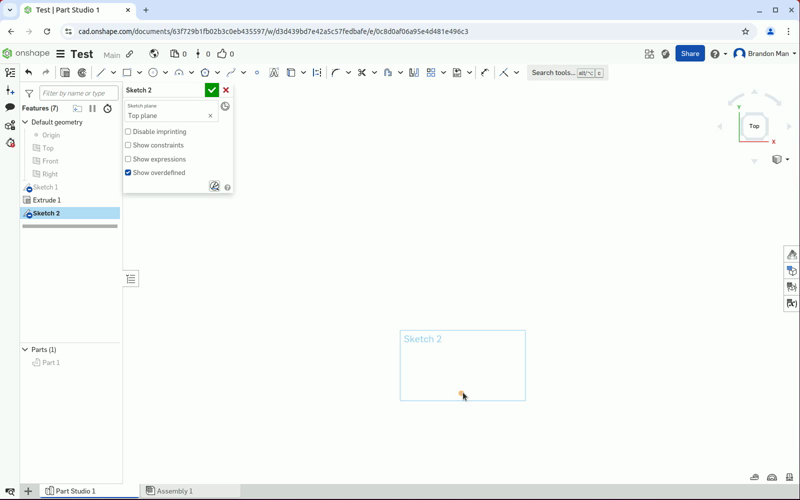
scroll(6)
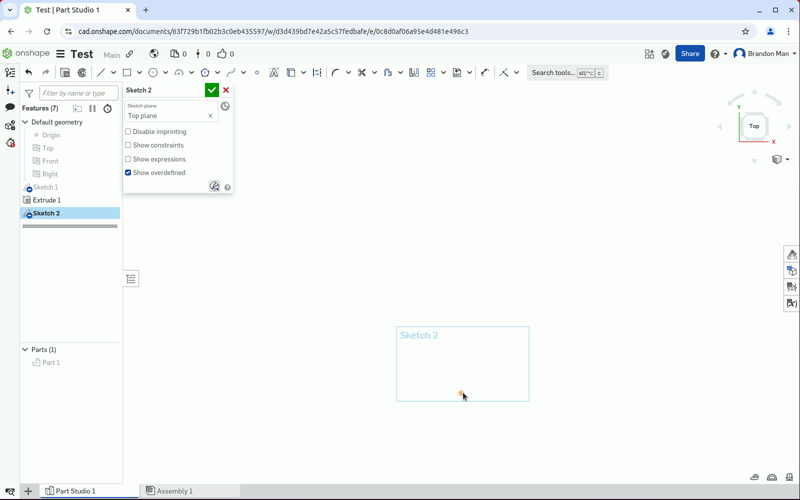
scroll(6)
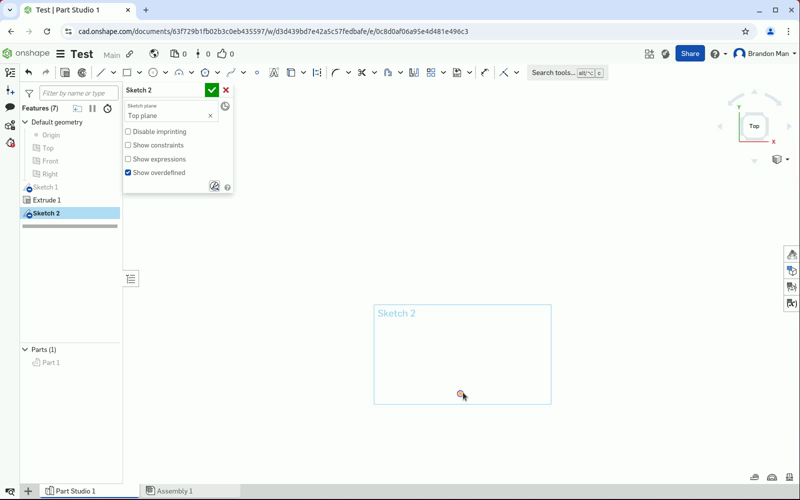
scroll(6)
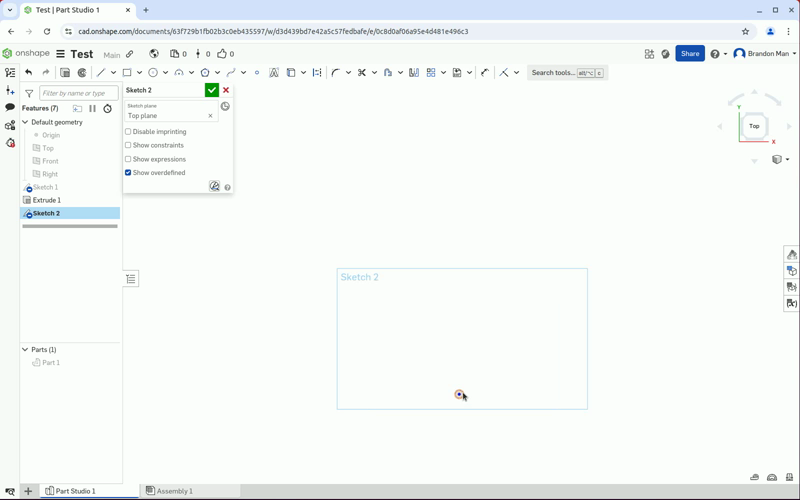
scroll(6)
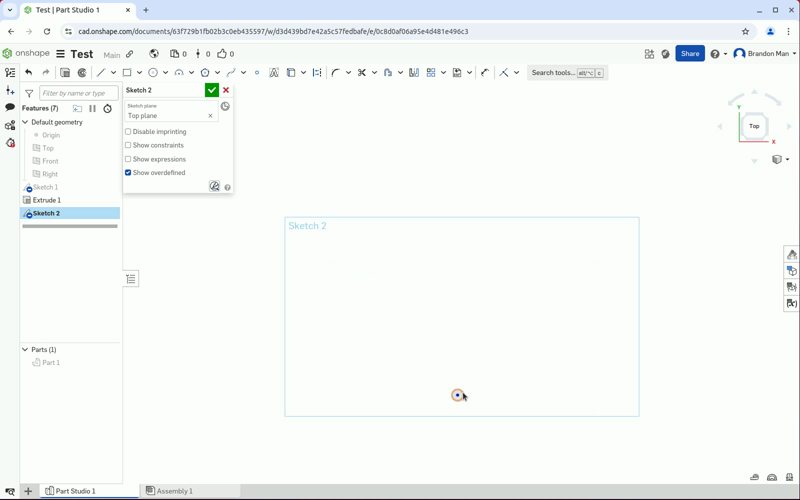
scroll(6)
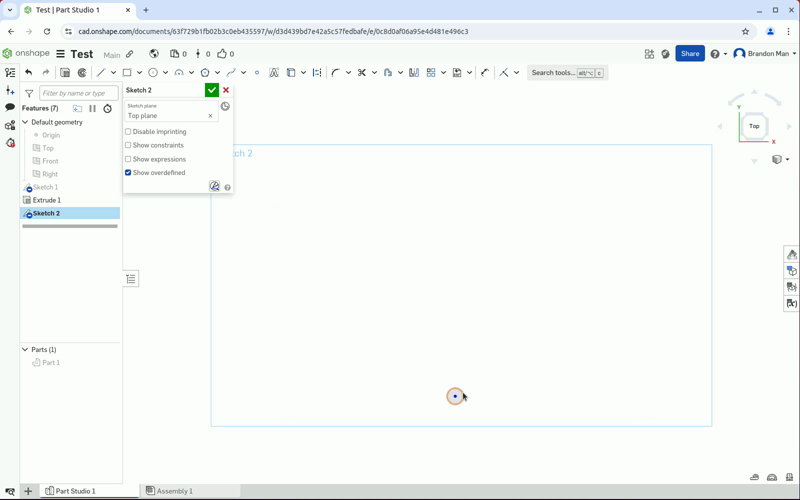
scroll(6)
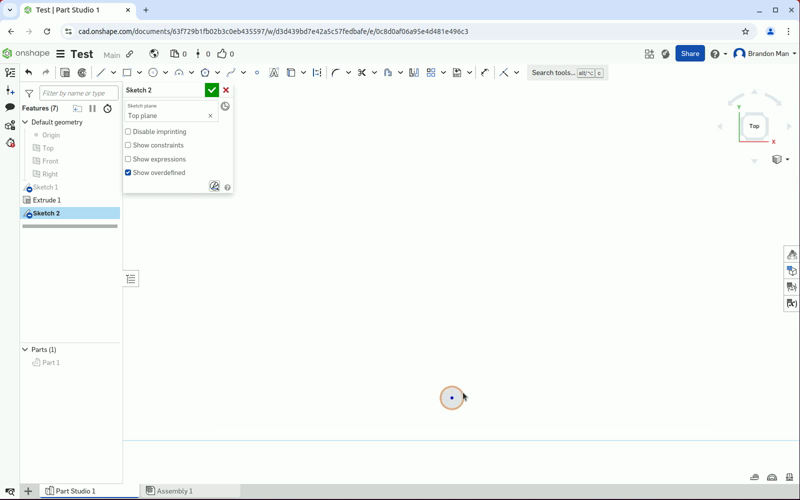
scroll(6)
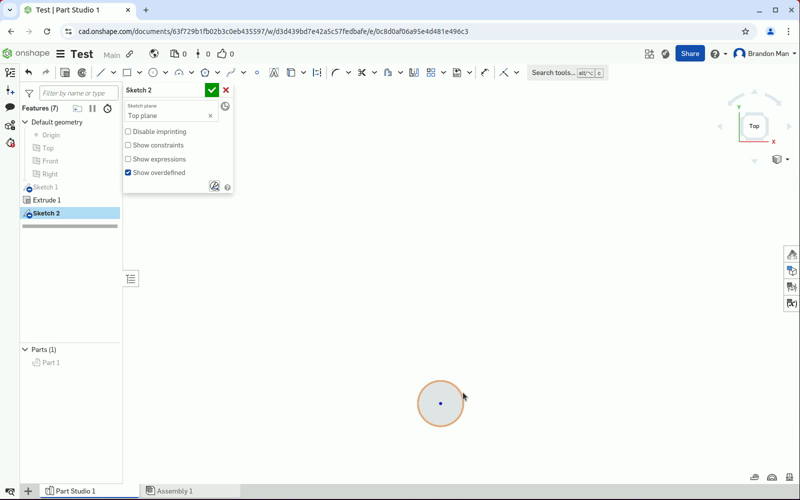
click(463, 392)
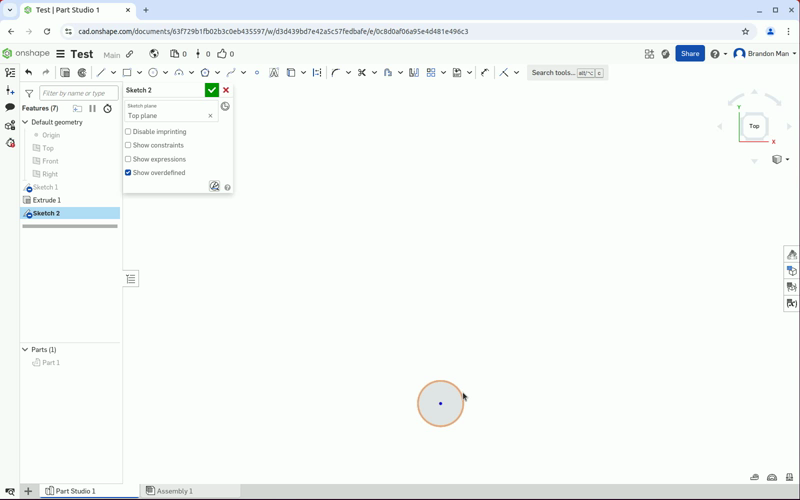
scroll(-6)
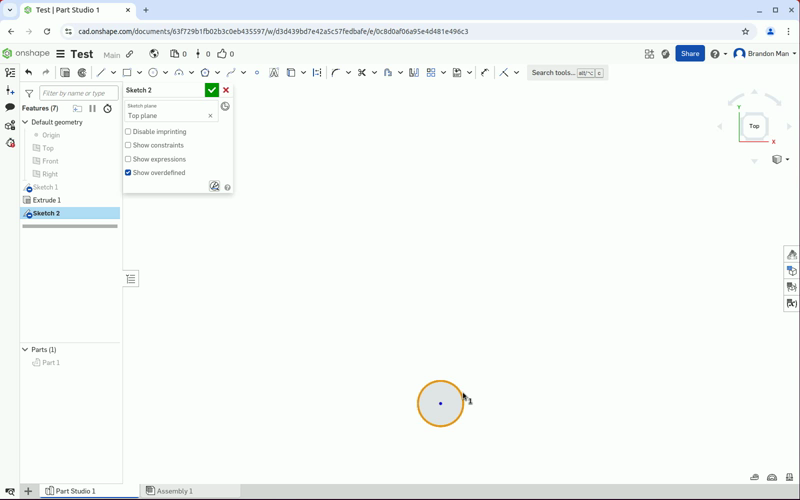
scroll(-6)
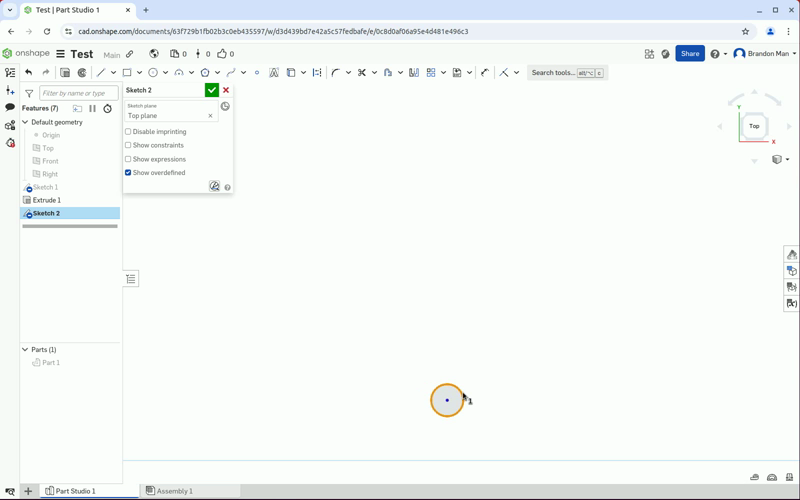
scroll(-6)
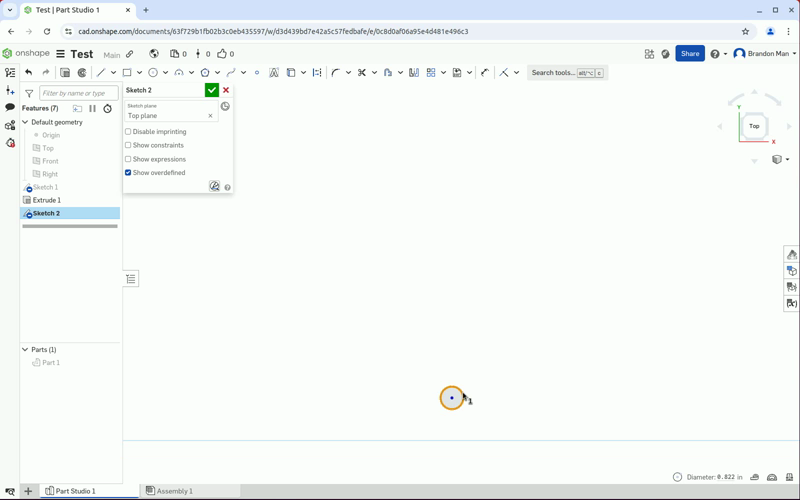
scroll(-6)
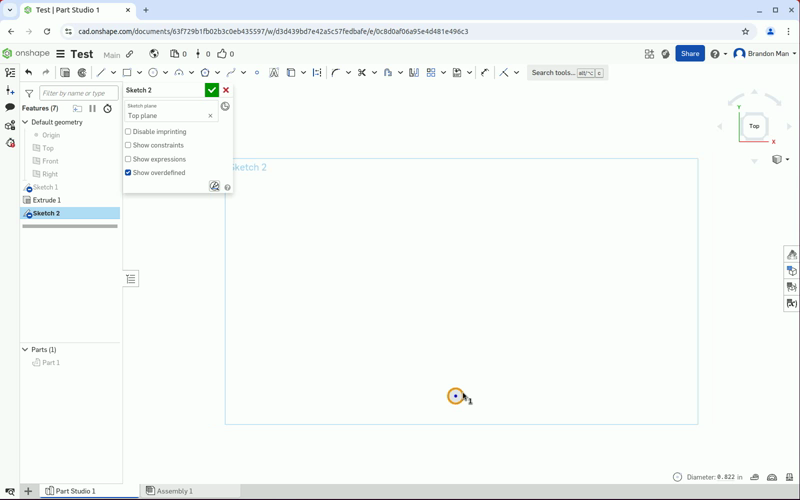
scroll(-6)
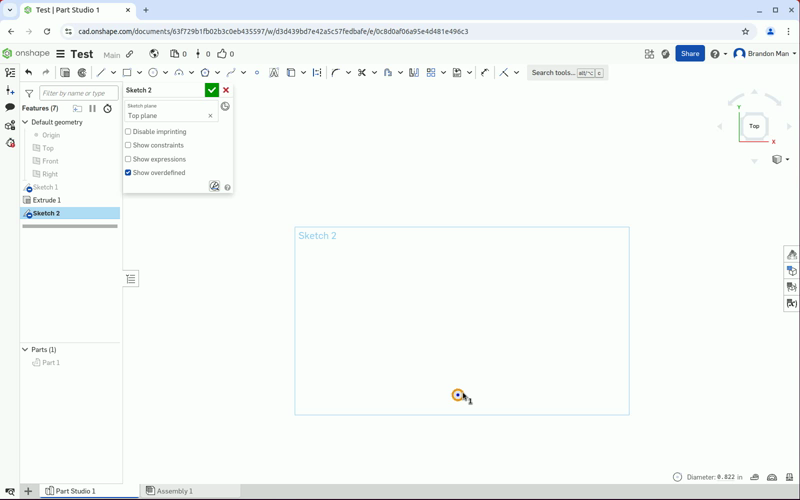
scroll(-6)
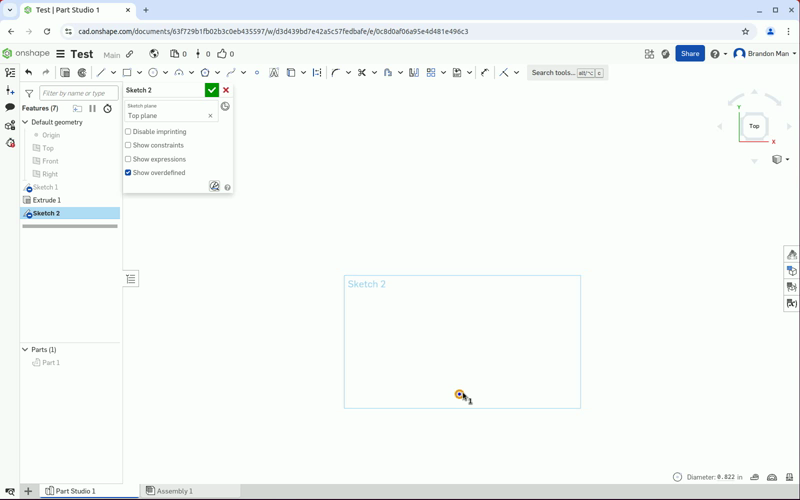
scroll(-6)
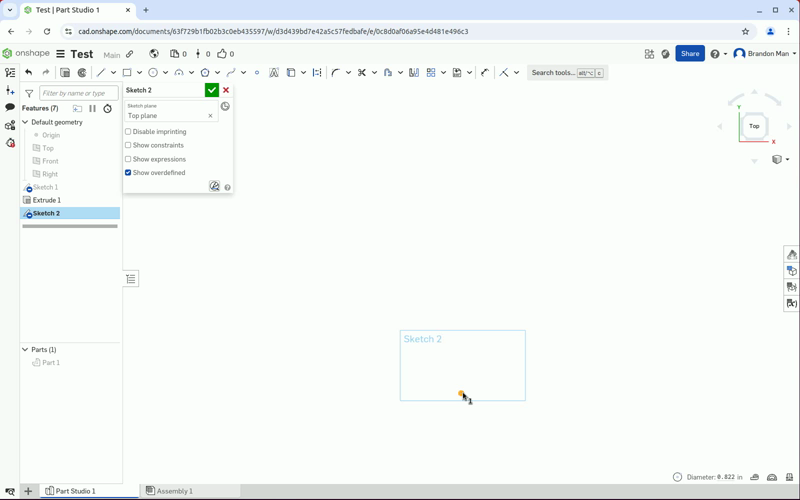
mouse_move(73, 352)
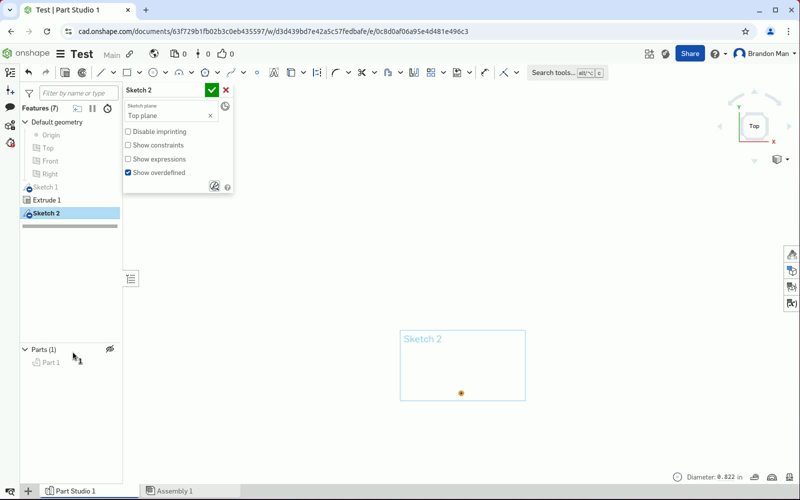
key(shift+y)
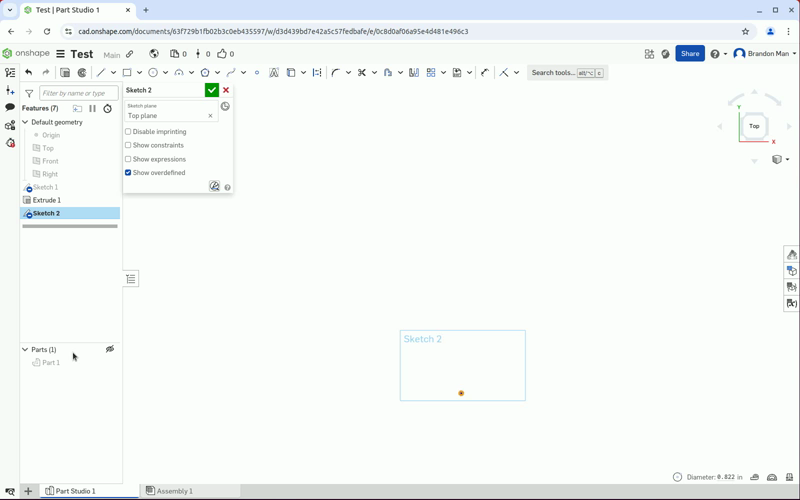
key(shift+e)
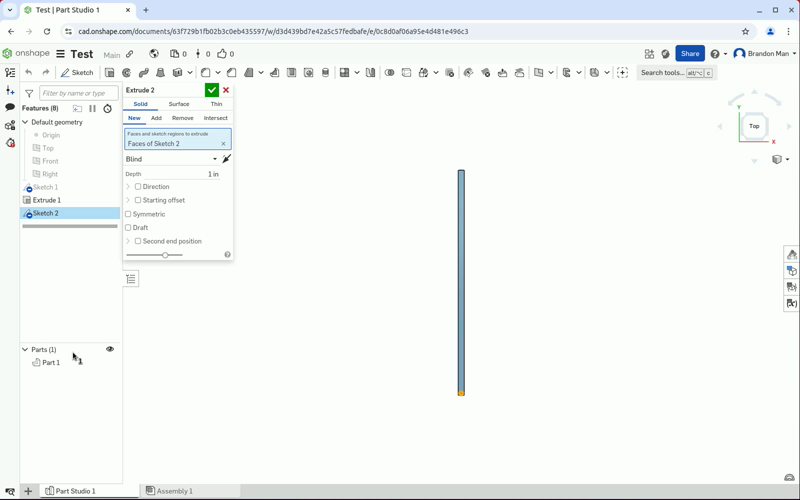
mouse_move(143, 106)
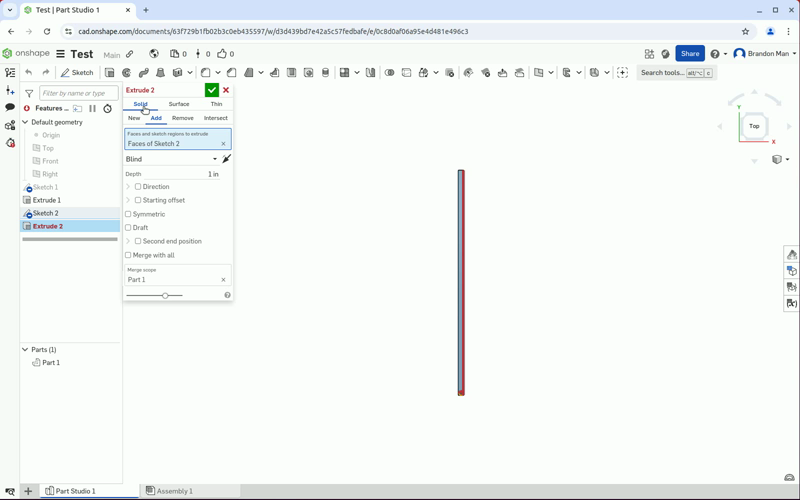
click(143, 106)
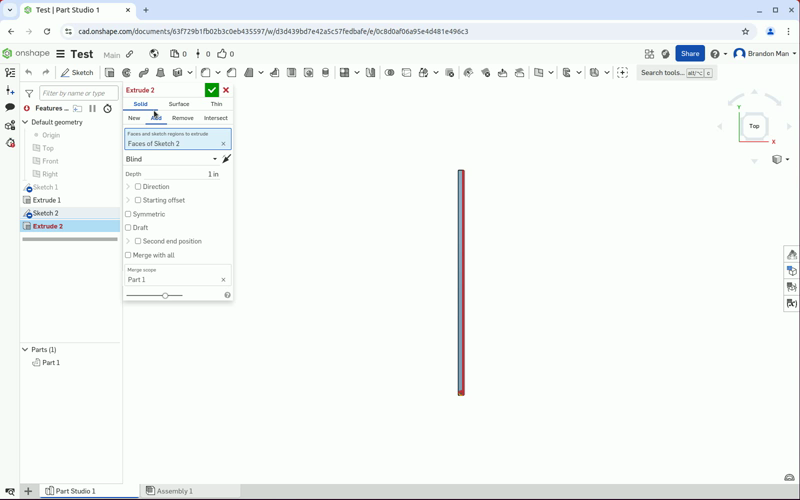
mouse_move(186, 120)
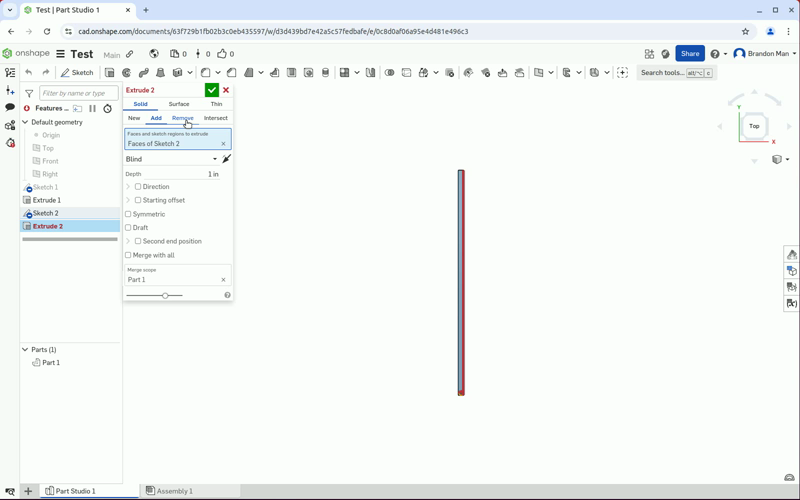
click(186, 120)
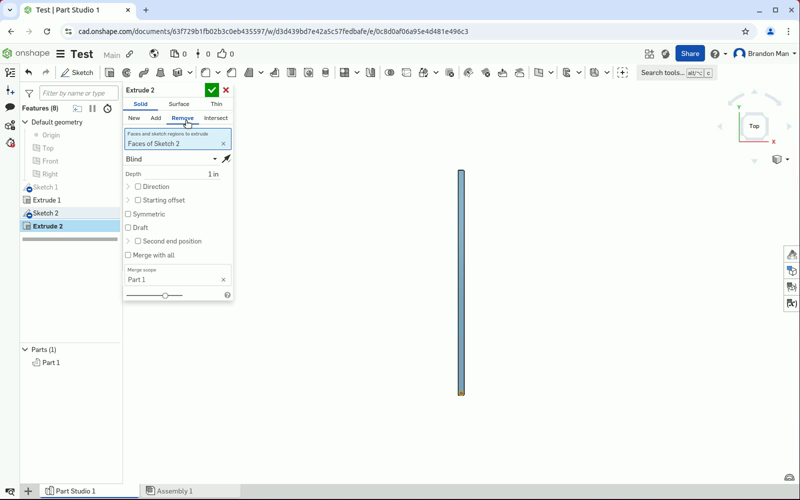
key(tab, 4)
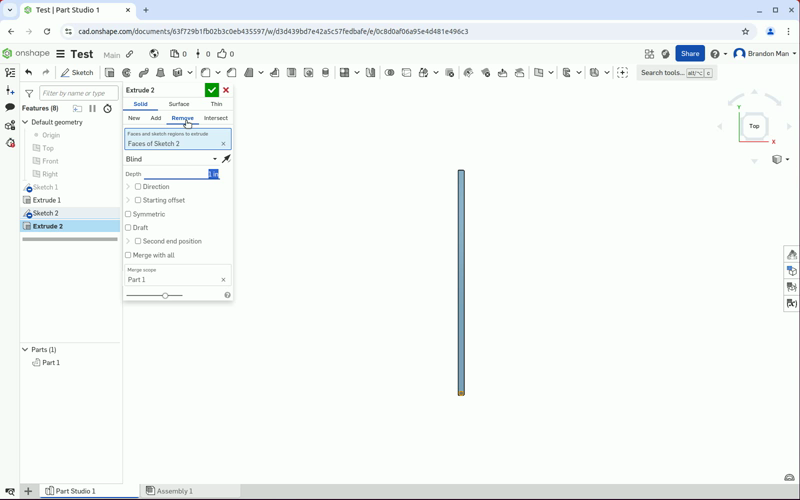
text(-14.924)
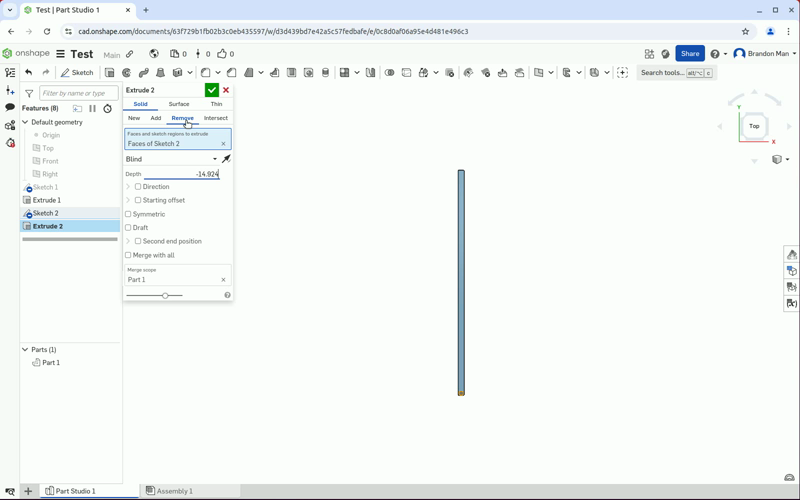
key(tab, 3)
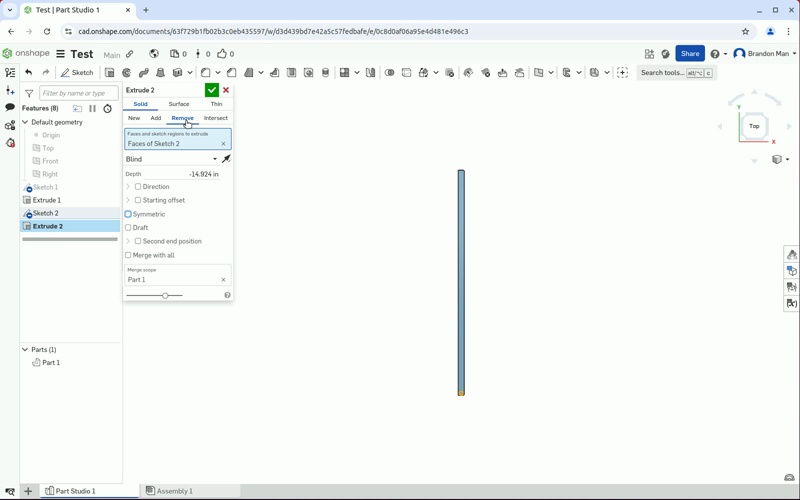
key(space)
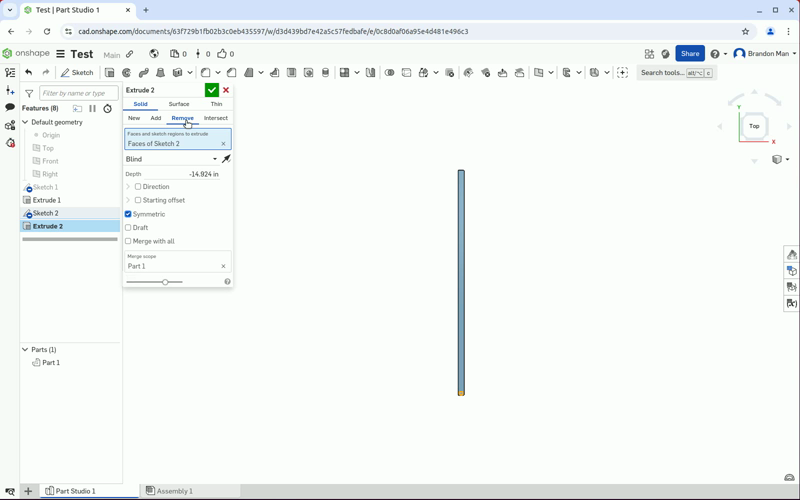
key(tab, 2)
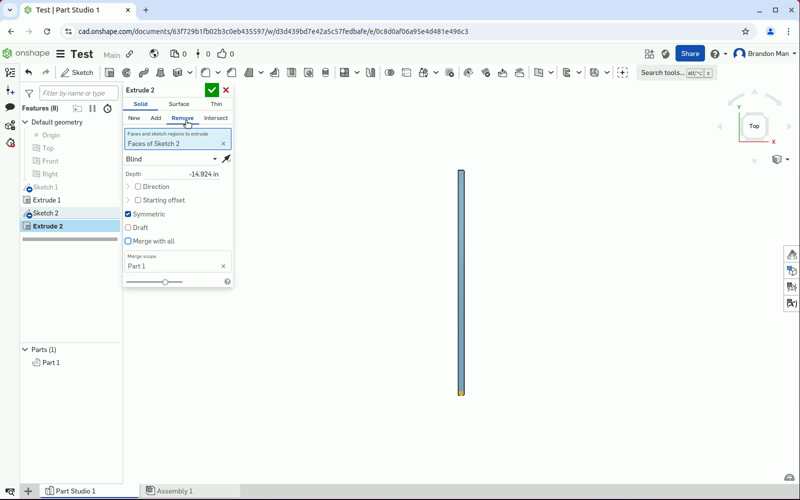
key(space)
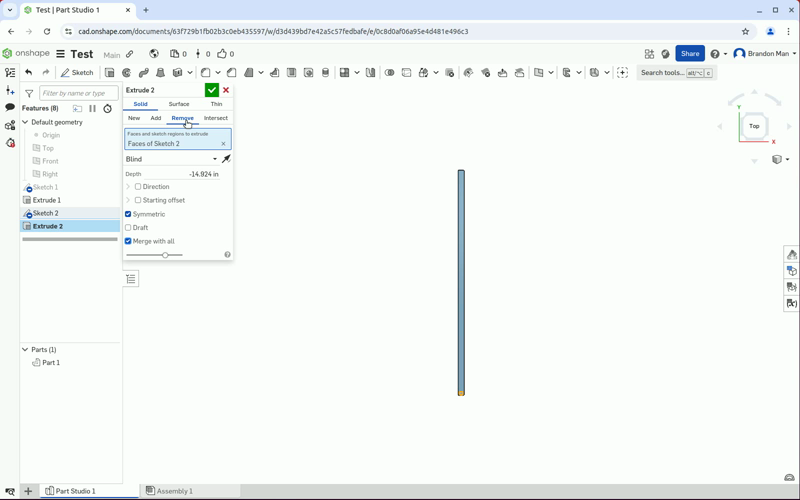
key(enter)
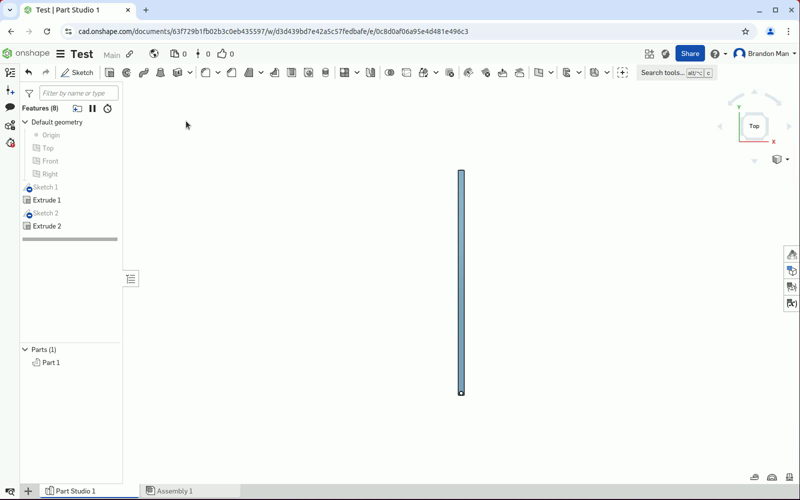
key(shift+h)
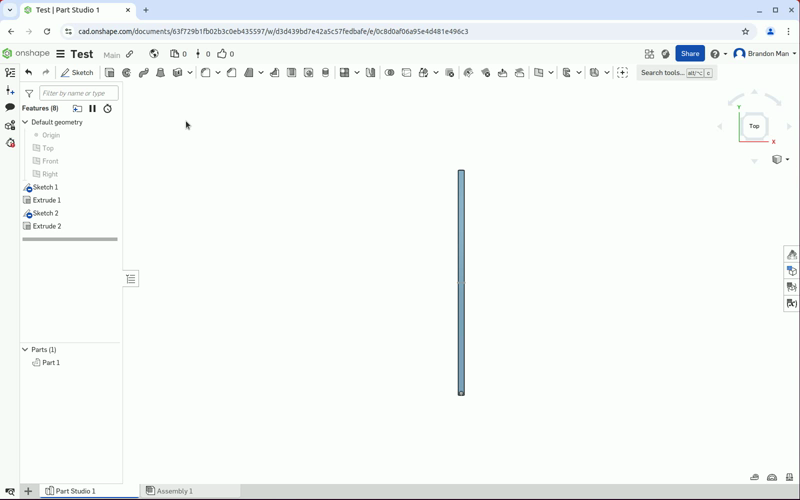
key(shift+h)
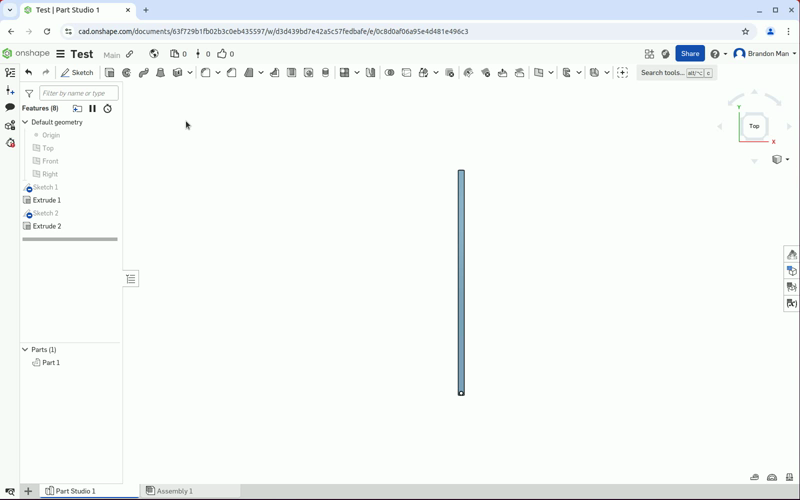
mouse_move(73, 189)
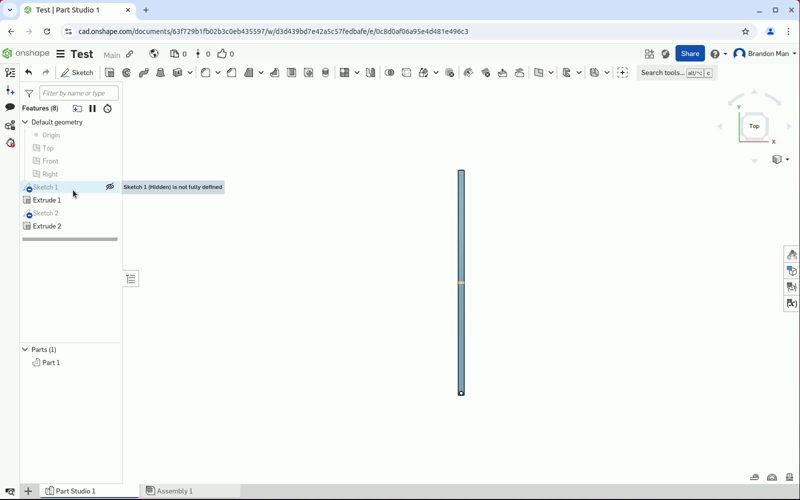
click(73, 189)
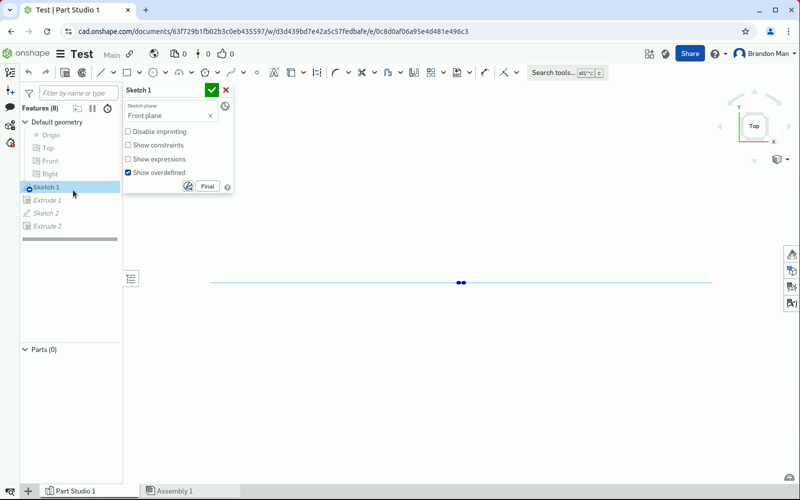
mouse_move(229, 92)
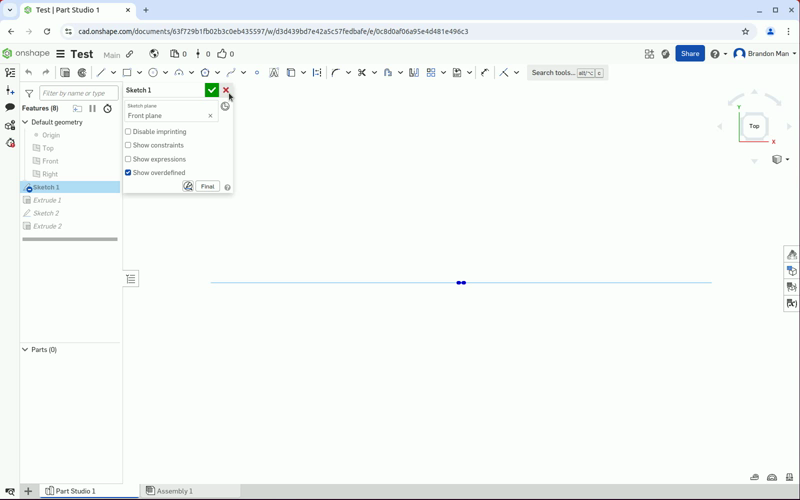
click(229, 92)
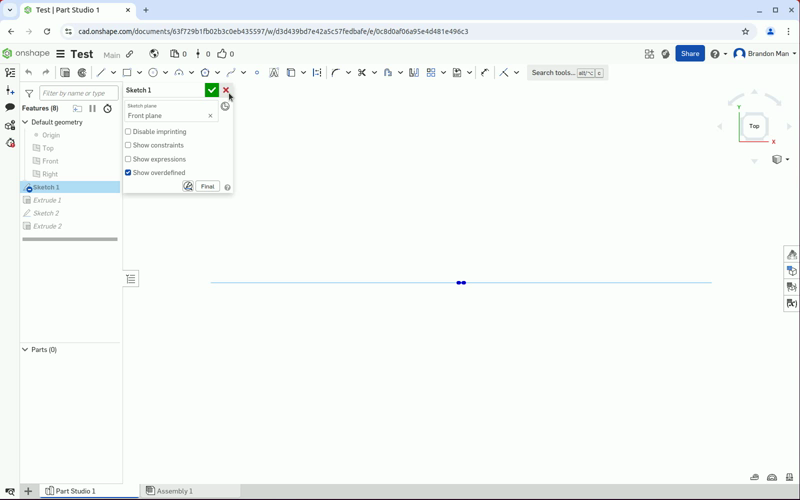
key(shift+s)
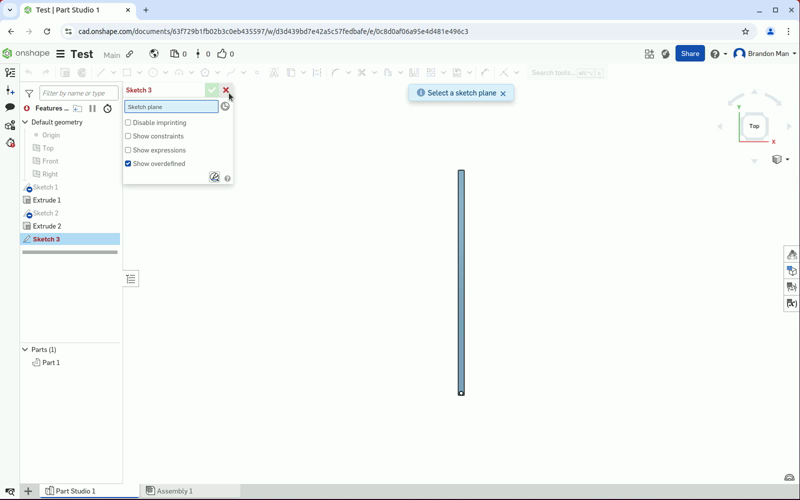
mouse_move(73, 150)
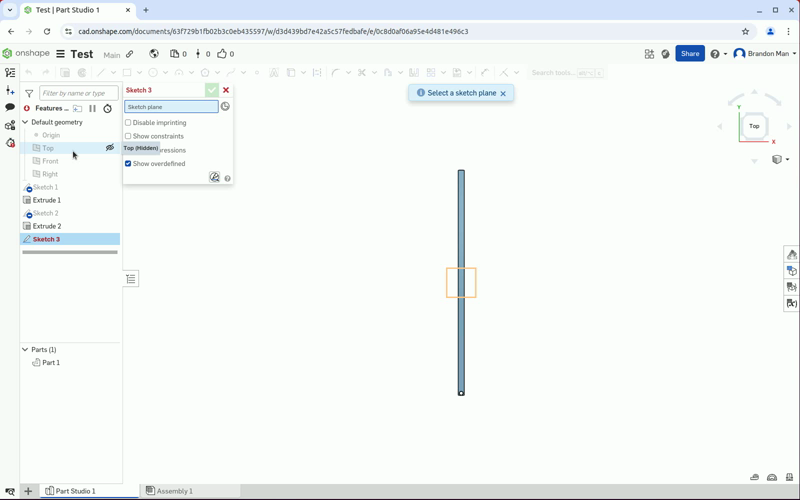
click(73, 150)
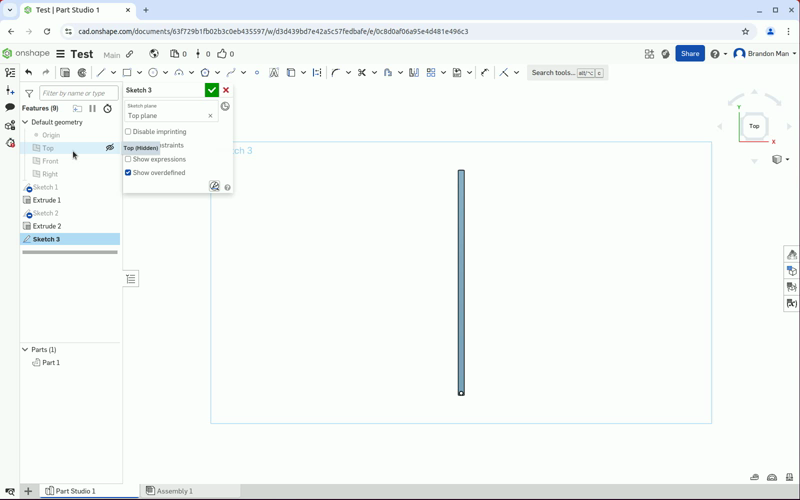
mouse_move(73, 352)
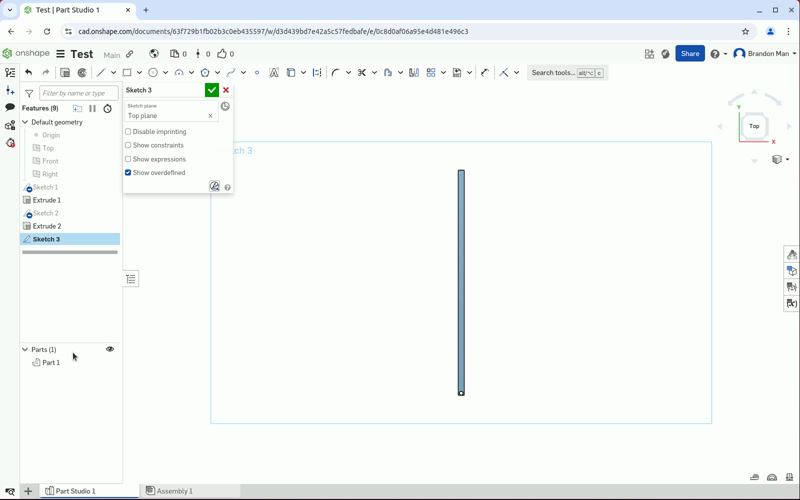
key(y)
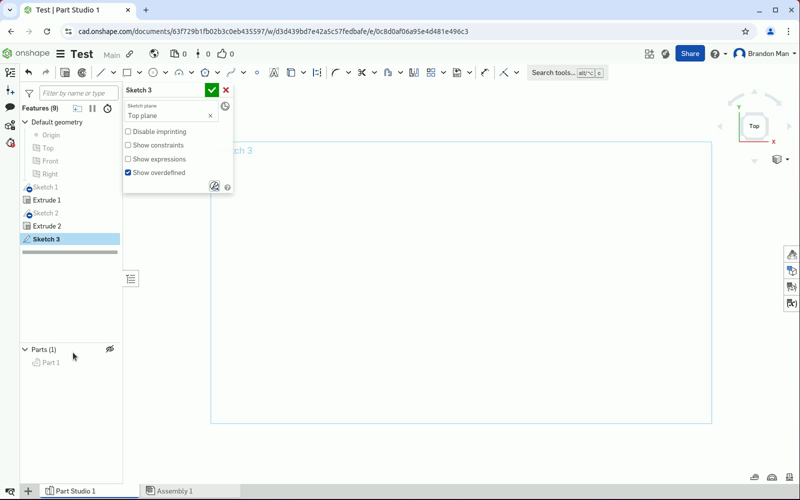
key(c)
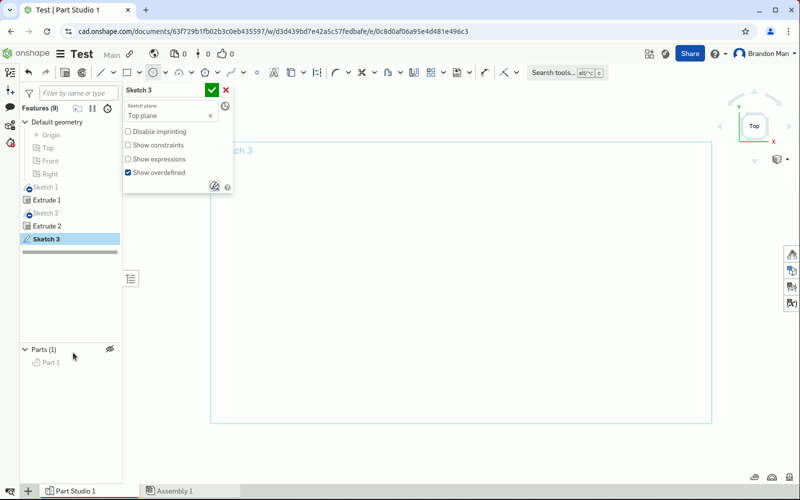
key_down(shift)
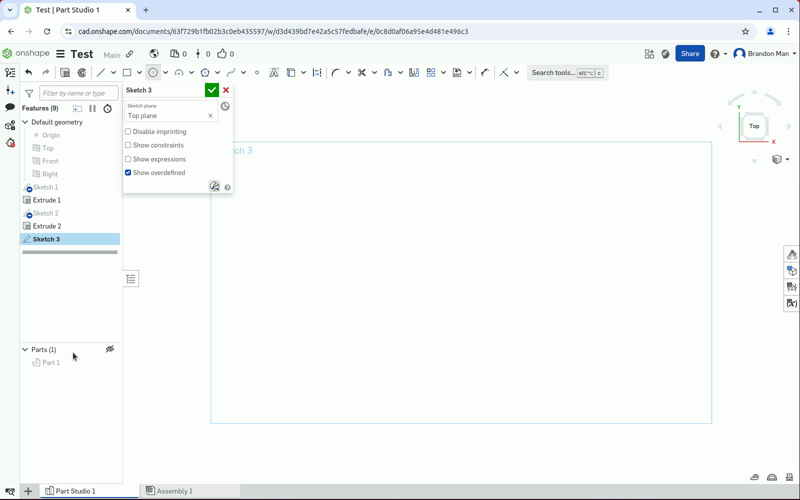
mouse_move(461, 172)
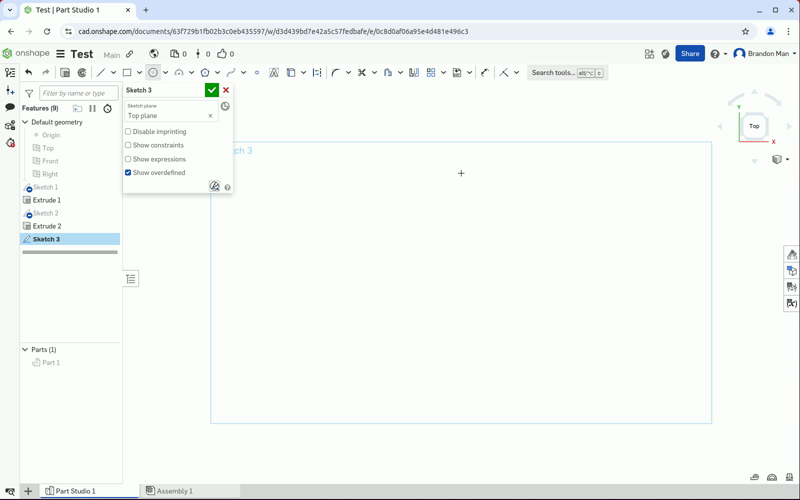
click(461, 172)
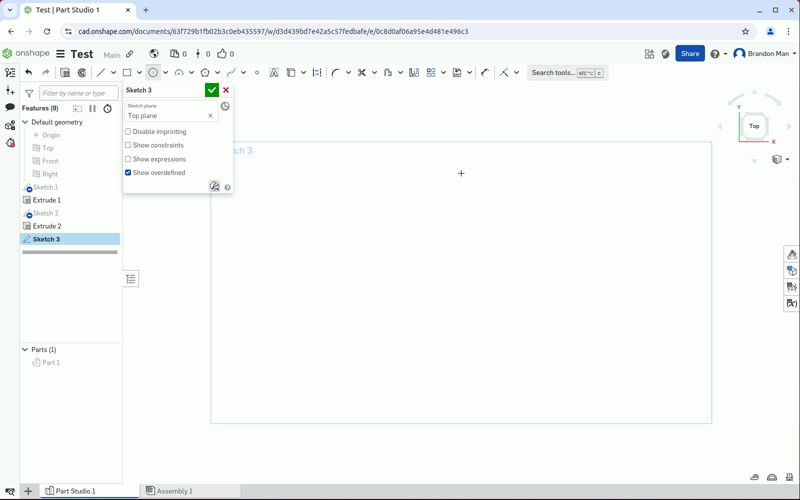
key_up(shift)
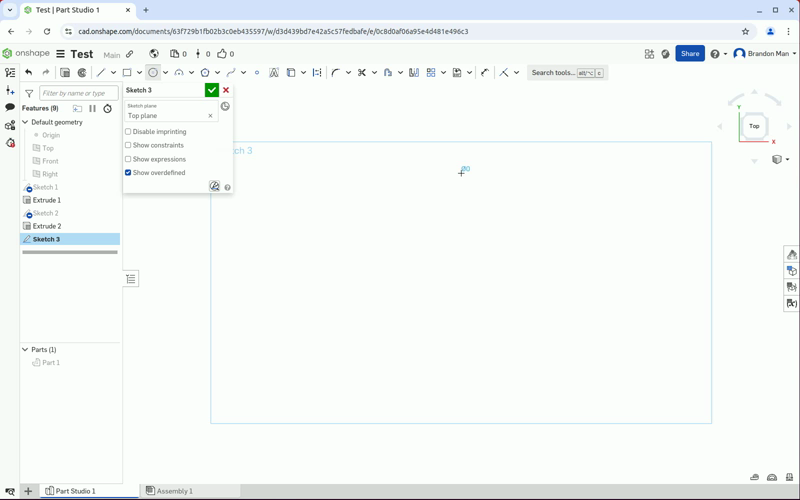
mouse_move(463, 172)
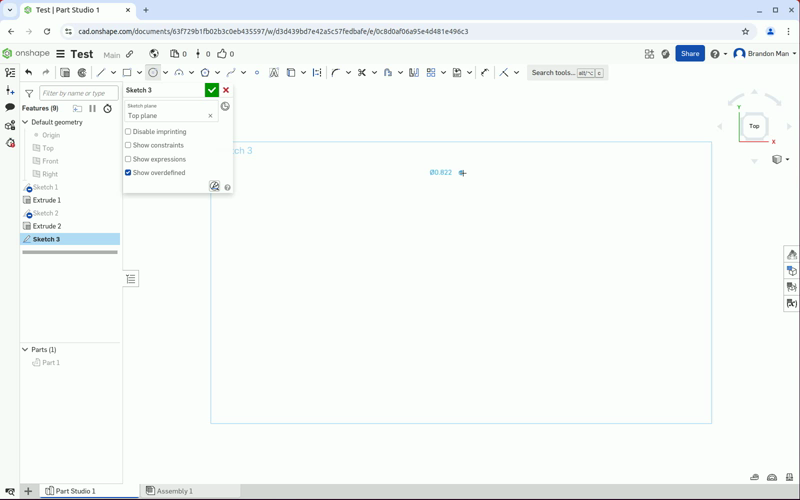
scroll(6)
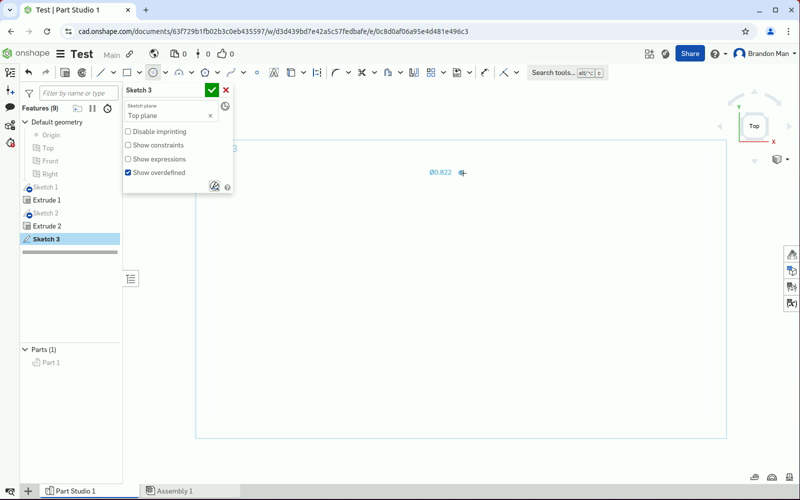
scroll(6)
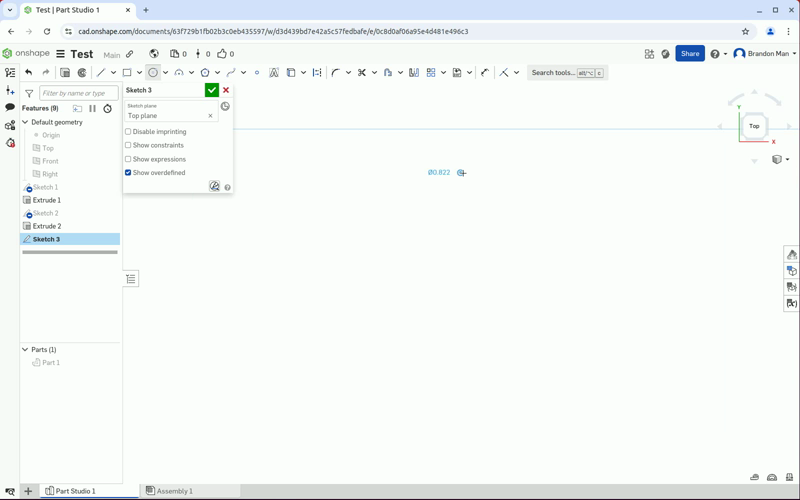
scroll(6)
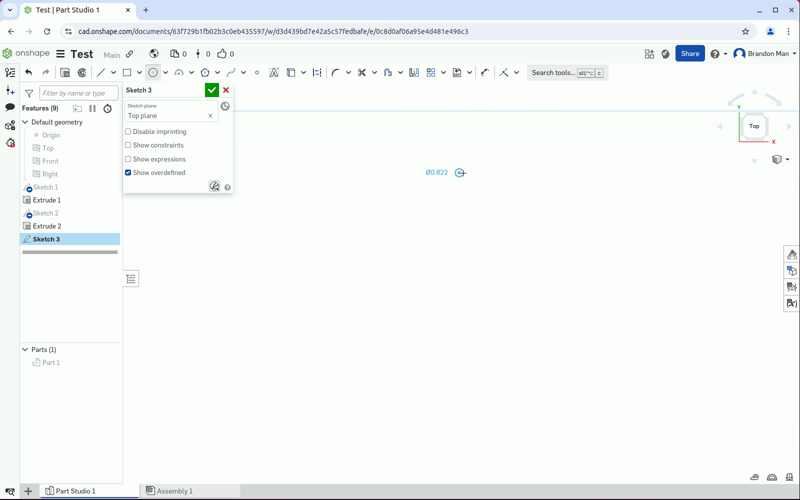
scroll(6)
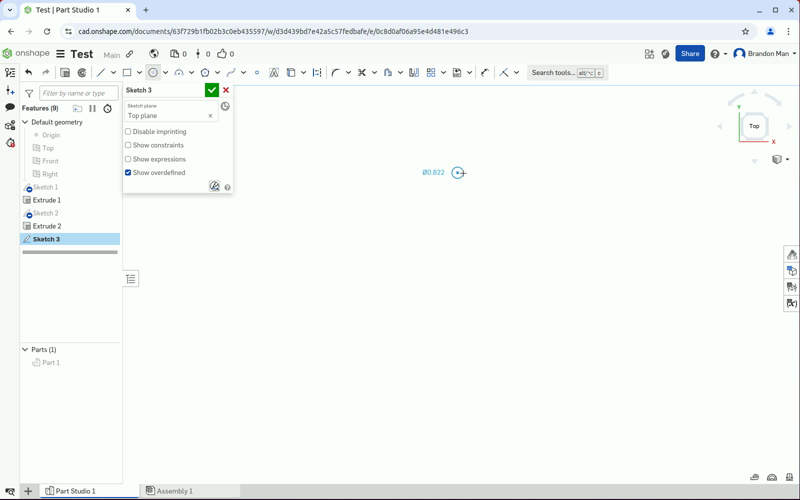
scroll(6)
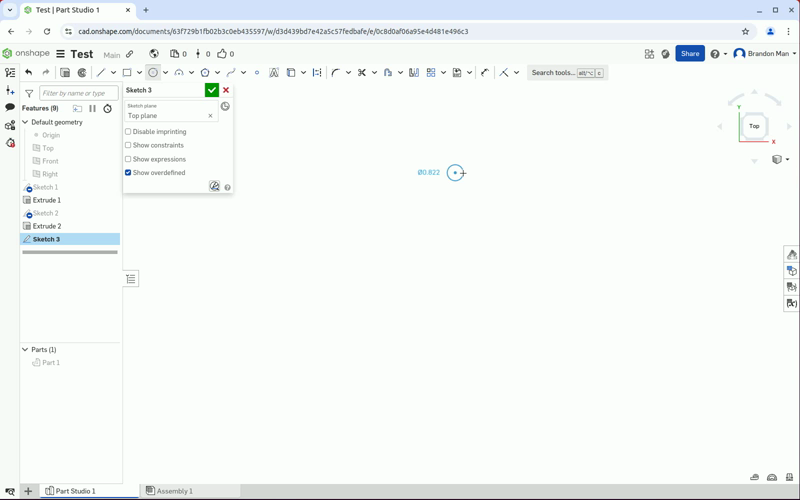
scroll(6)
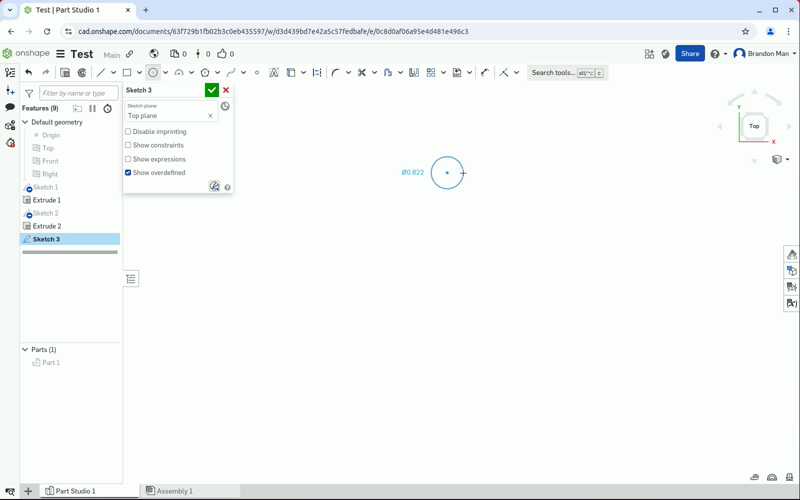
scroll(6)
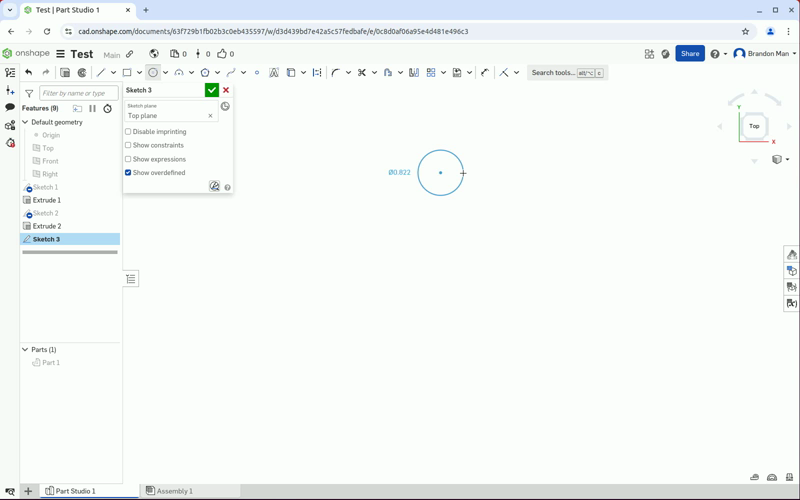
click(463, 172)
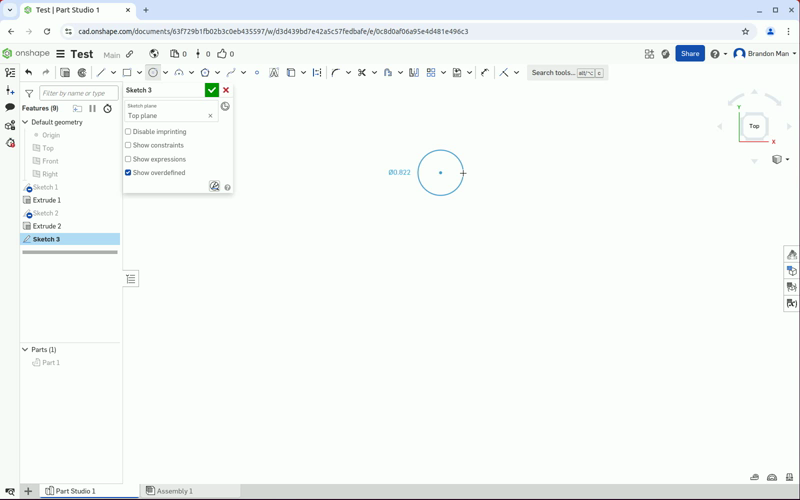
scroll(-6)
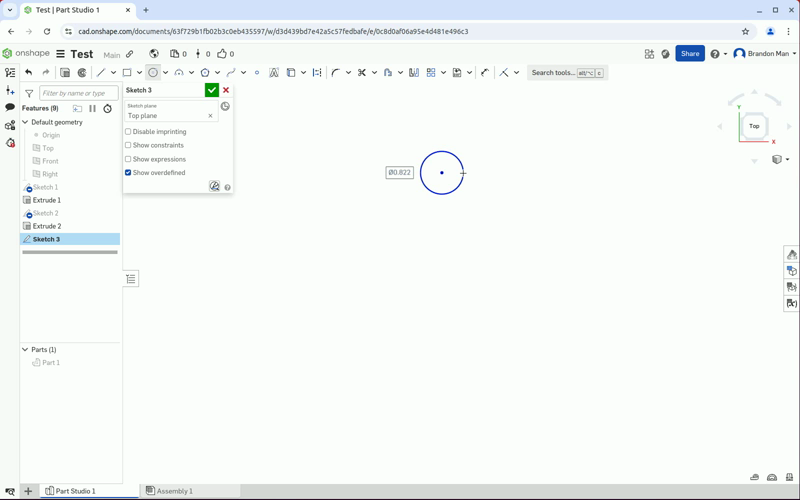
scroll(-6)
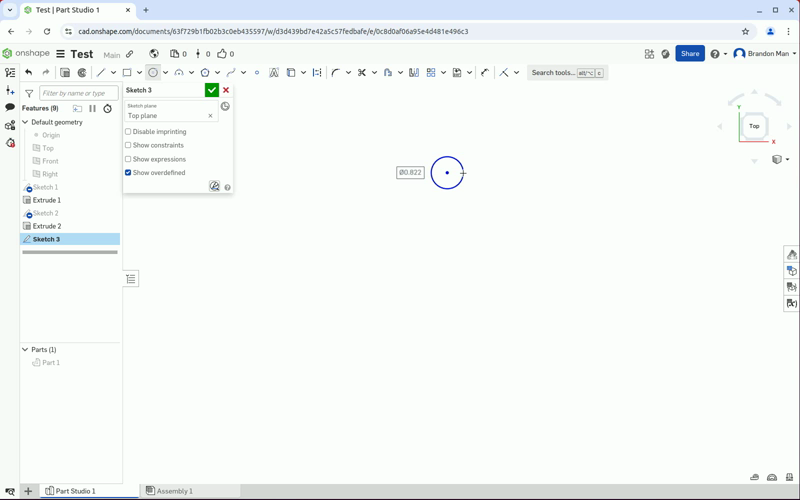
scroll(-6)
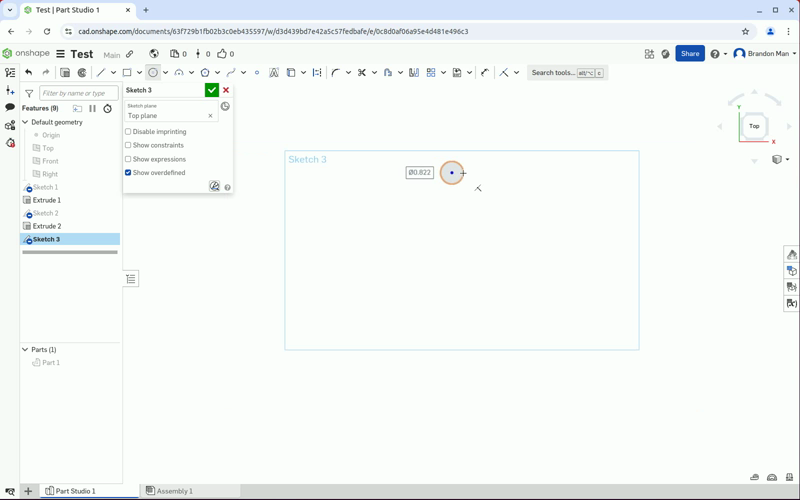
scroll(-6)
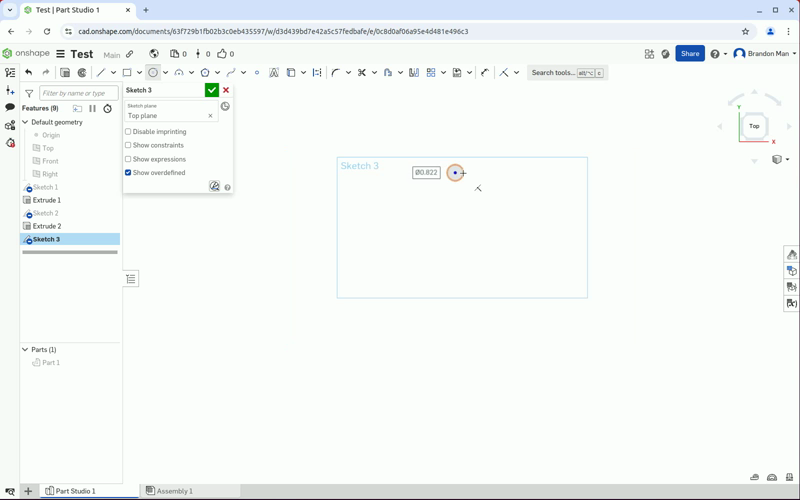
scroll(-6)
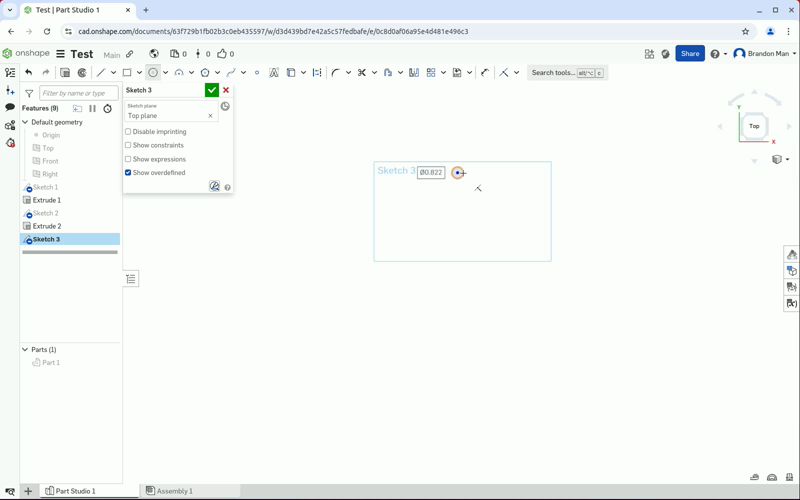
scroll(-6)
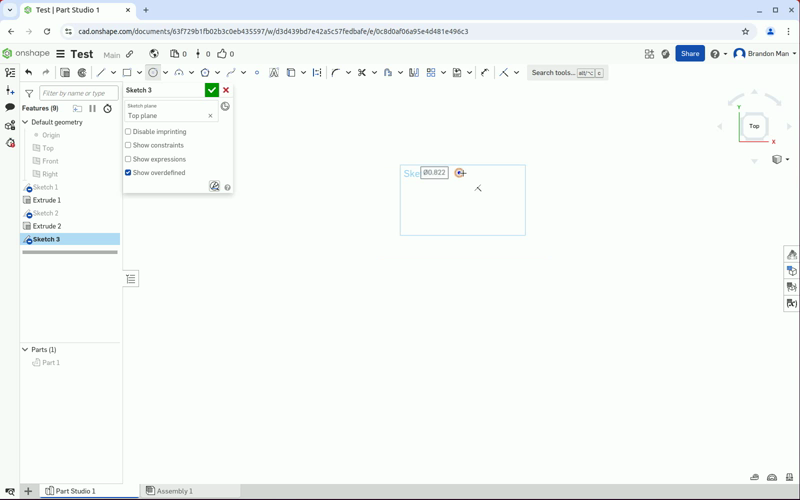
scroll(-6)
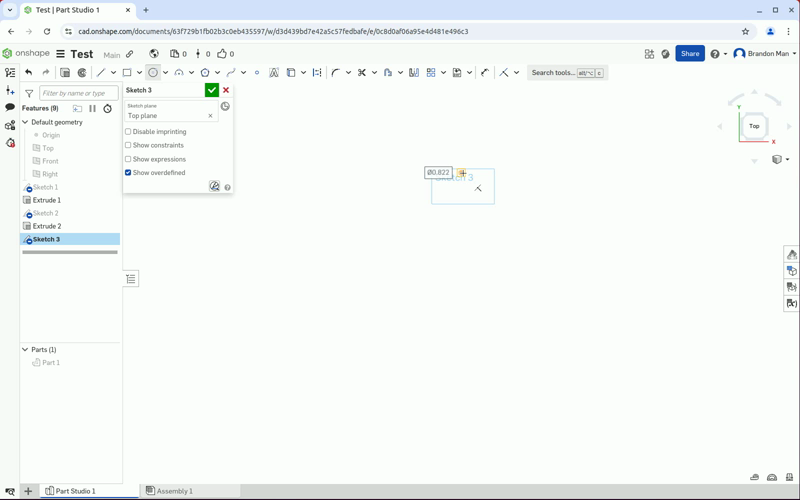
key(esc)
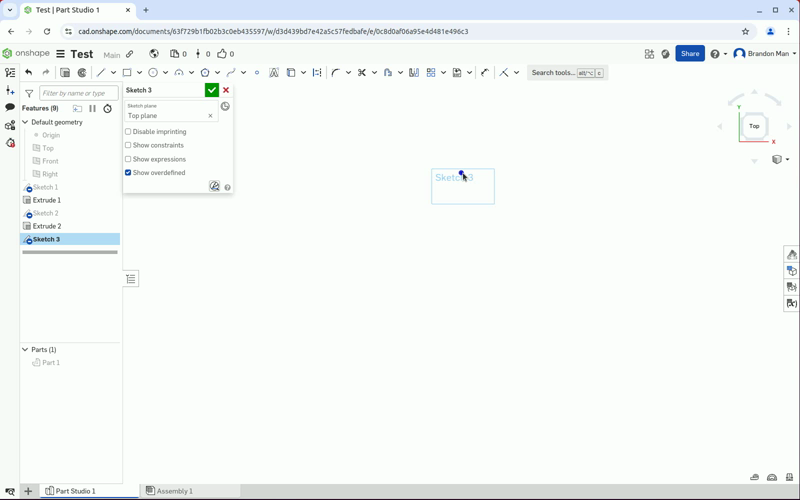
mouse_move(460, 173)
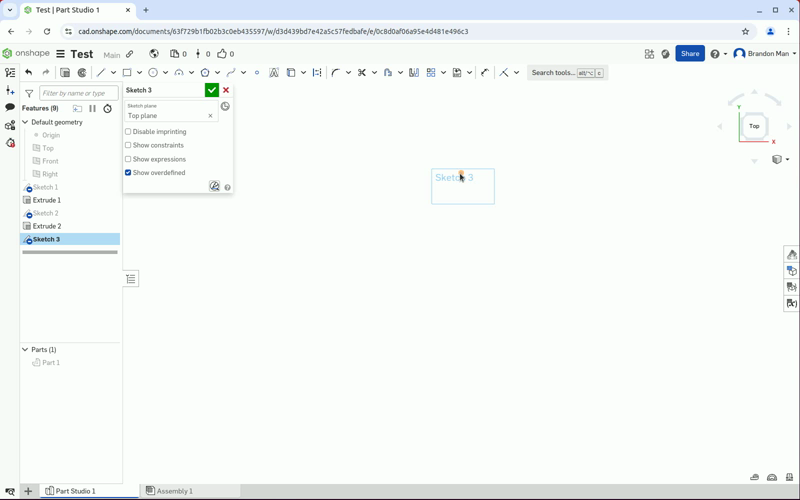
scroll(6)
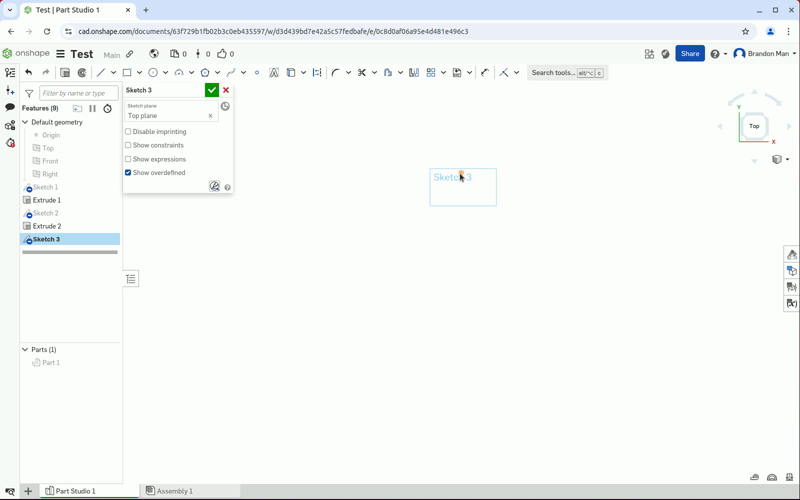
scroll(6)
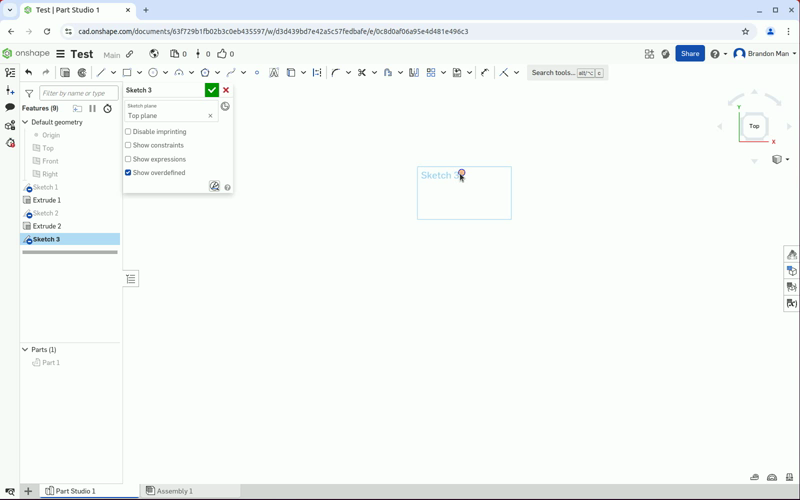
scroll(6)
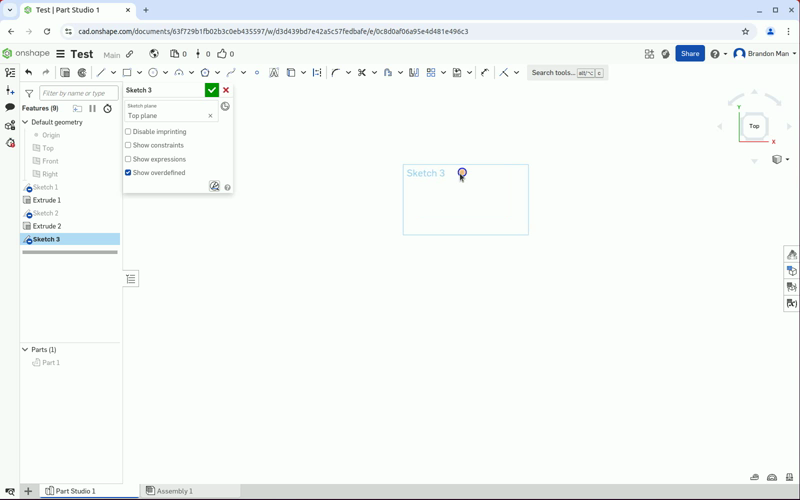
scroll(6)
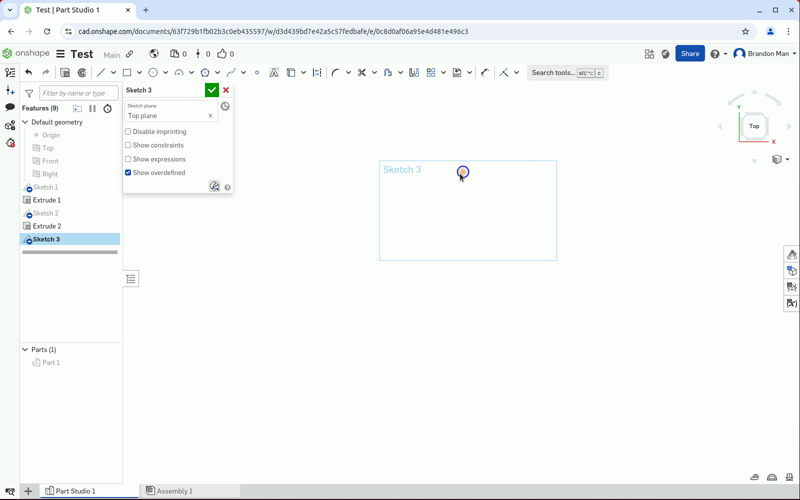
scroll(6)
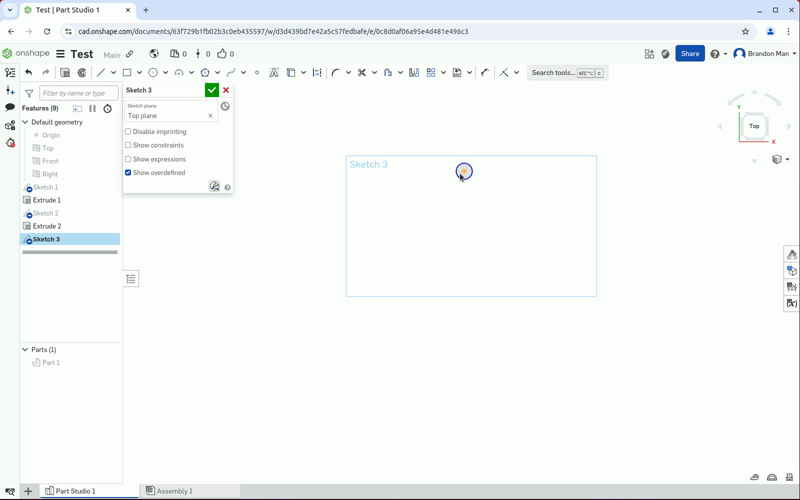
scroll(6)
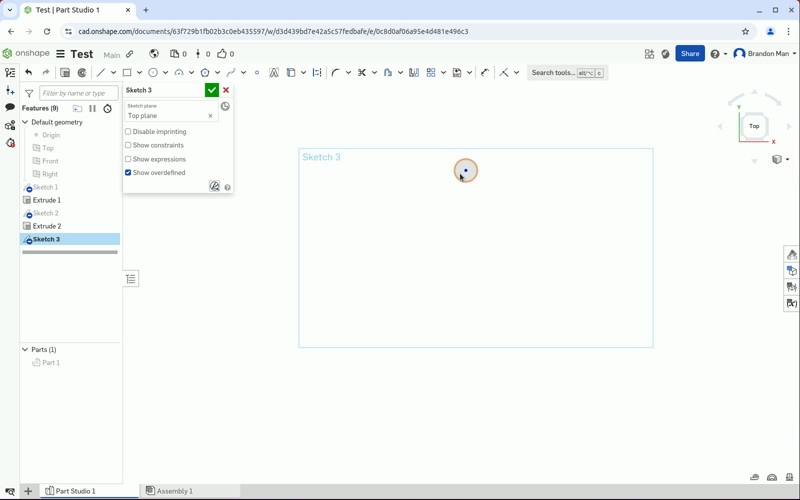
scroll(6)
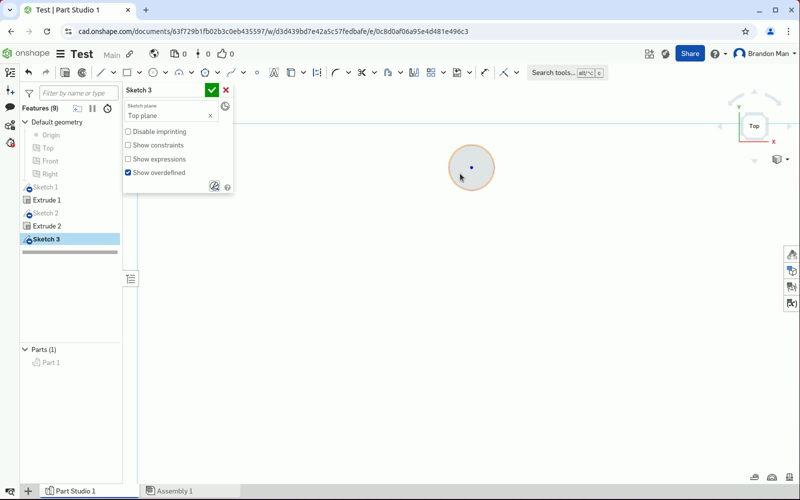
click(460, 173)
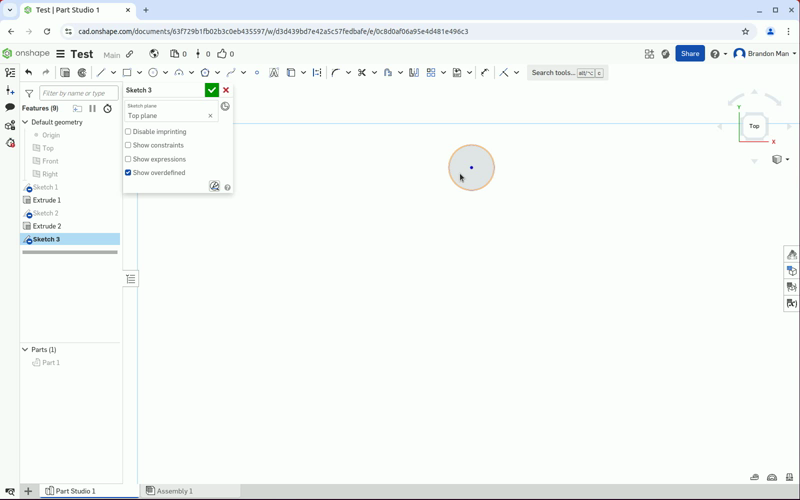
scroll(-6)
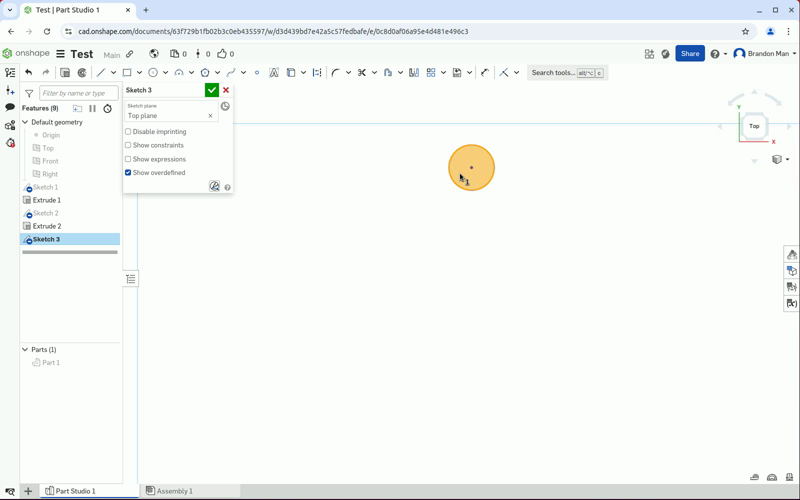
scroll(-6)
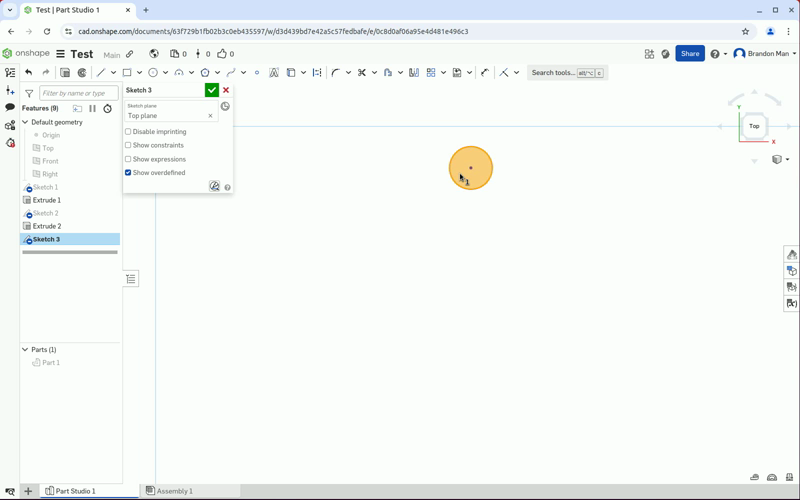
scroll(-6)
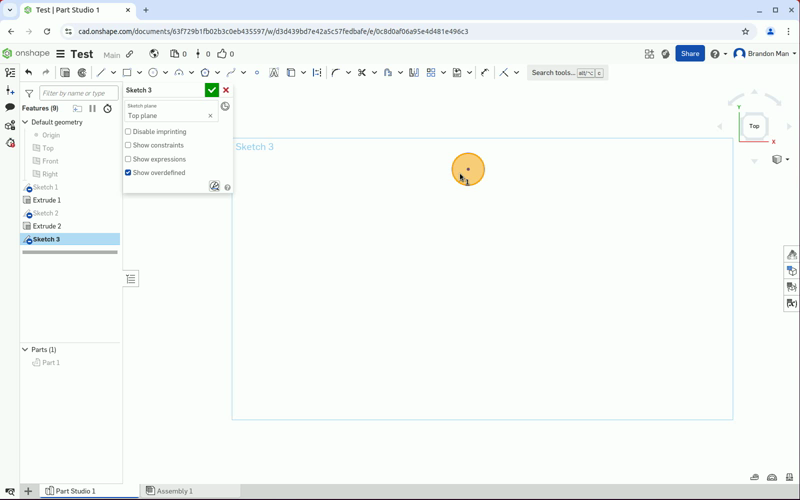
scroll(-6)
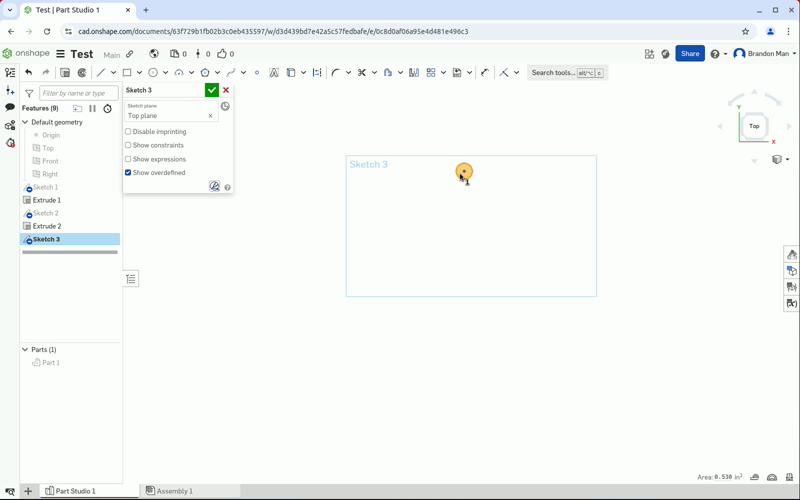
scroll(-6)
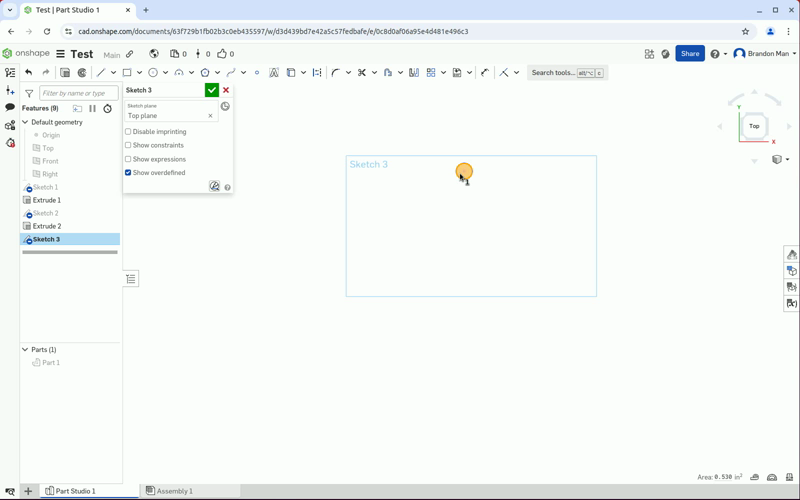
scroll(-6)
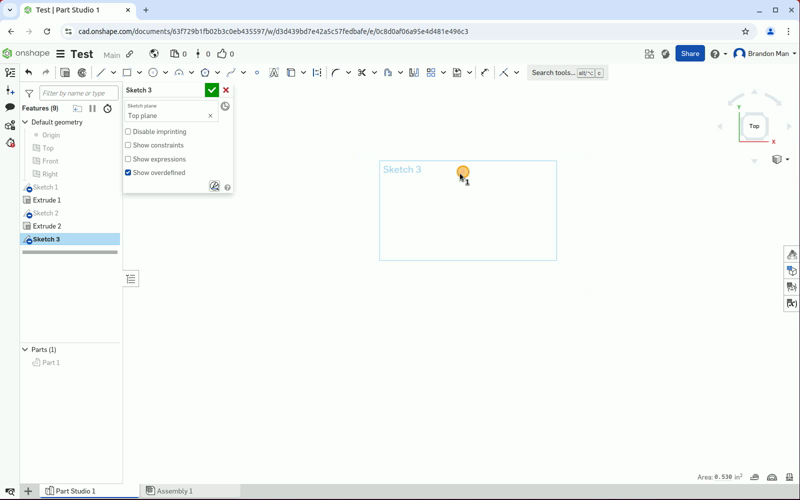
scroll(-6)
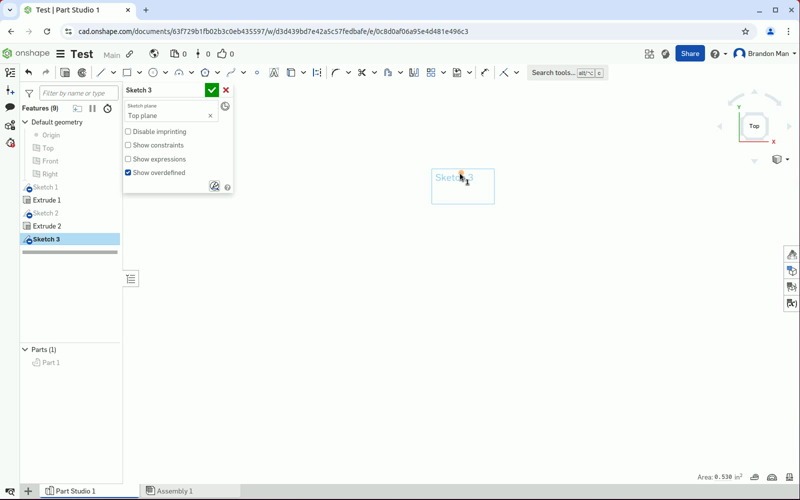
mouse_move(73, 352)
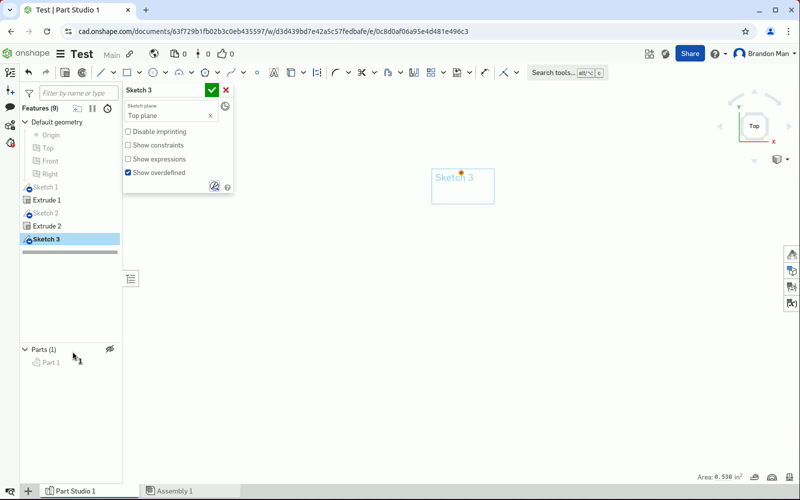
key(shift+y)
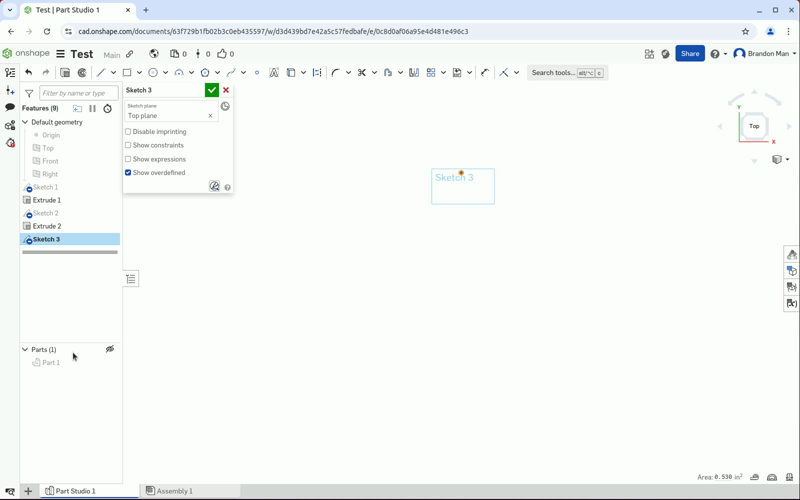
key(shift+e)
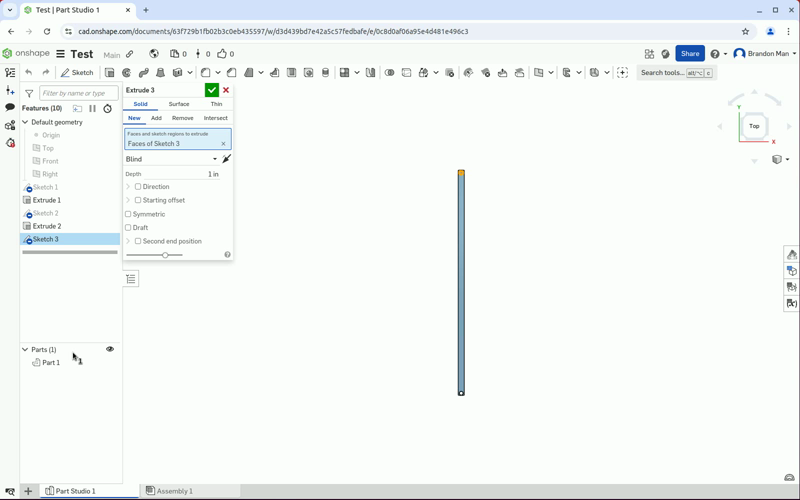
mouse_move(143, 106)
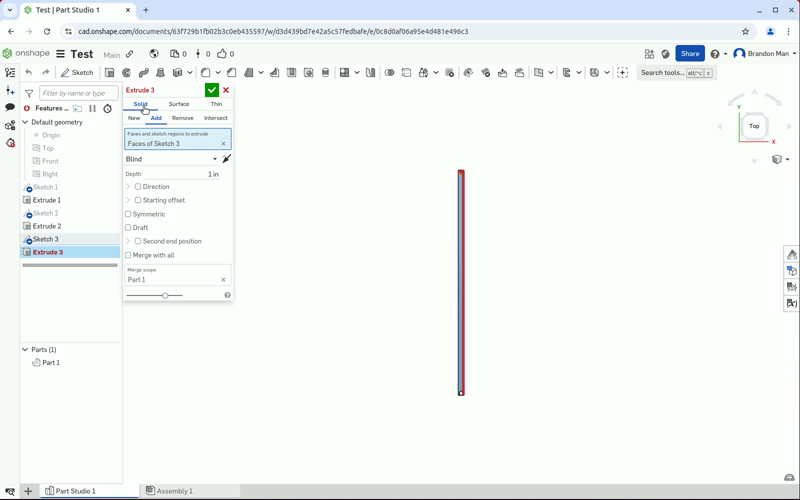
click(143, 106)
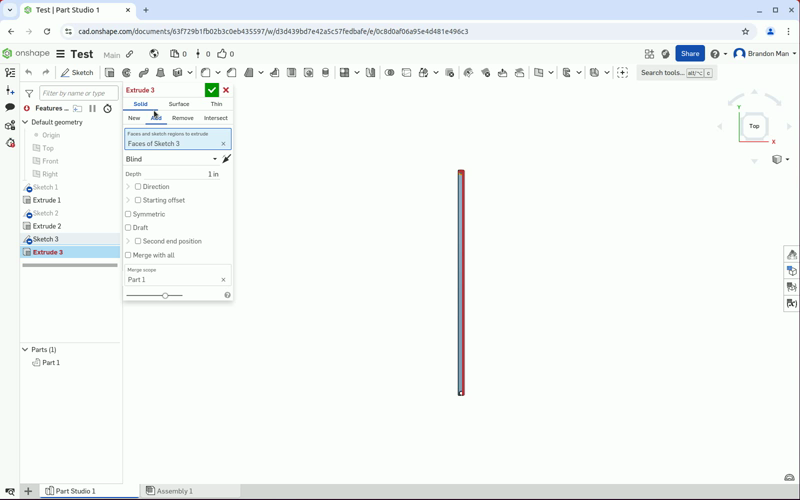
mouse_move(186, 120)
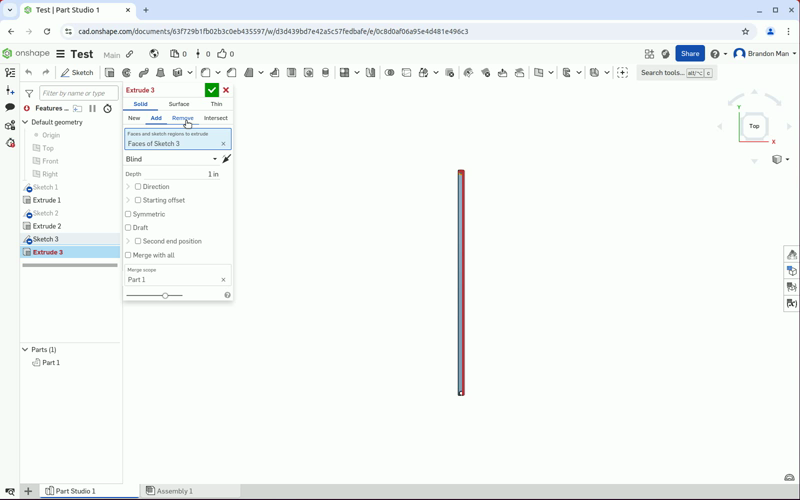
click(186, 120)
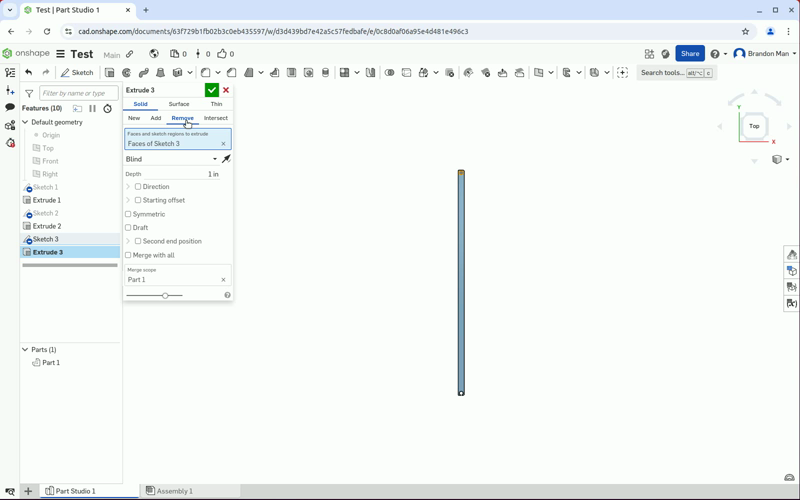
key(tab, 4)
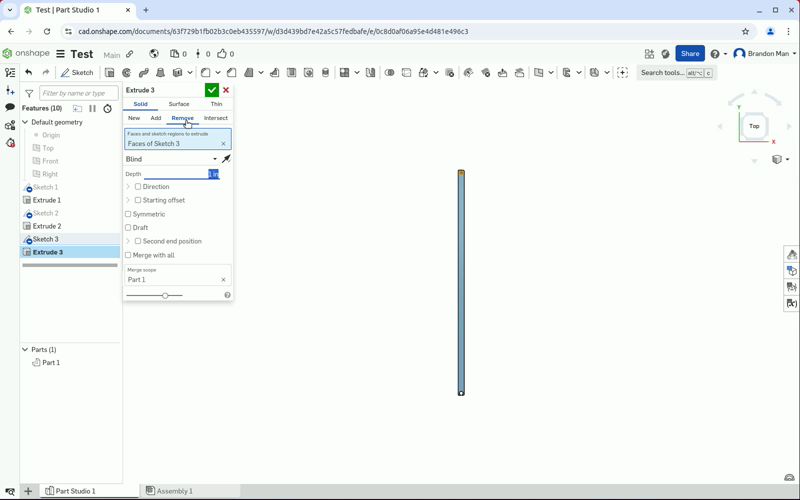
text(-14.924)
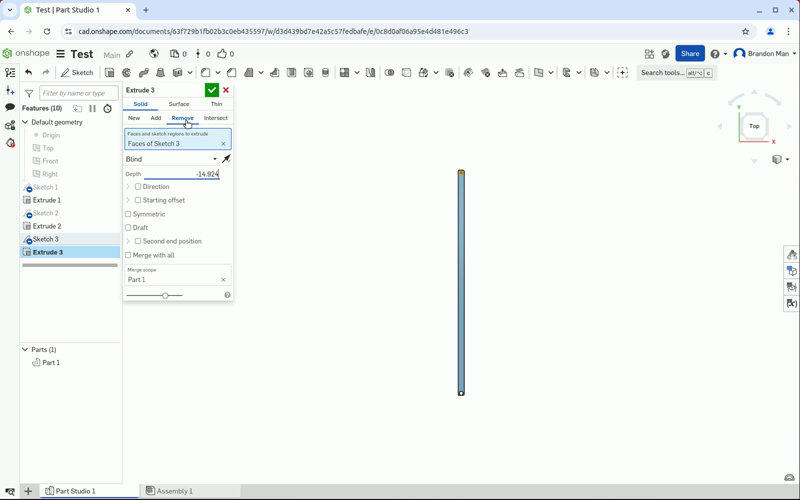
key(tab, 3)
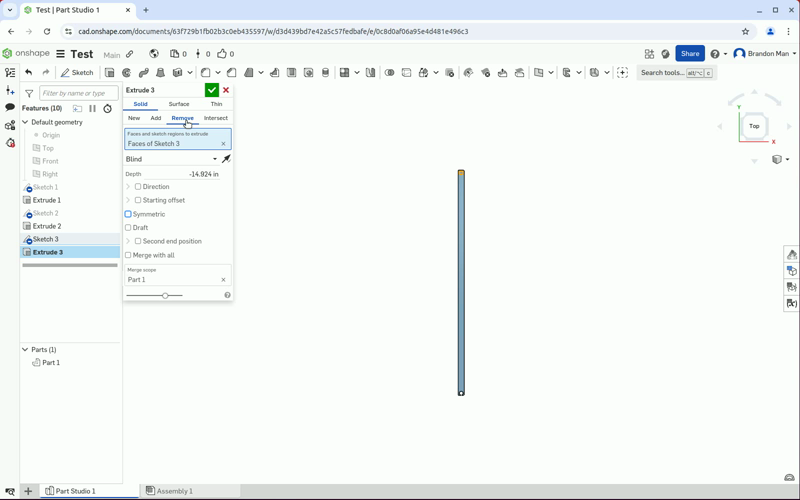
key(space)
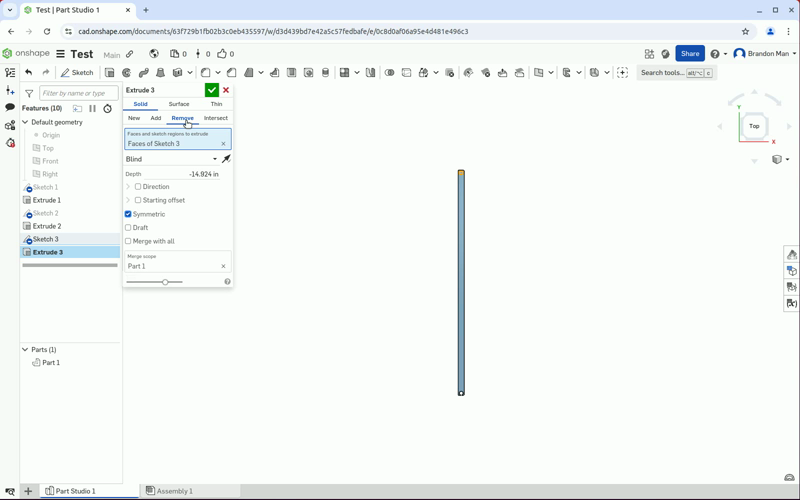
key(tab, 2)
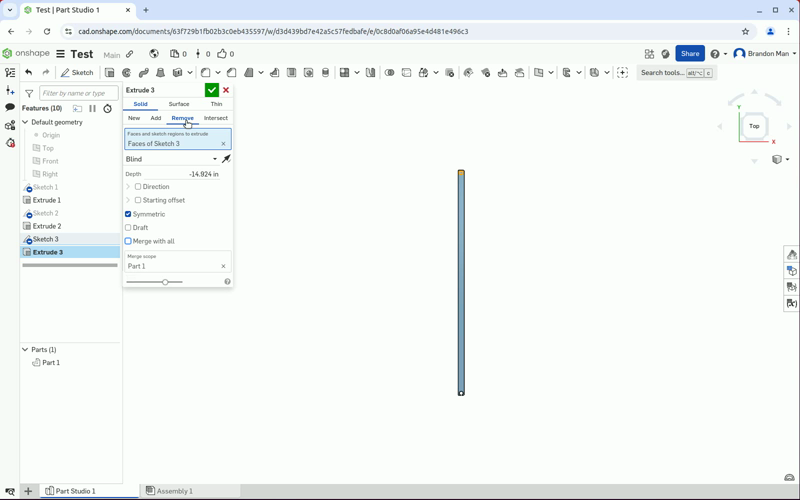
key(space)
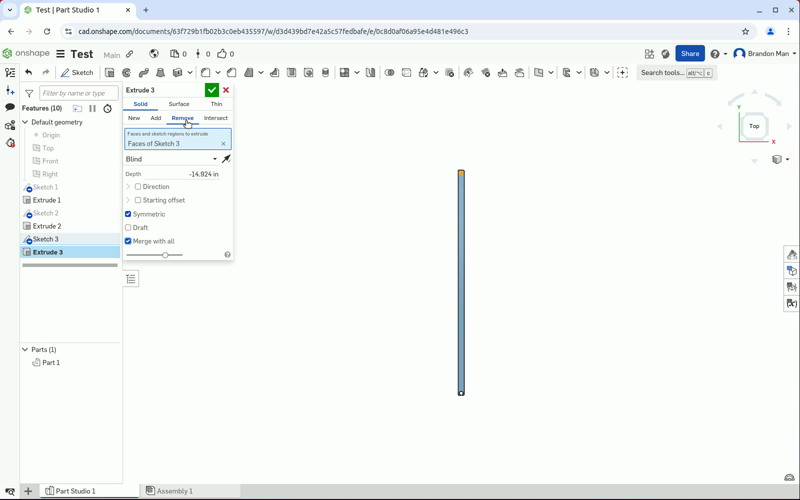
key(enter)
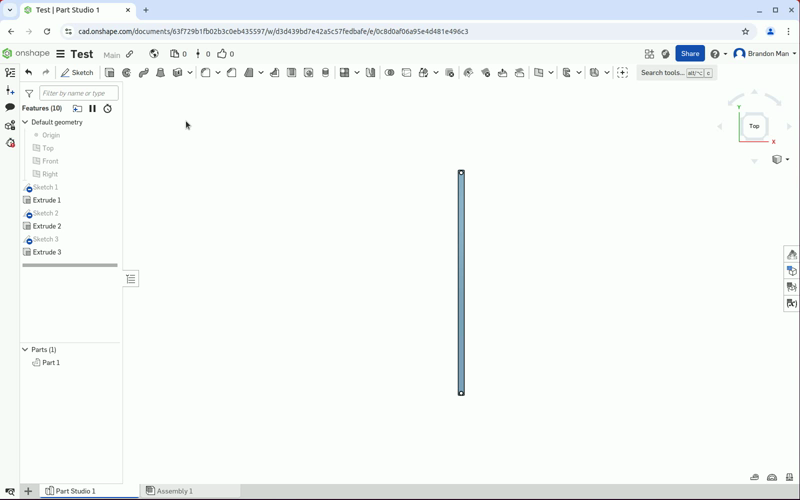
key(shift+h)
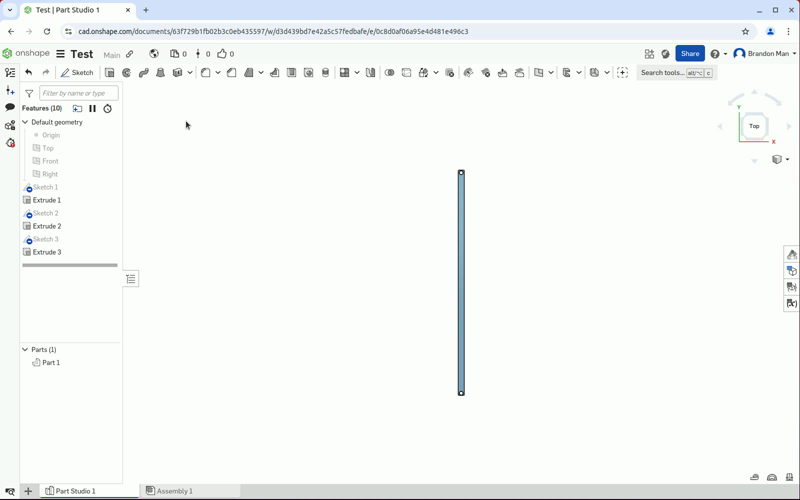
key(shift+h)
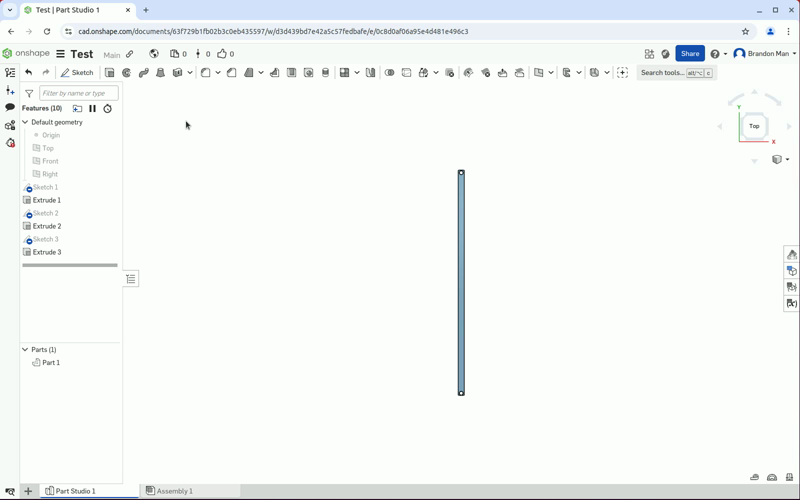
mouse_move(73, 189)
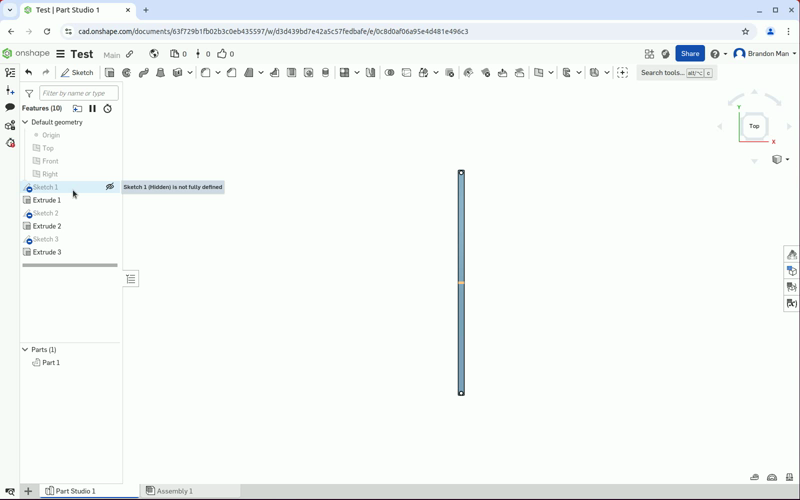
click(73, 189)
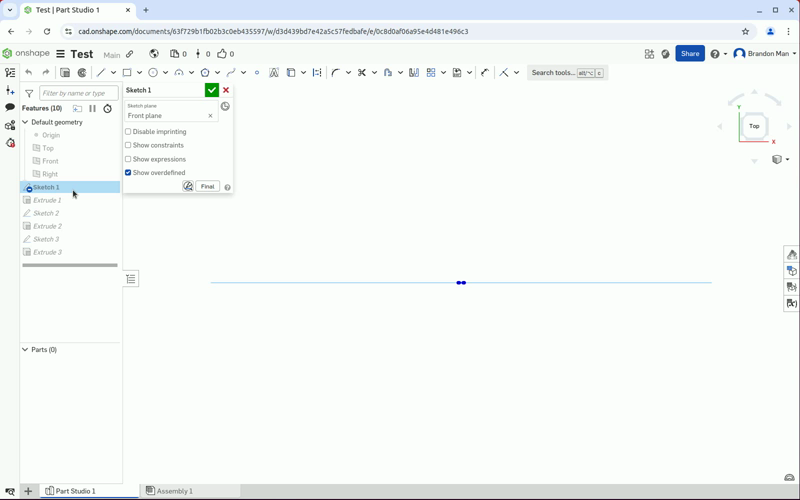
mouse_move(229, 92)
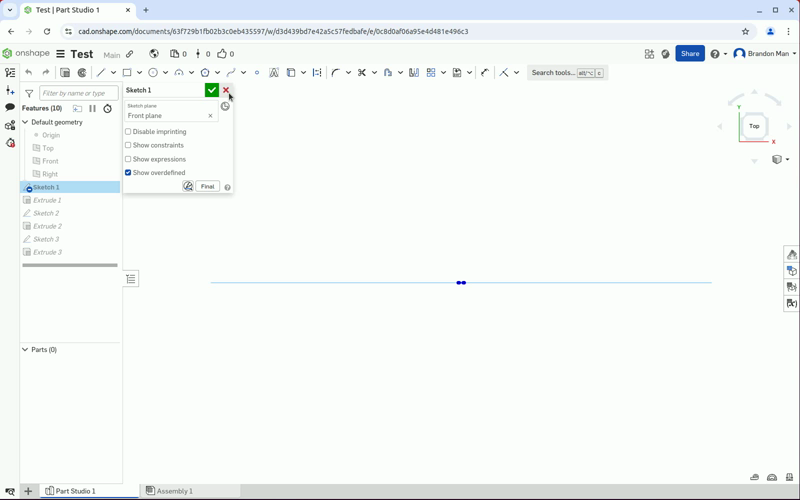
click(229, 92)
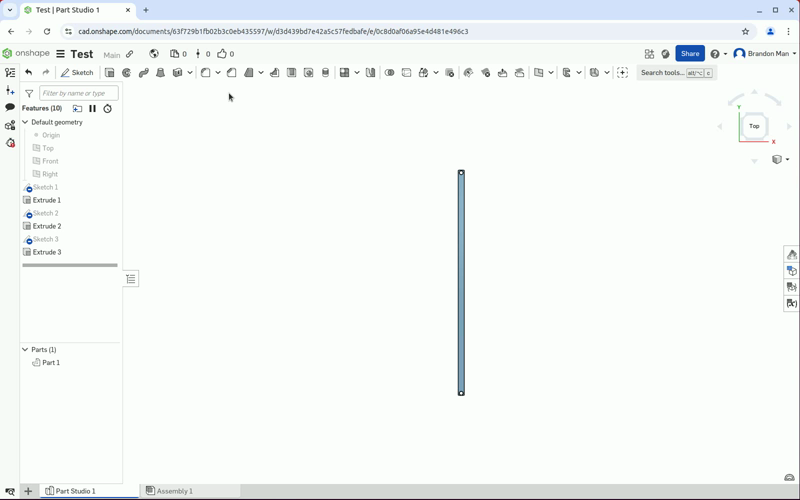
mouse_move(73, 352)
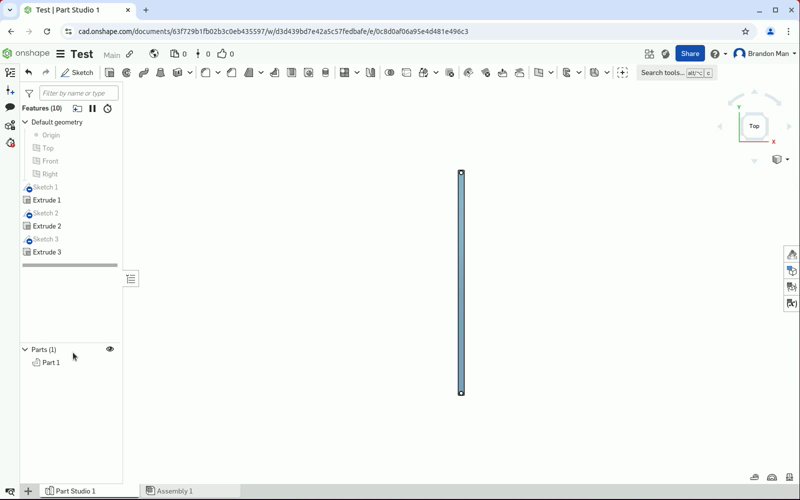
key(y)
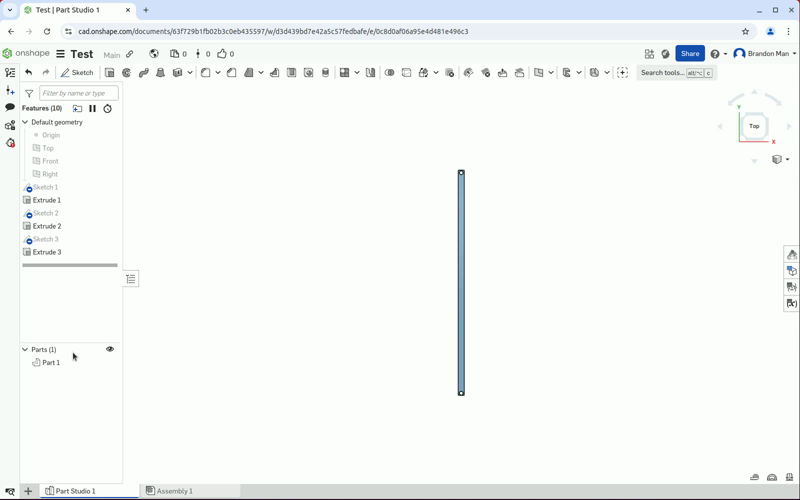
key(shift+p)
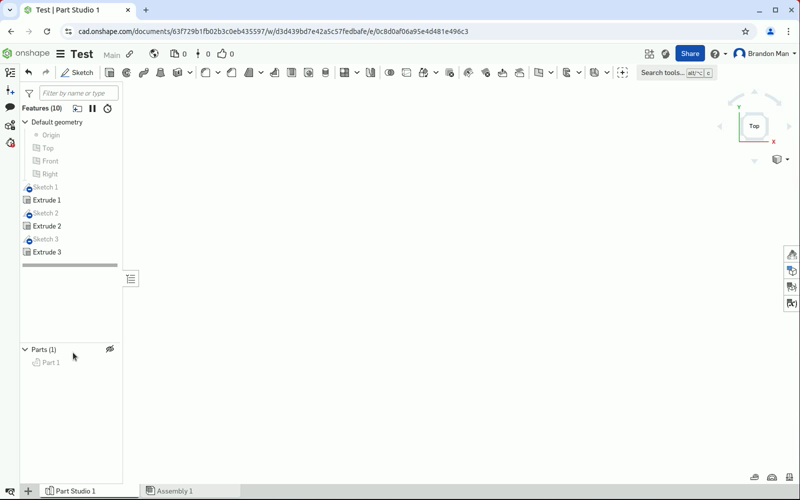
key(space)
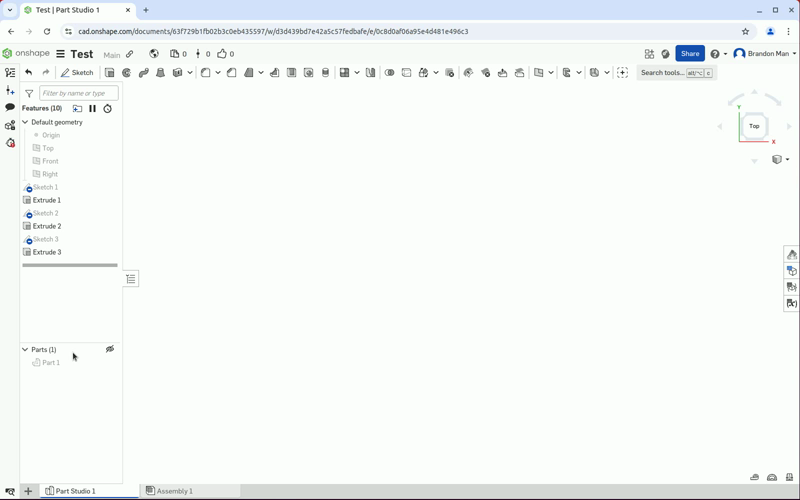
key_down(shift)
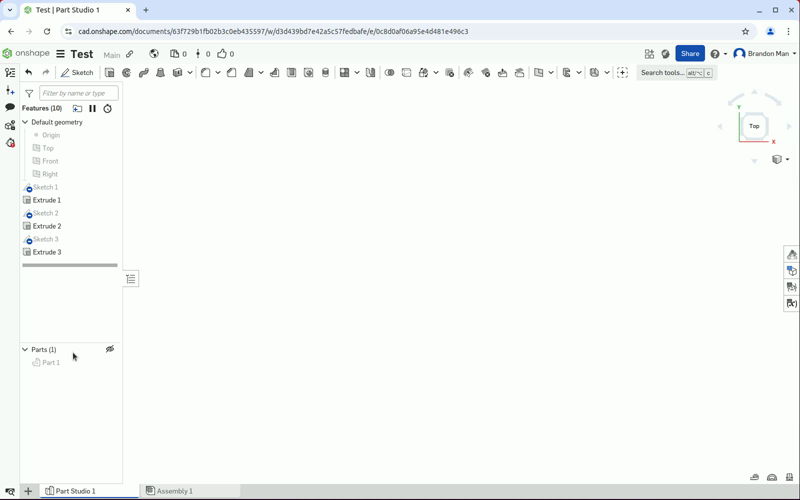
key(up)
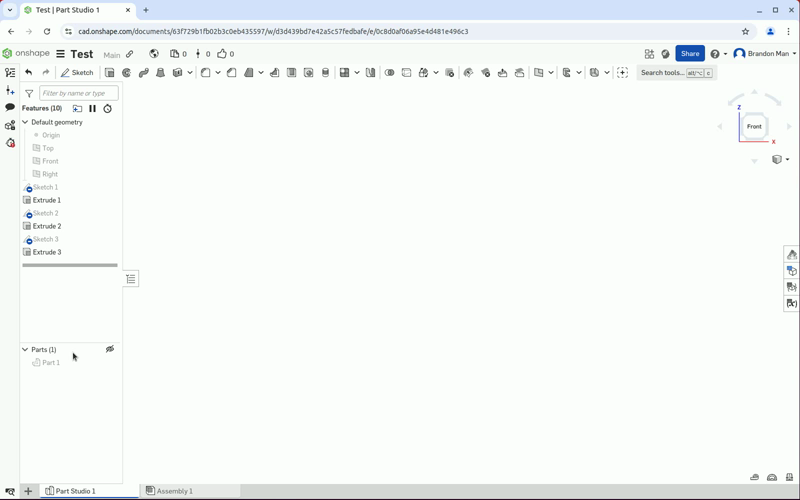
key_up(shift)
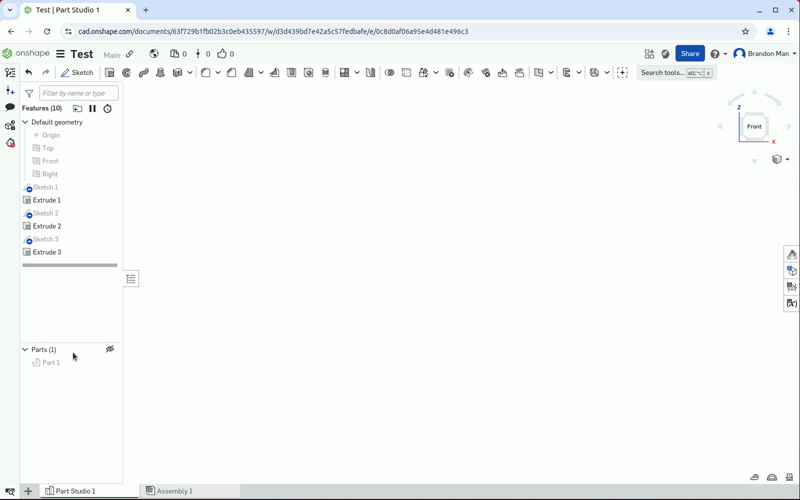
key(space)
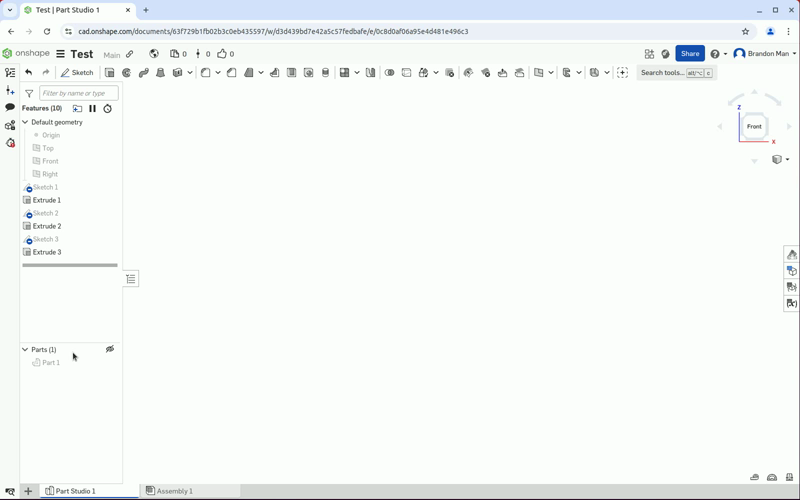
key_down(shift)
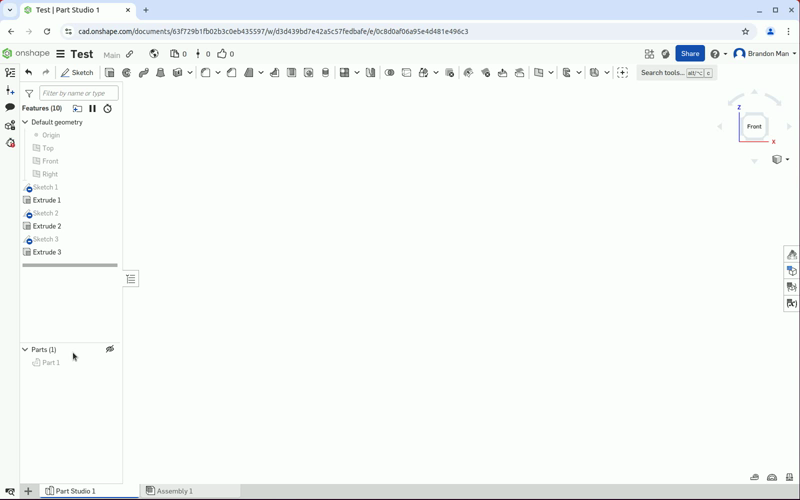
key(left)
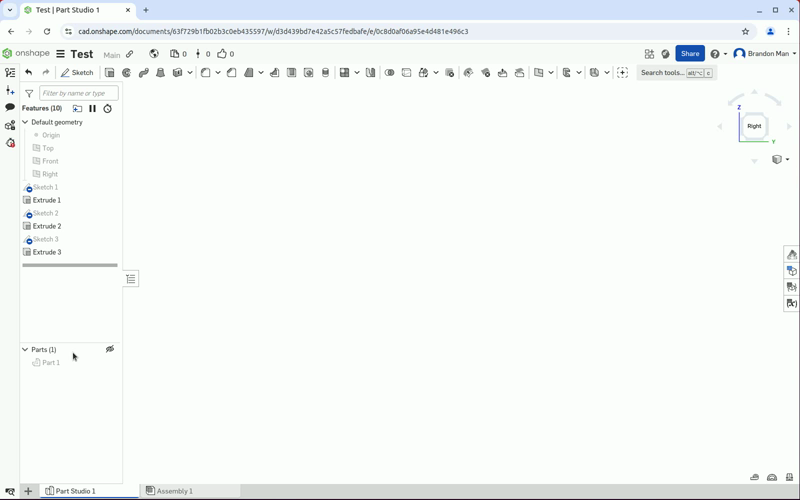
key_up(shift)
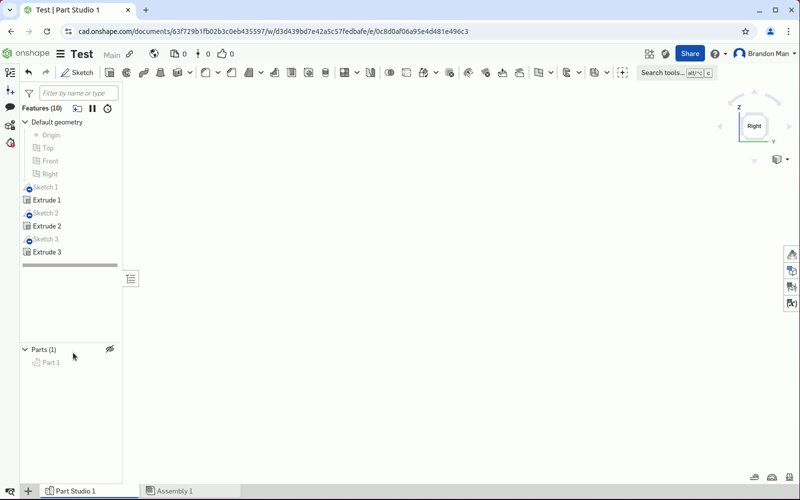
mouse_move(73, 352)
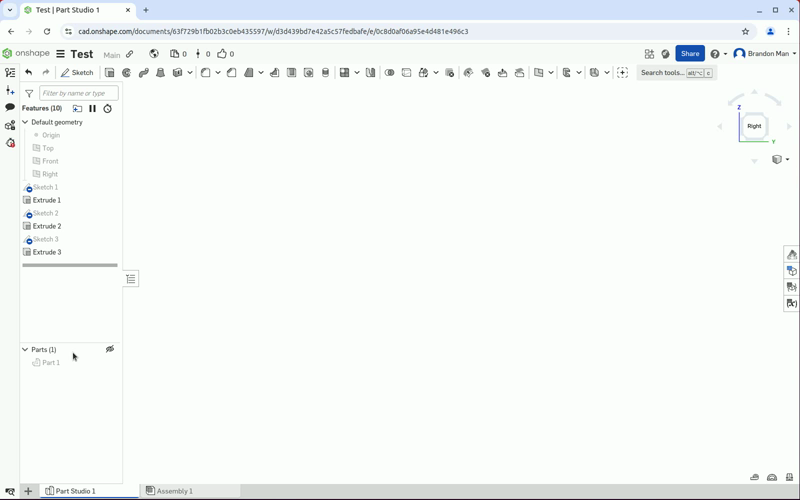
key(shift+y)
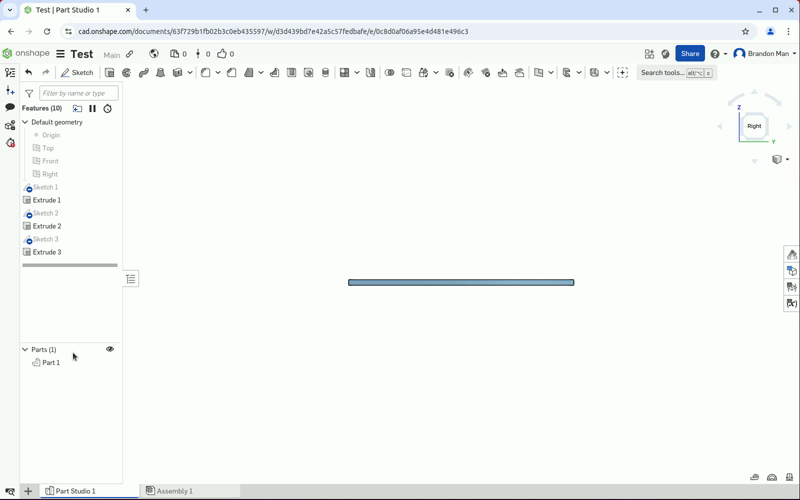
mouse_move(541, 75)
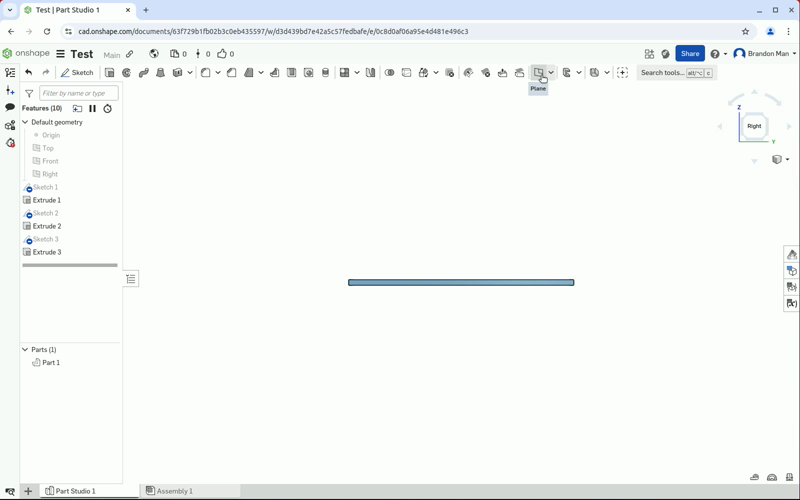
click(541, 75)
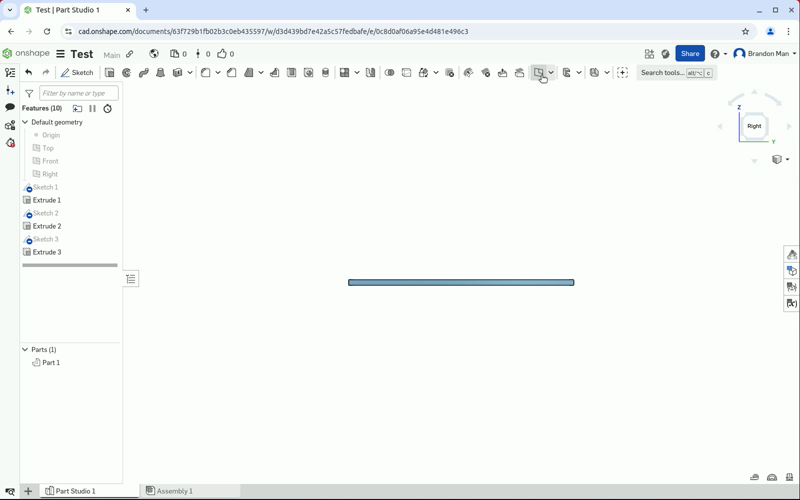
mouse_move(73, 176)
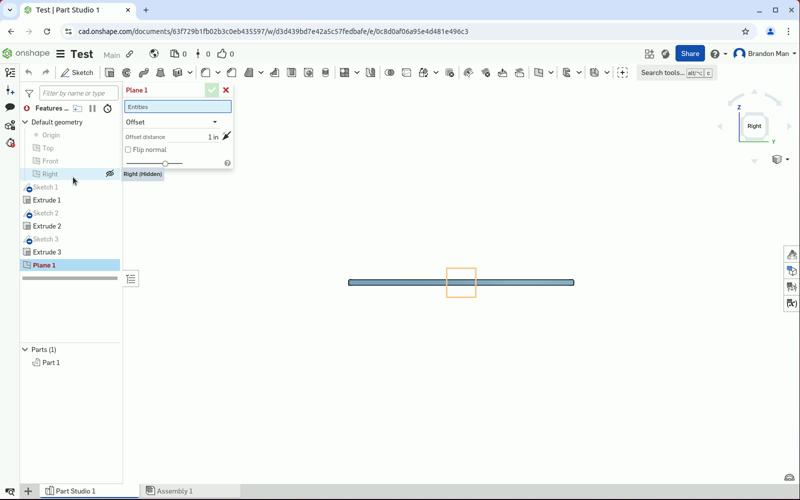
click(73, 176)
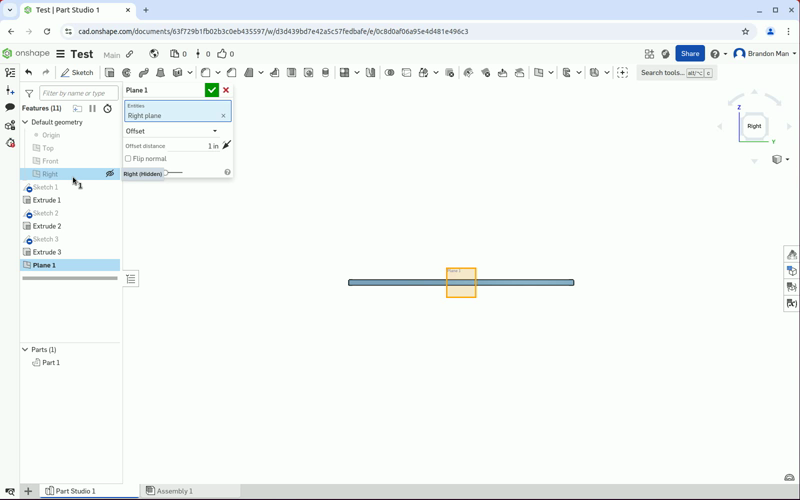
key(tab, 2)
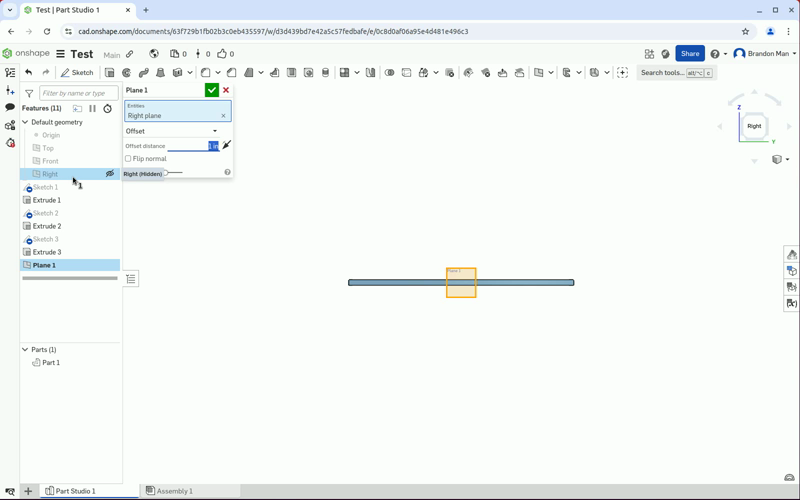
text(0.493)
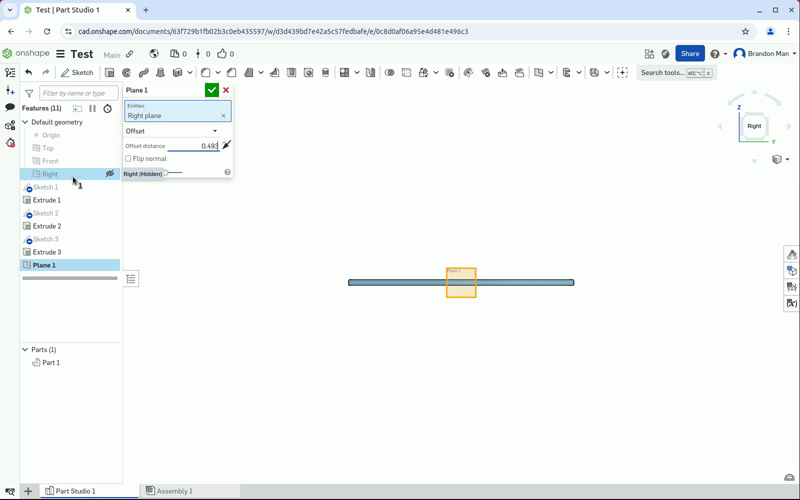
key(enter, 2)
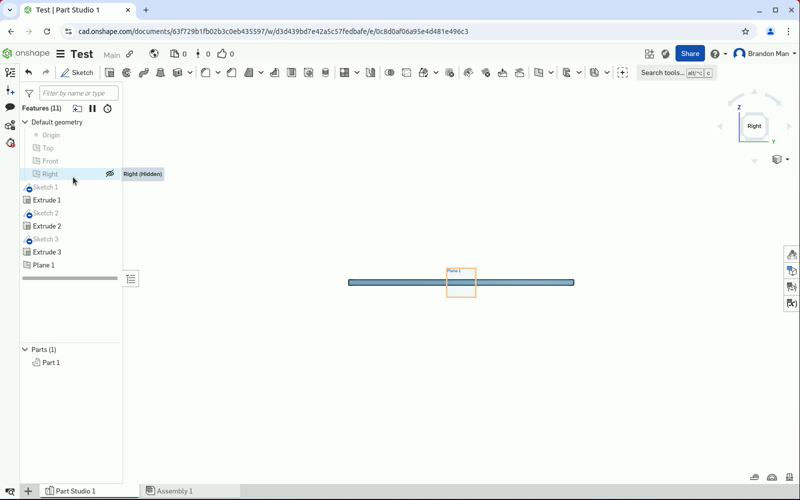
key(shift+s)
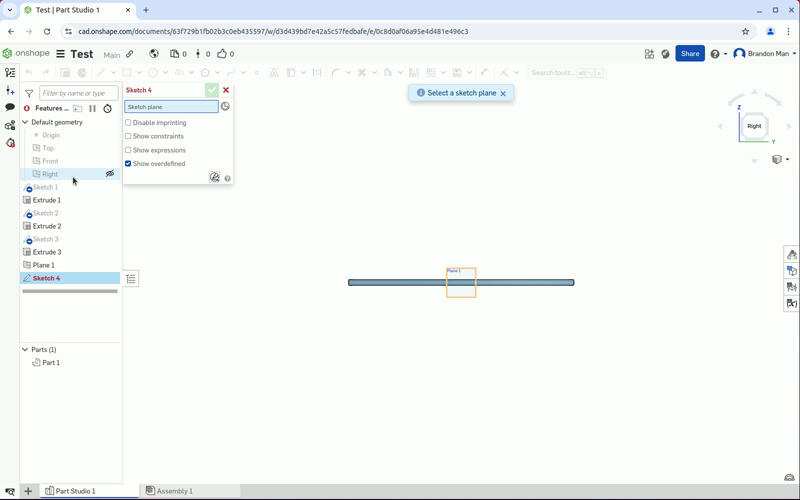
mouse_move(73, 267)
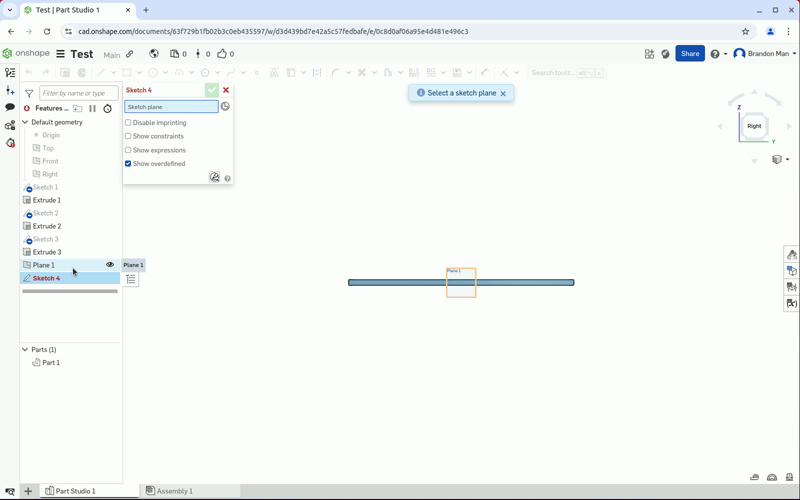
click(73, 267)
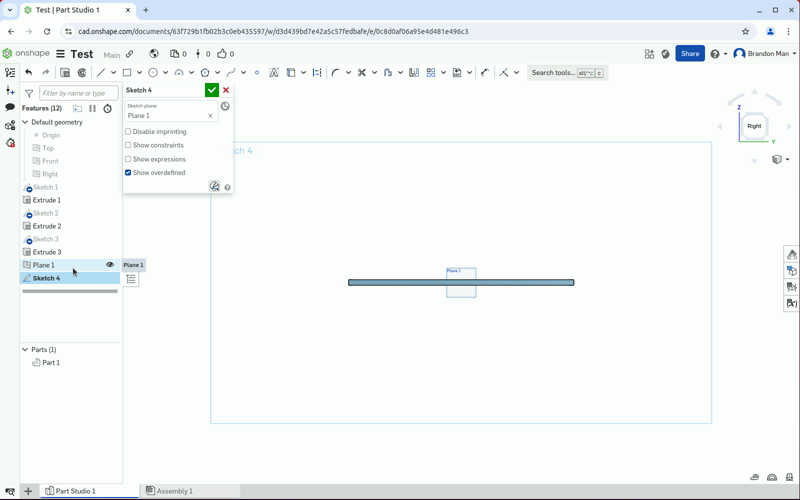
mouse_move(73, 352)
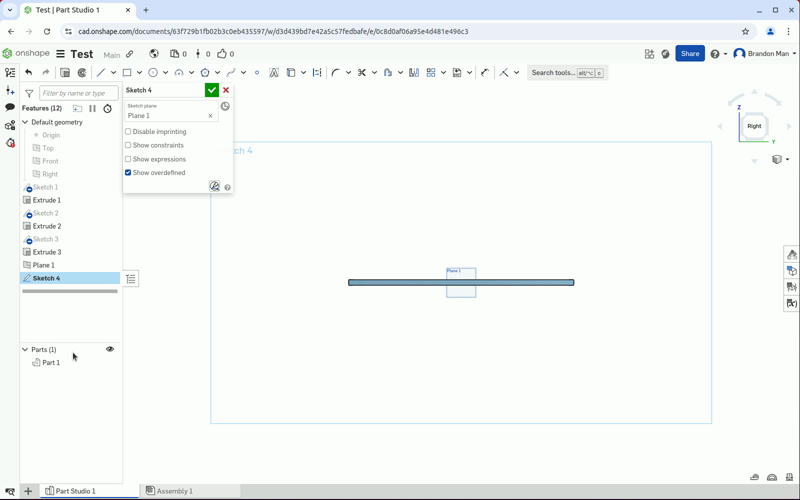
key(y)
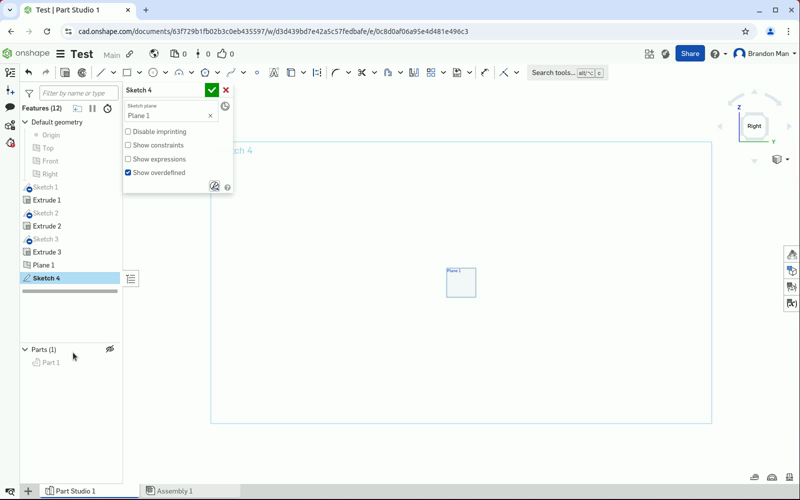
key(c)
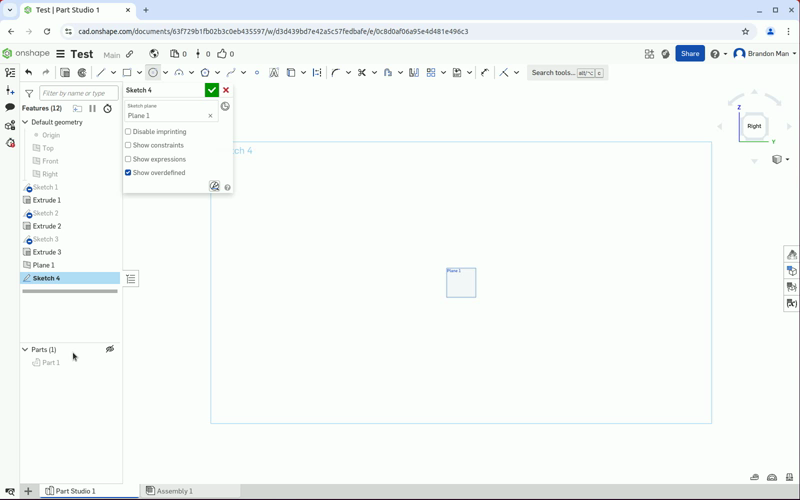
key_down(shift)
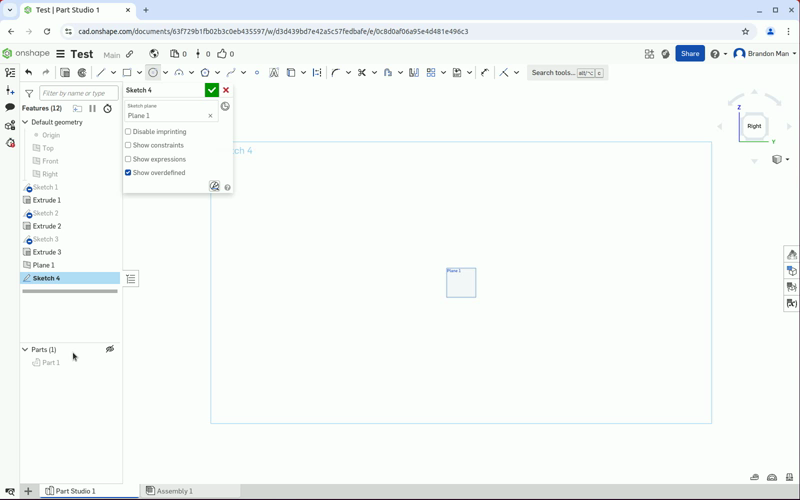
mouse_move(564, 282)
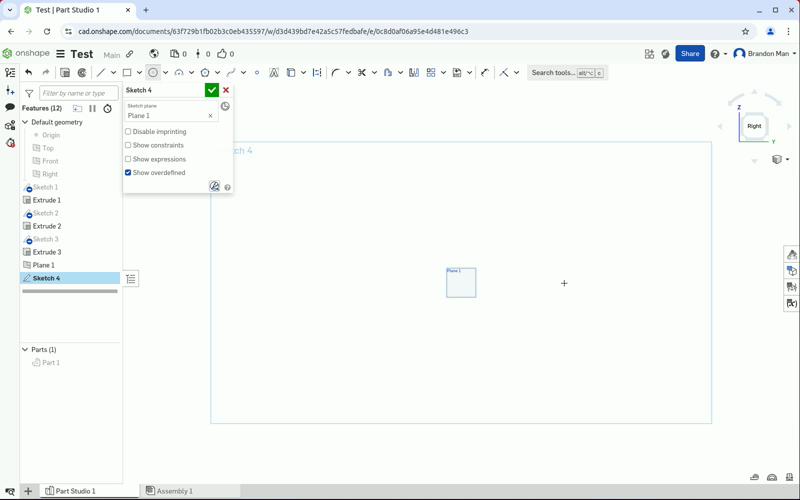
click(564, 282)
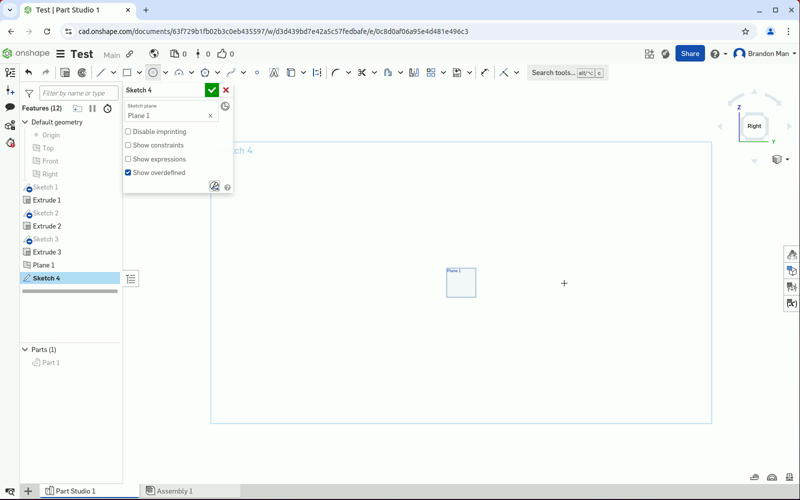
key_up(shift)
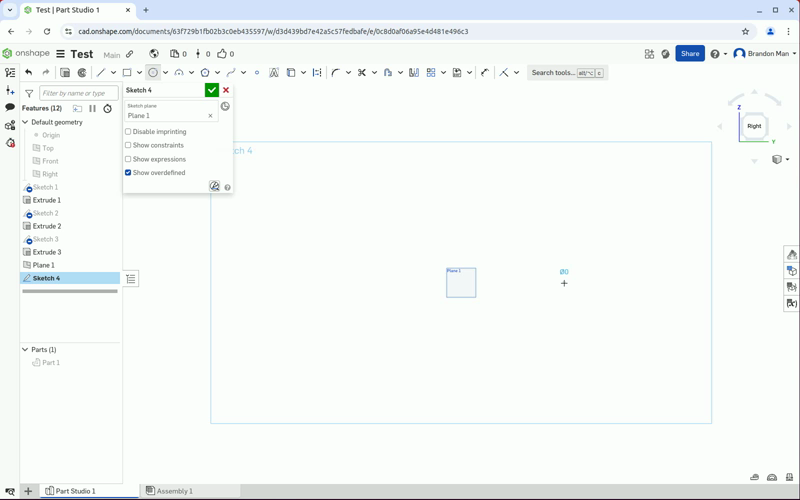
mouse_move(565, 282)
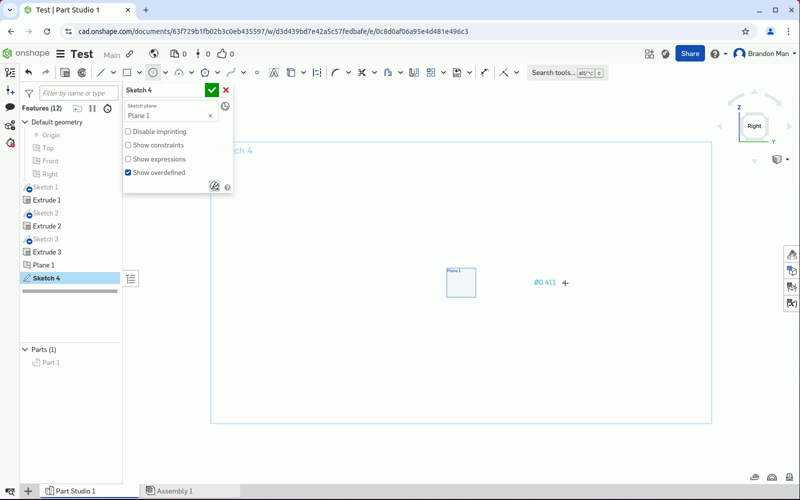
scroll(6)
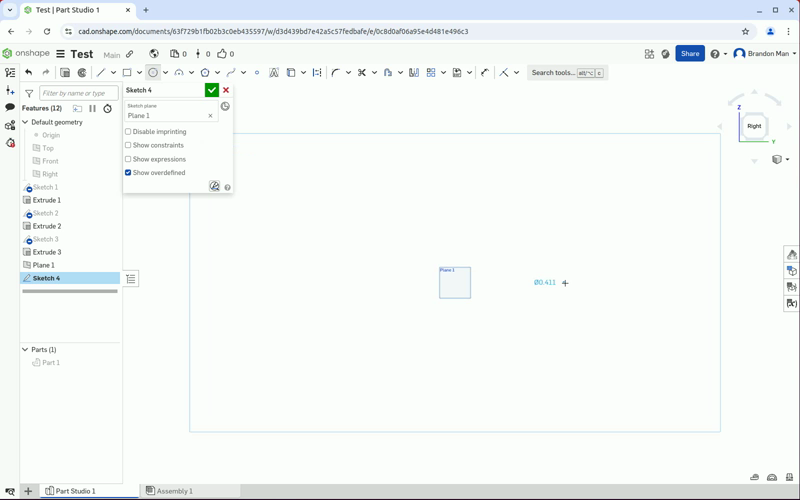
scroll(6)
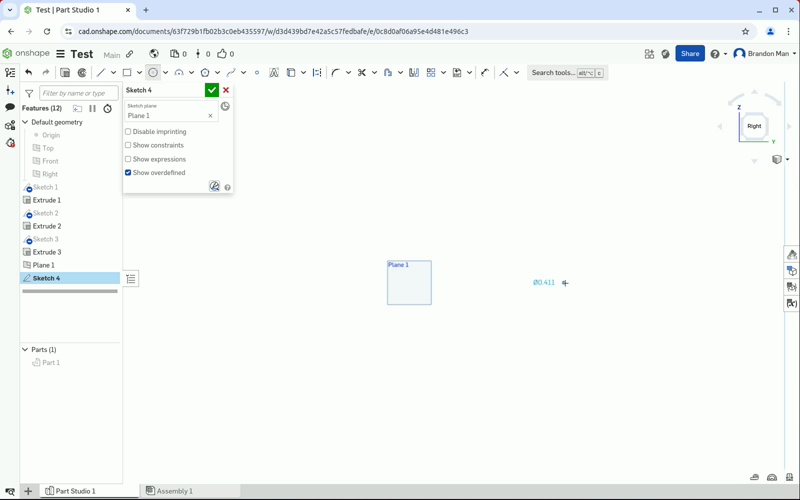
scroll(6)
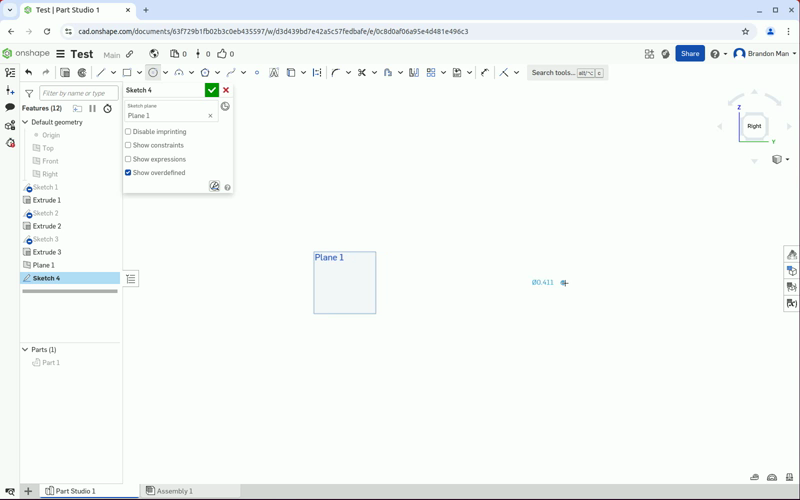
scroll(6)
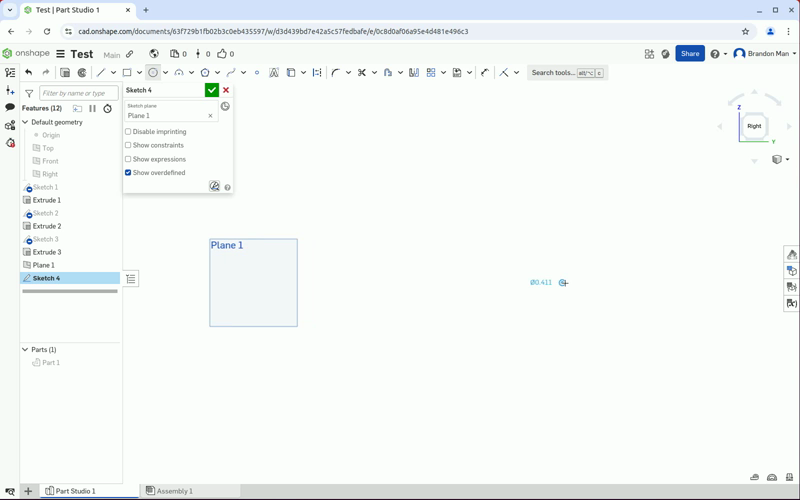
scroll(6)
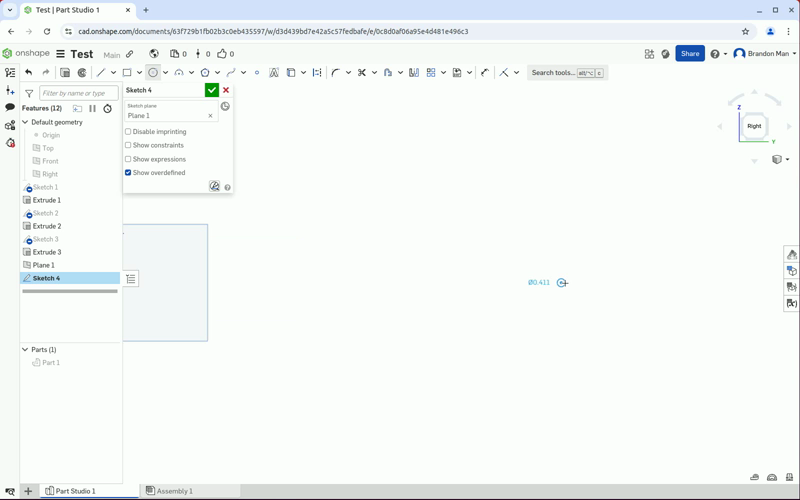
scroll(6)
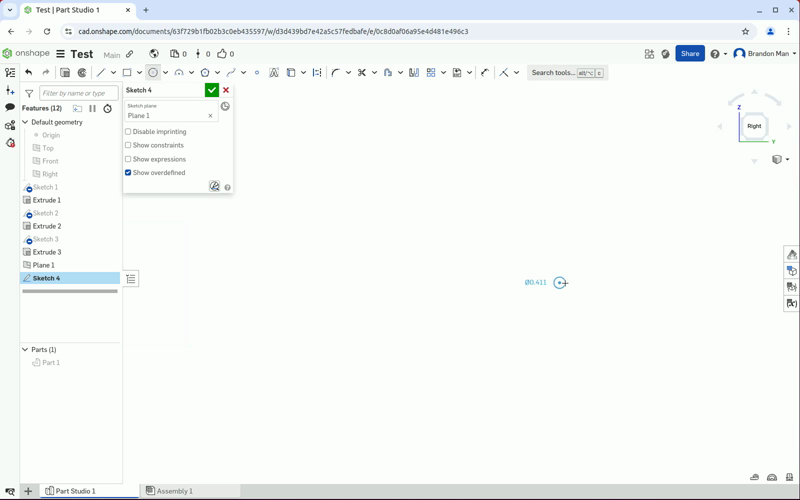
scroll(6)
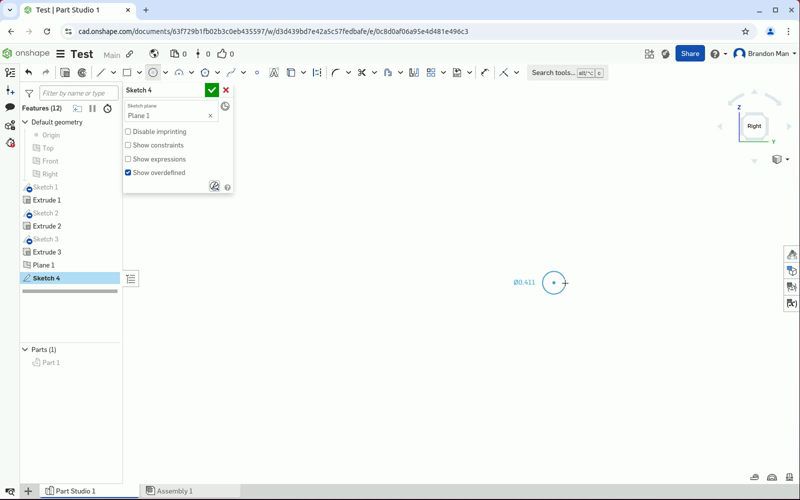
click(565, 282)
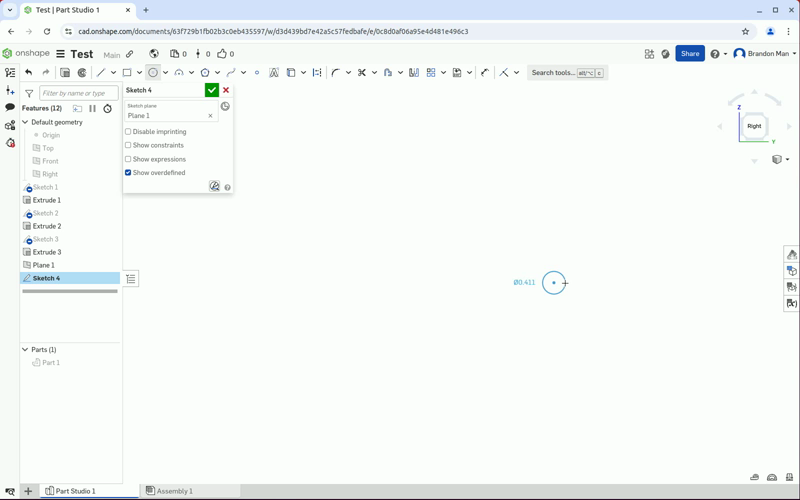
scroll(-6)
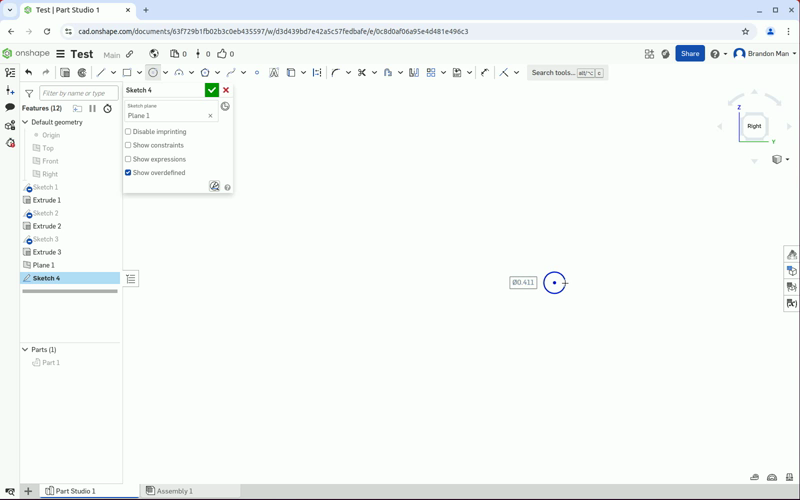
scroll(-6)
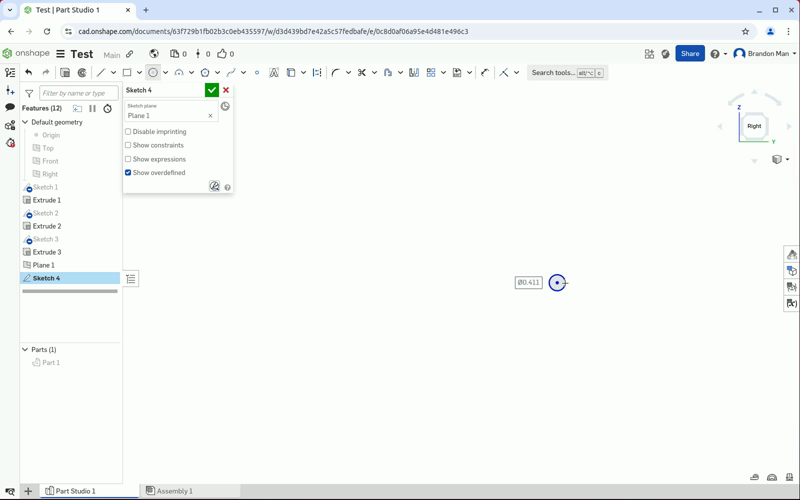
scroll(-6)
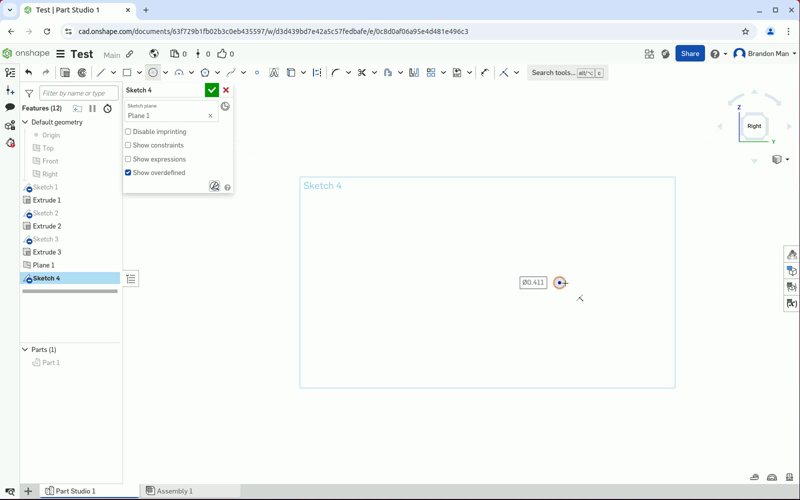
scroll(-6)
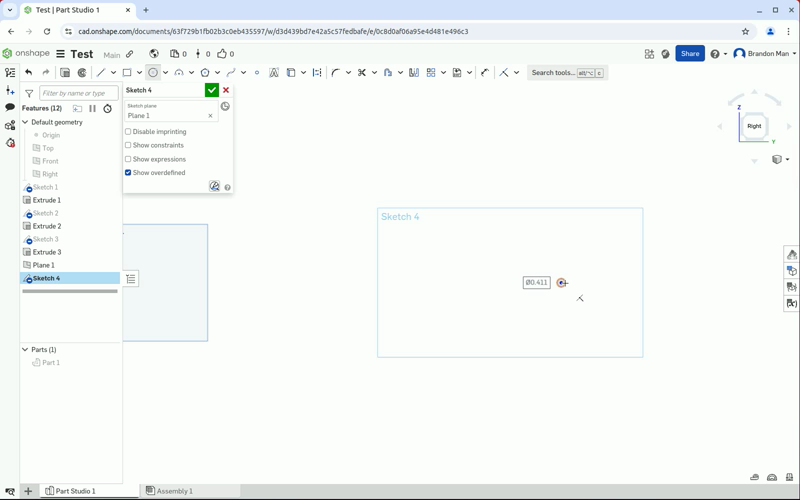
scroll(-6)
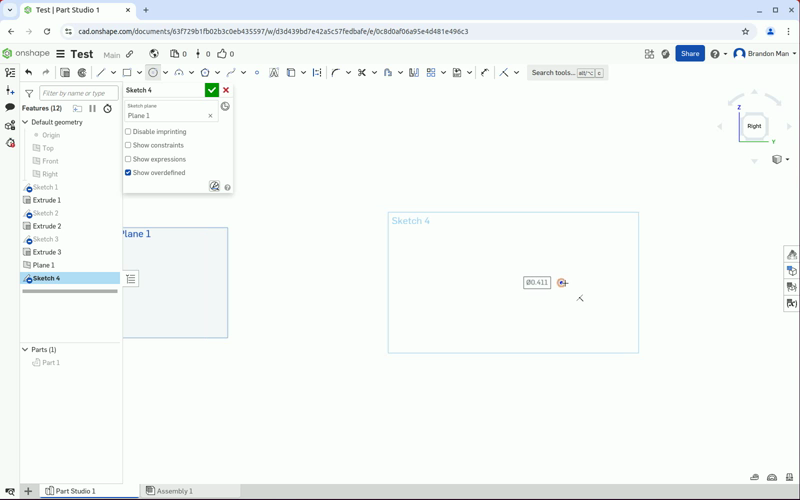
scroll(-6)
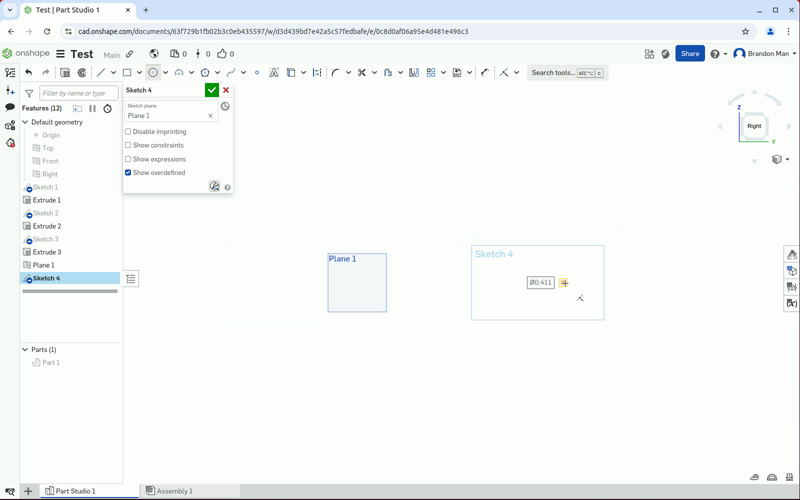
scroll(-6)
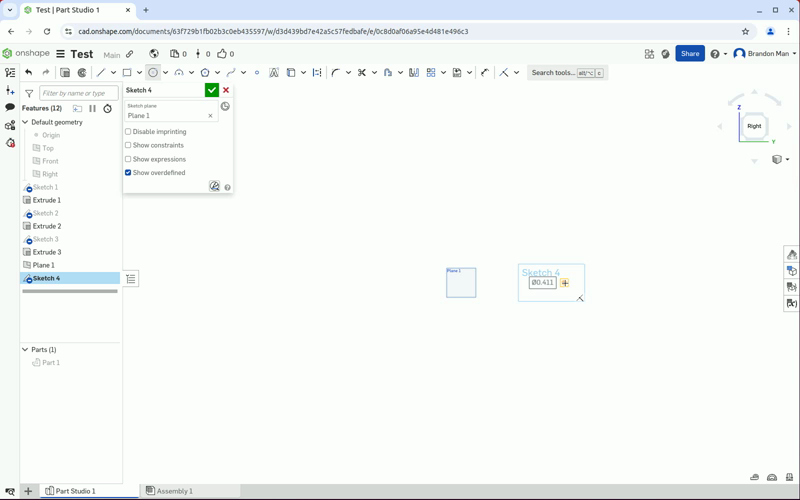
key(esc)
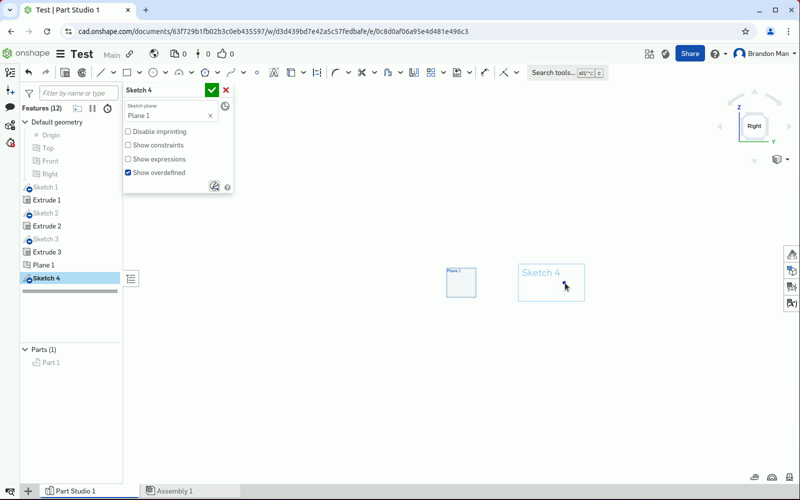
mouse_move(564, 282)
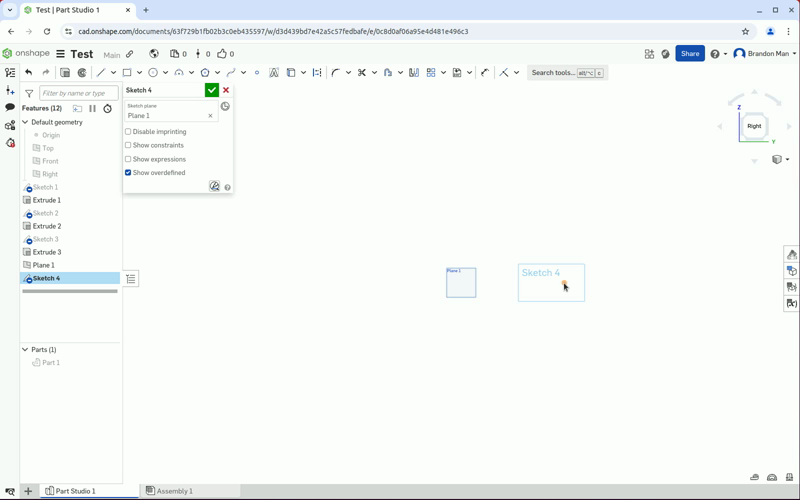
scroll(6)
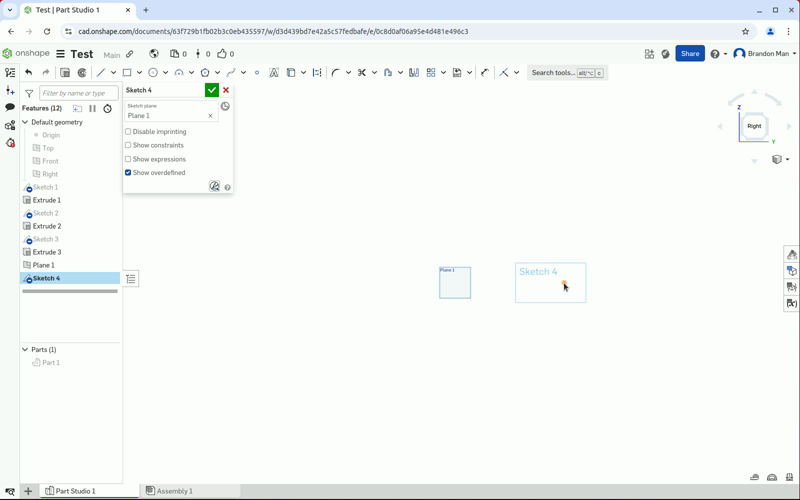
scroll(6)
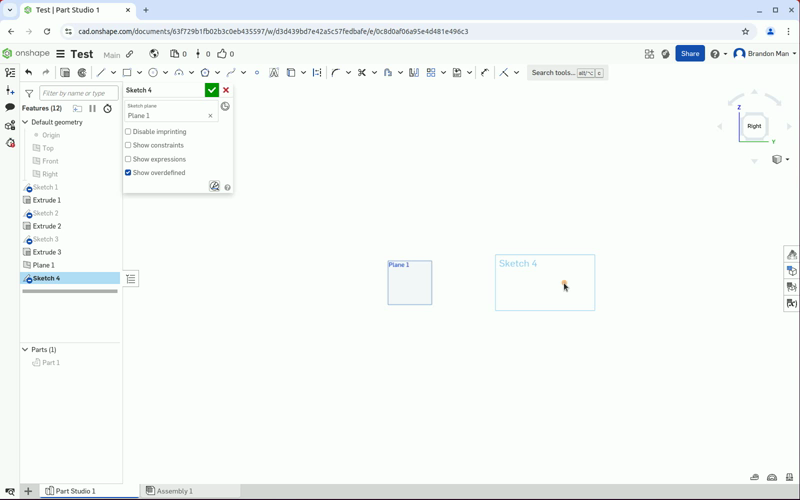
scroll(6)
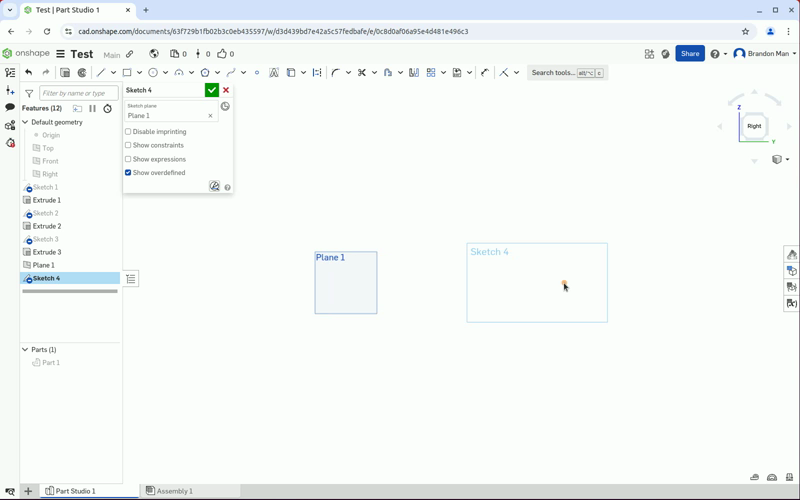
scroll(6)
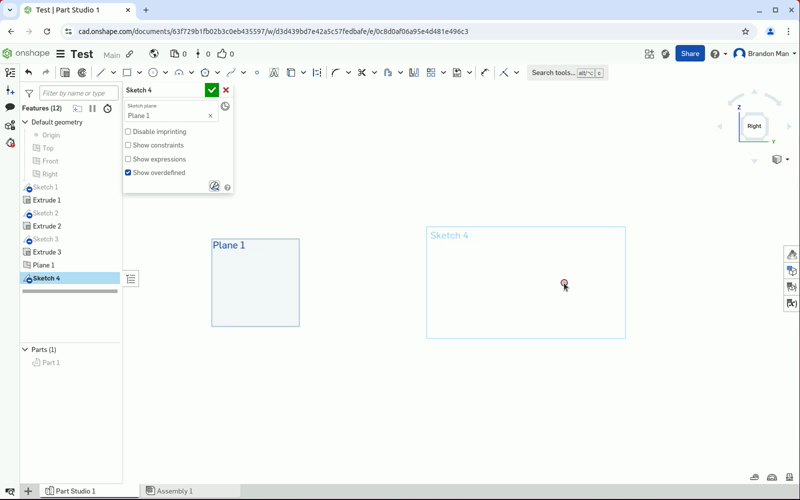
scroll(6)
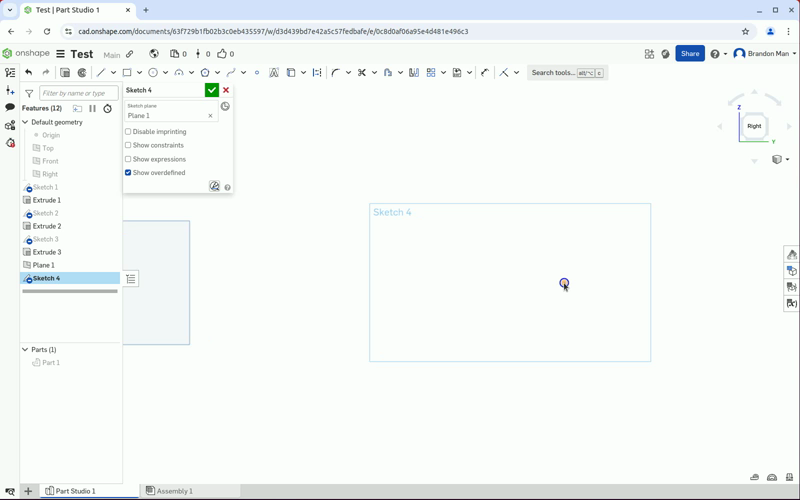
scroll(6)
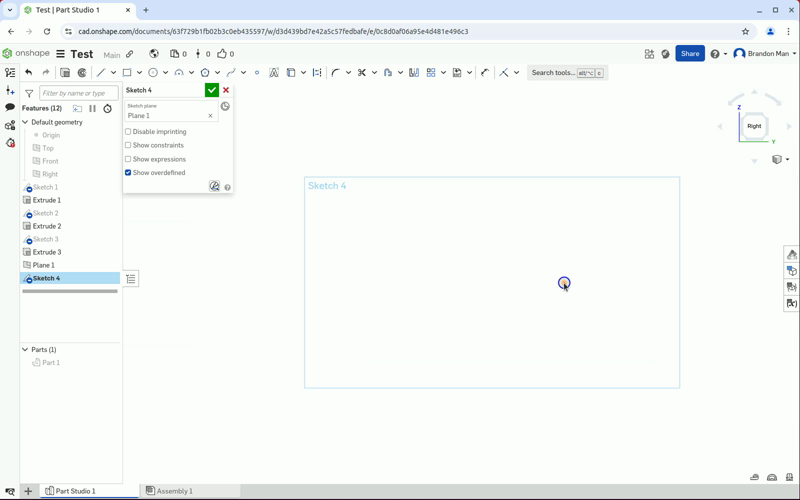
scroll(6)
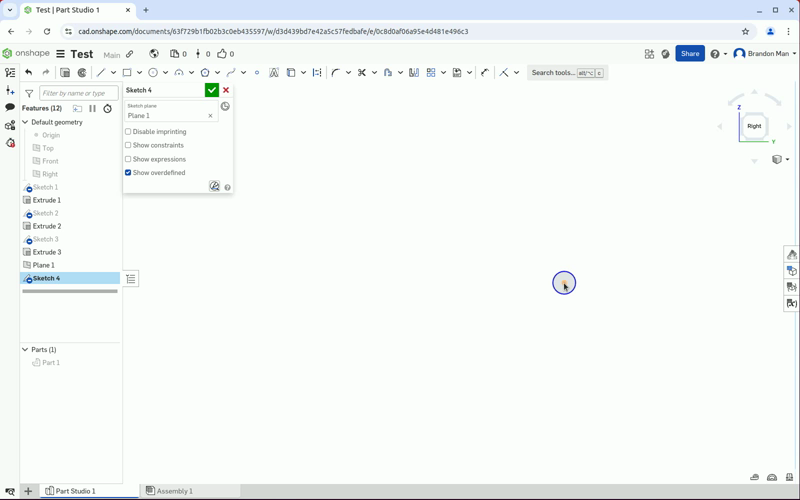
click(564, 282)
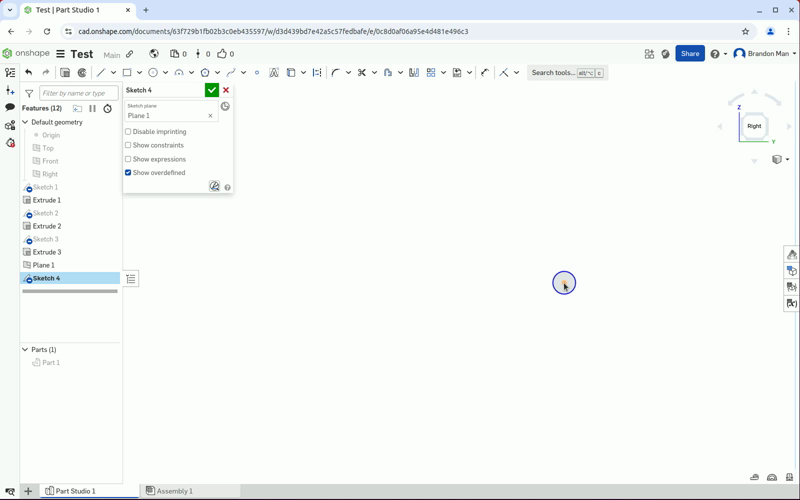
scroll(-6)
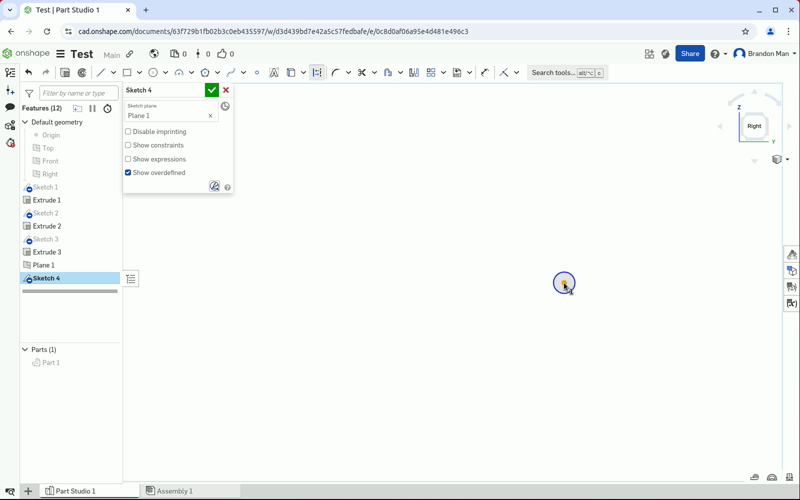
scroll(-6)
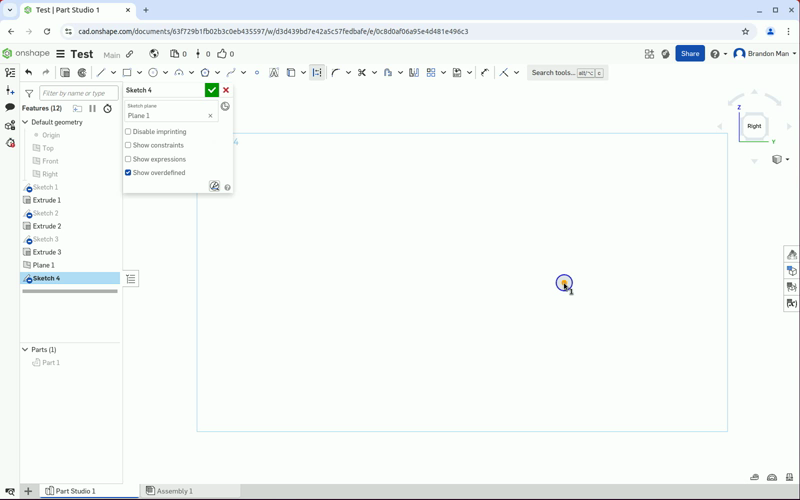
scroll(-6)
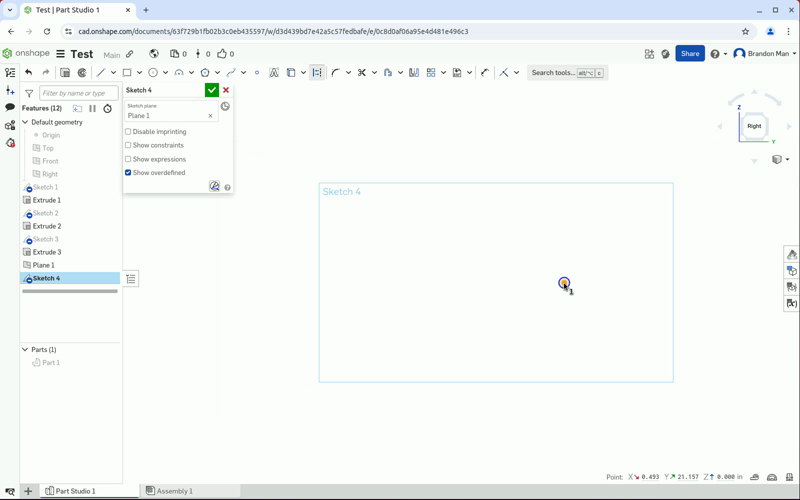
scroll(-6)
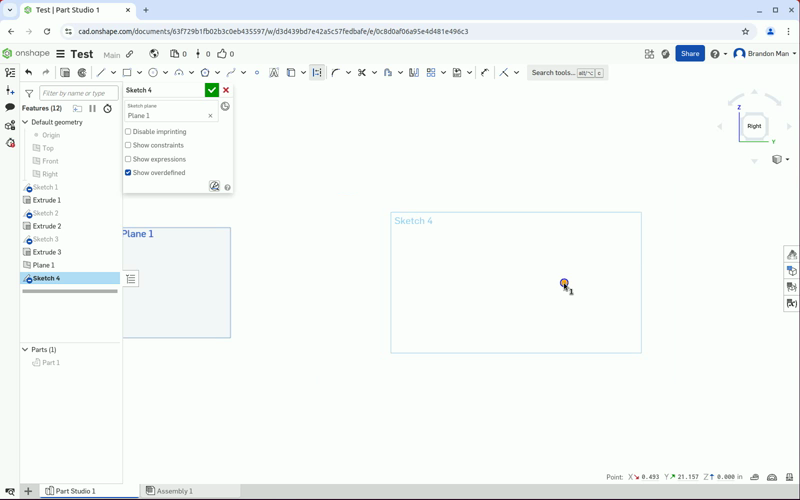
scroll(-6)
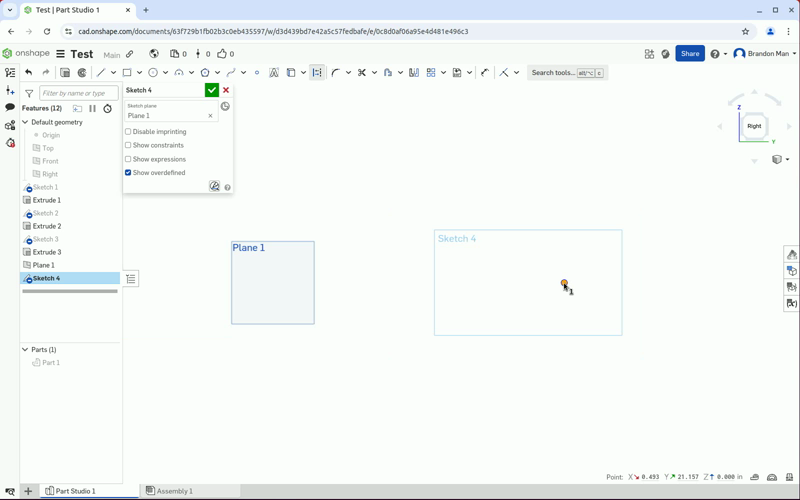
scroll(-6)
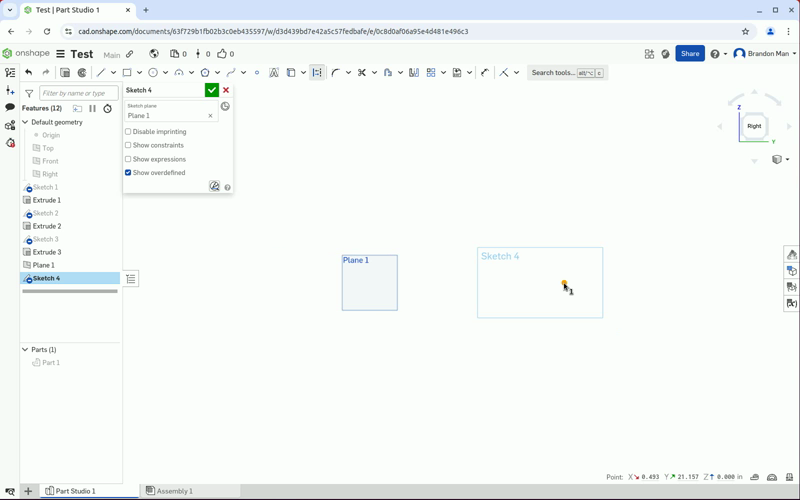
scroll(-6)
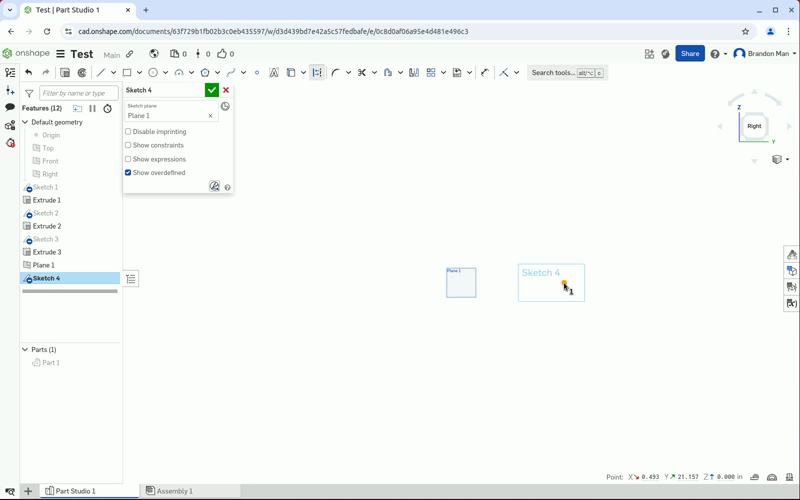
mouse_move(73, 352)
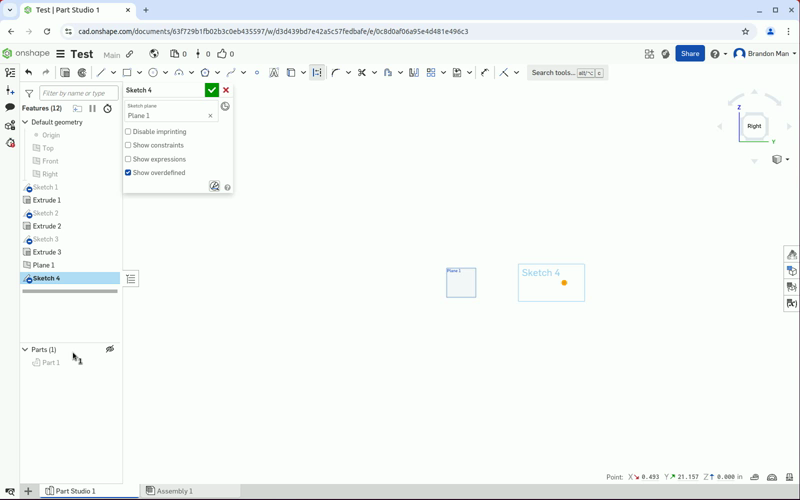
key(shift+y)
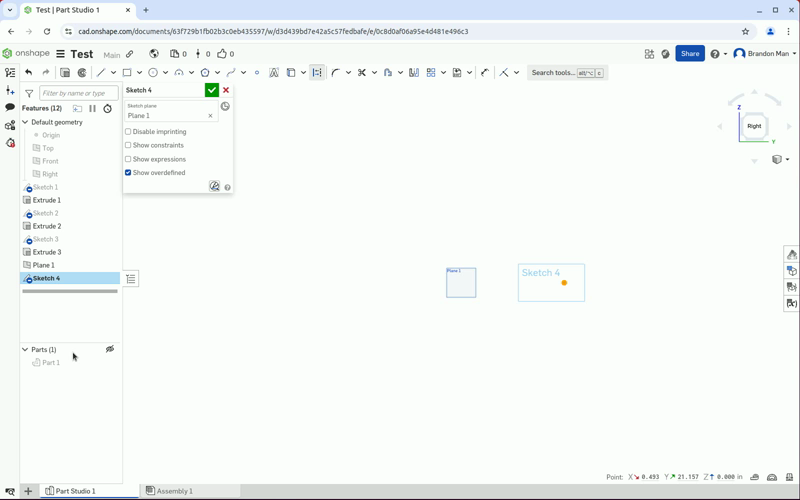
key(shift+e)
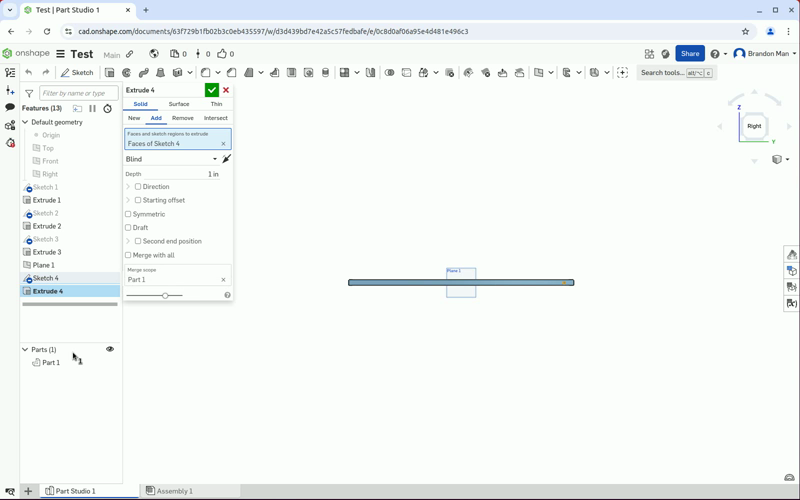
mouse_move(143, 106)
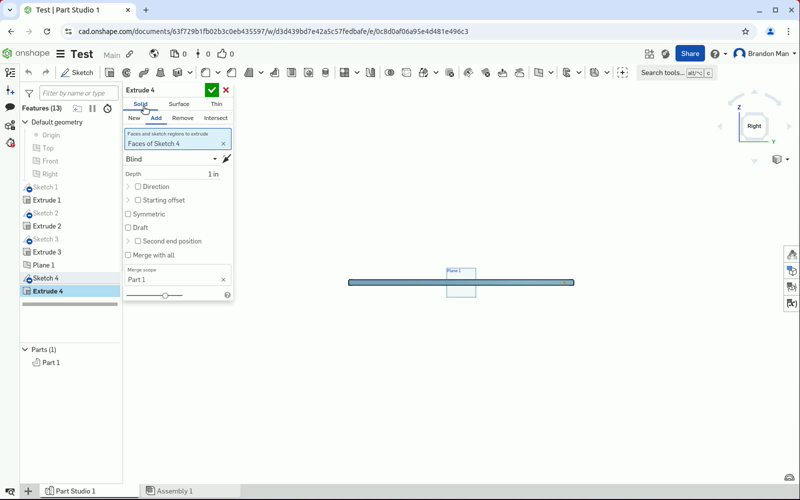
click(143, 106)
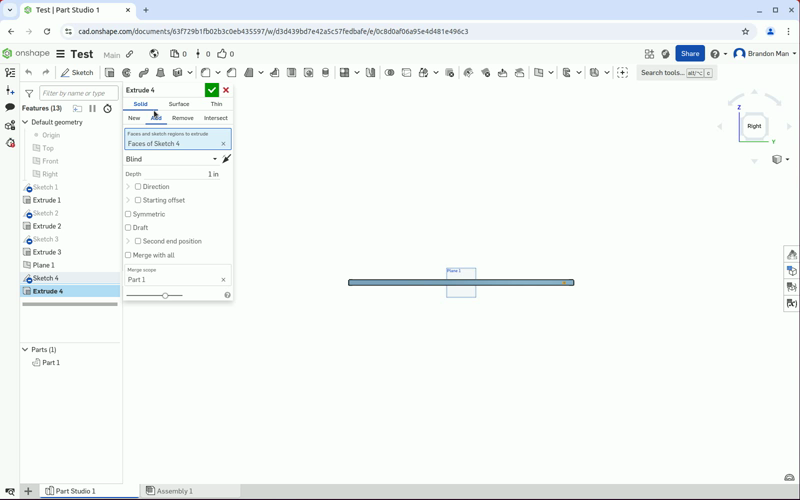
mouse_move(186, 120)
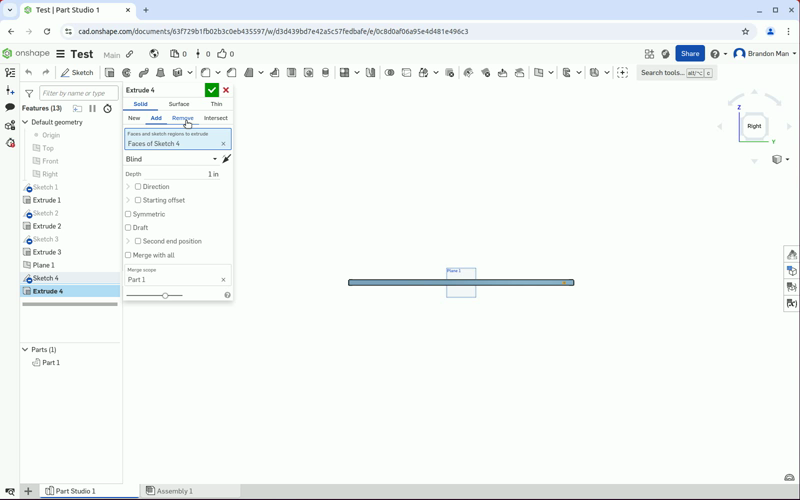
click(186, 120)
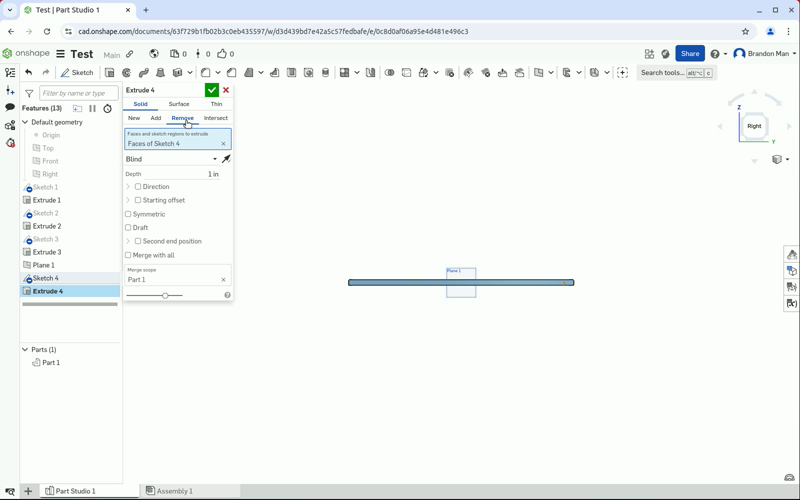
key(tab, 4)
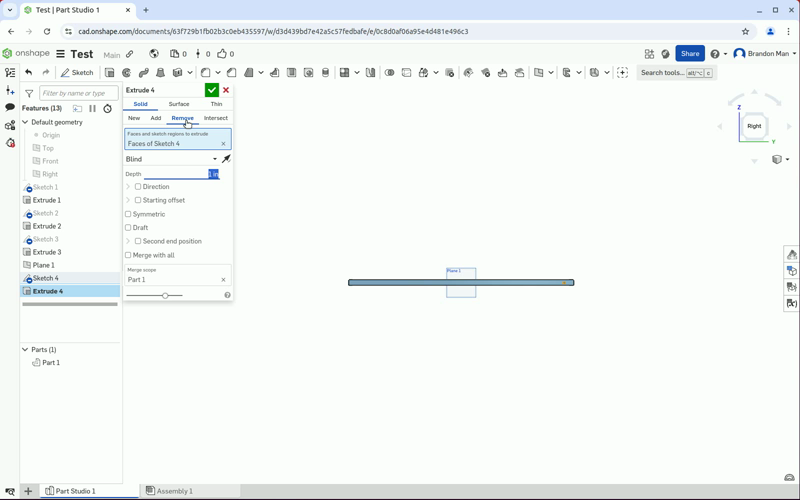
text(1.685)
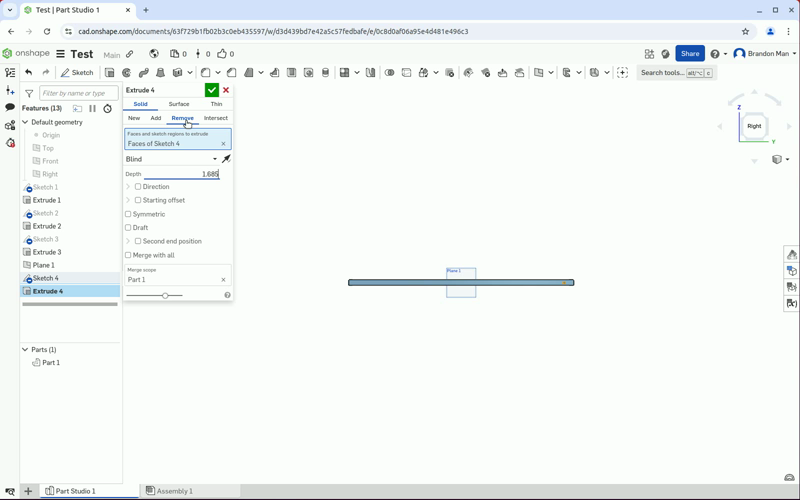
key(tab, 6)
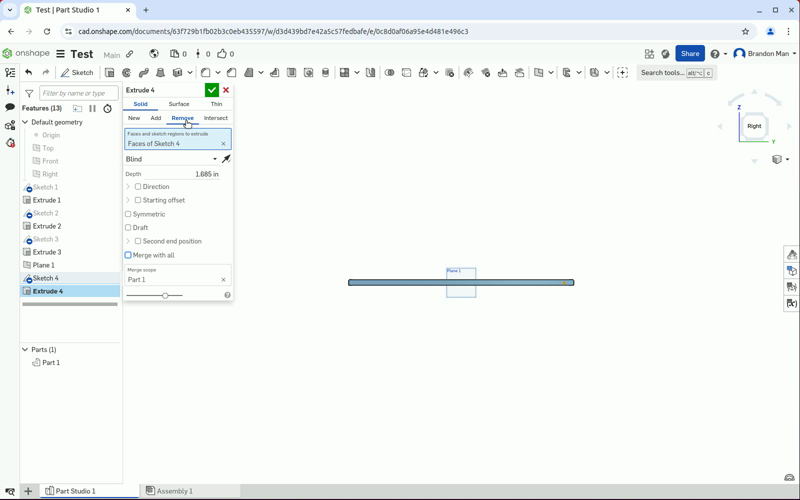
key(space)
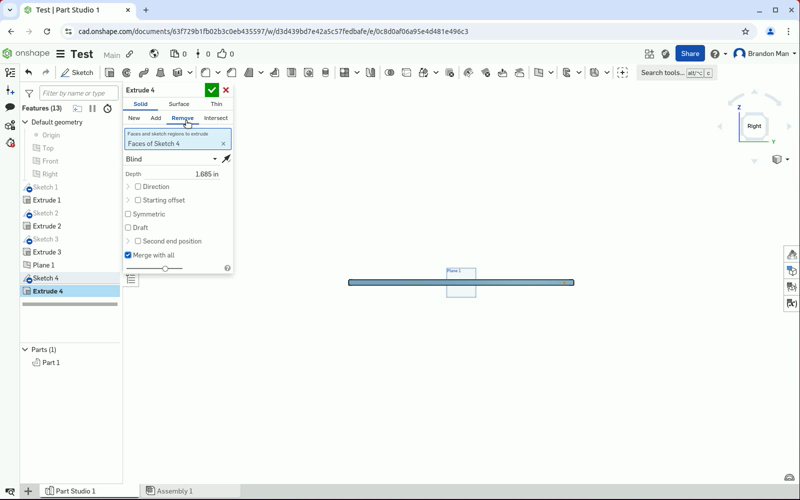
key(enter)
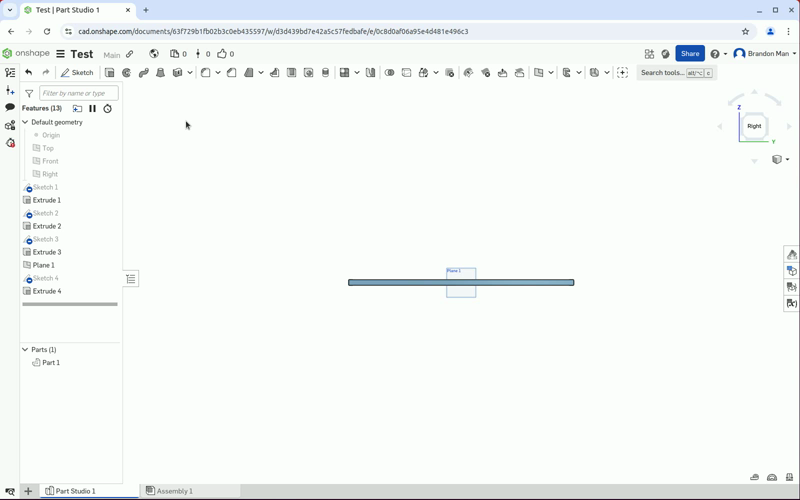
key(shift+h)
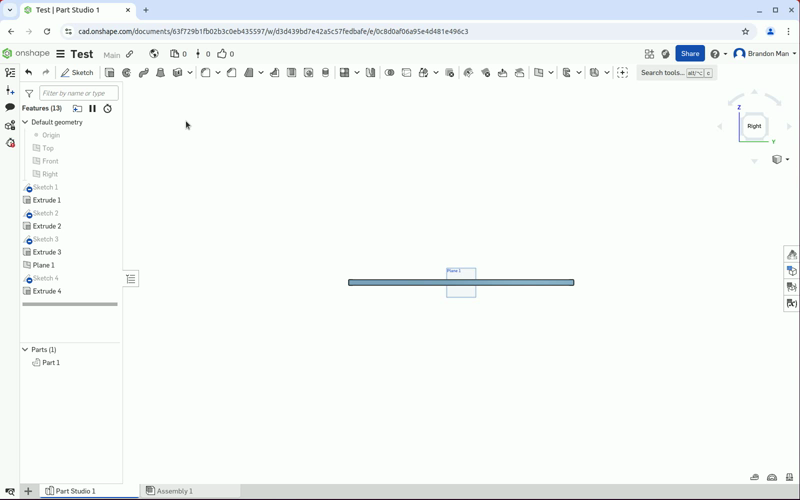
key(shift+h)
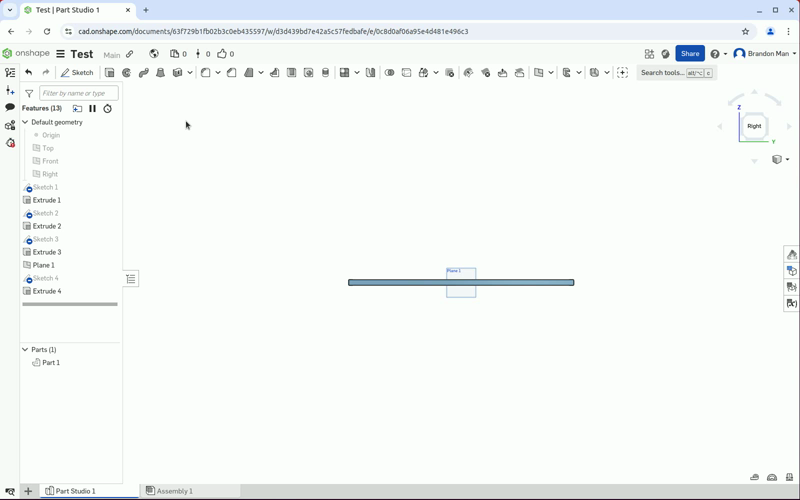
mouse_move(73, 189)
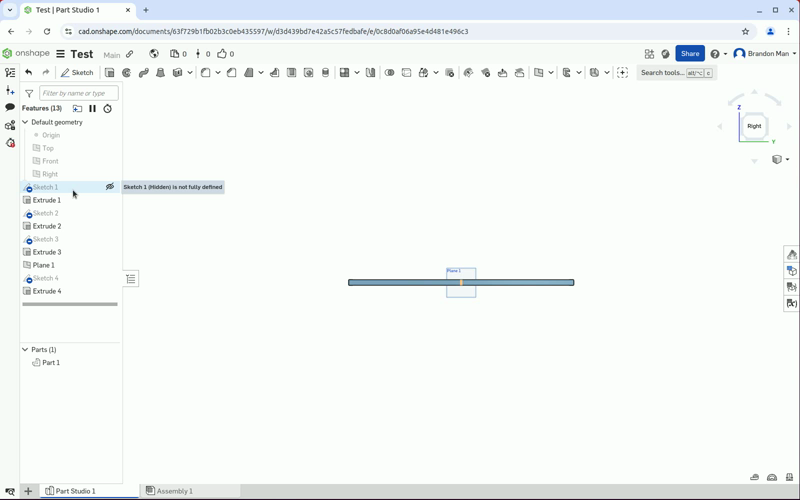
click(73, 189)
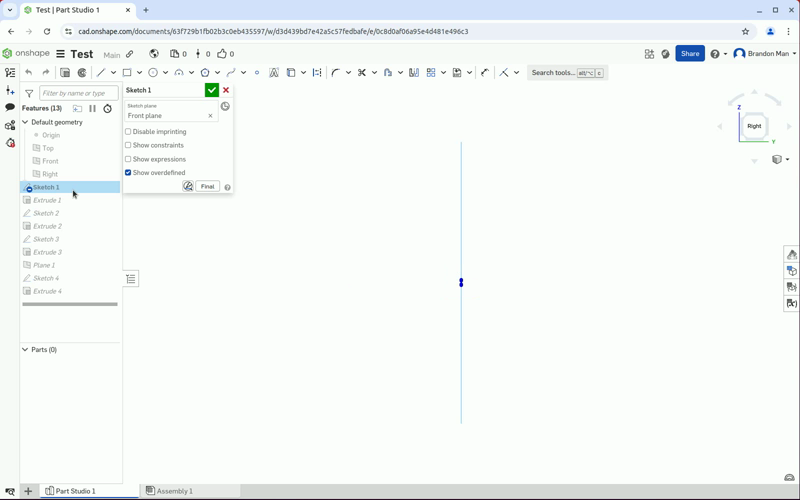
mouse_move(229, 92)
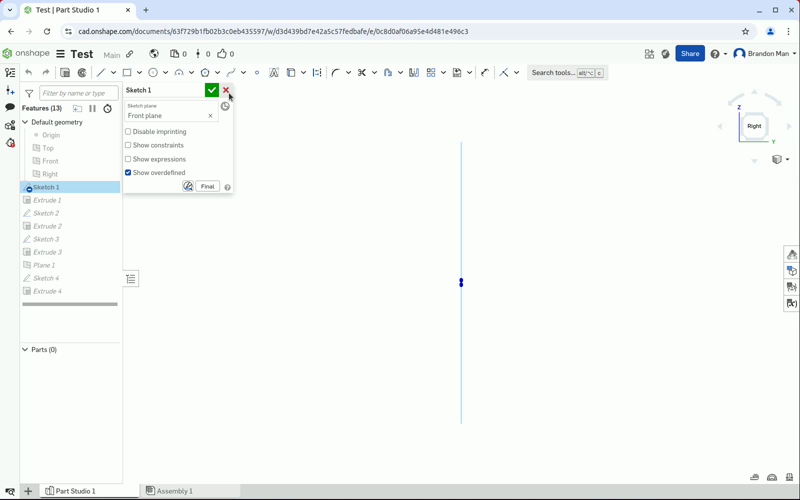
click(229, 92)
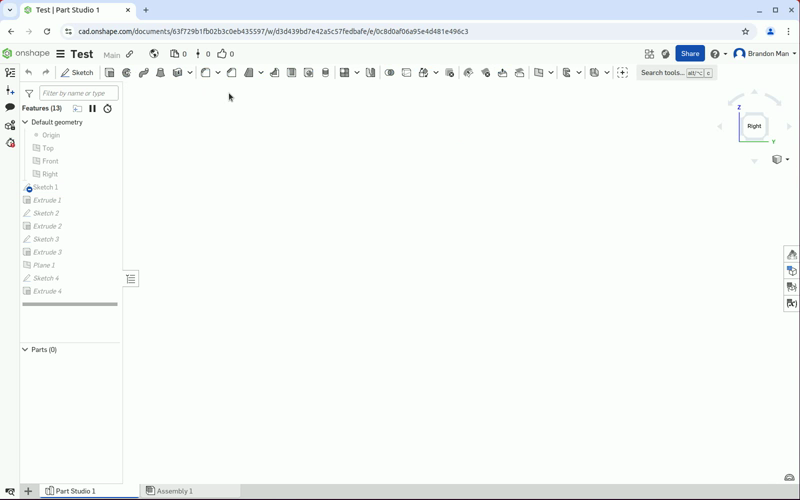
key(shift+s)
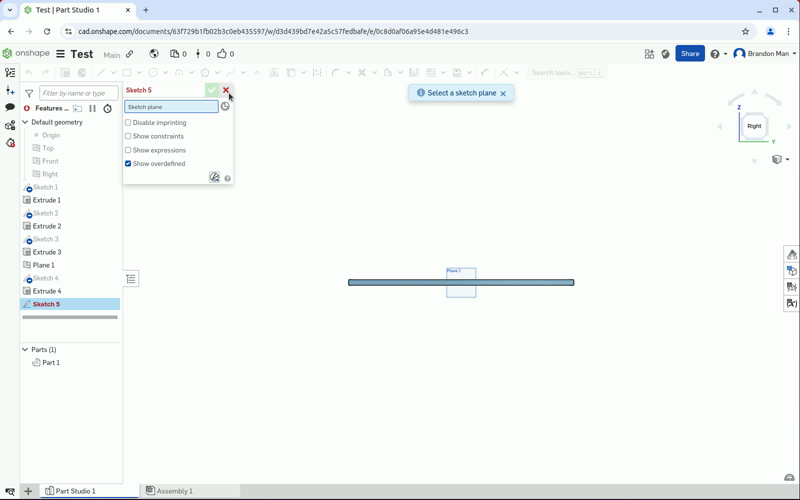
mouse_move(73, 267)
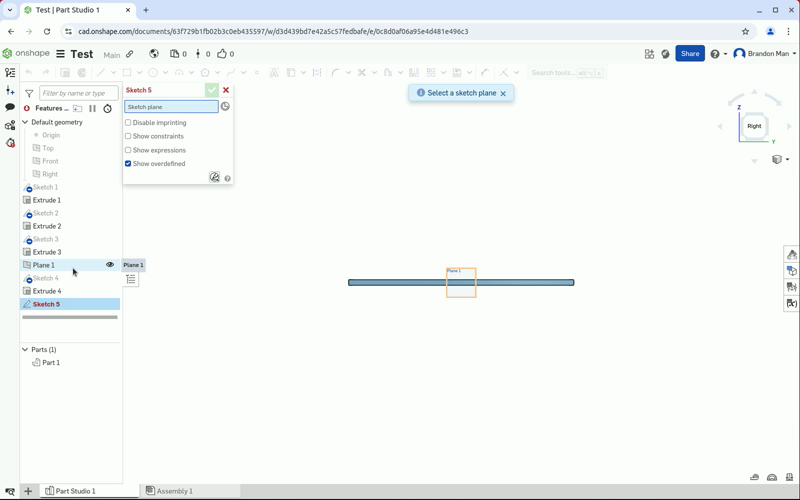
click(73, 267)
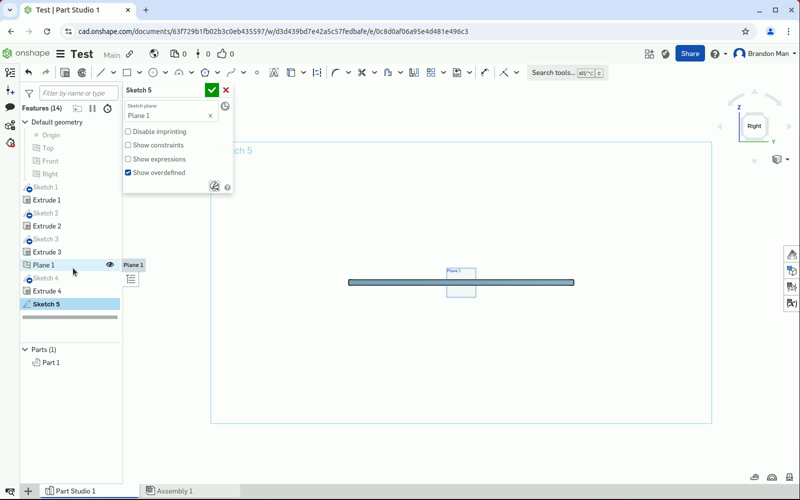
mouse_move(73, 352)
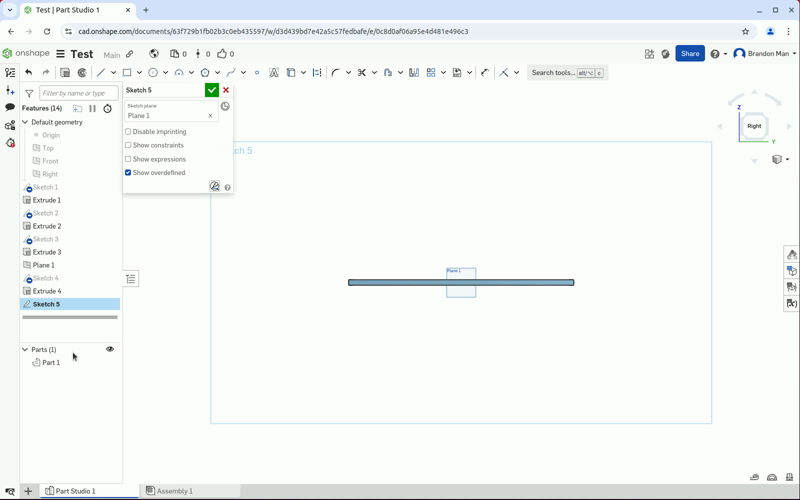
key(y)
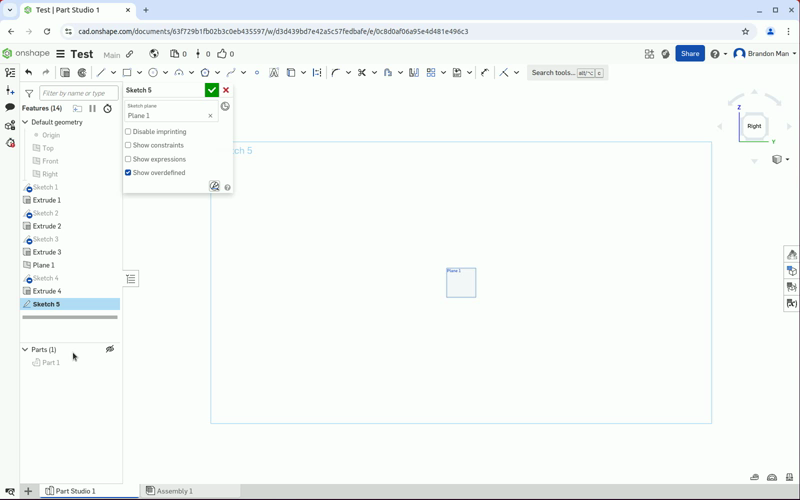
key(l)
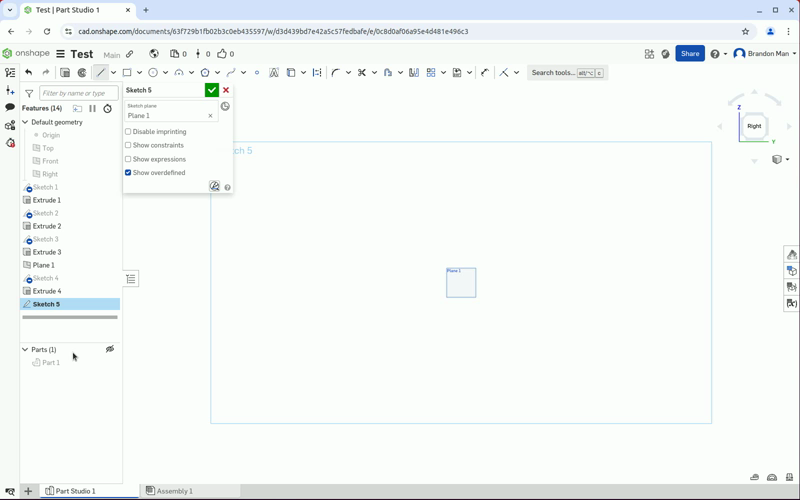
key_down(shift)
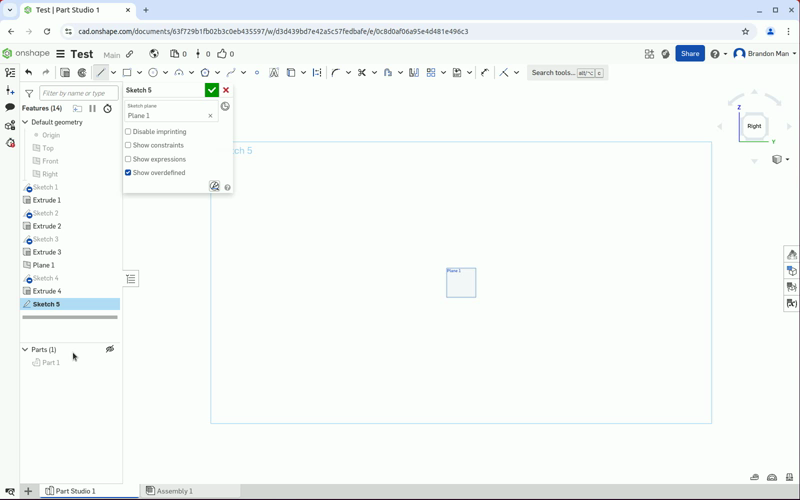
mouse_move(353, 284)
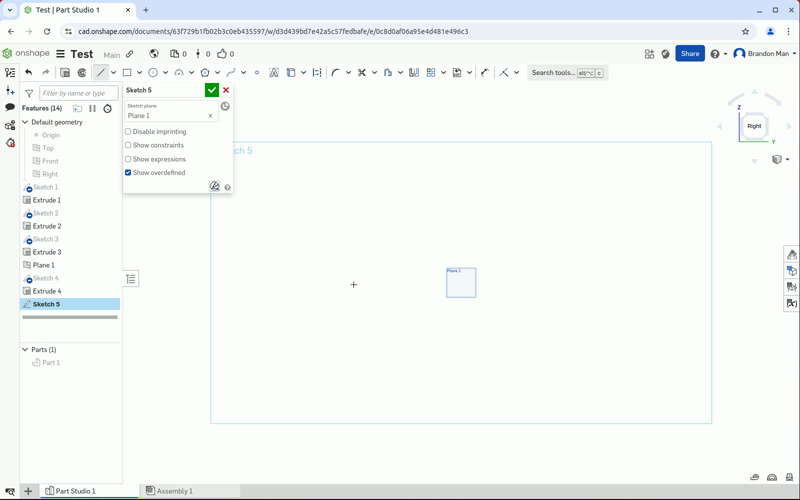
click(353, 284)
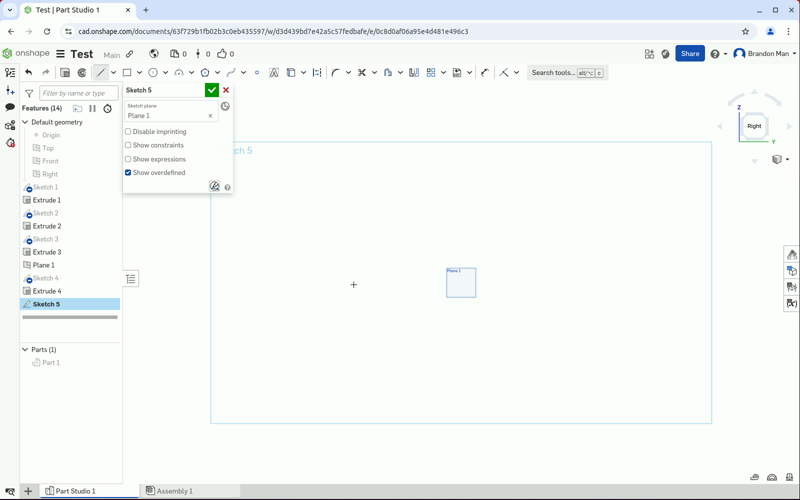
key_up(shift)
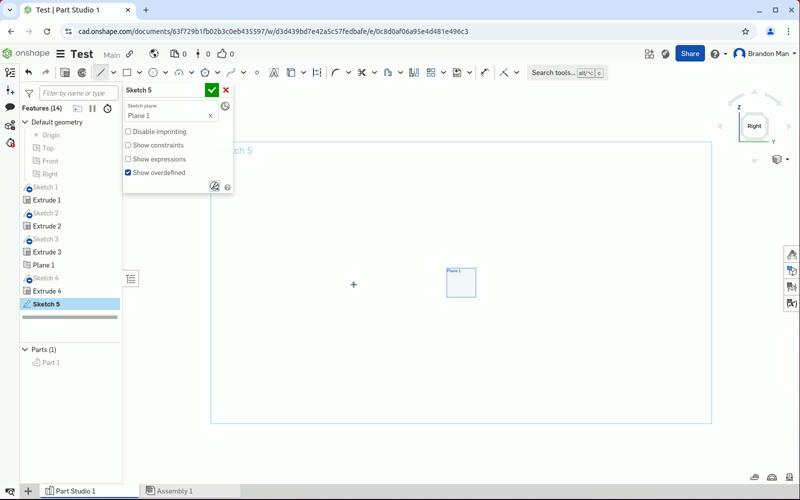
key_down(shift)
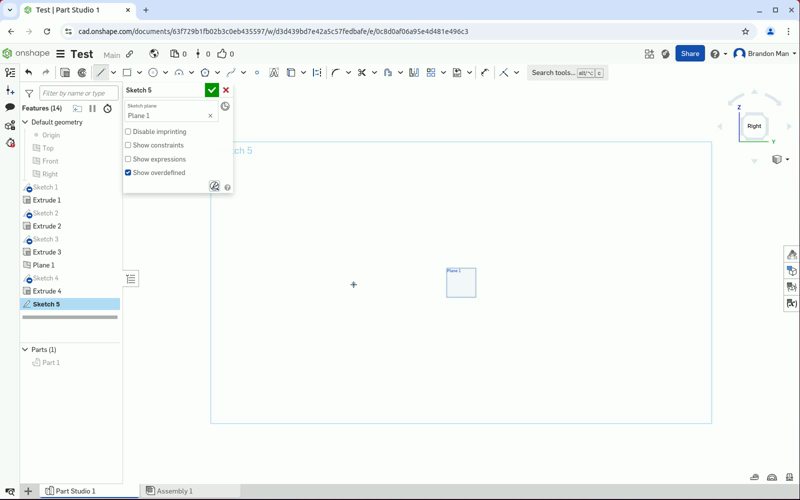
mouse_move(383, 284)
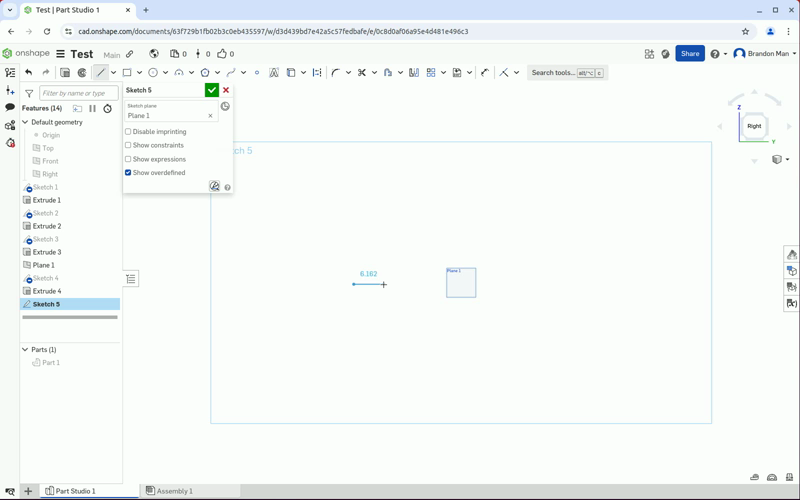
mouse_move(363, 284)
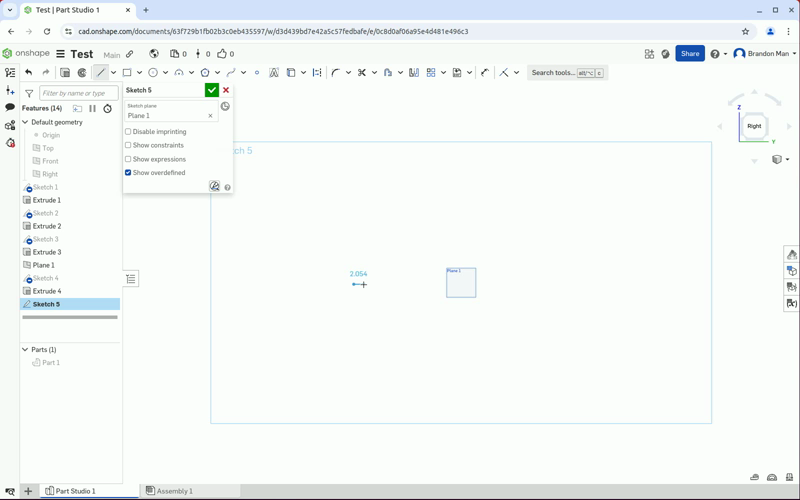
click(363, 284)
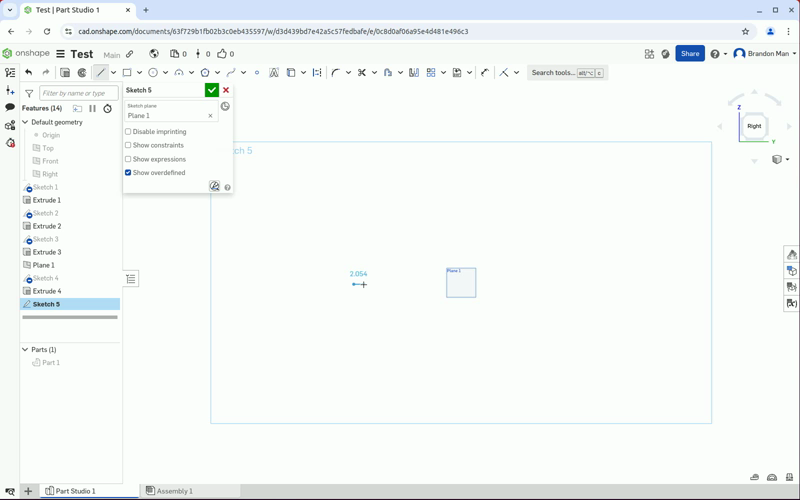
key_up(shift)
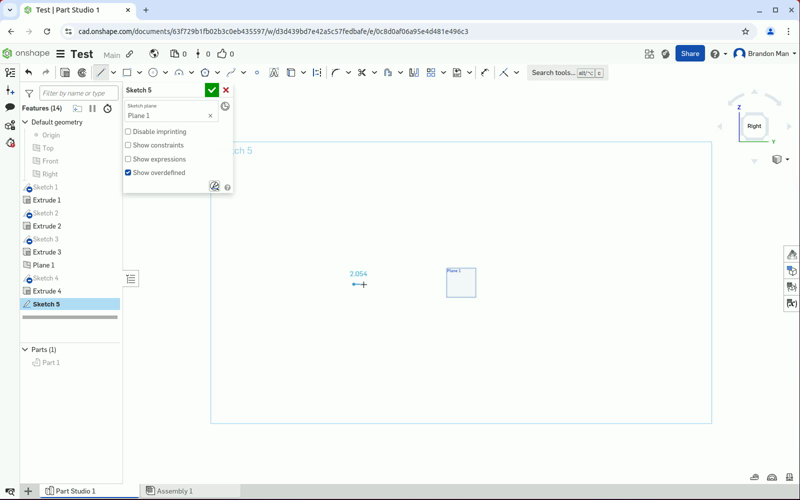
key(esc)
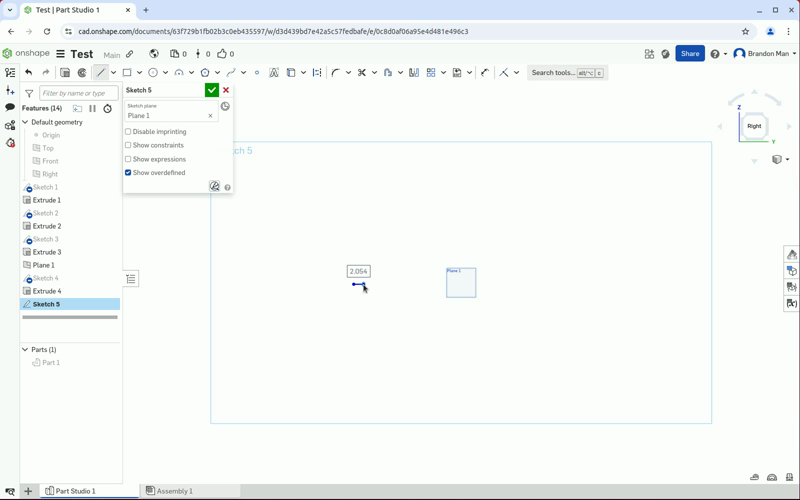
key(a)
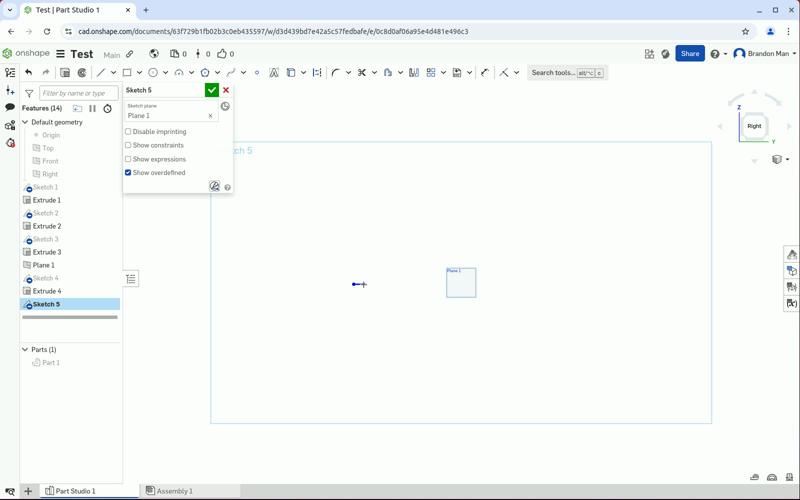
mouse_move(363, 284)
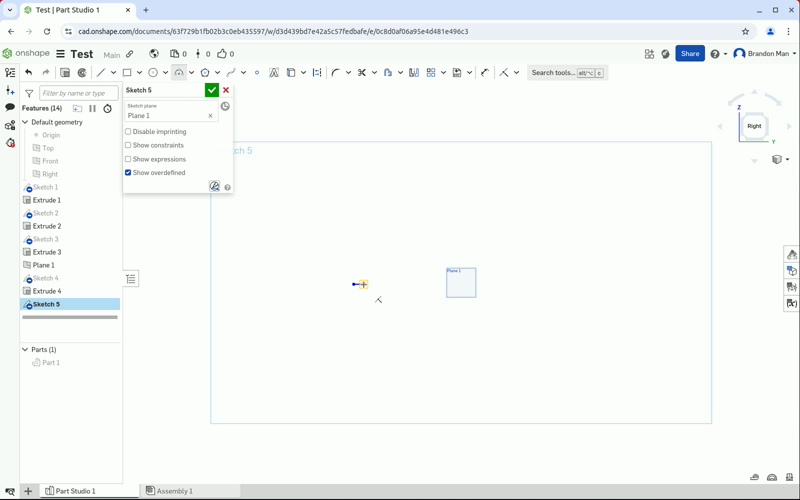
click(363, 284)
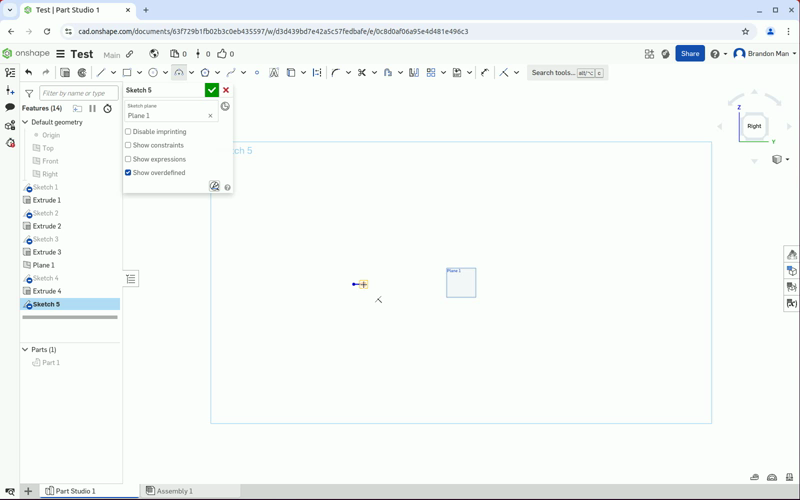
key_down(shift)
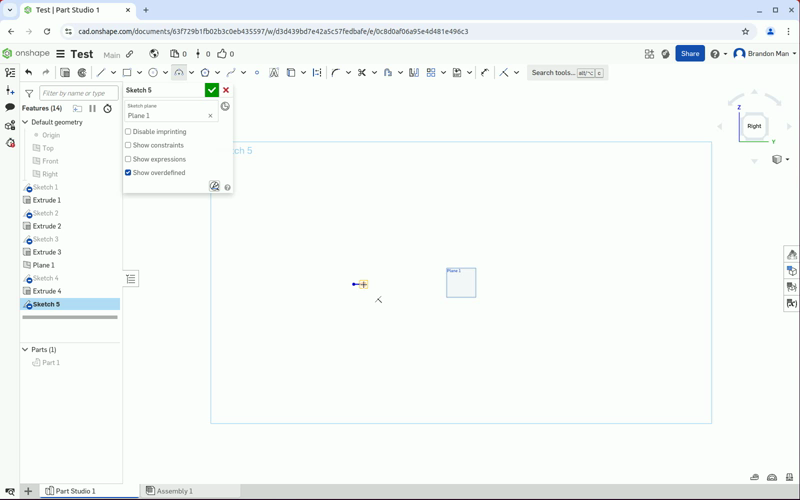
mouse_move(363, 282)
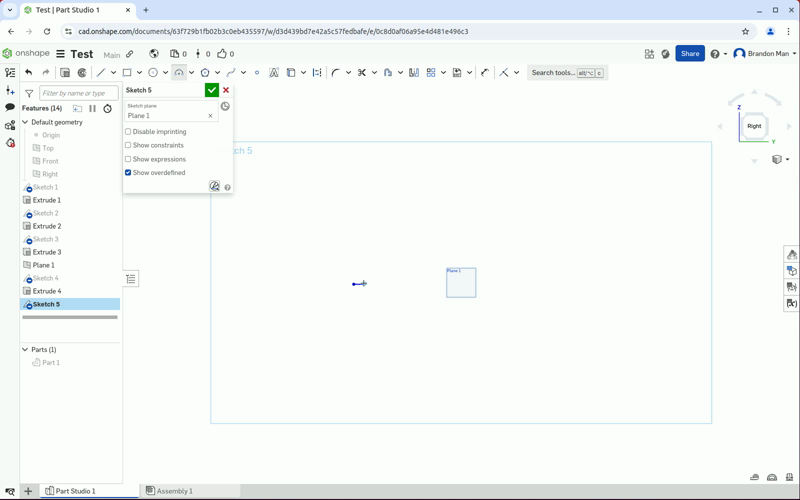
scroll(6)
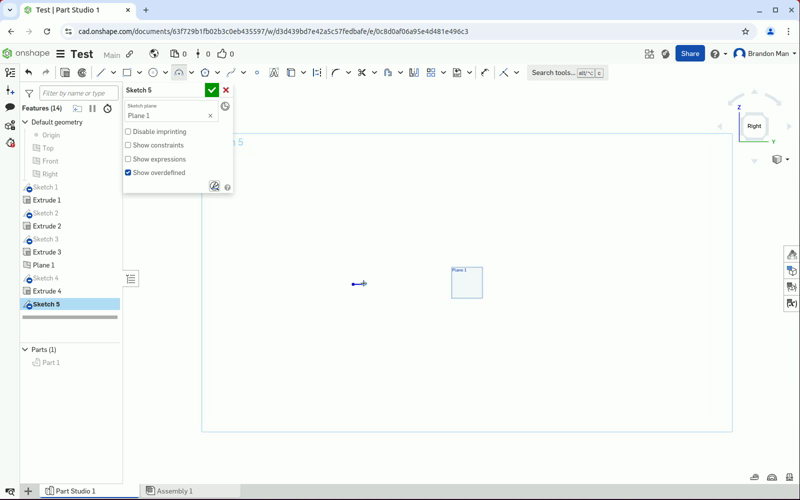
scroll(6)
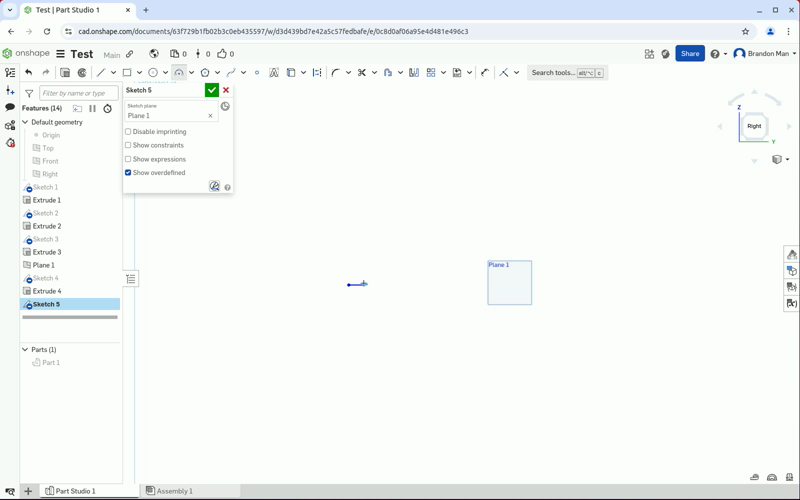
scroll(6)
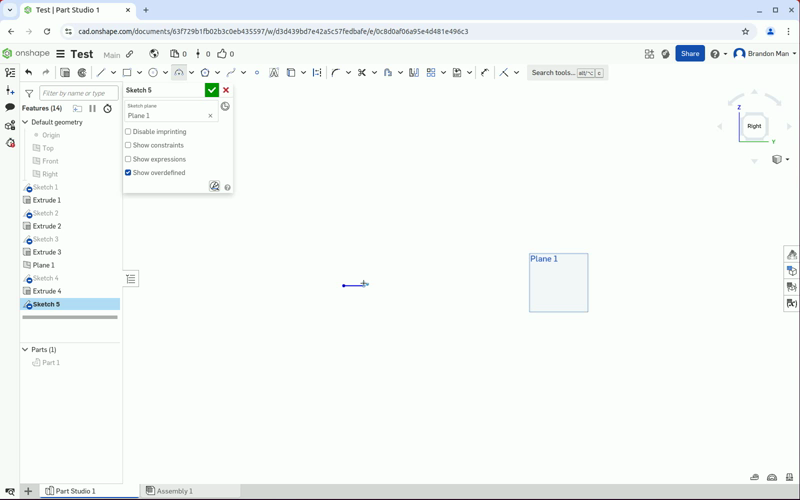
scroll(6)
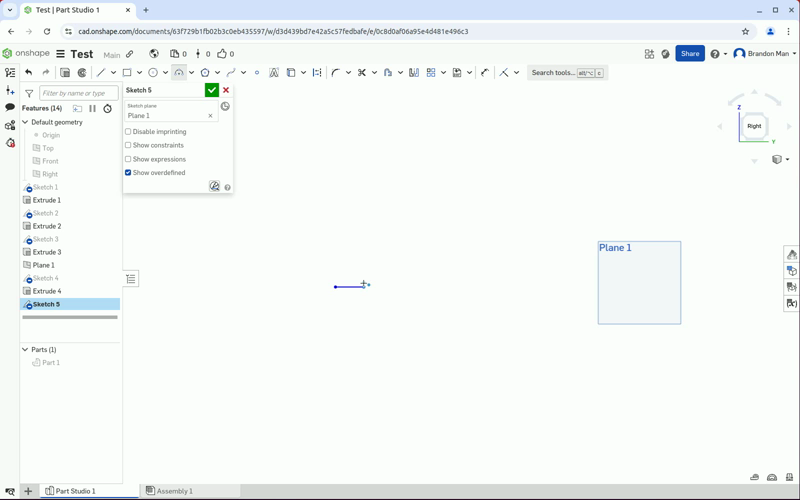
scroll(6)
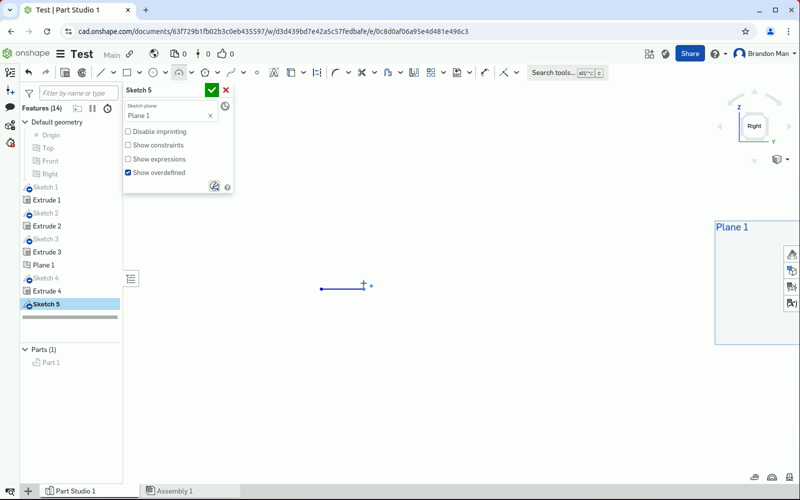
scroll(6)
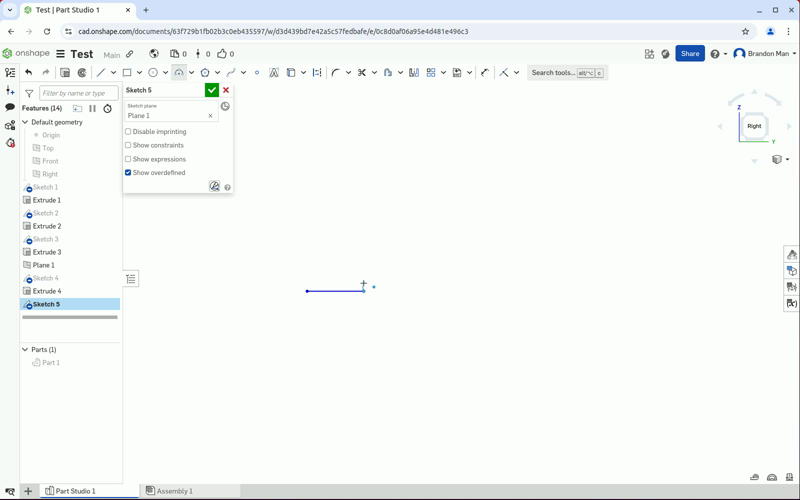
scroll(6)
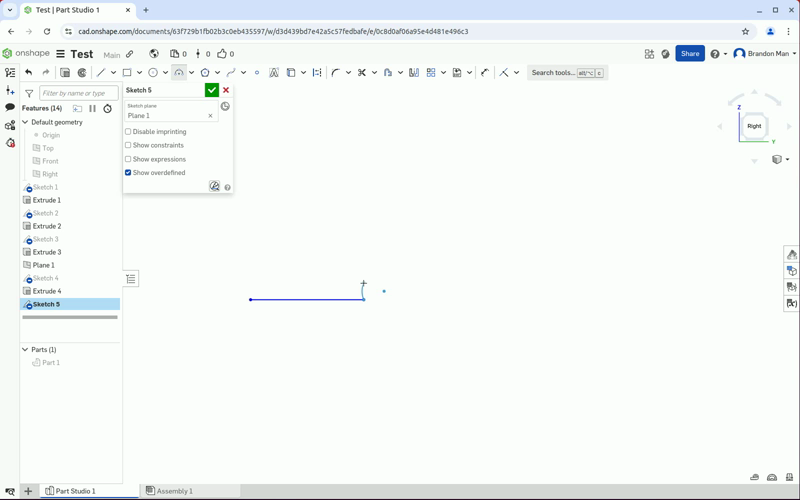
click(363, 282)
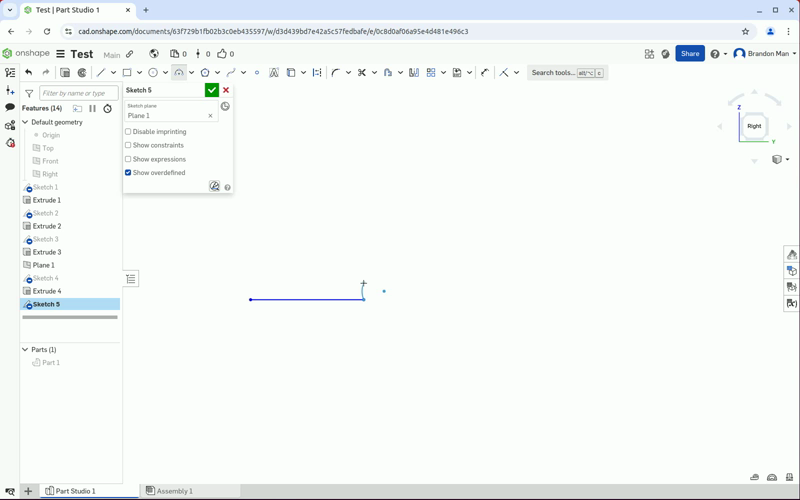
scroll(-6)
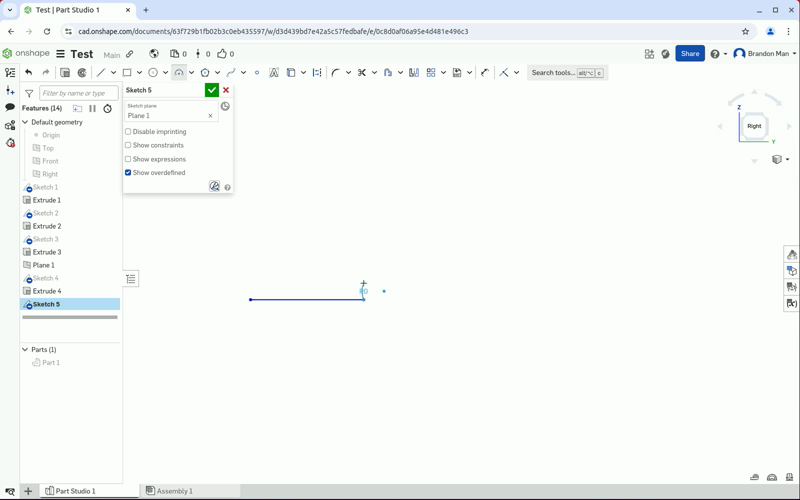
scroll(-6)
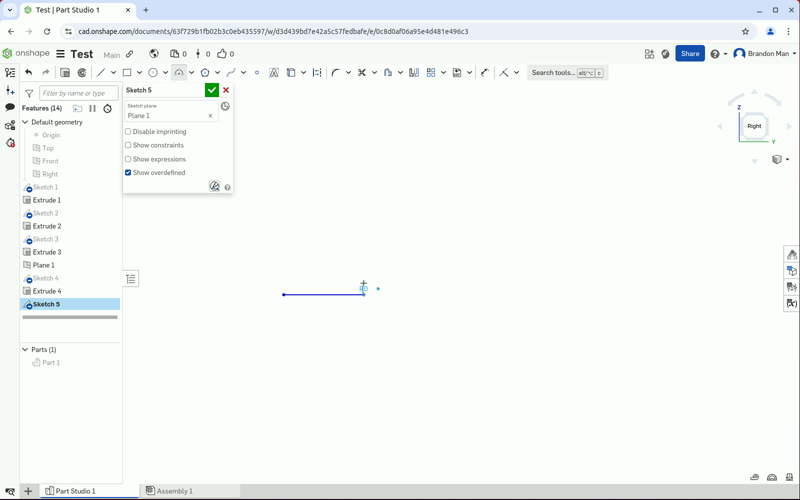
scroll(-6)
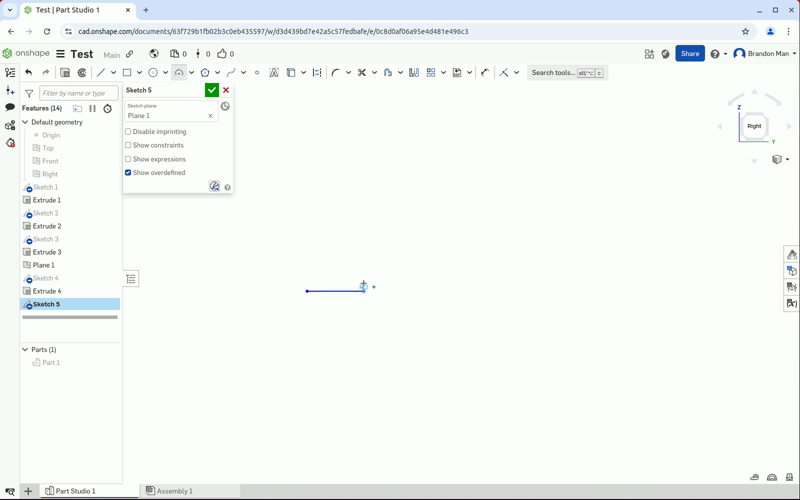
scroll(-6)
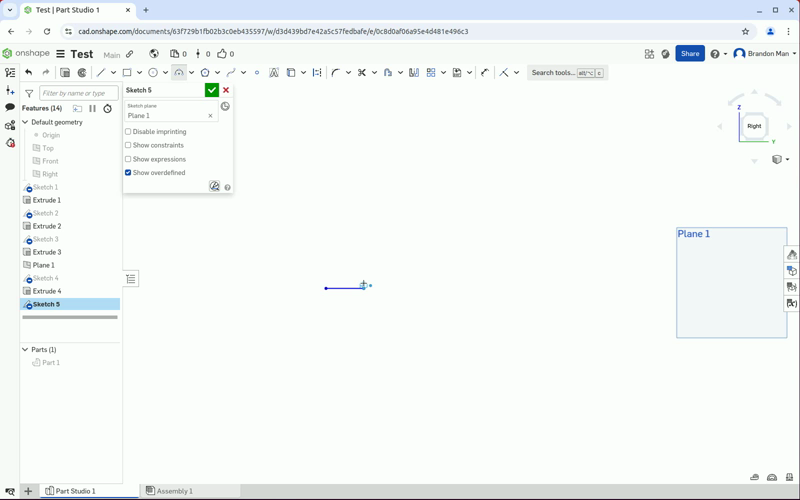
scroll(-6)
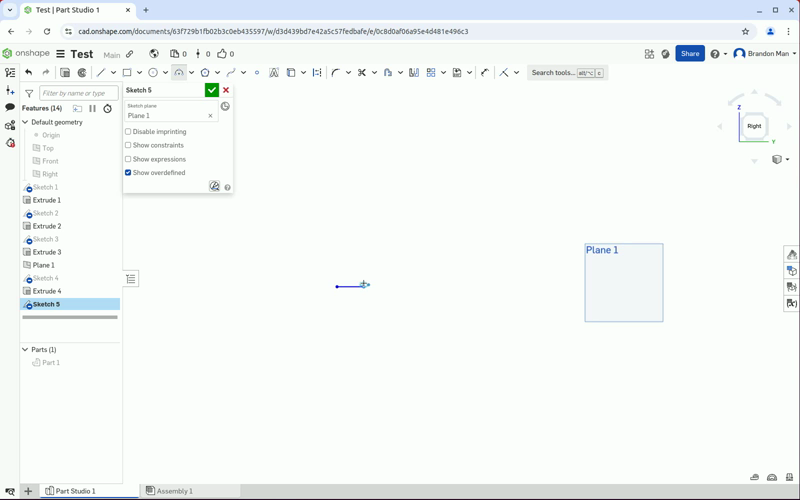
scroll(-6)
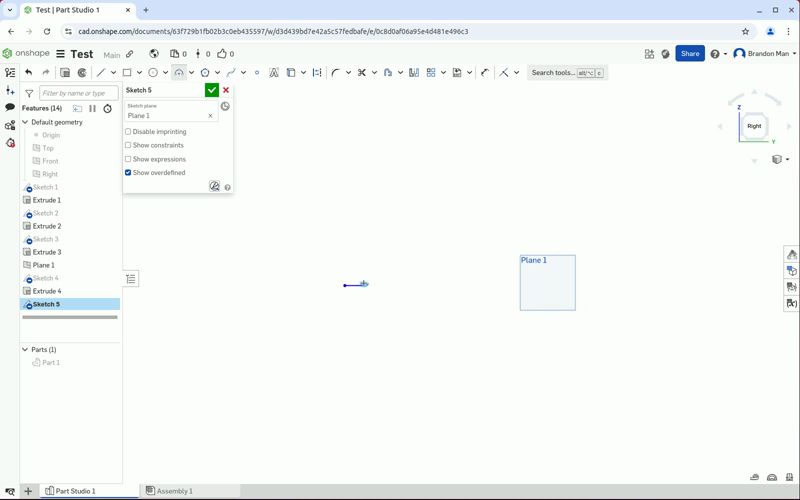
scroll(-6)
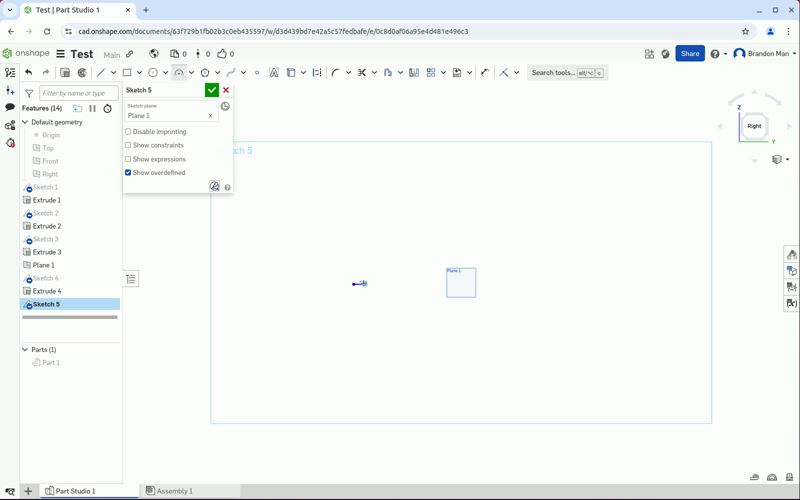
mouse_move(364, 283)
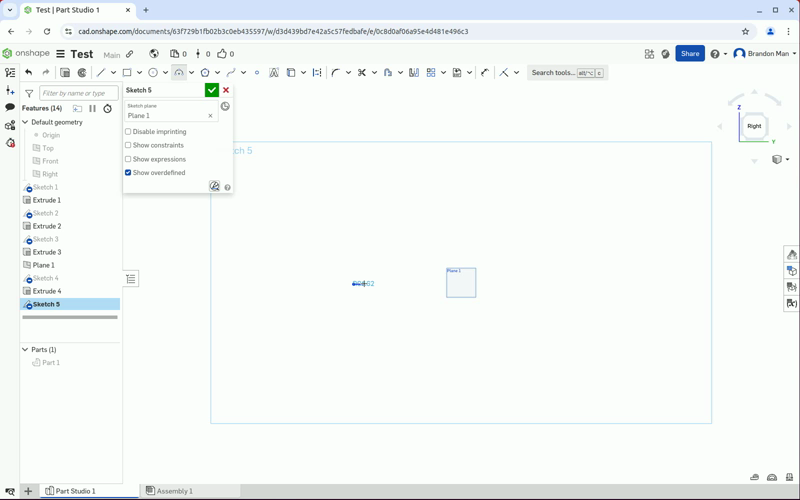
scroll(6)
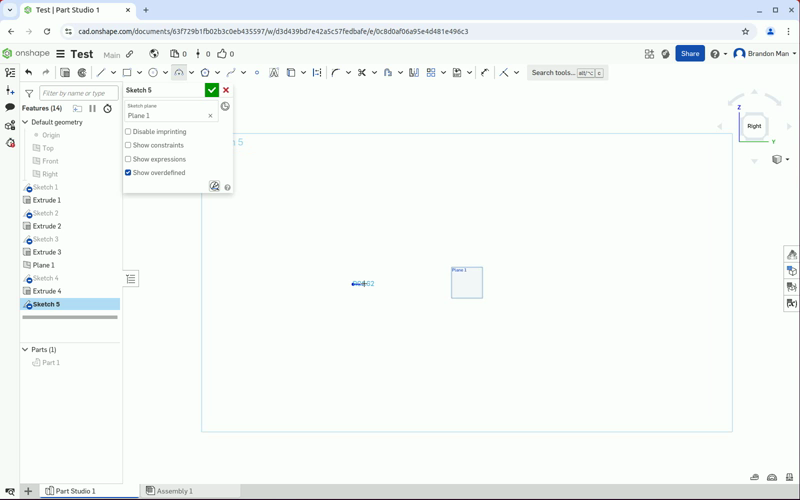
scroll(6)
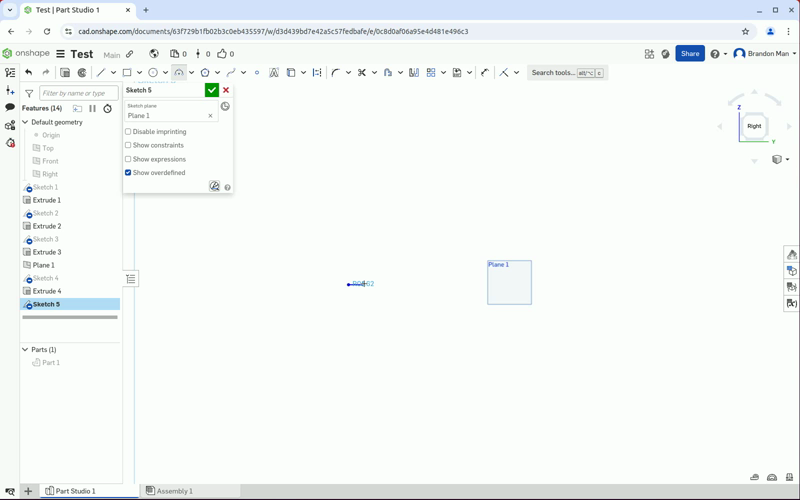
scroll(6)
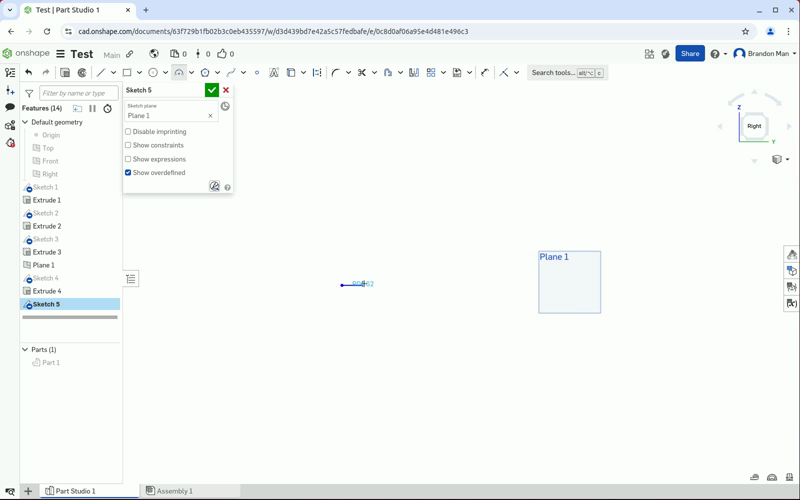
scroll(6)
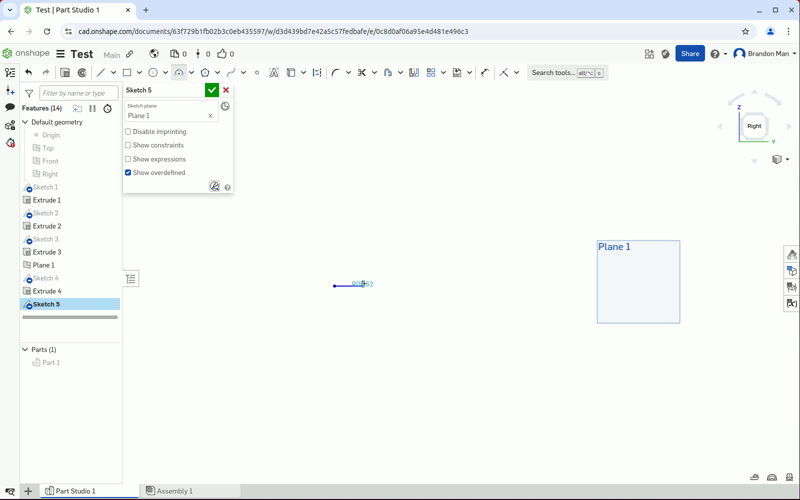
scroll(6)
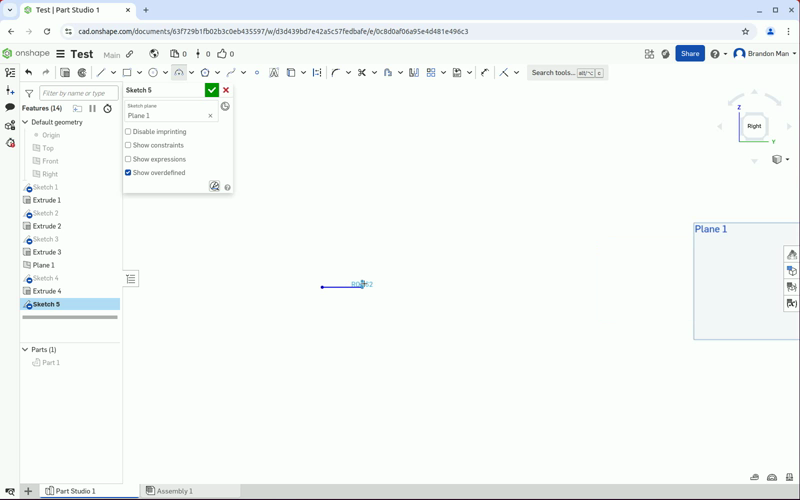
scroll(6)
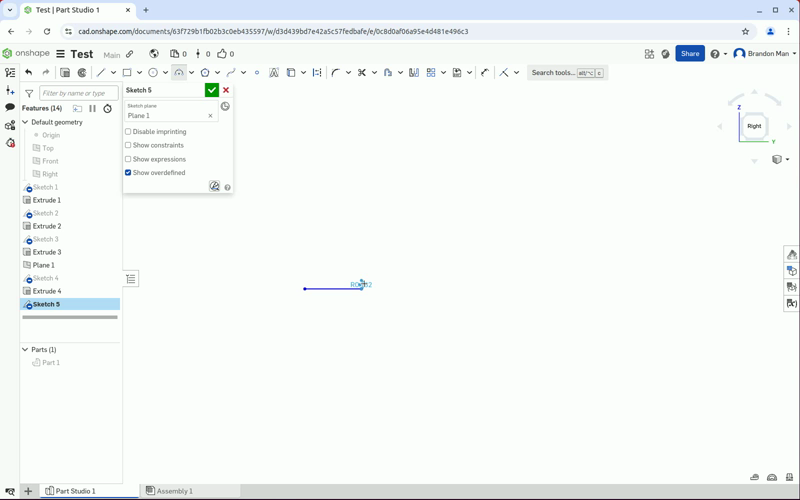
scroll(6)
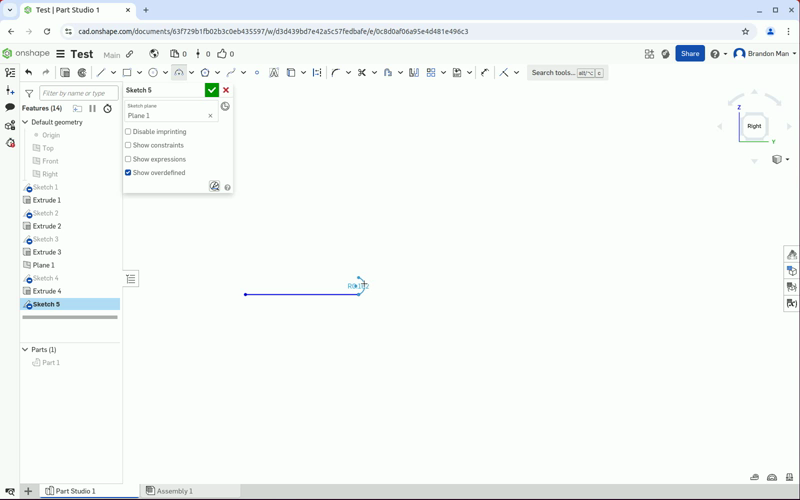
click(364, 283)
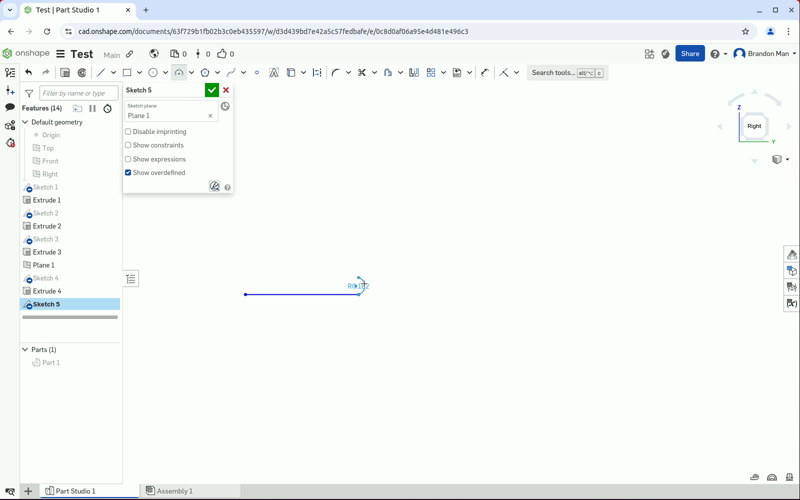
scroll(-6)
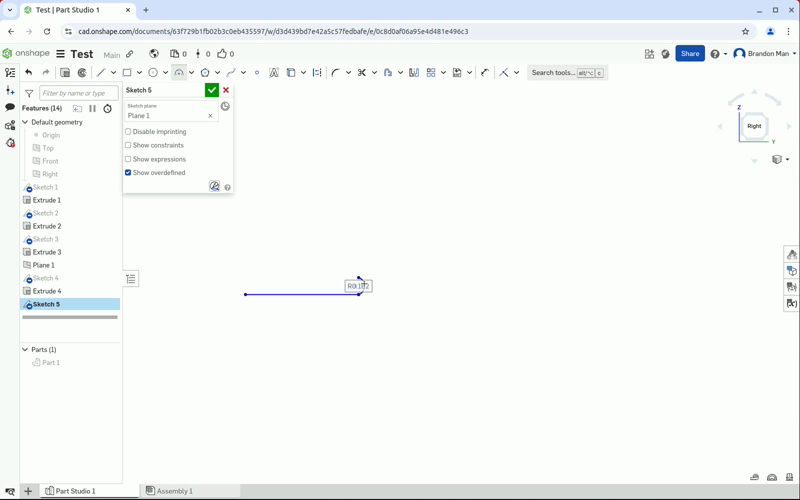
scroll(-6)
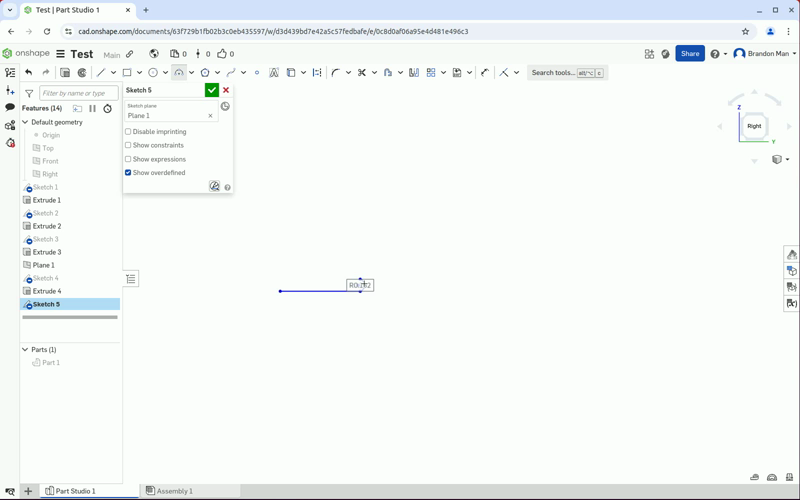
scroll(-6)
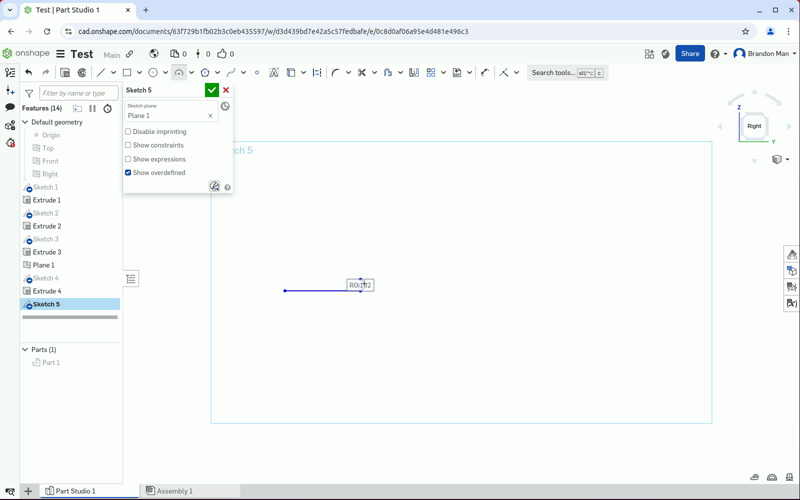
scroll(-6)
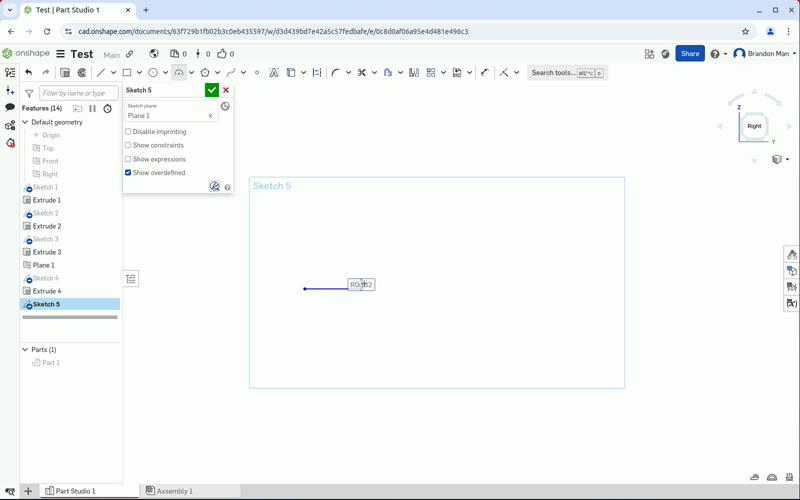
scroll(-6)
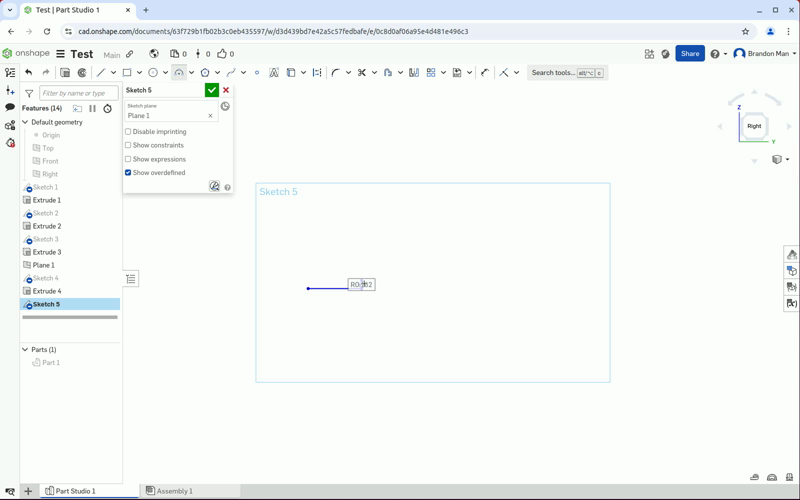
scroll(-6)
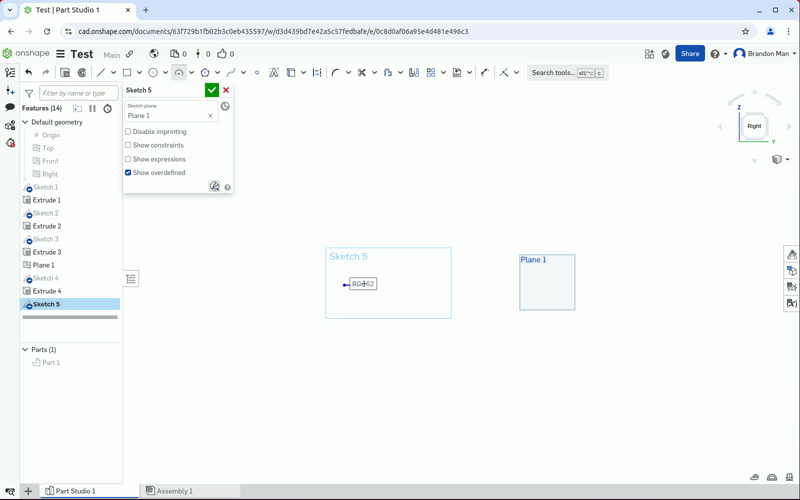
scroll(-6)
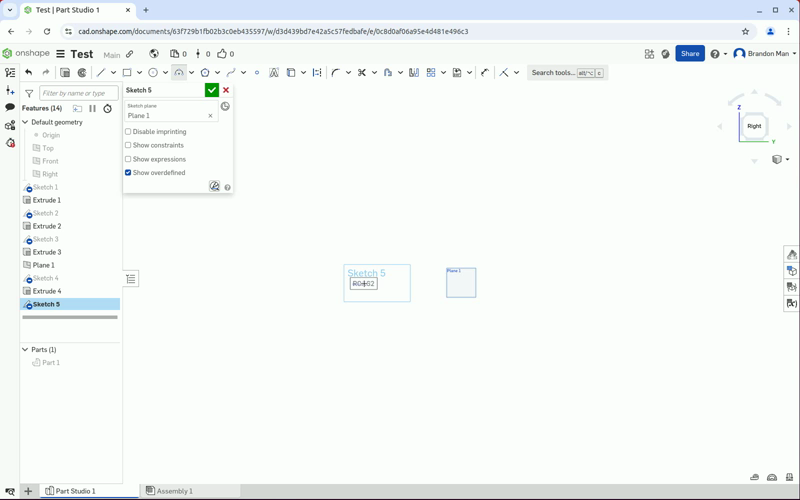
key_up(shift)
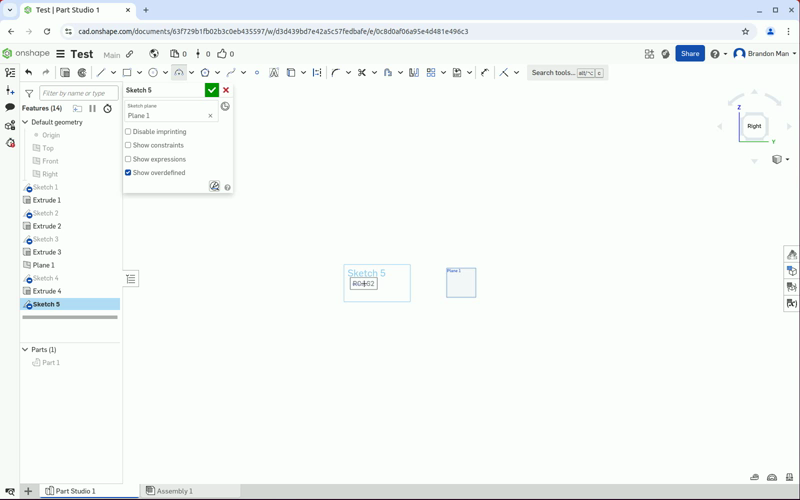
key(esc)
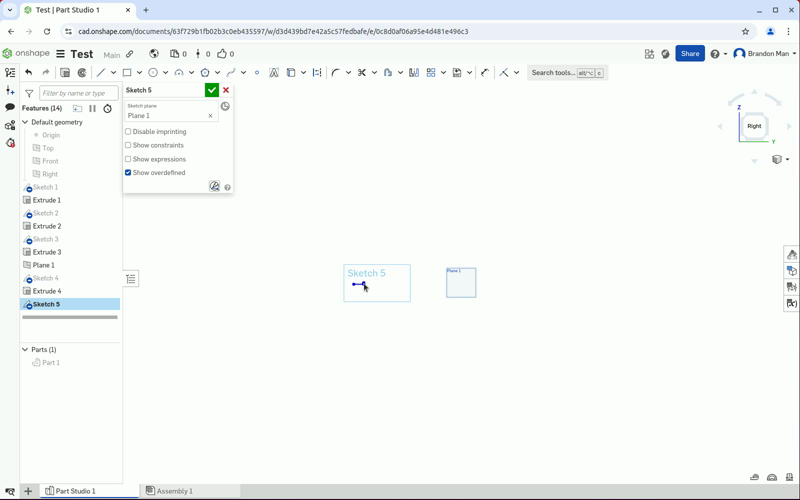
key(l)
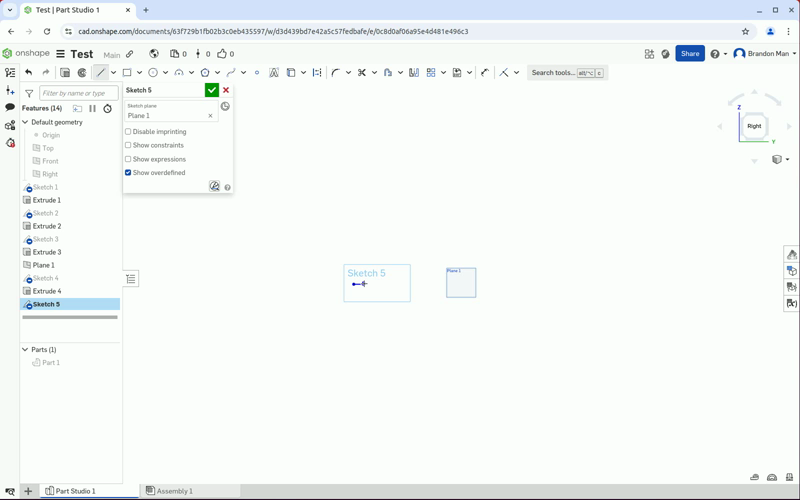
mouse_move(363, 282)
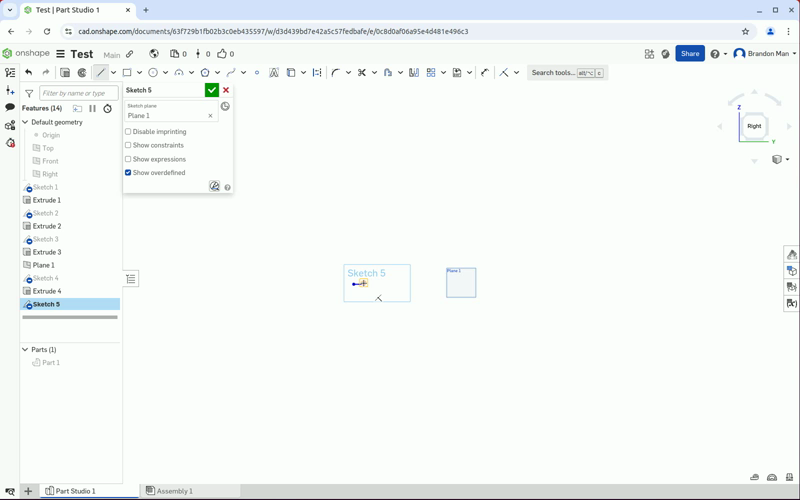
scroll(6)
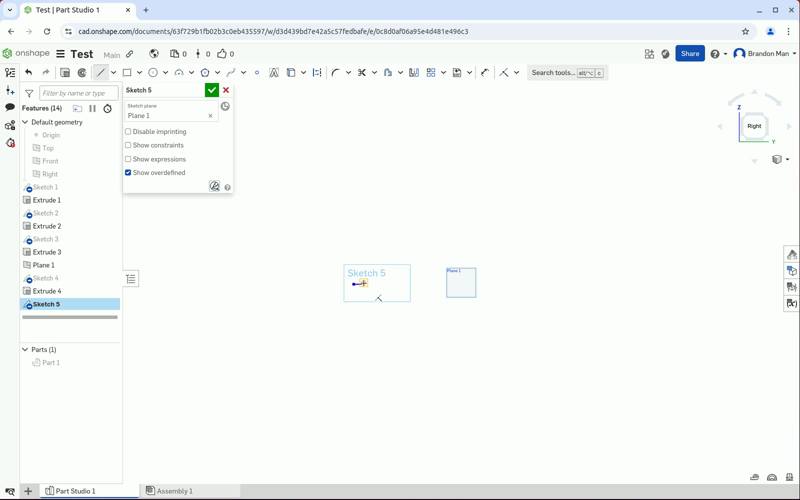
scroll(6)
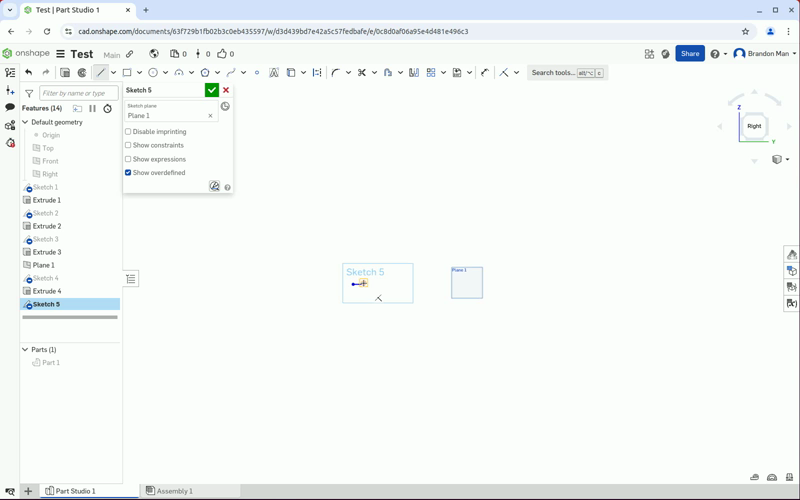
scroll(6)
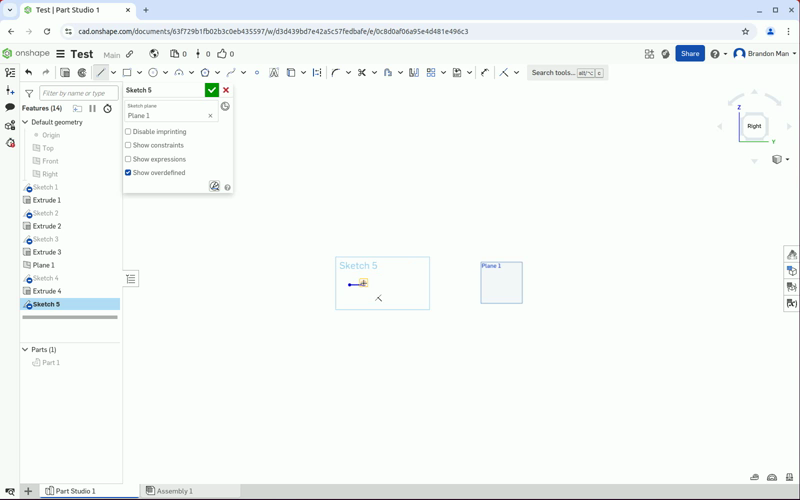
scroll(6)
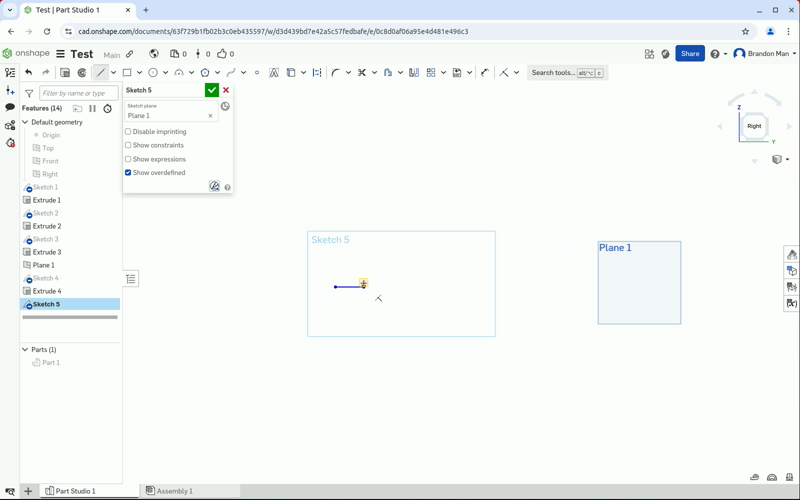
scroll(6)
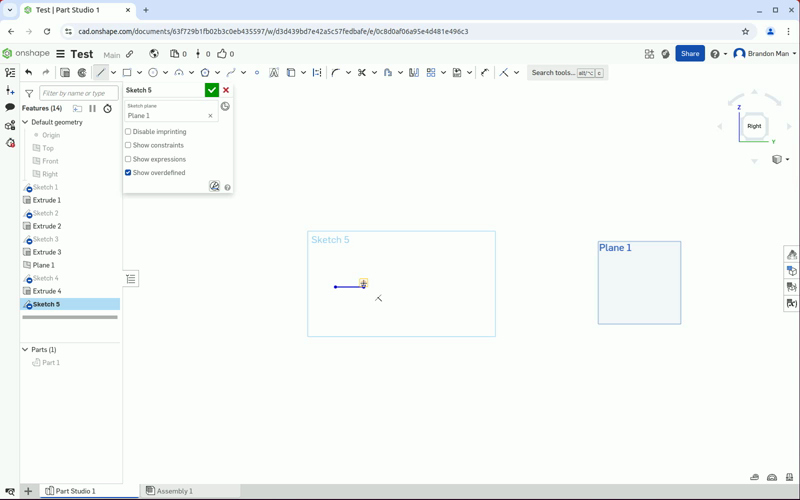
scroll(6)
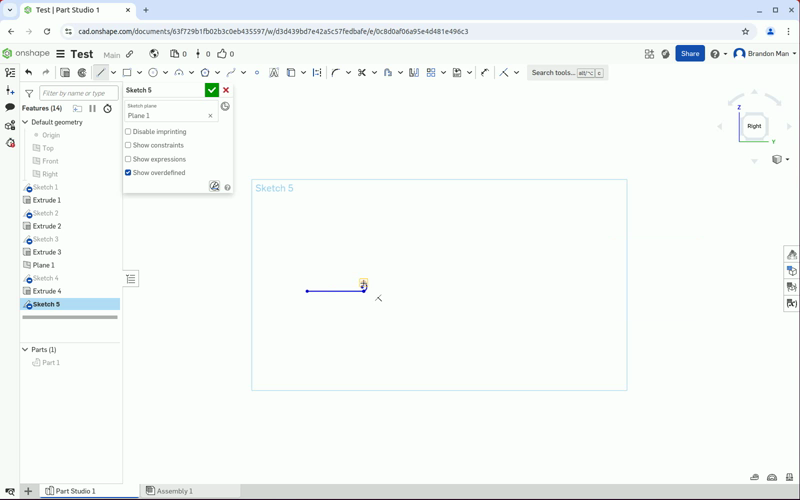
scroll(6)
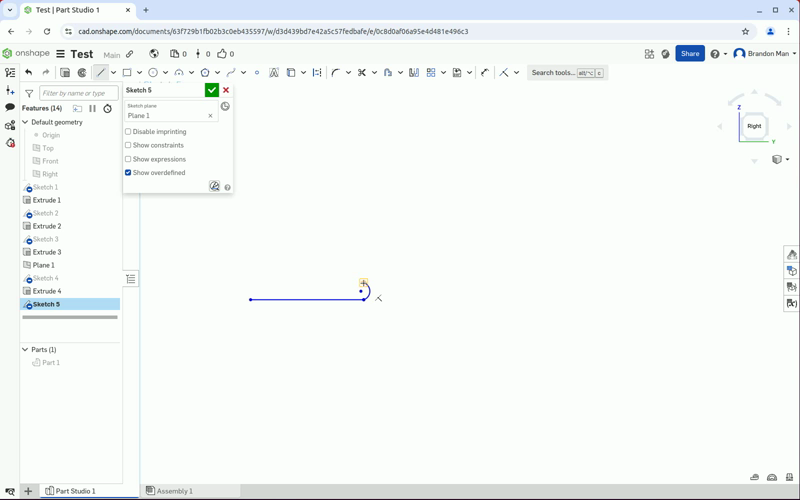
click(363, 282)
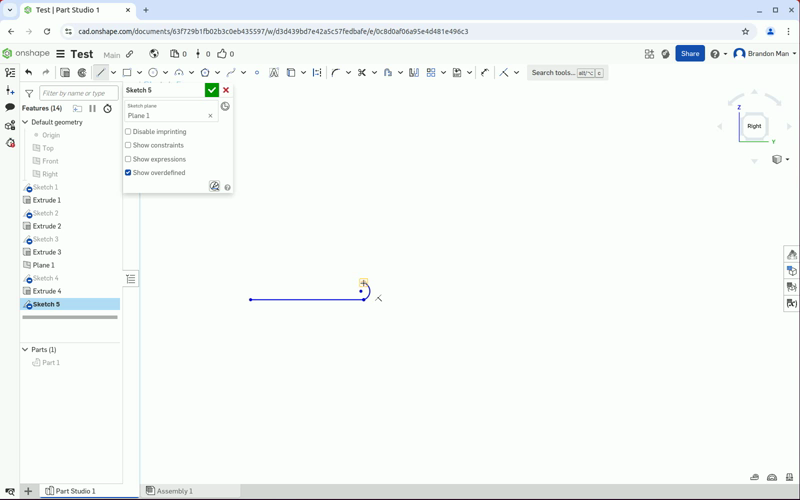
scroll(-6)
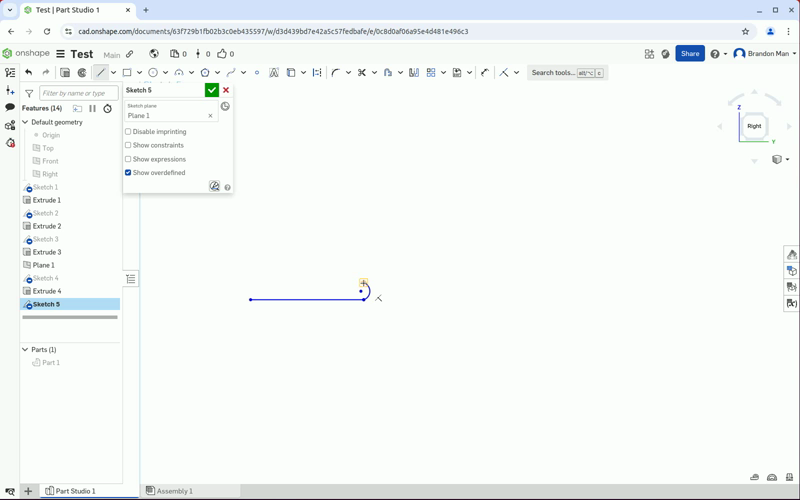
scroll(-6)
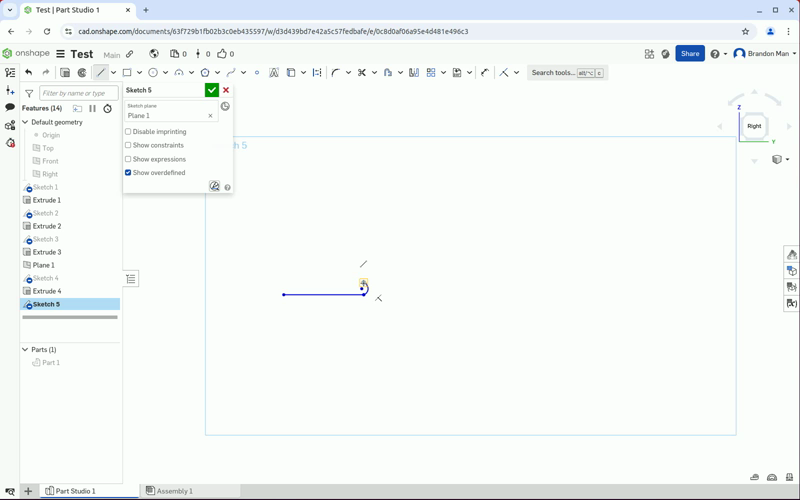
scroll(-6)
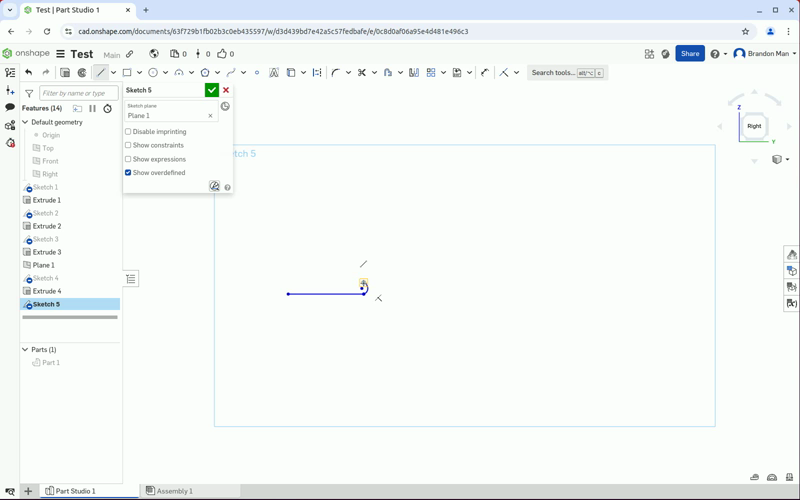
scroll(-6)
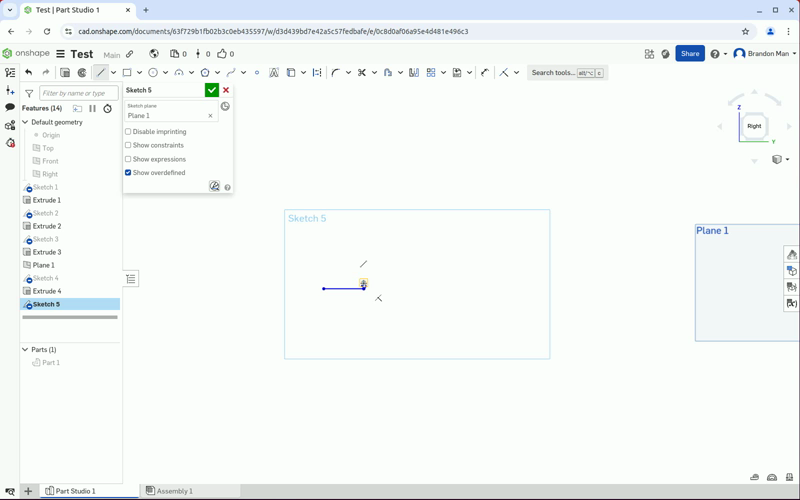
scroll(-6)
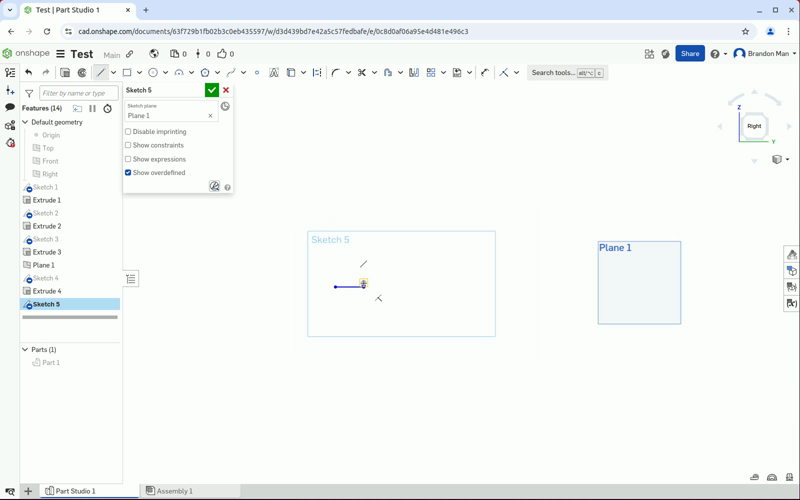
scroll(-6)
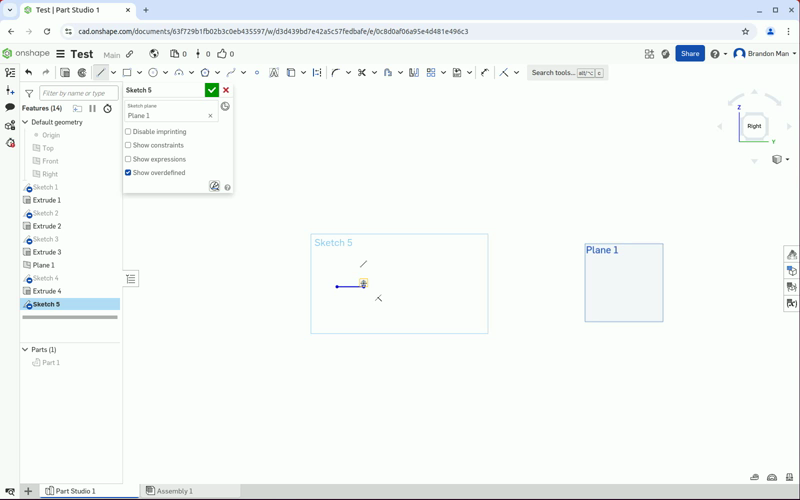
scroll(-6)
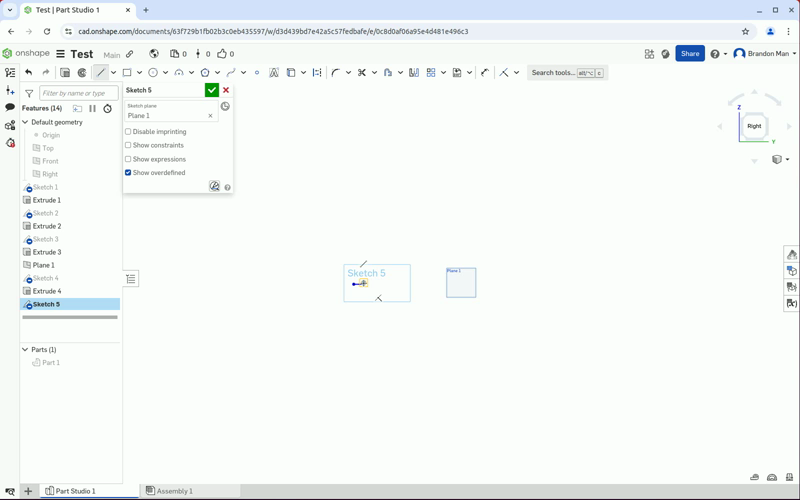
key_down(shift)
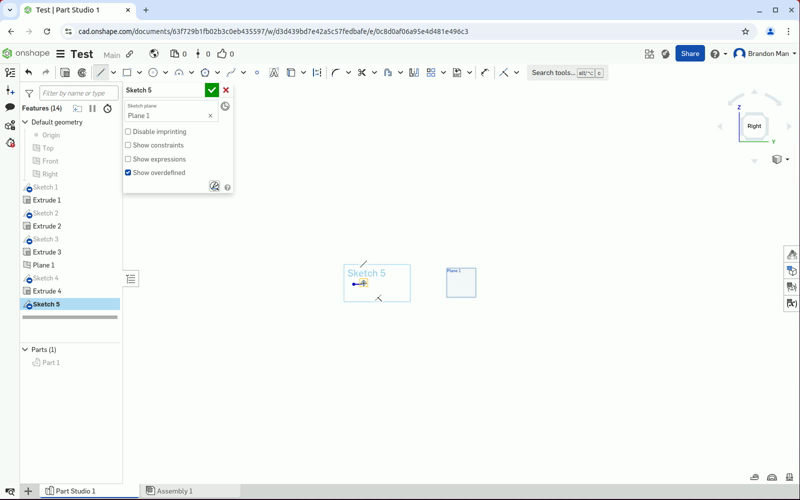
mouse_move(393, 282)
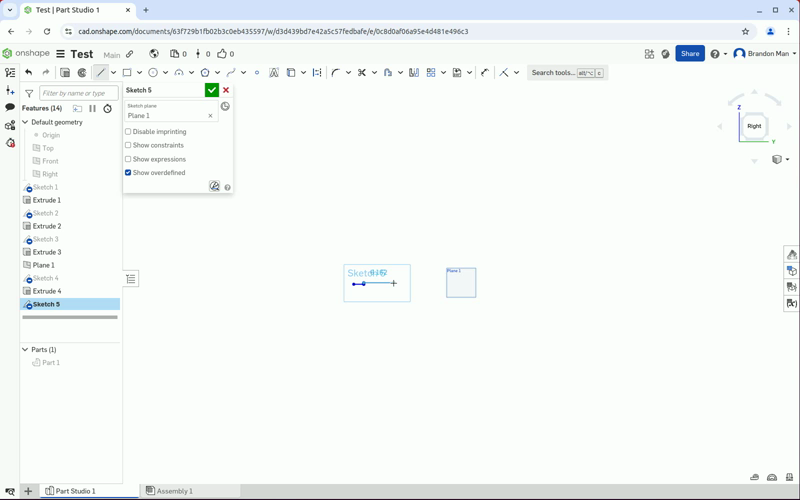
mouse_move(353, 282)
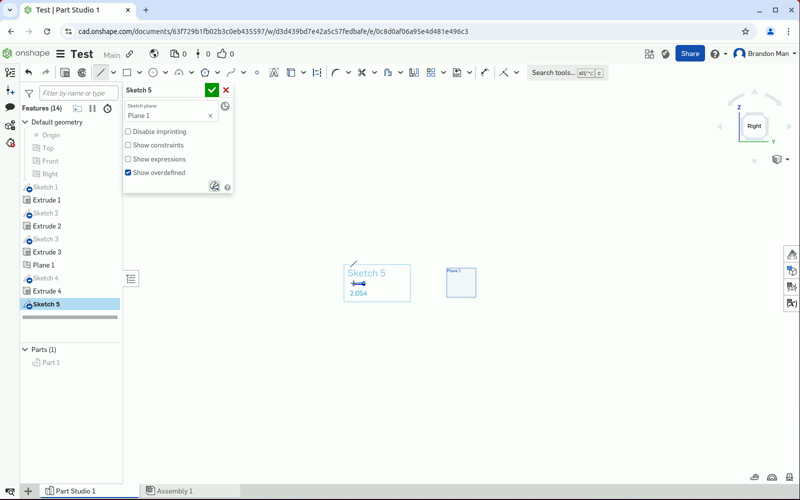
scroll(6)
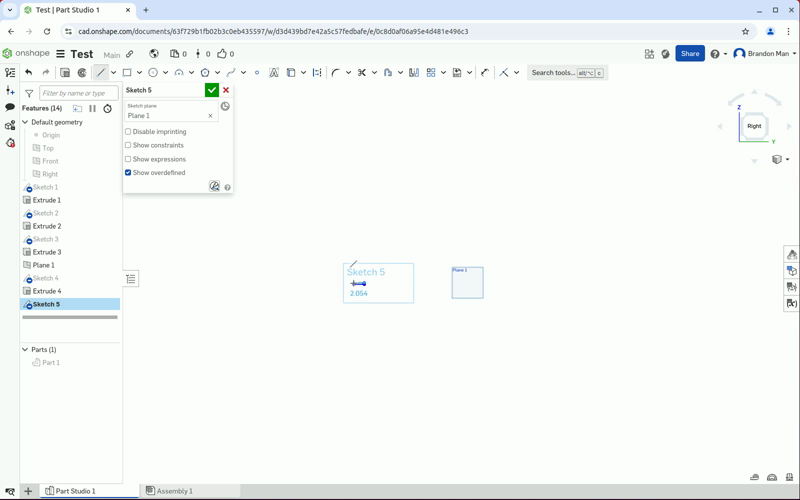
scroll(6)
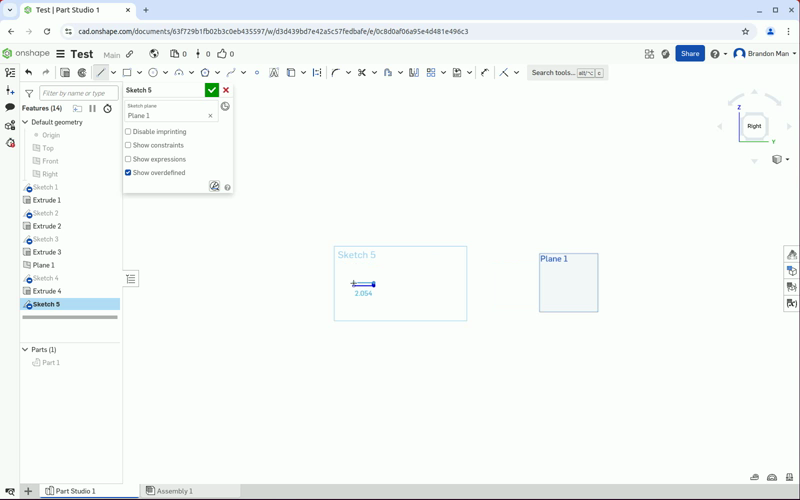
scroll(6)
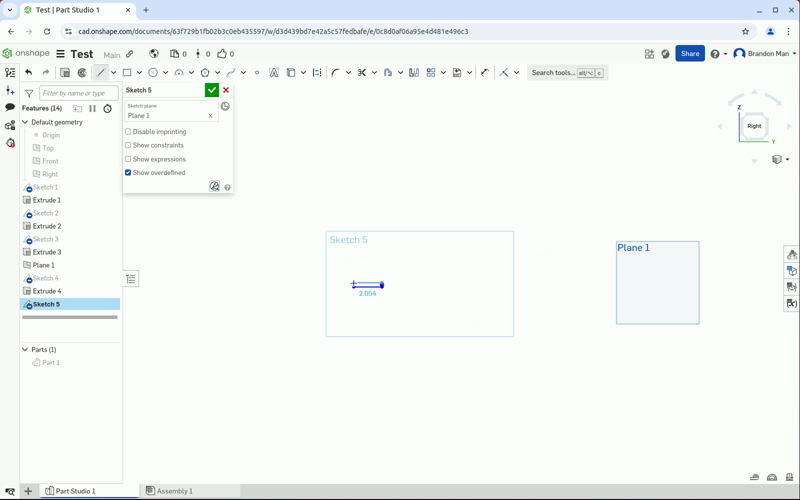
scroll(6)
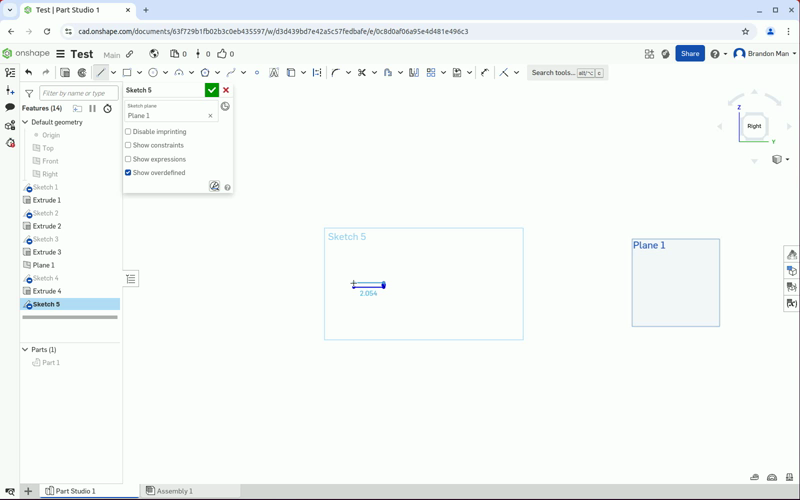
scroll(6)
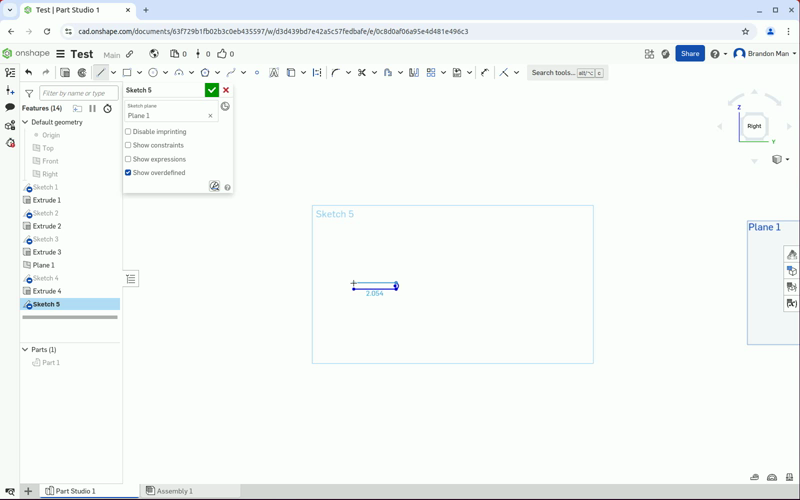
scroll(6)
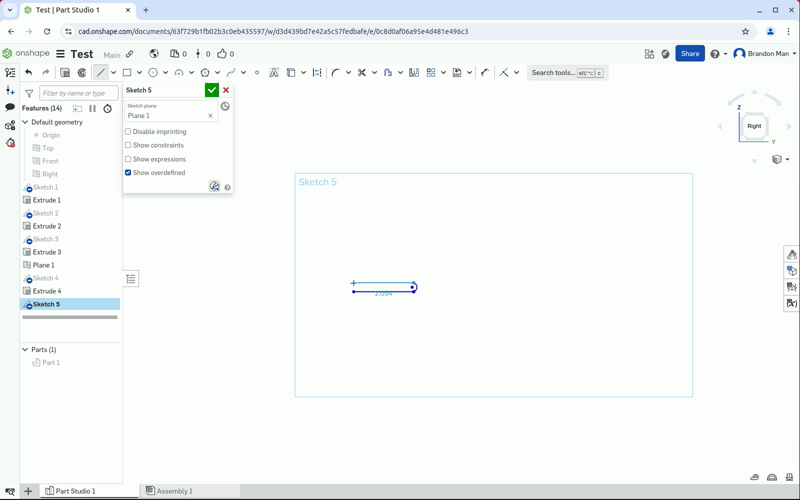
scroll(6)
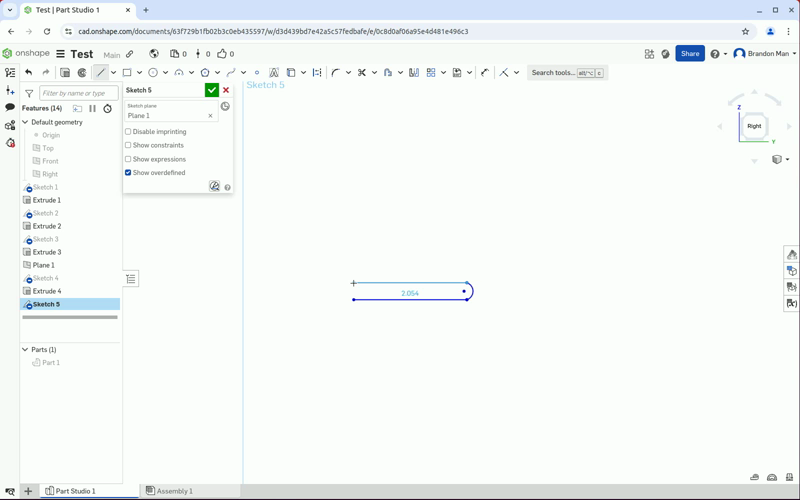
click(353, 282)
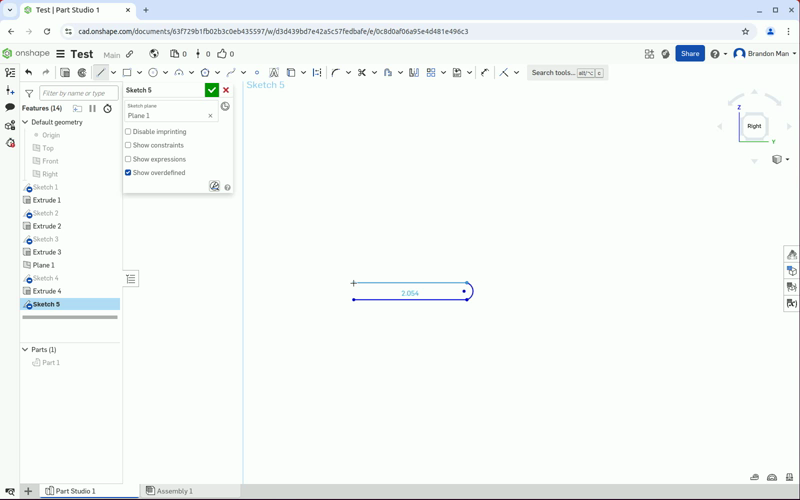
scroll(-6)
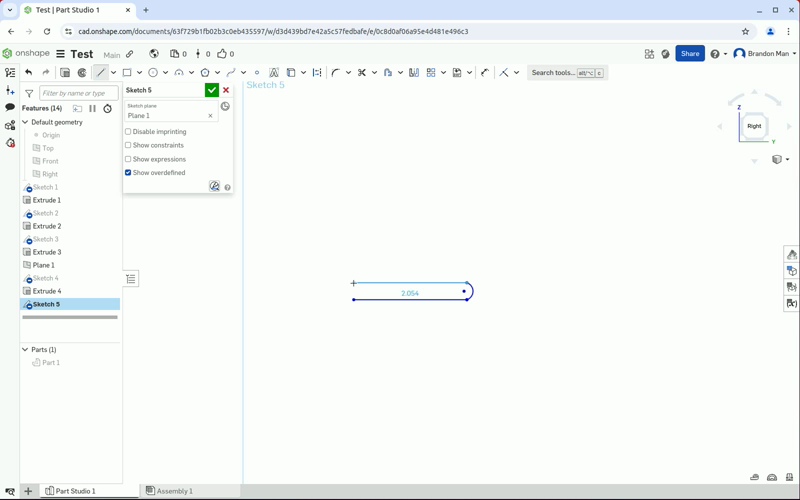
scroll(-6)
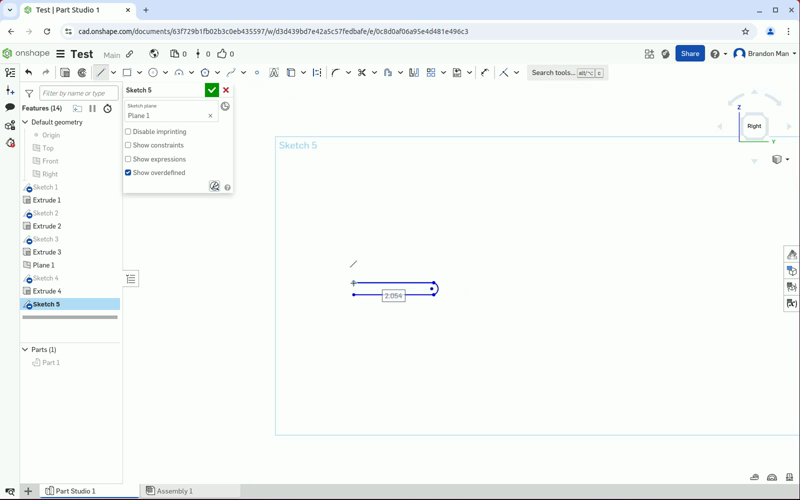
scroll(-6)
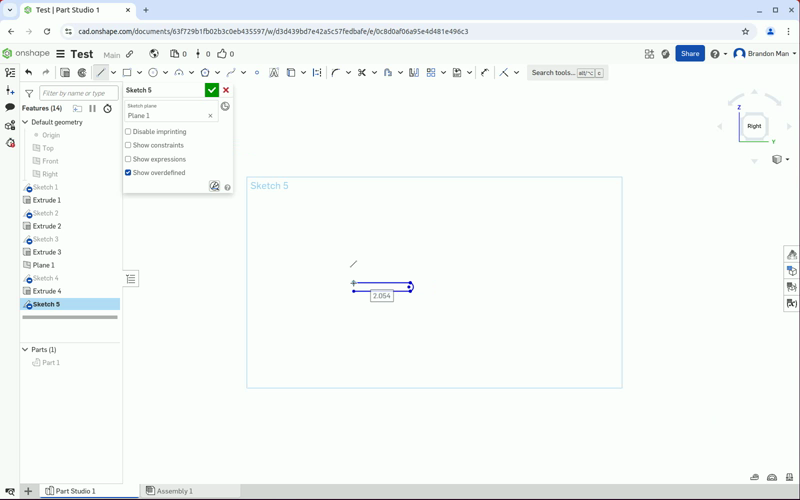
scroll(-6)
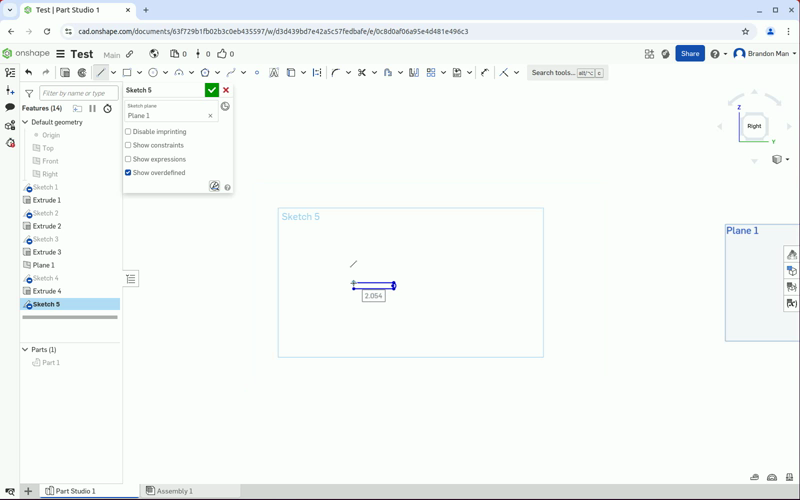
scroll(-6)
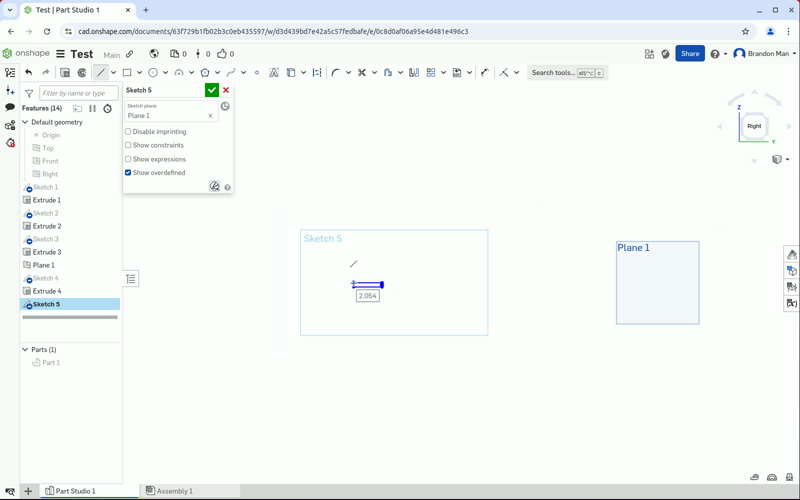
scroll(-6)
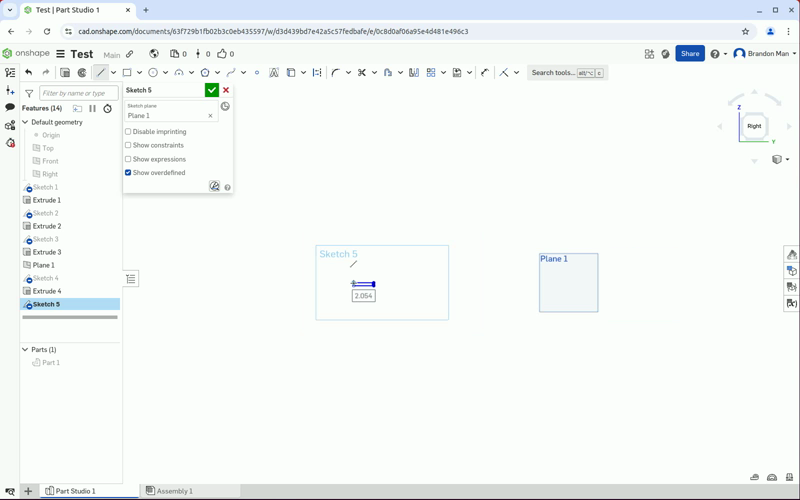
scroll(-6)
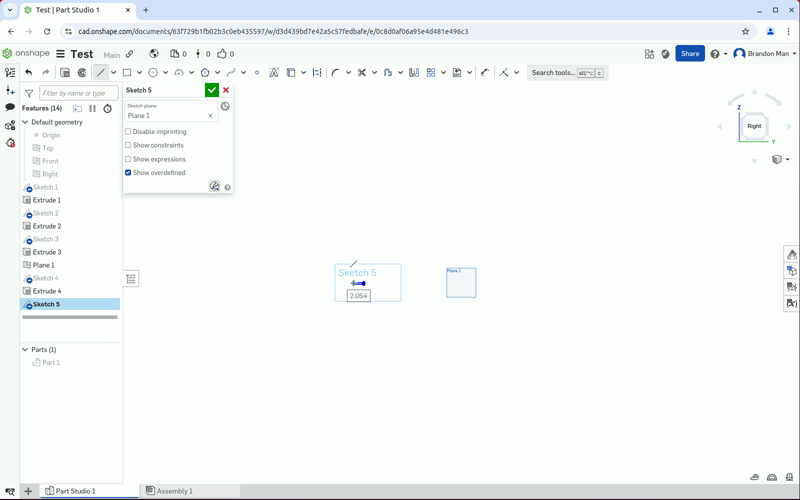
key_up(shift)
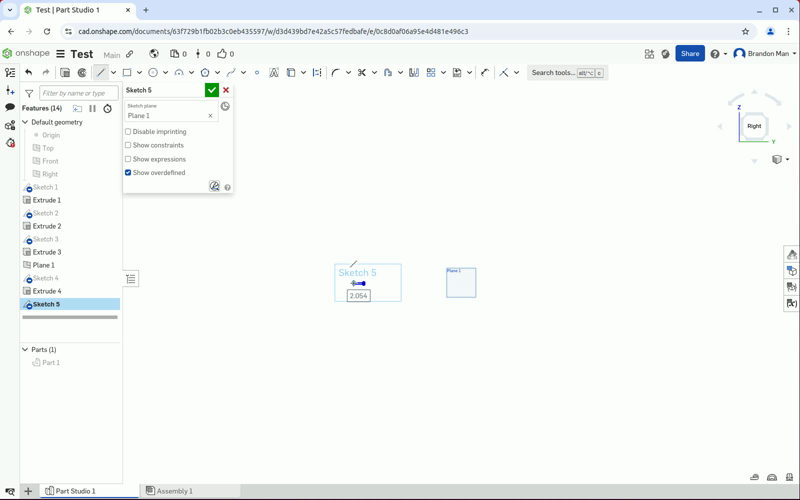
key(esc)
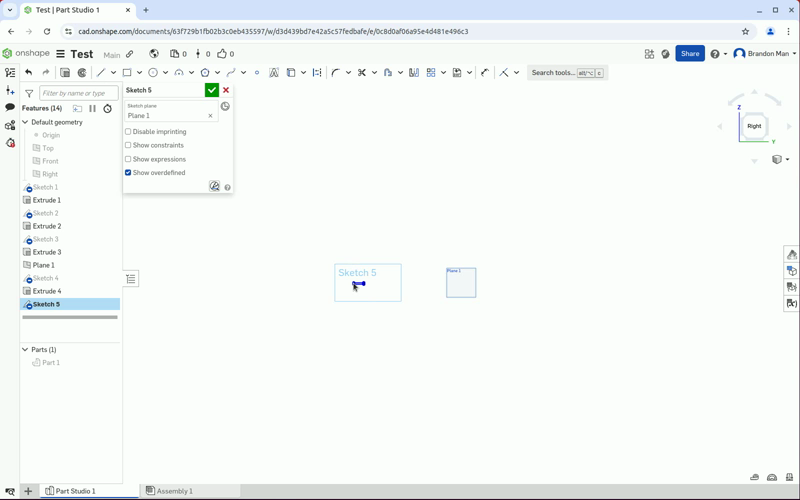
key(a)
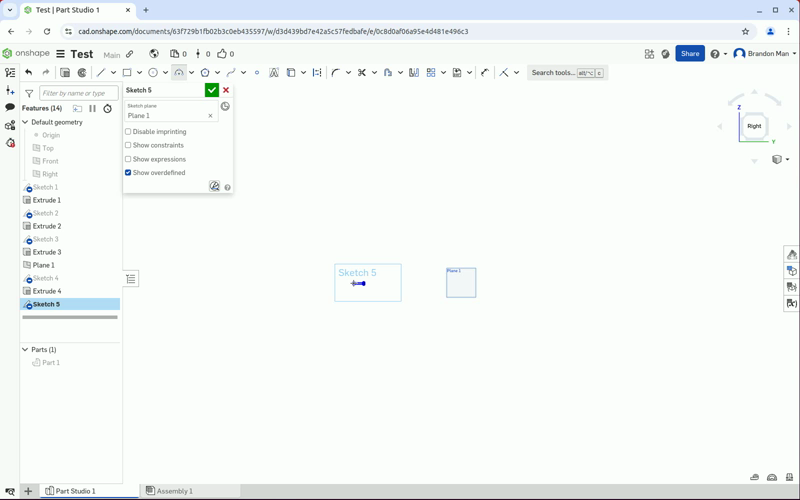
mouse_move(353, 282)
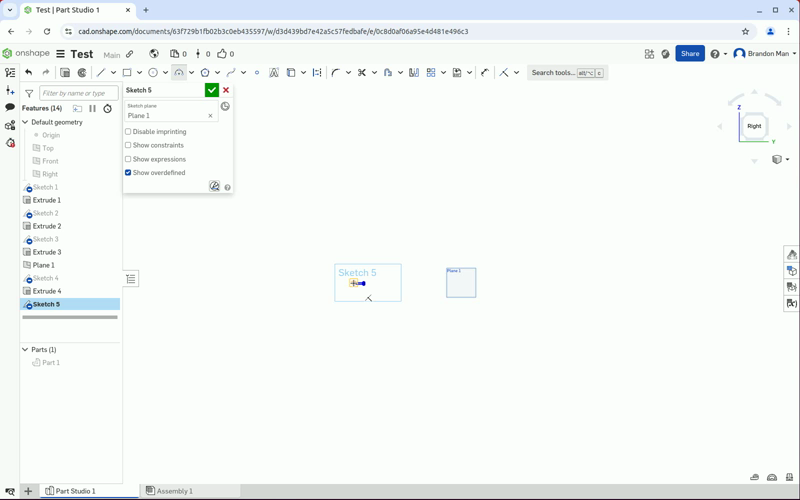
scroll(6)
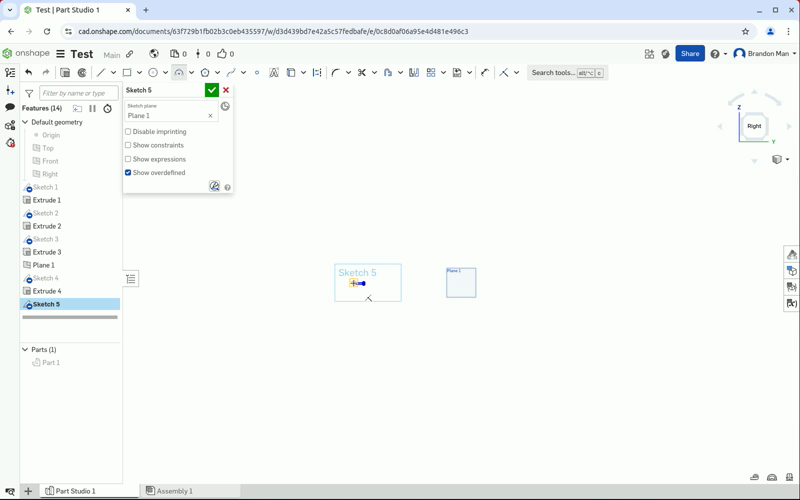
scroll(6)
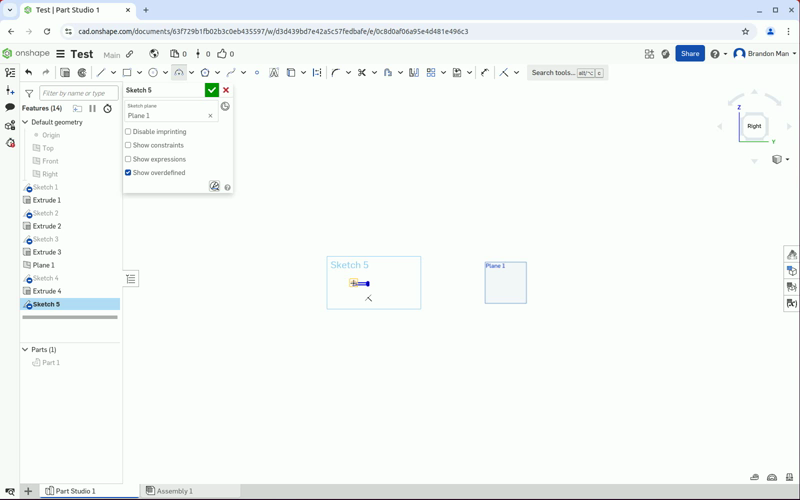
scroll(6)
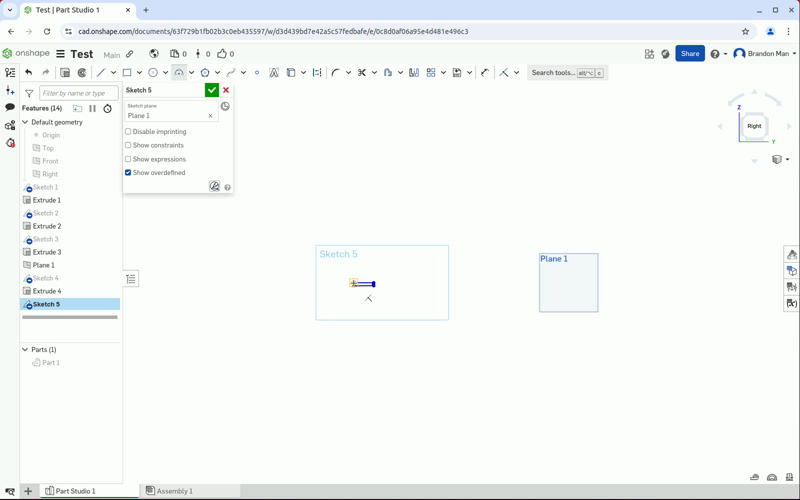
scroll(6)
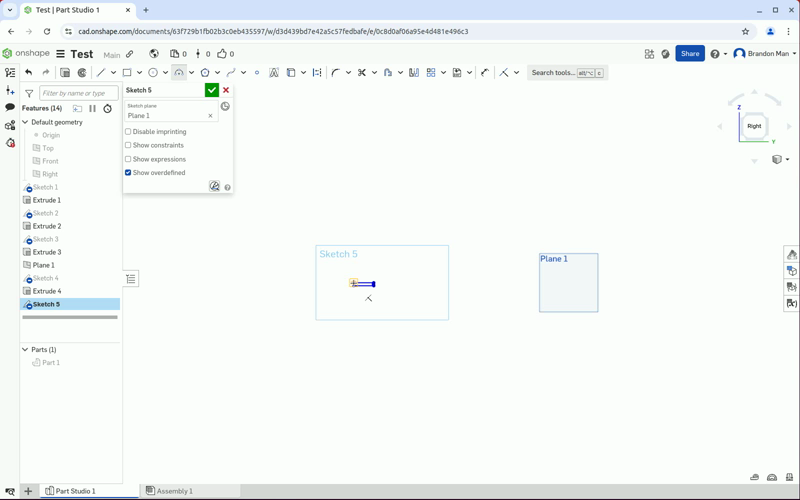
scroll(6)
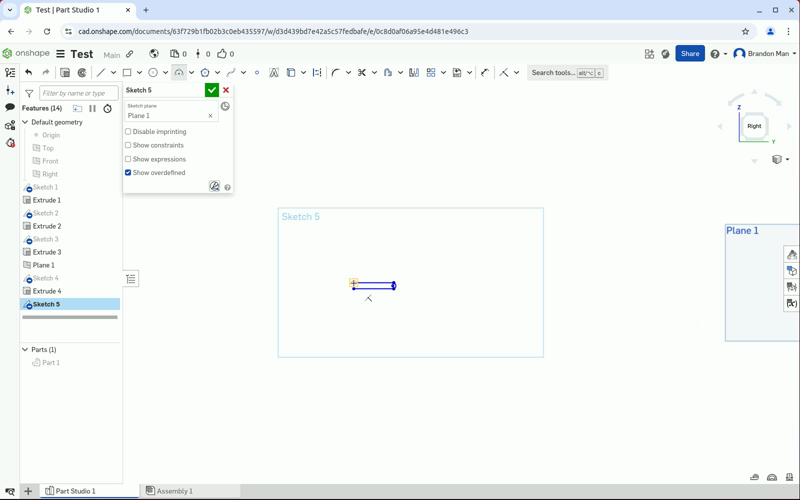
scroll(6)
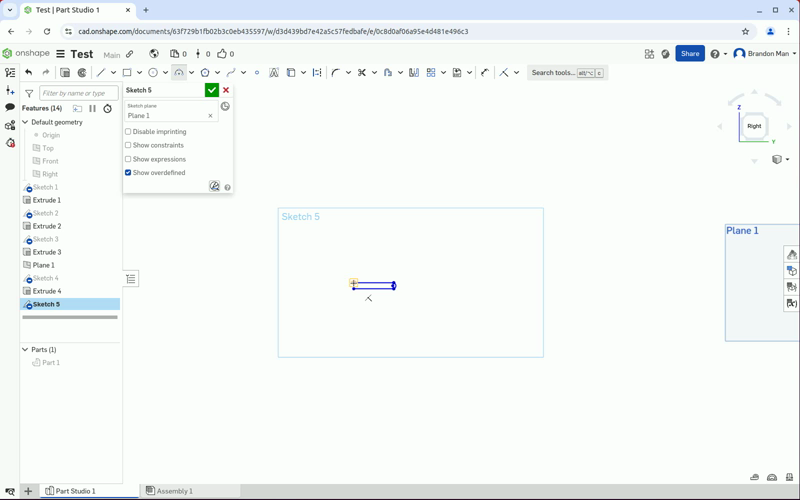
scroll(6)
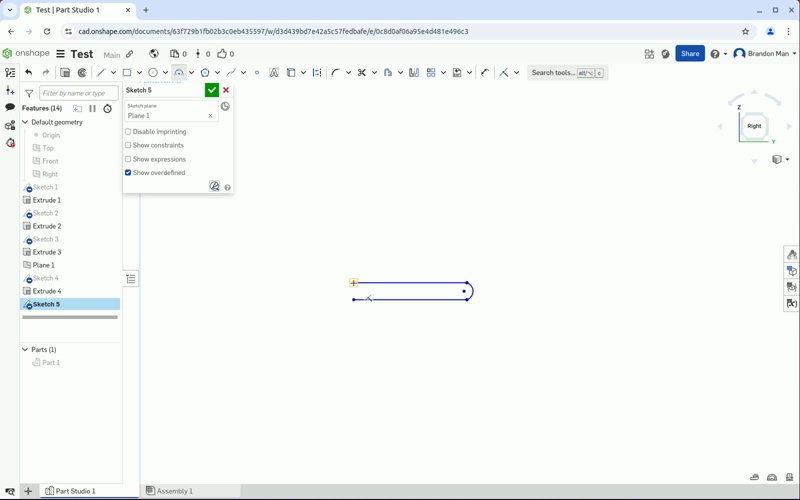
click(353, 282)
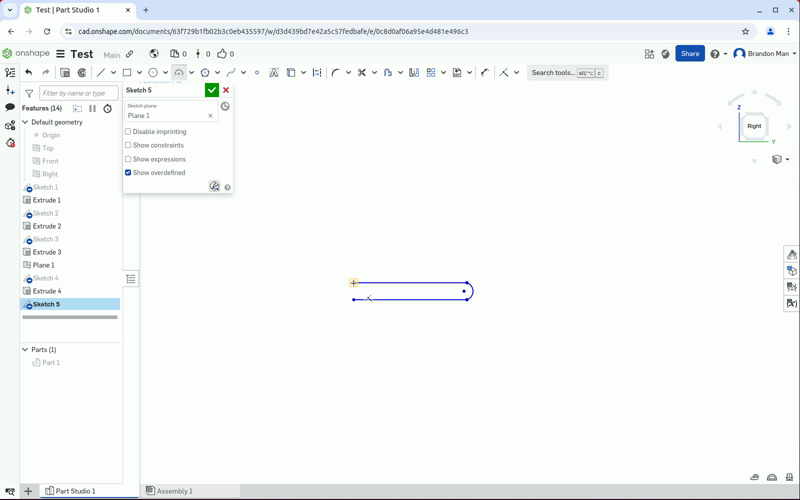
scroll(-6)
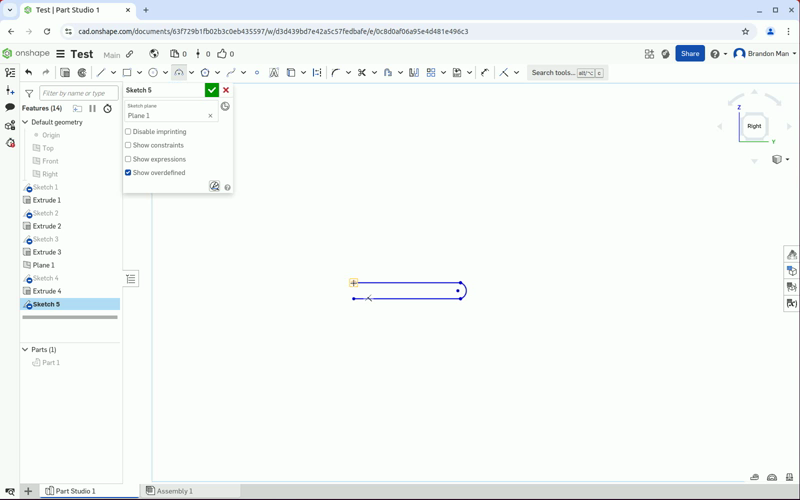
scroll(-6)
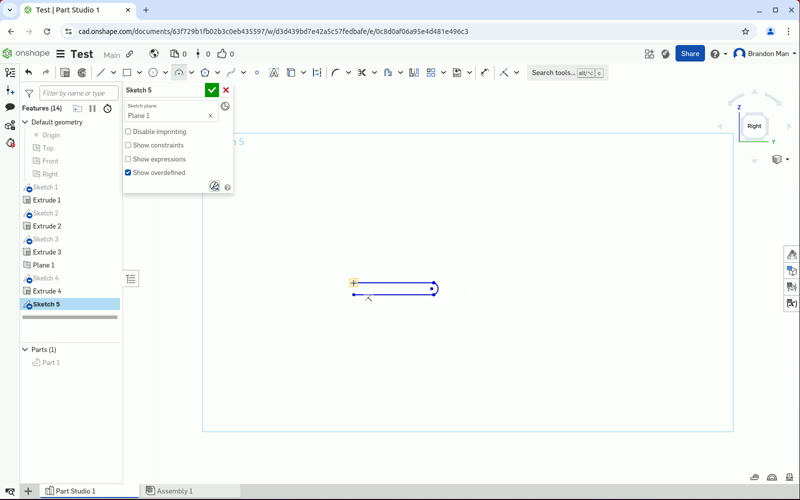
scroll(-6)
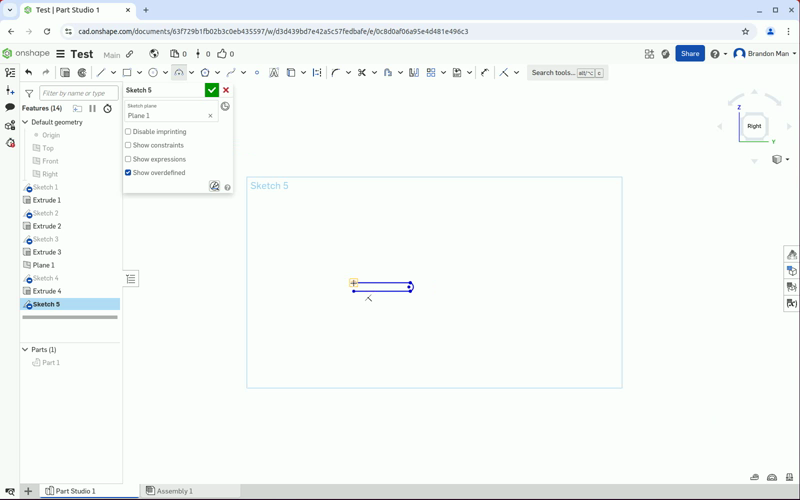
scroll(-6)
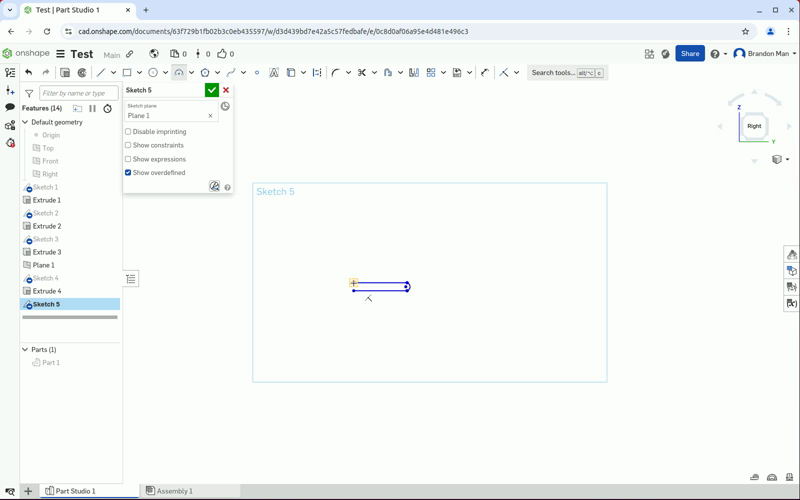
scroll(-6)
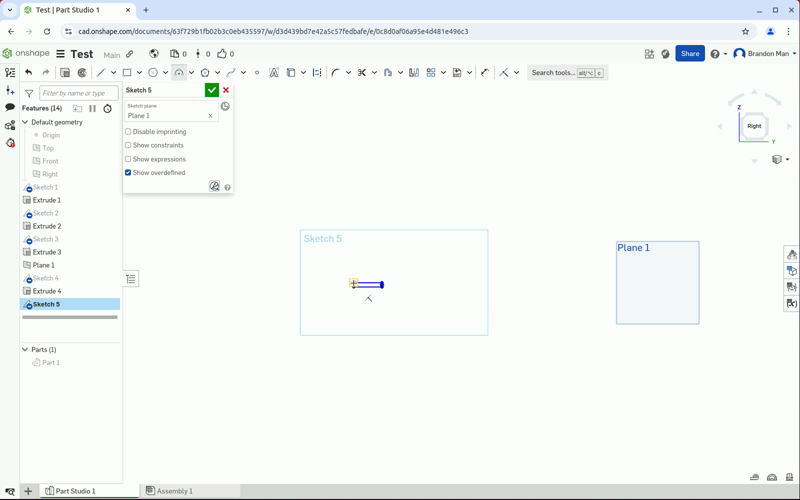
scroll(-6)
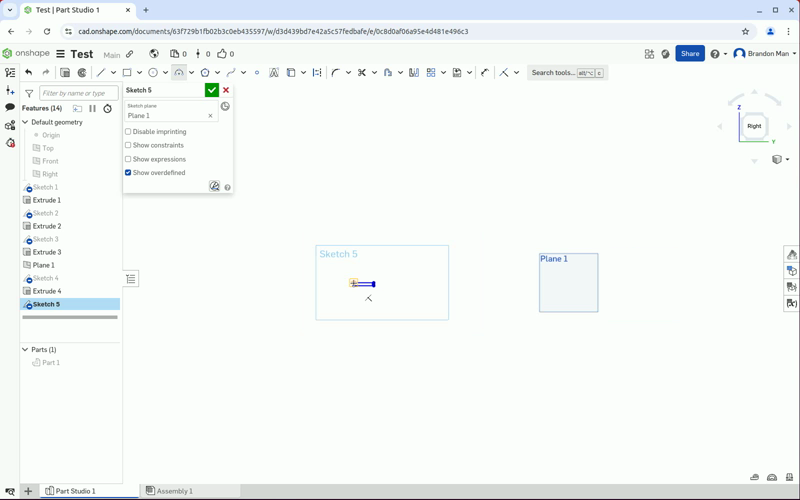
scroll(-6)
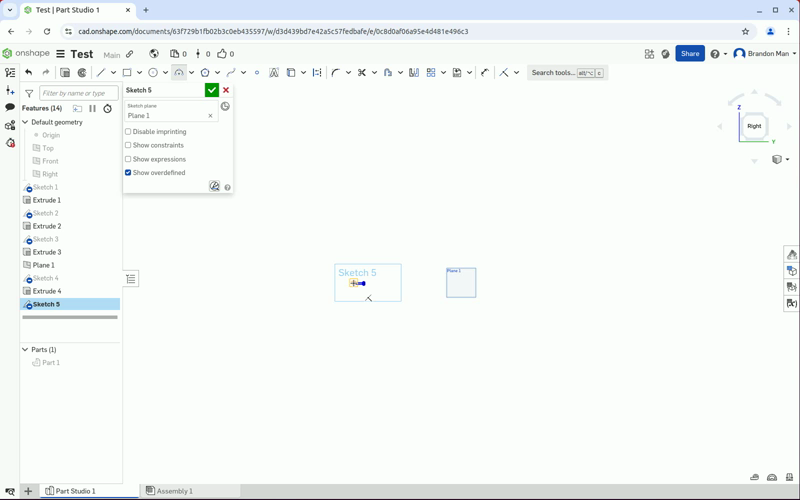
mouse_move(353, 284)
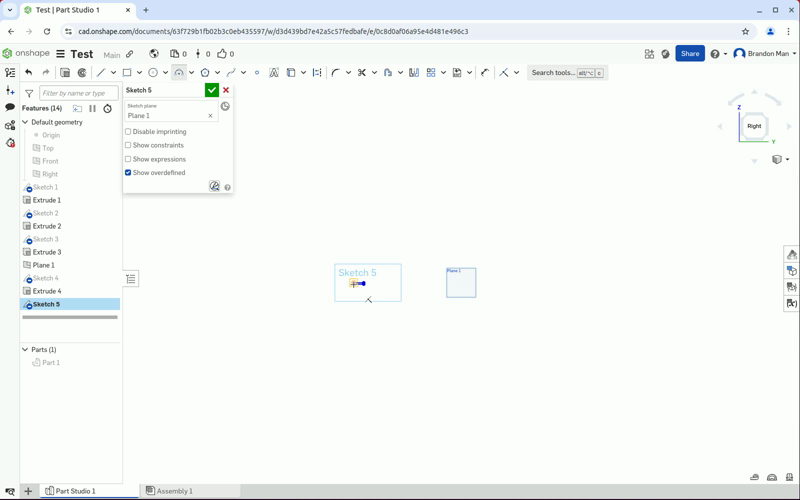
scroll(6)
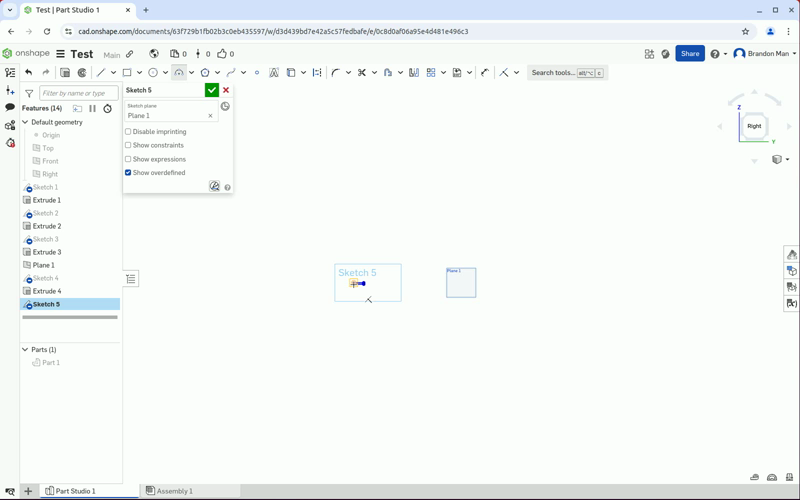
scroll(6)
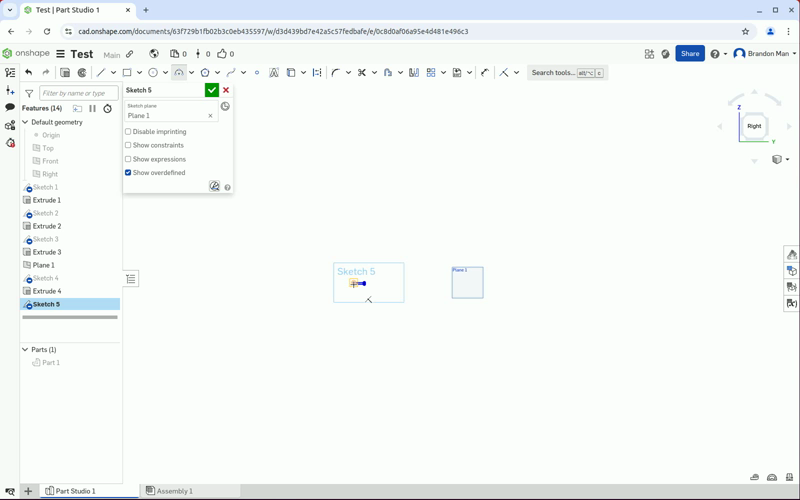
scroll(6)
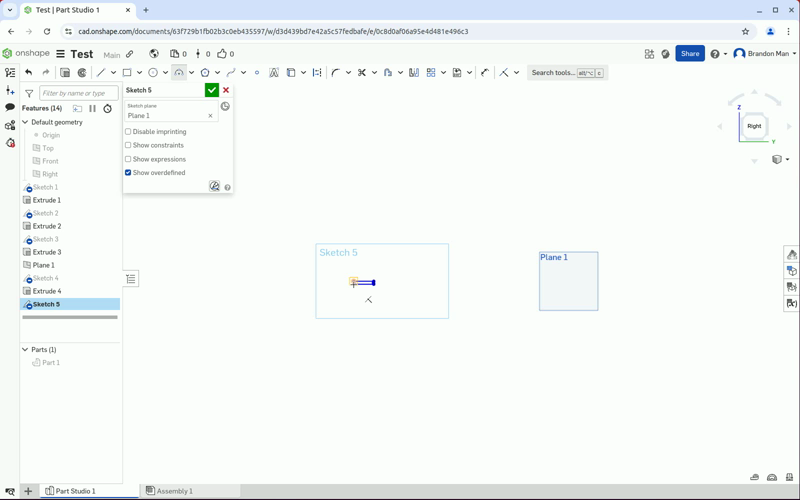
scroll(6)
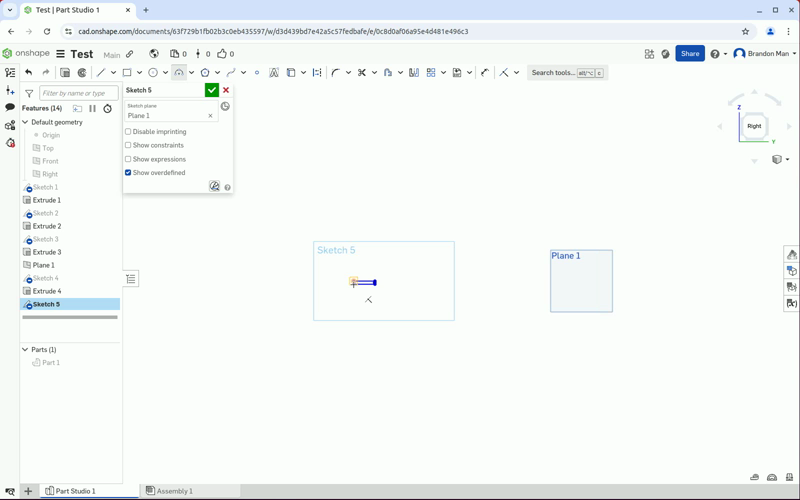
scroll(6)
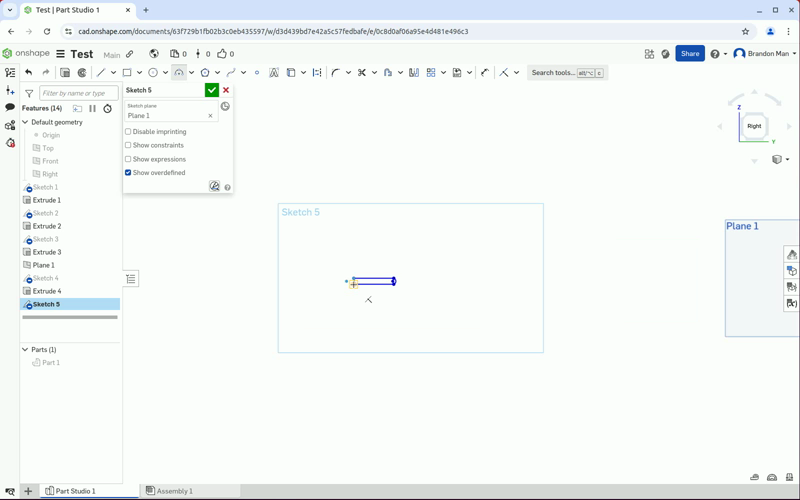
scroll(6)
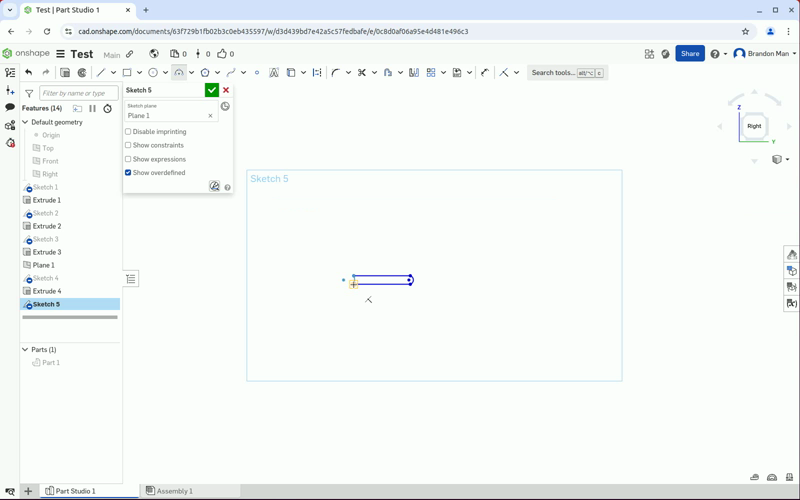
scroll(6)
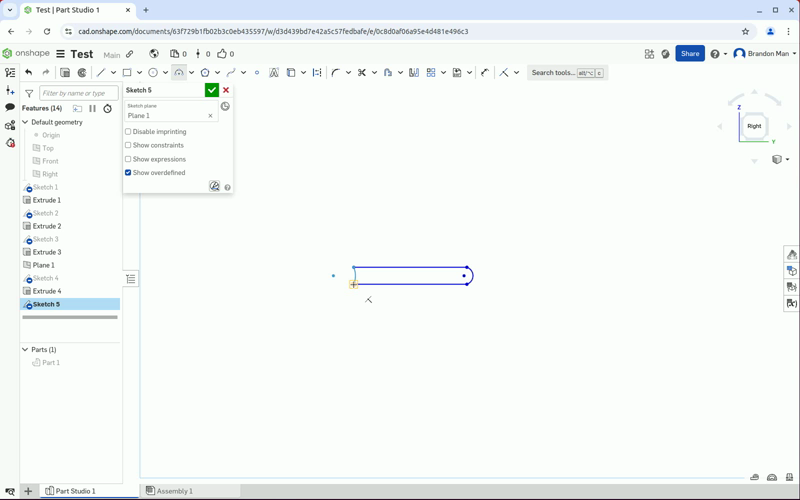
click(353, 284)
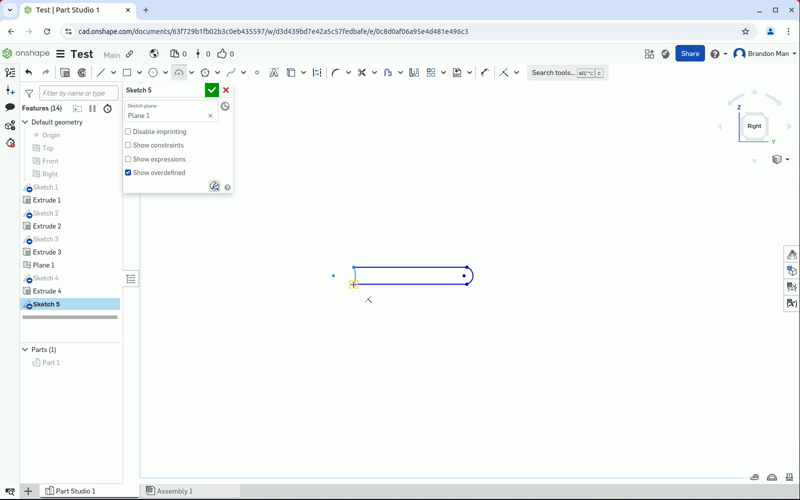
scroll(-6)
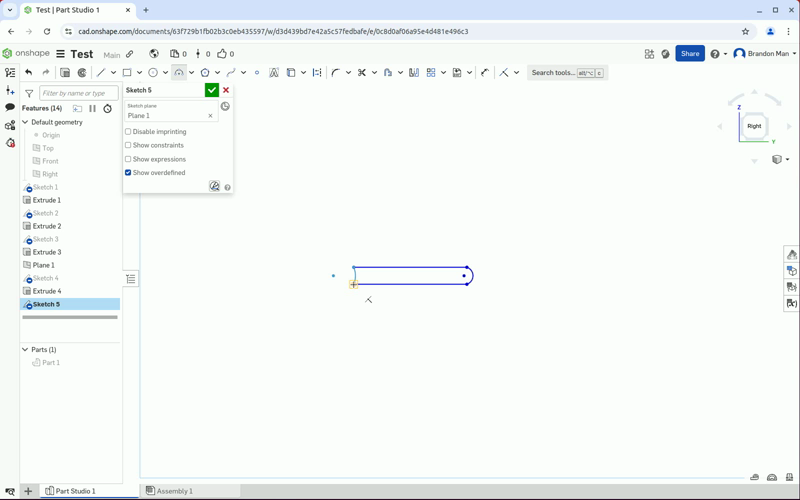
scroll(-6)
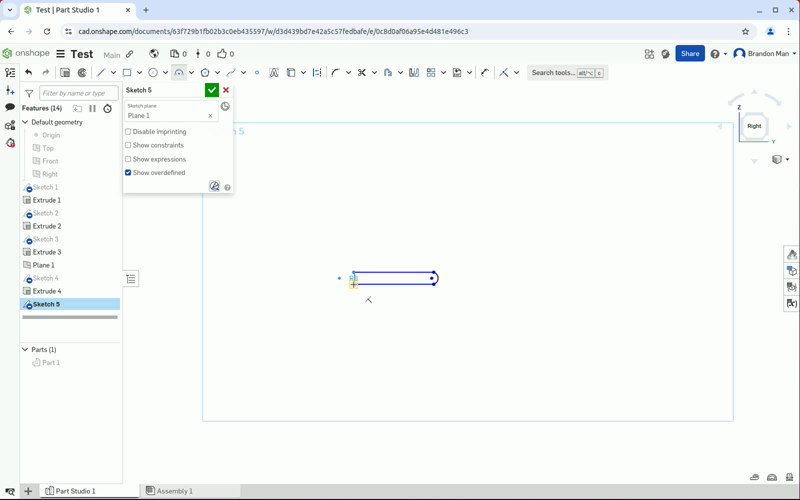
scroll(-6)
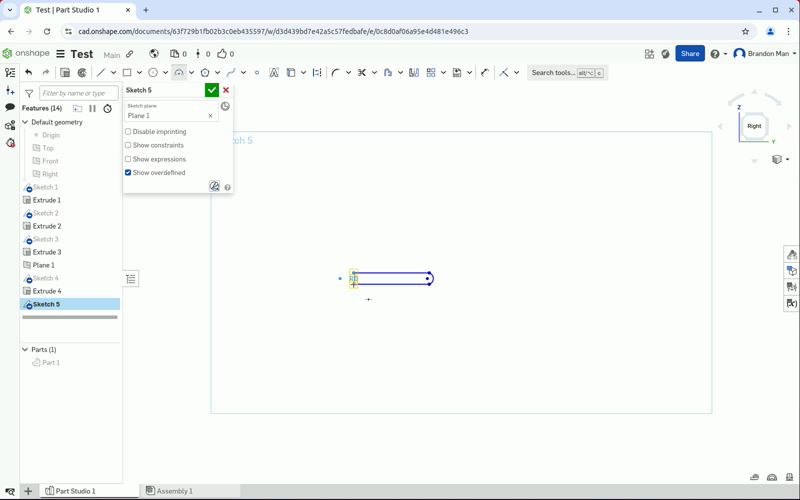
scroll(-6)
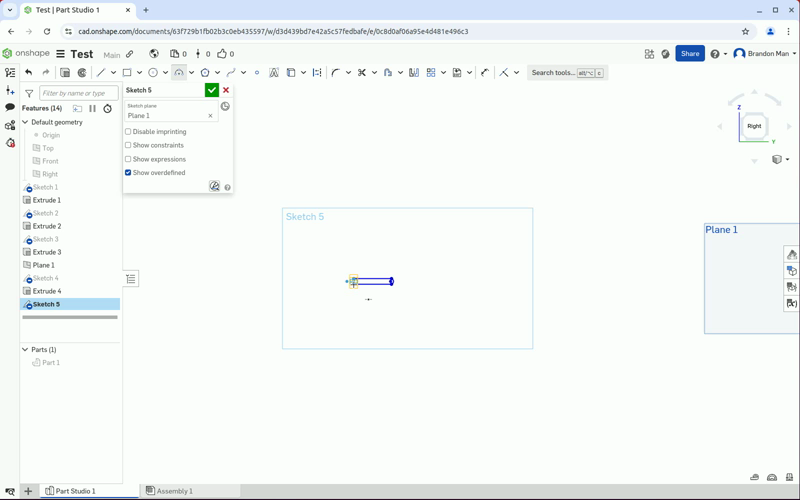
scroll(-6)
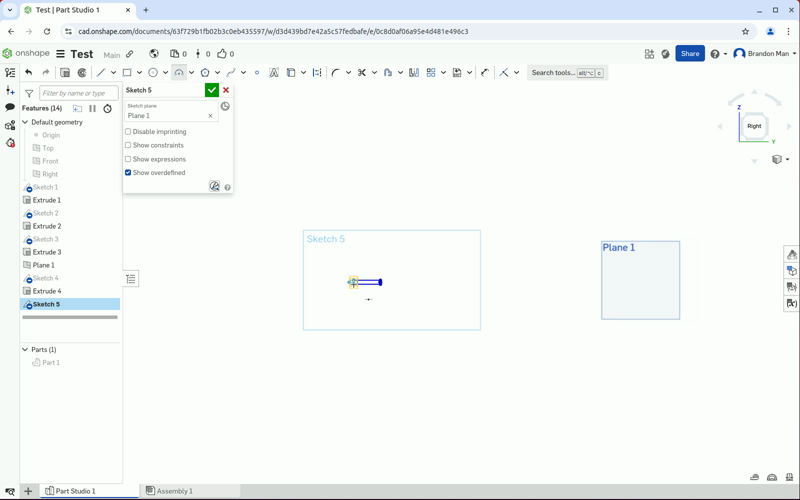
scroll(-6)
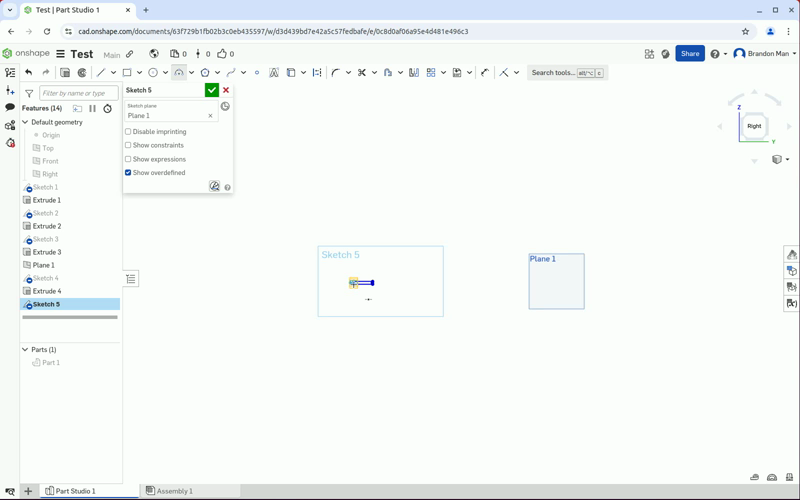
scroll(-6)
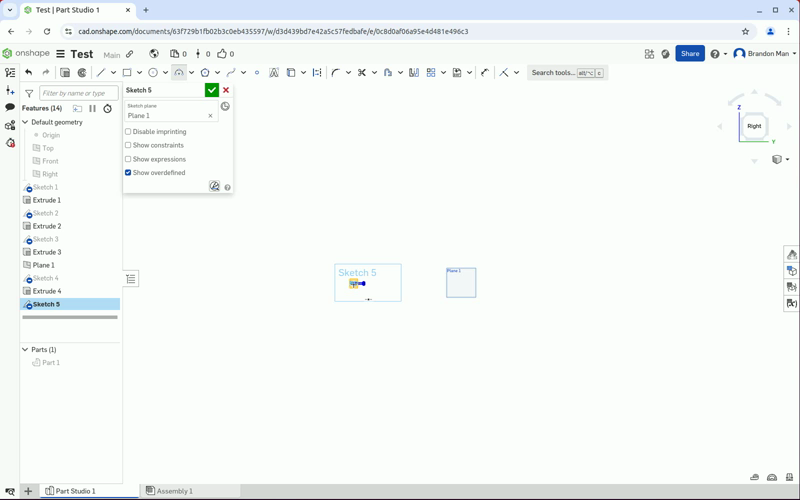
key_down(shift)
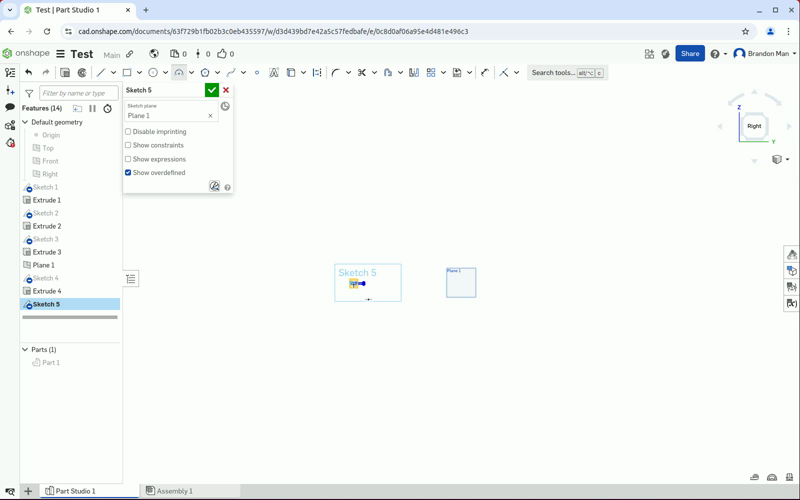
mouse_move(353, 283)
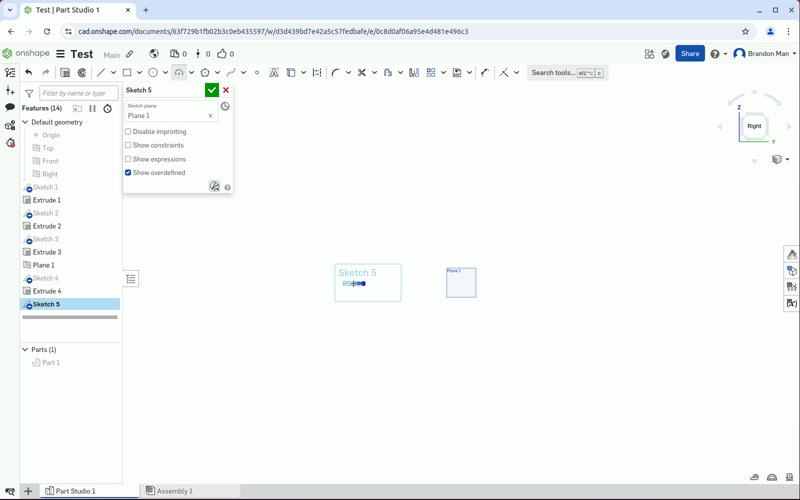
scroll(6)
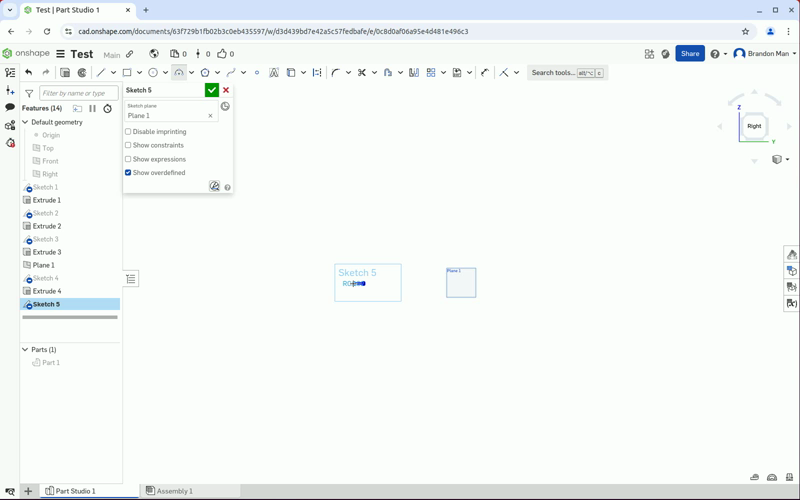
scroll(6)
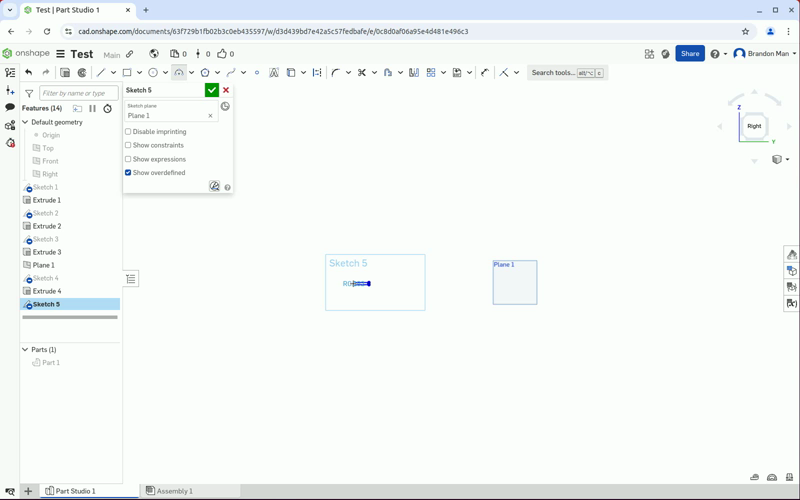
scroll(6)
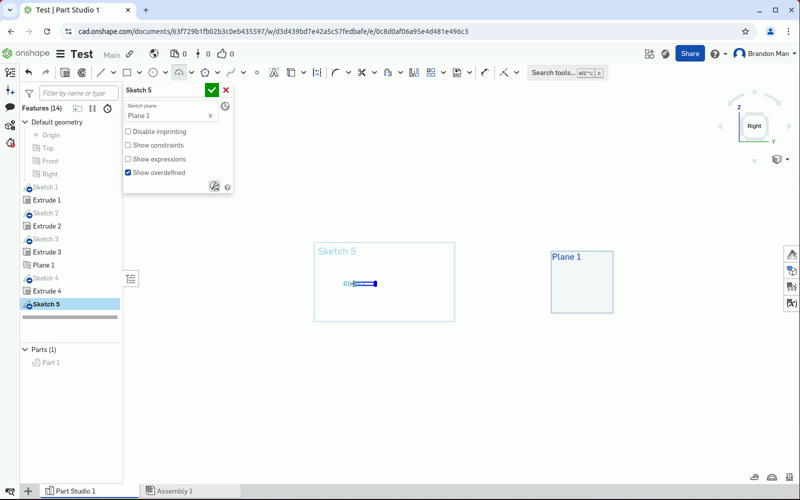
scroll(6)
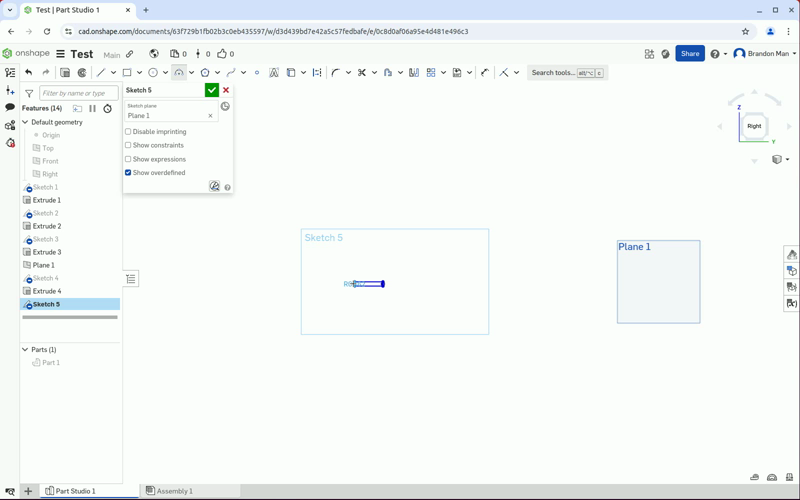
scroll(6)
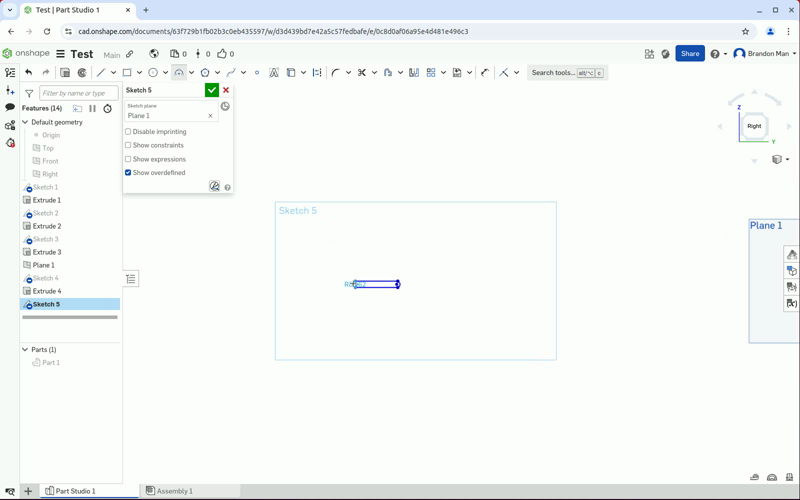
scroll(6)
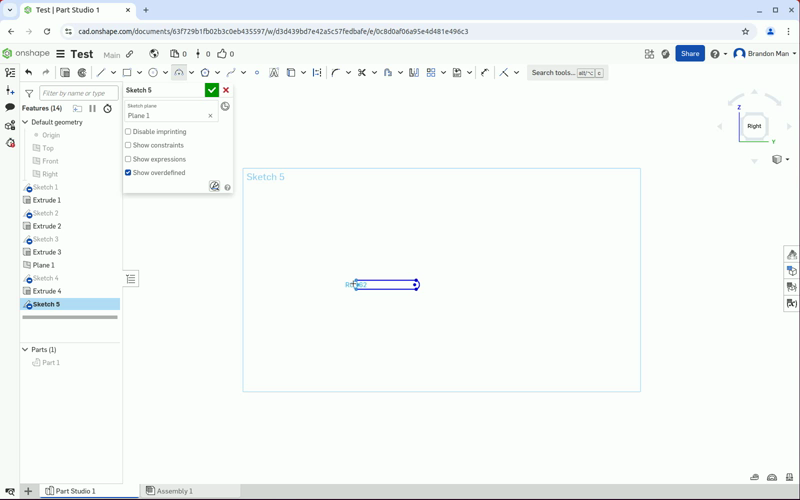
scroll(6)
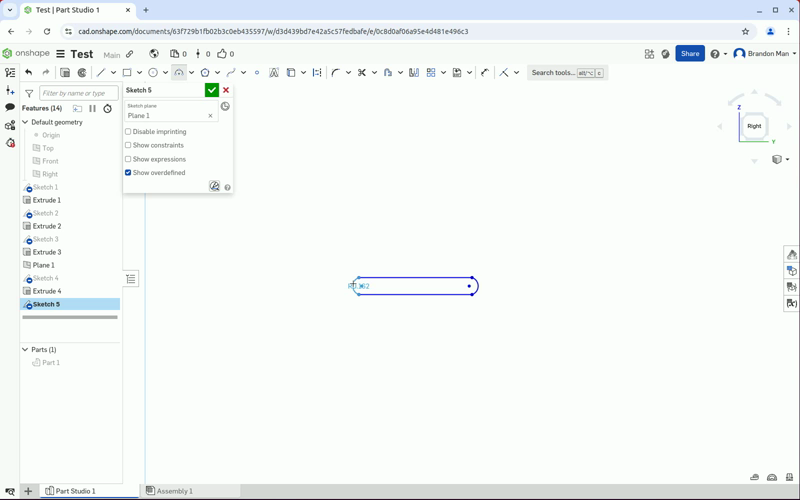
click(353, 283)
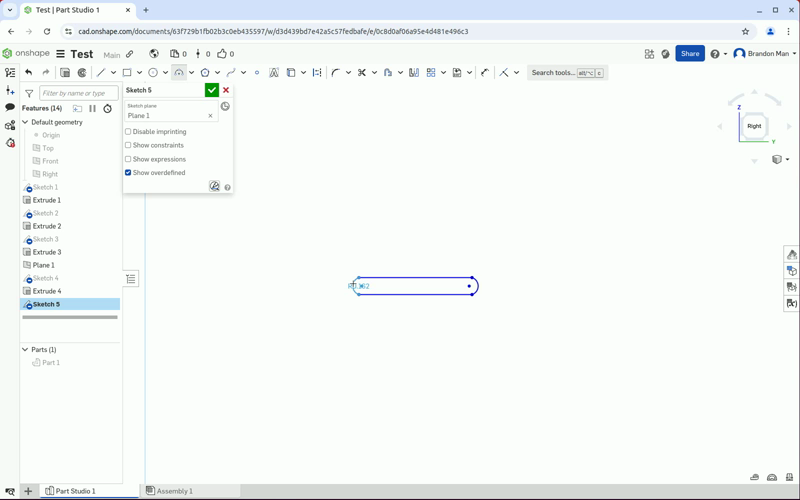
scroll(-6)
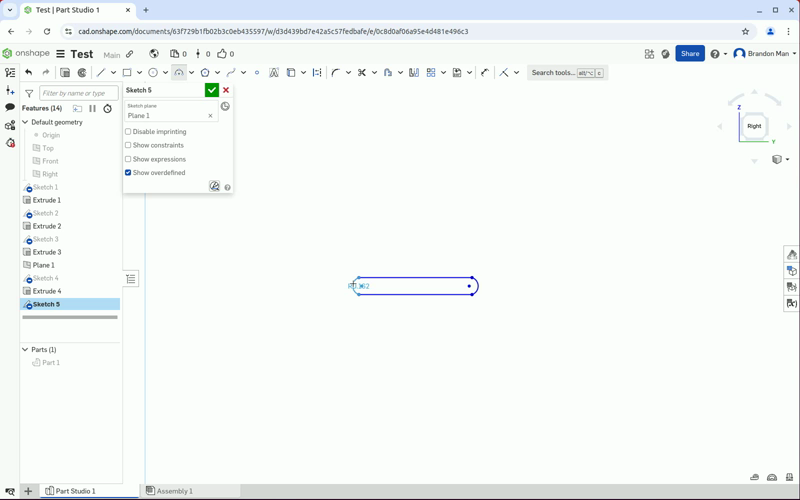
scroll(-6)
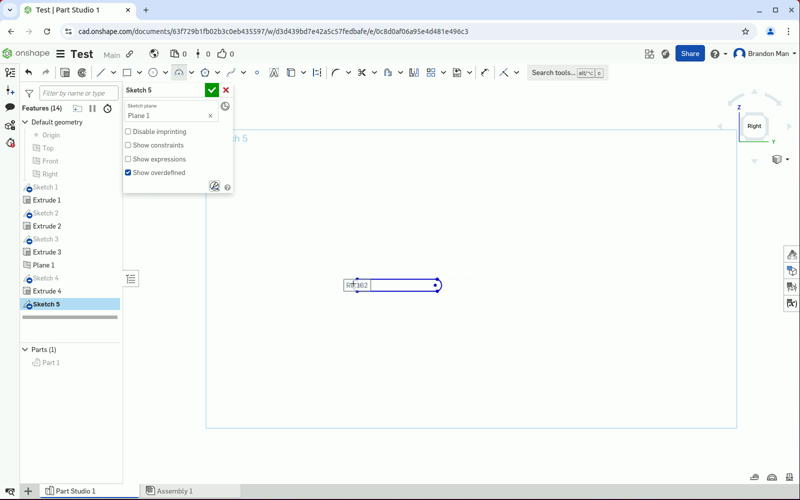
scroll(-6)
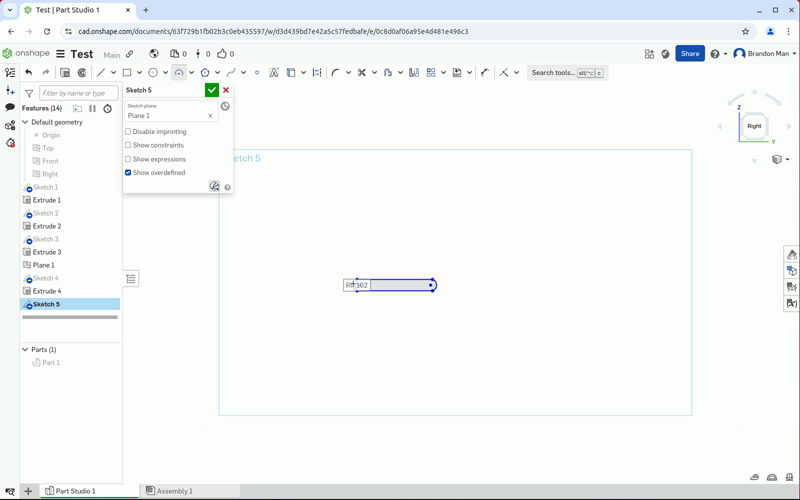
scroll(-6)
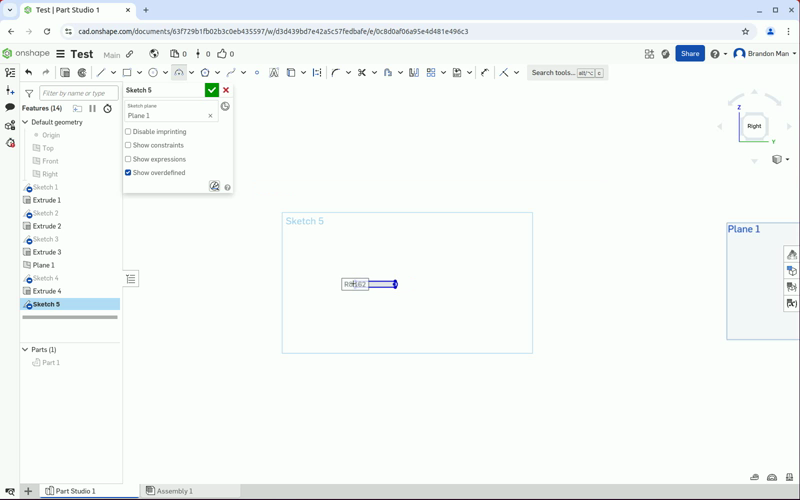
scroll(-6)
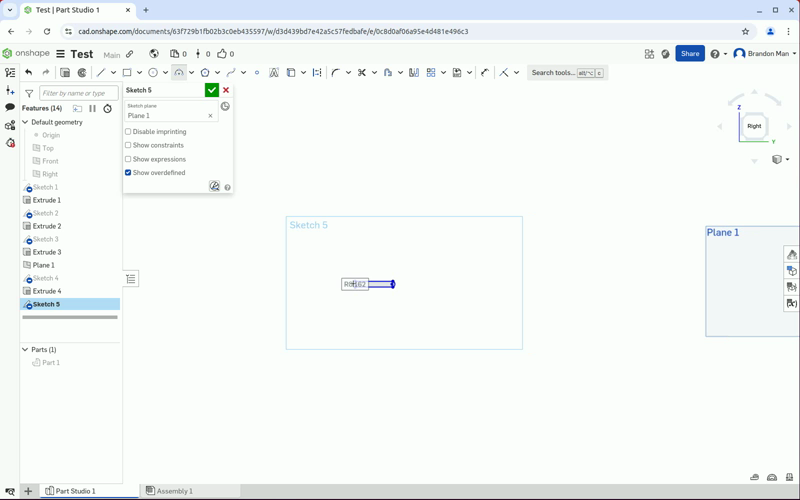
scroll(-6)
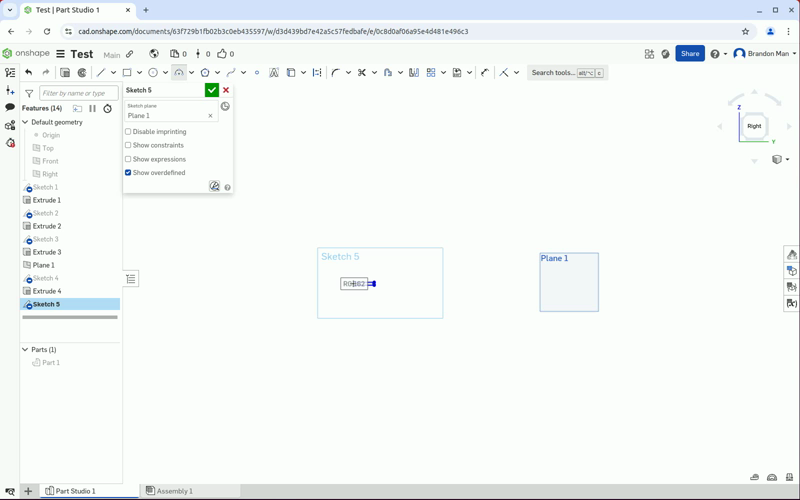
scroll(-6)
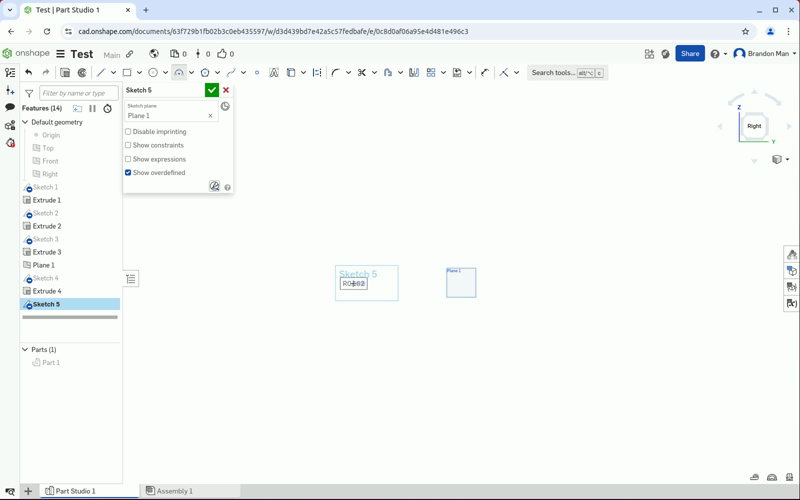
key_up(shift)
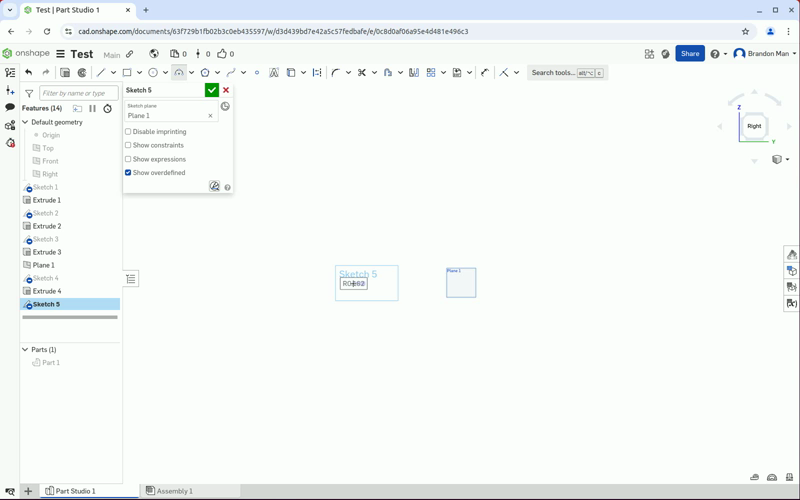
key(esc)
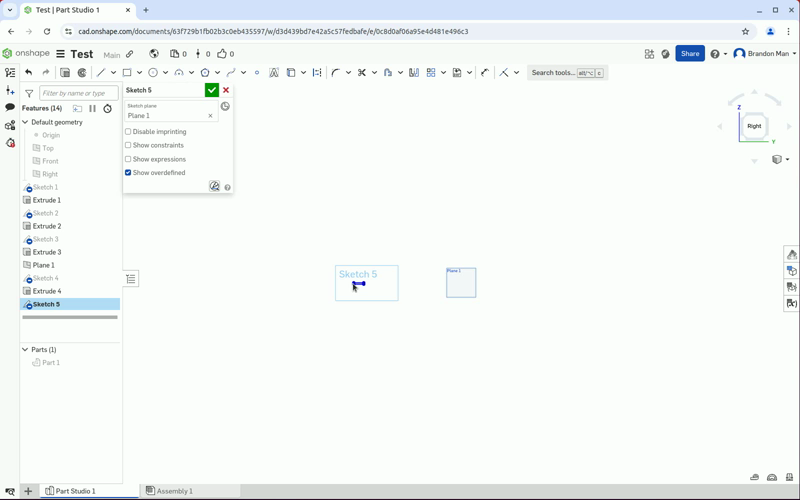
mouse_move(364, 283)
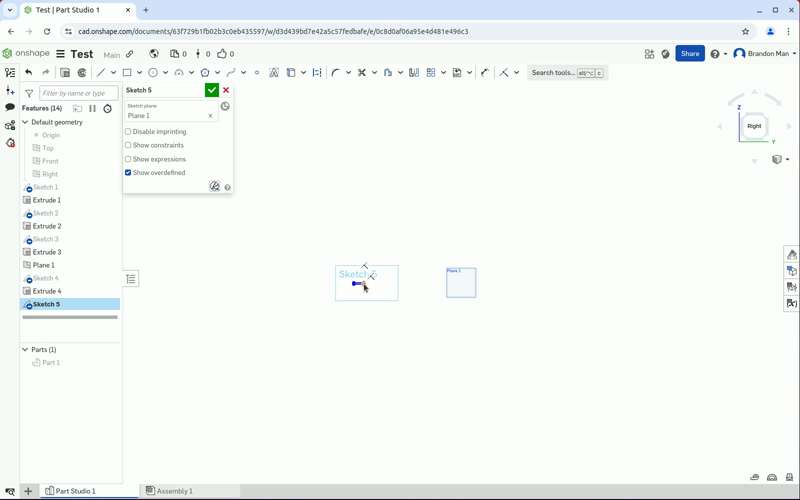
scroll(6)
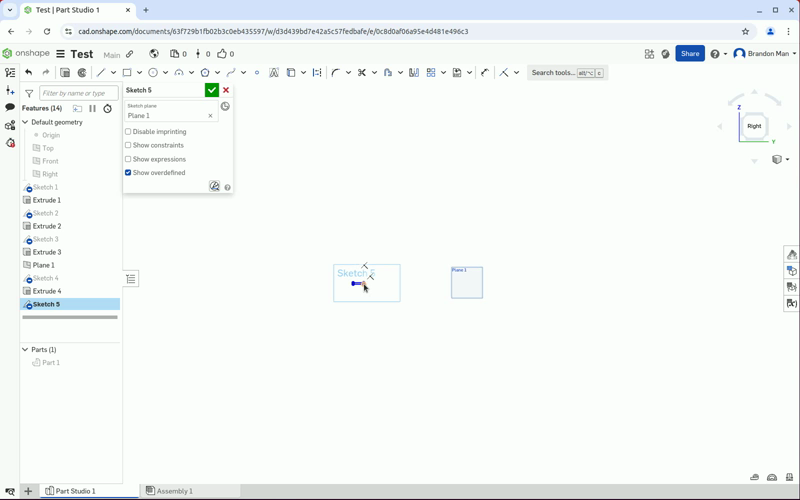
scroll(6)
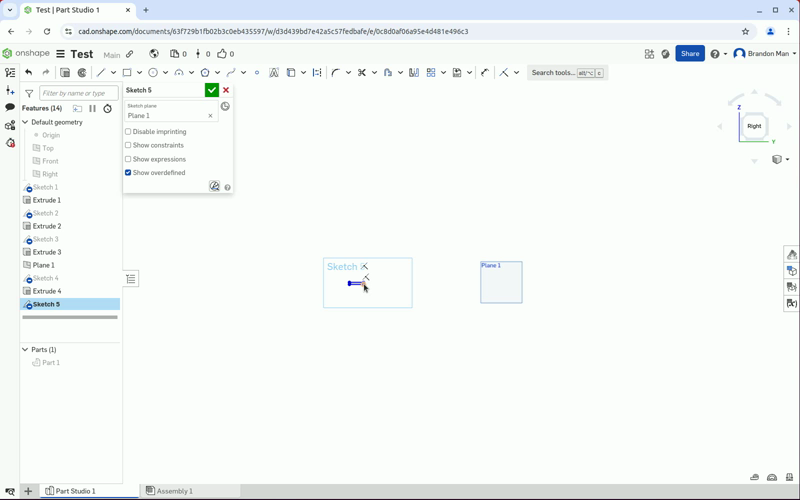
scroll(6)
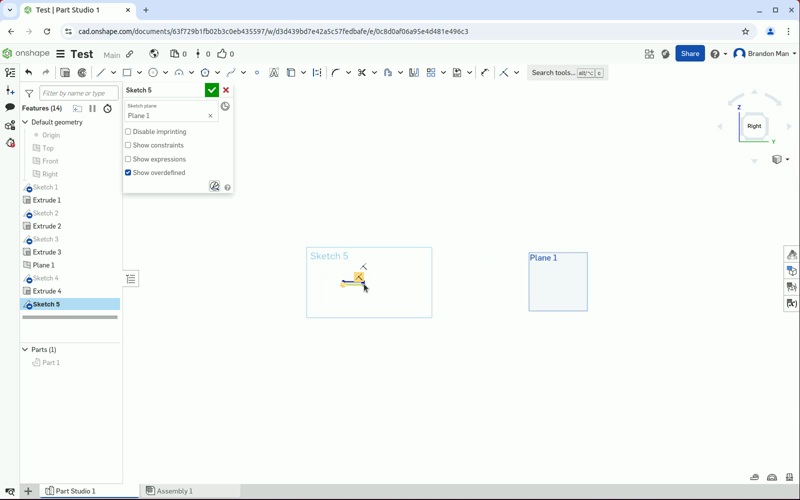
scroll(6)
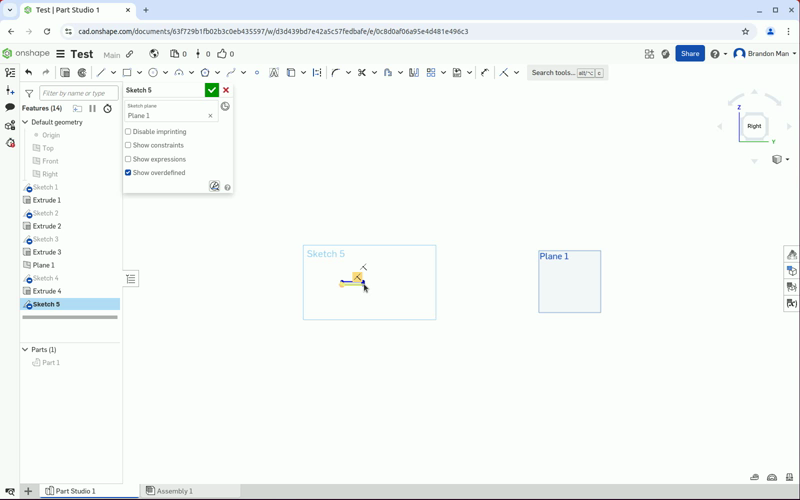
scroll(6)
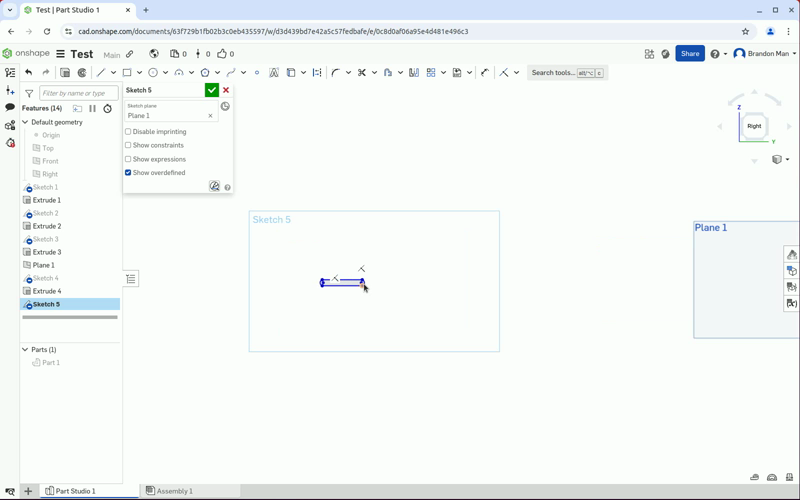
scroll(6)
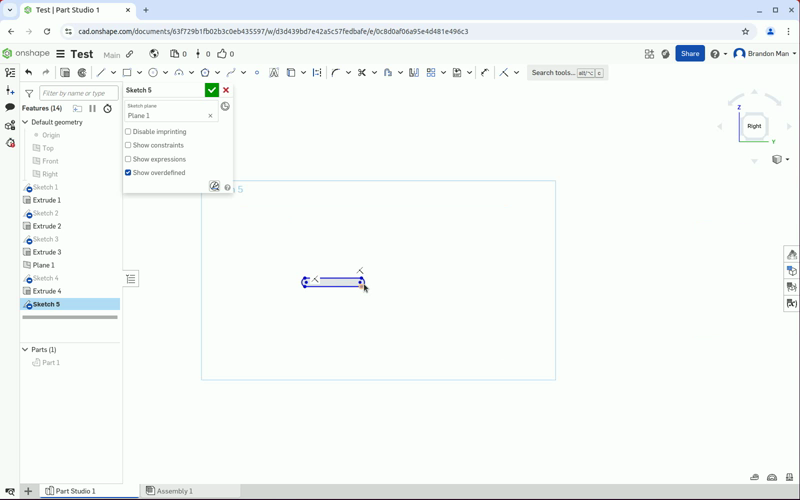
scroll(6)
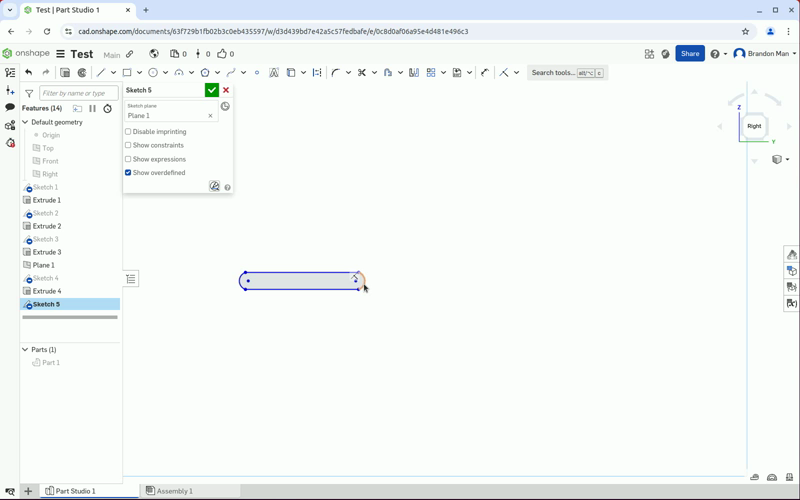
click(364, 283)
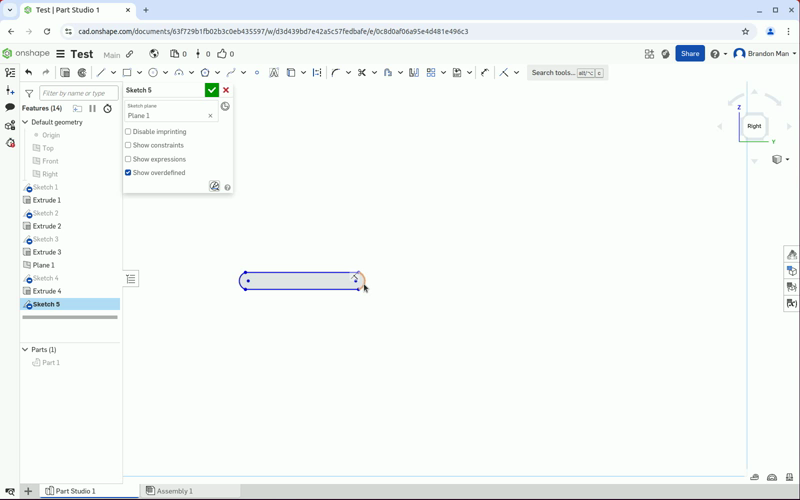
scroll(-6)
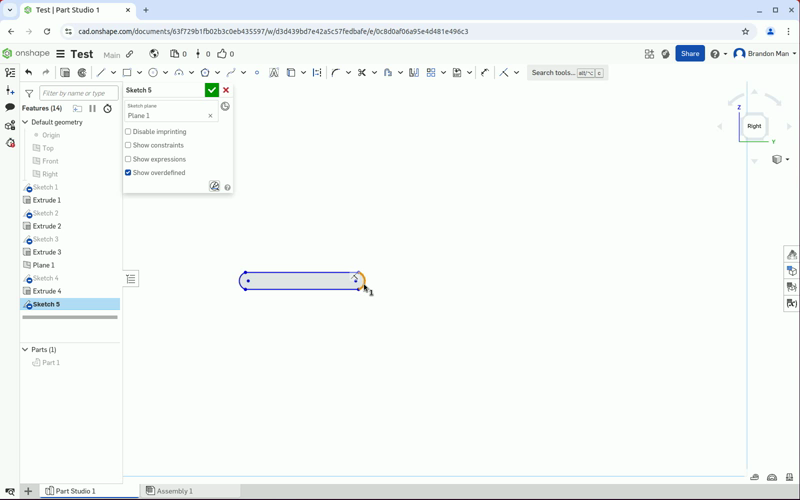
scroll(-6)
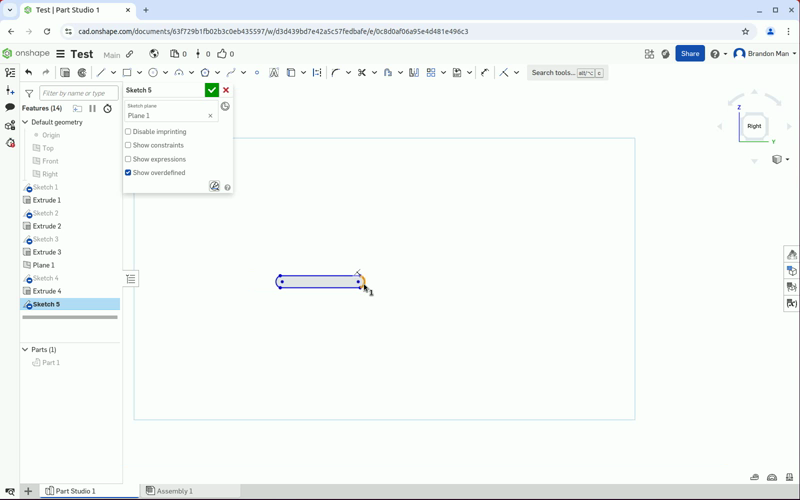
scroll(-6)
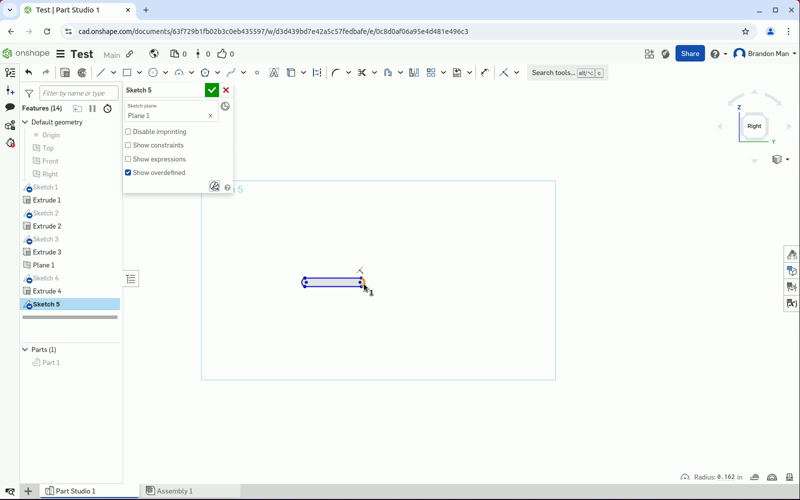
scroll(-6)
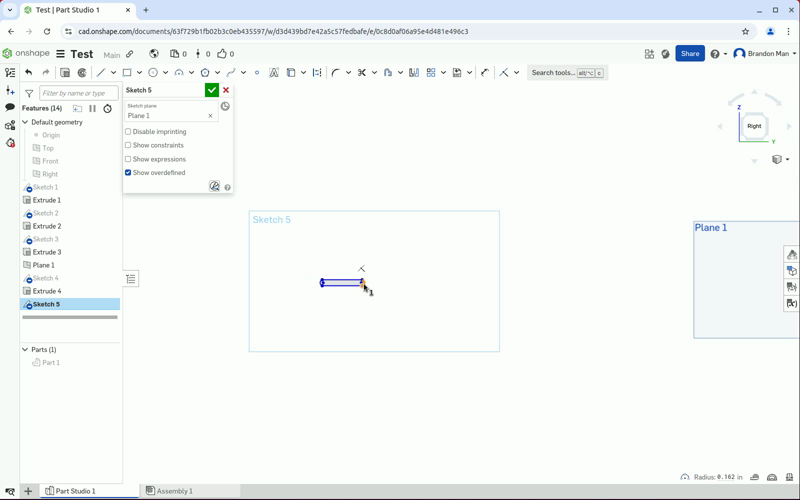
scroll(-6)
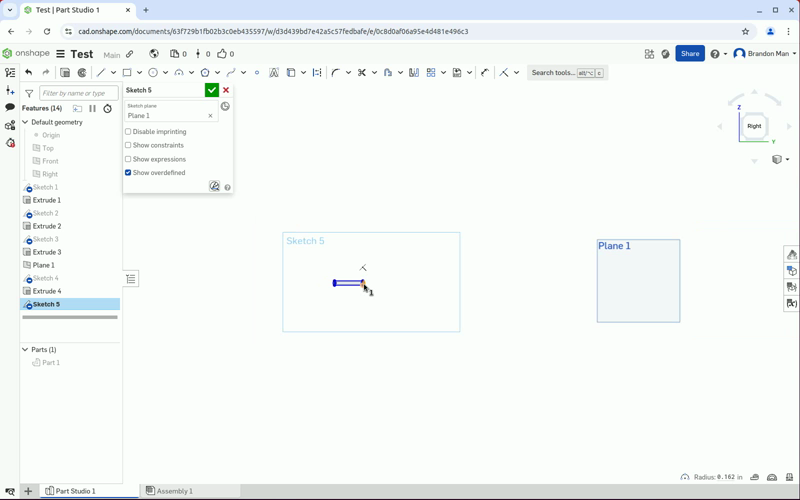
scroll(-6)
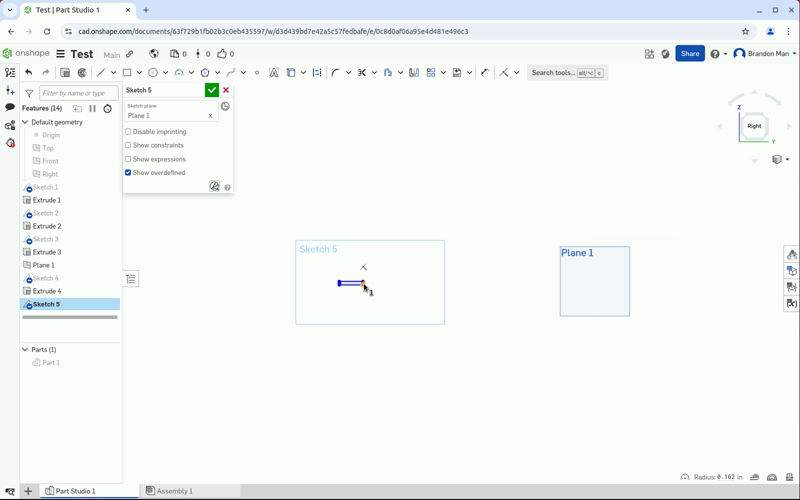
scroll(-6)
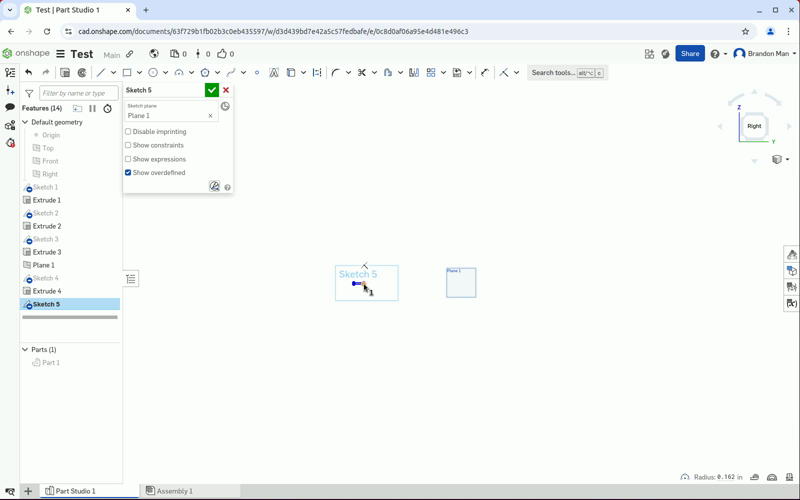
mouse_move(73, 352)
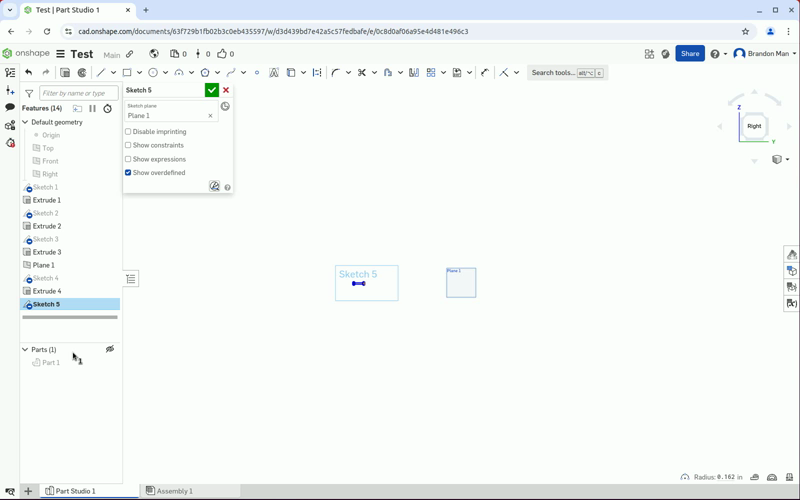
key(shift+y)
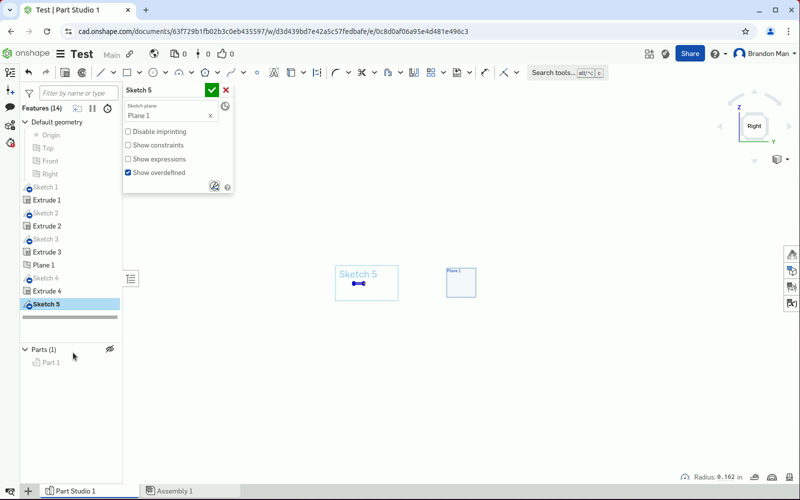
key(shift+e)
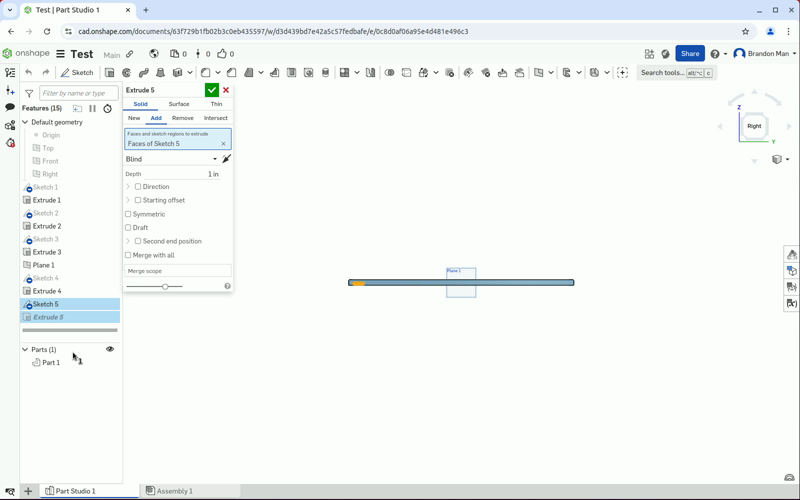
mouse_move(143, 106)
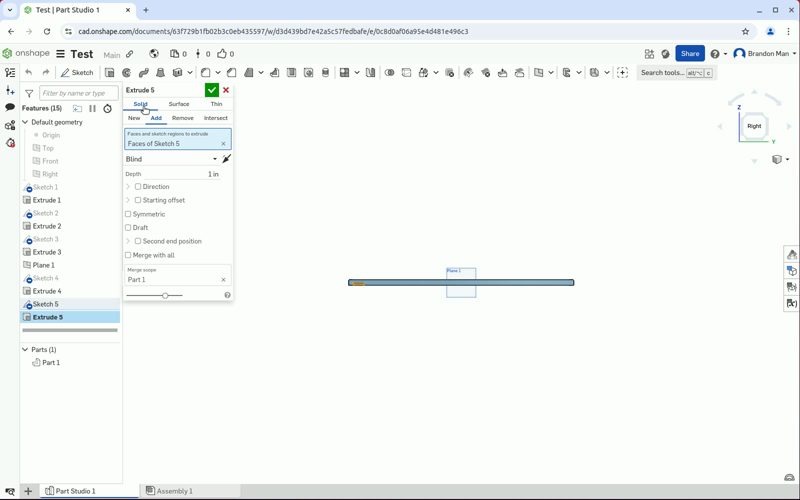
click(143, 106)
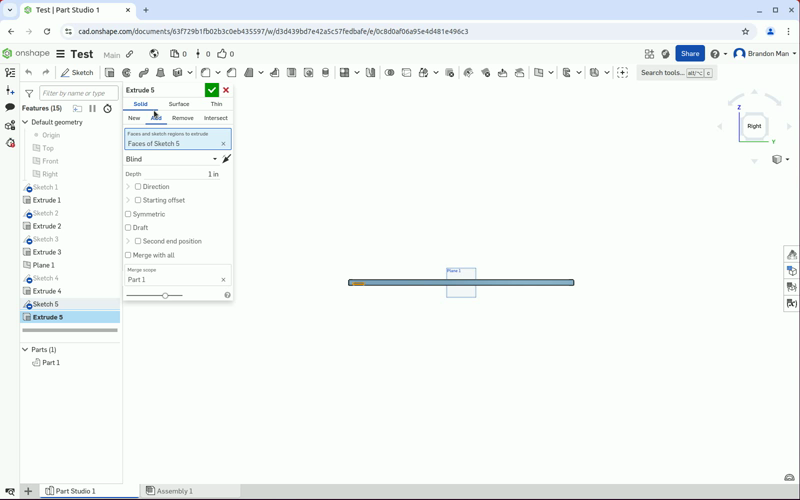
mouse_move(186, 120)
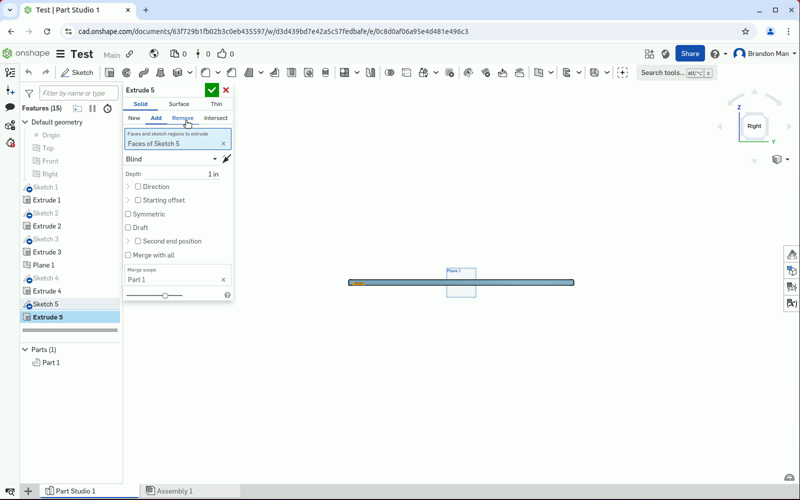
click(186, 120)
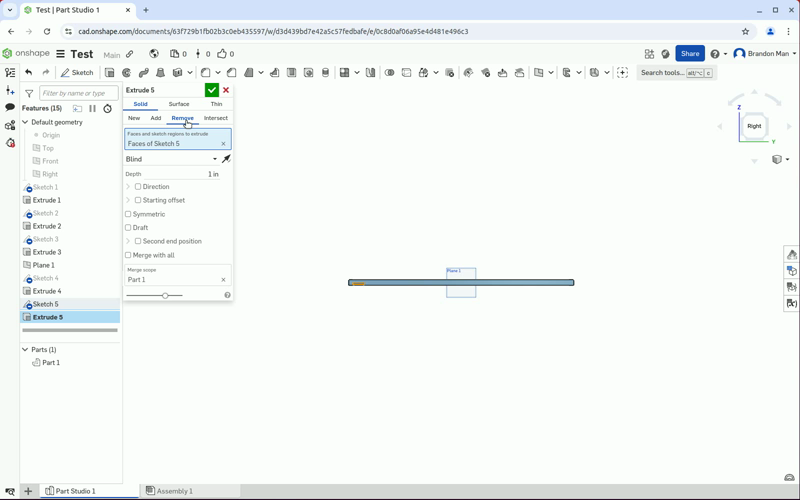
key(tab, 4)
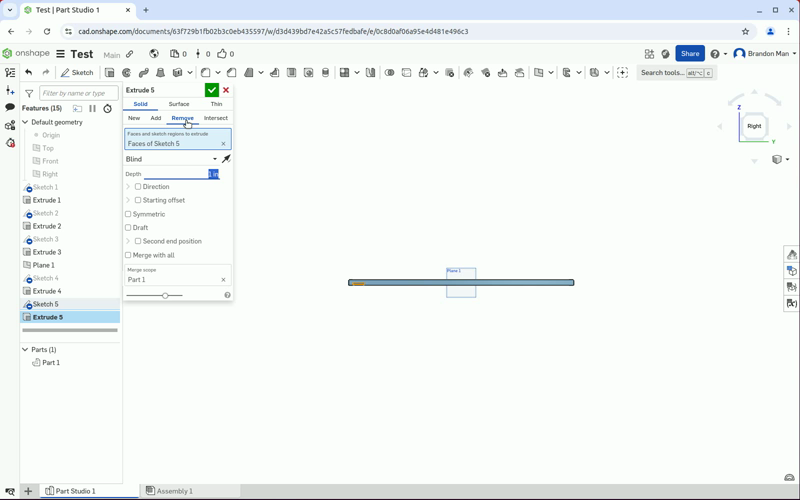
text(1.204)
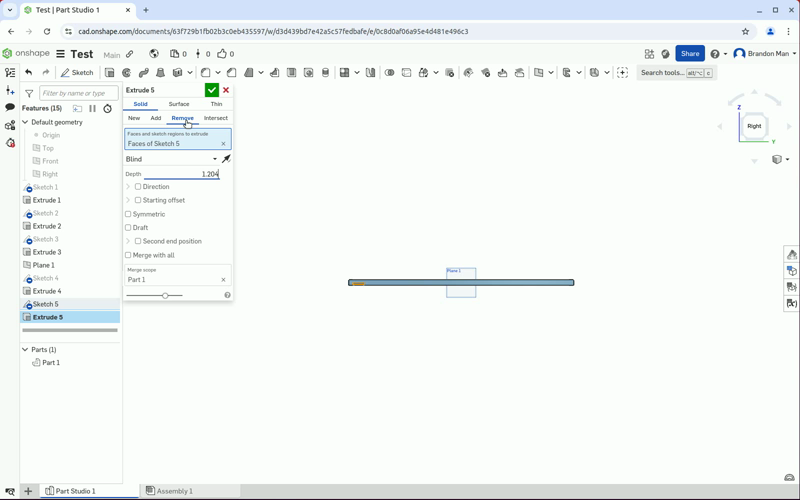
key(tab, 6)
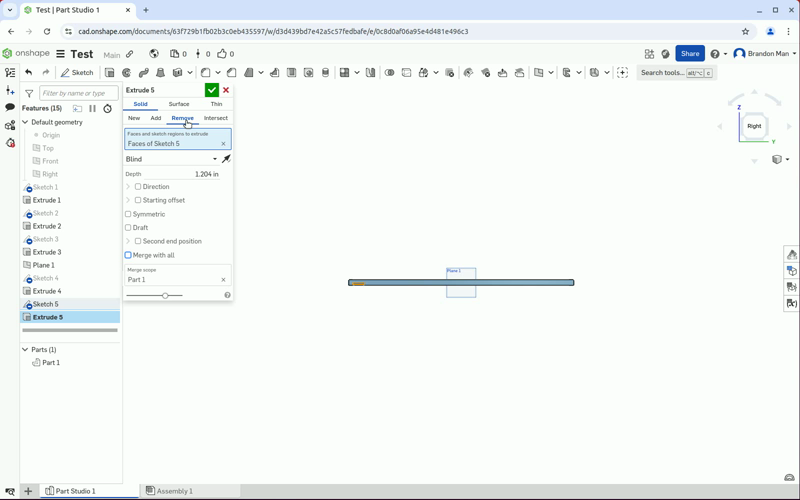
key(space)
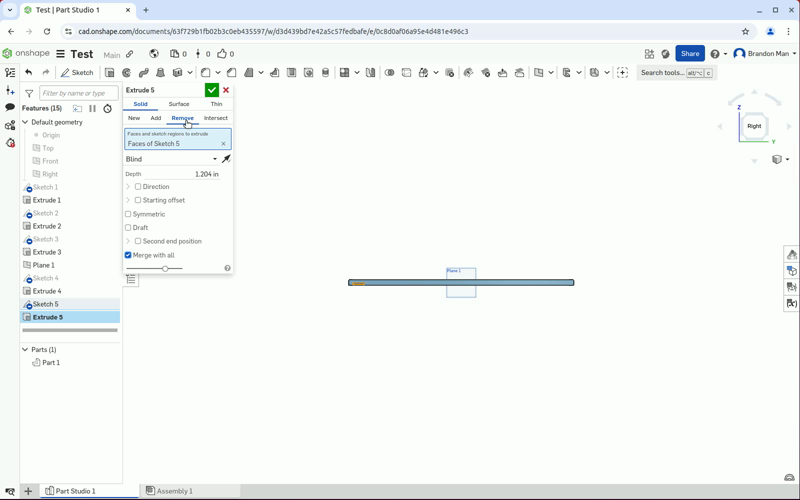
key(enter)
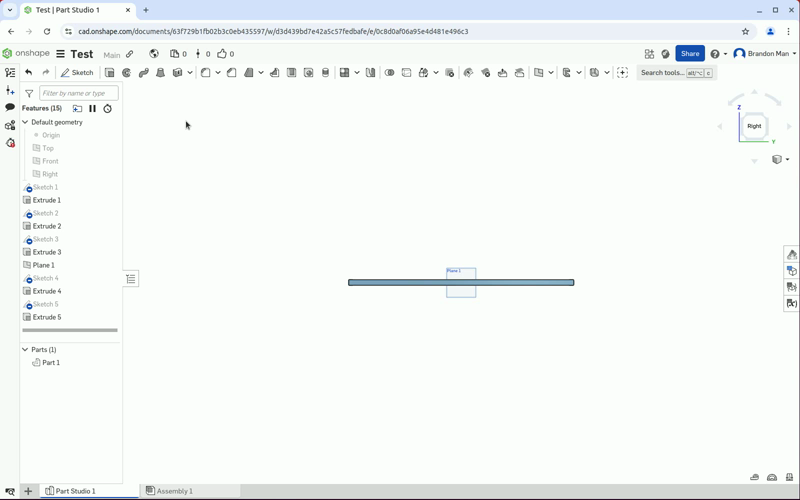
key(shift+h)
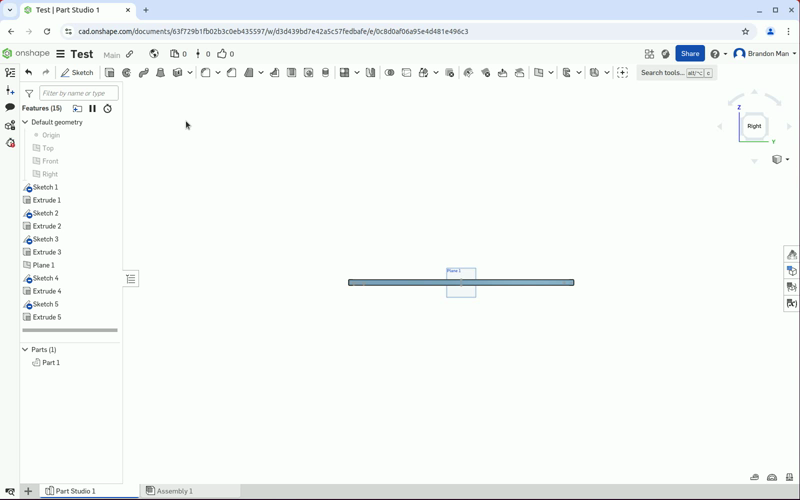
key(shift+h)
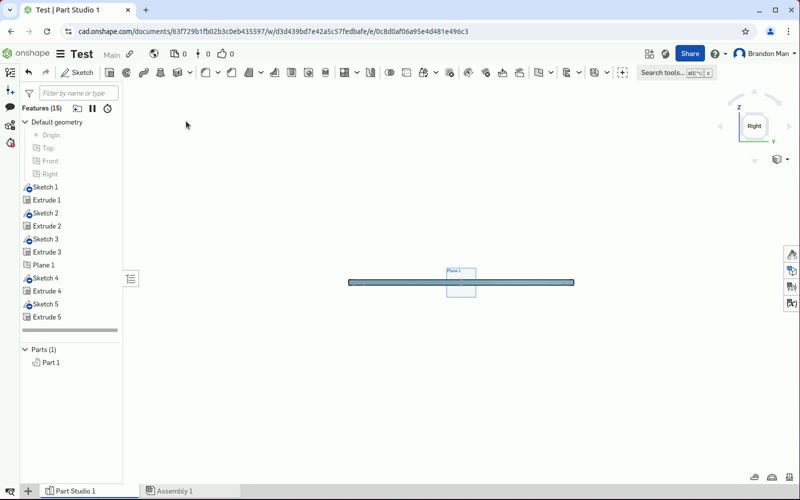
key(shift+7)
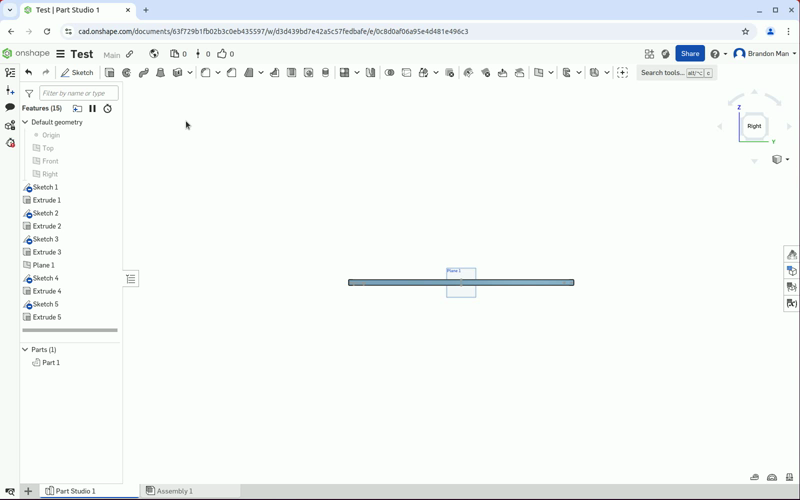
key(right, 2)
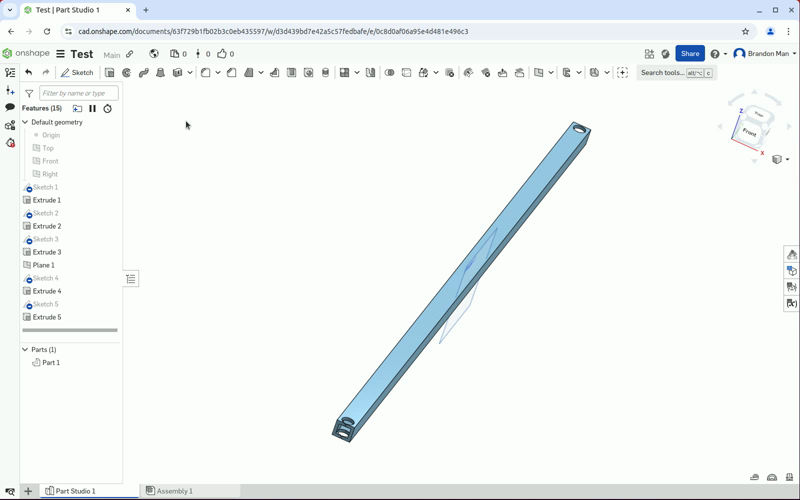
key(down, 2)
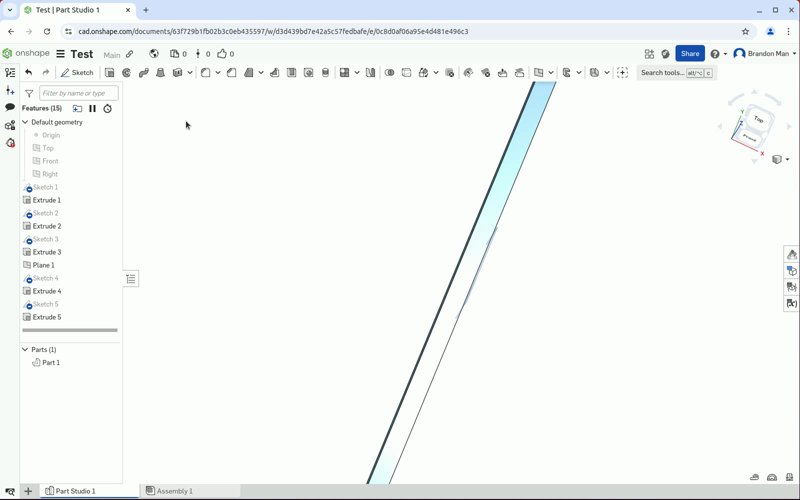
key(up, 2)
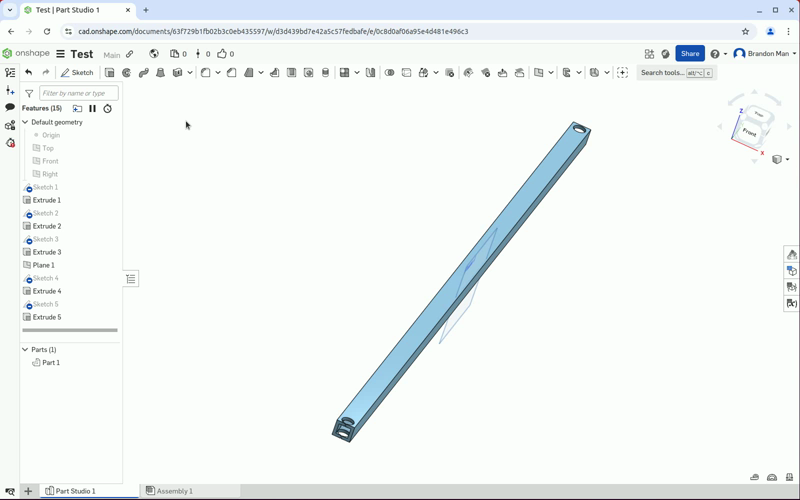
key(left, 2)
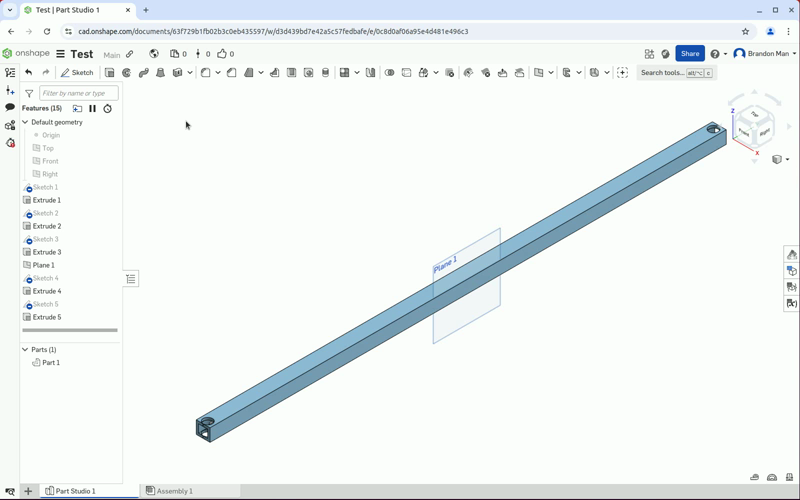
mouse_move(73, 189)
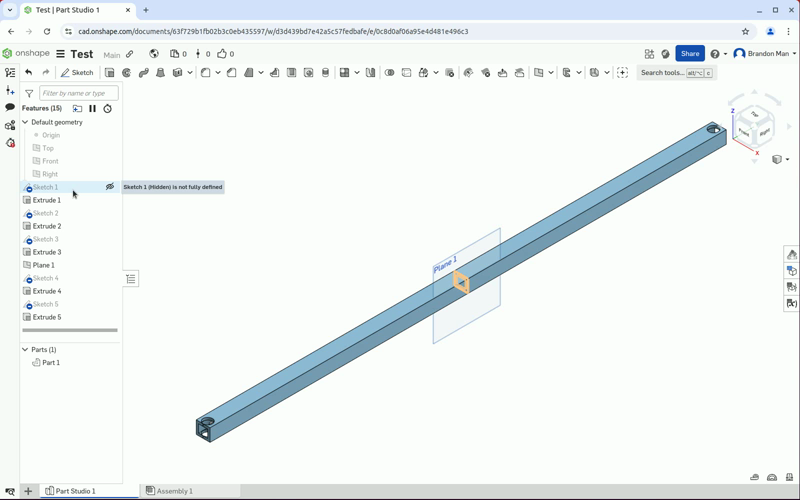
click(73, 189)